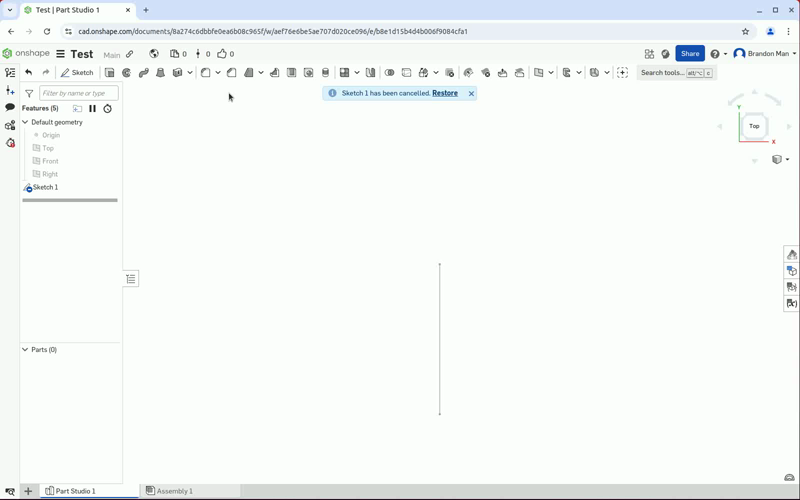
key(shift+h)
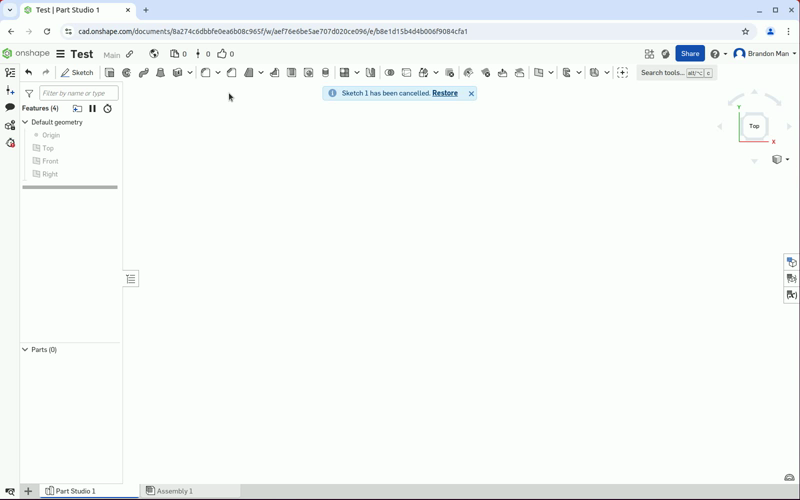
mouse_move(73, 352)
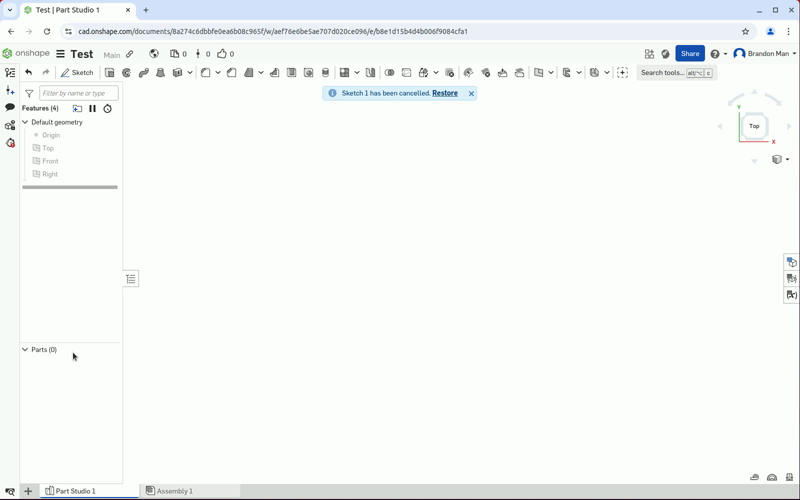
key(y)
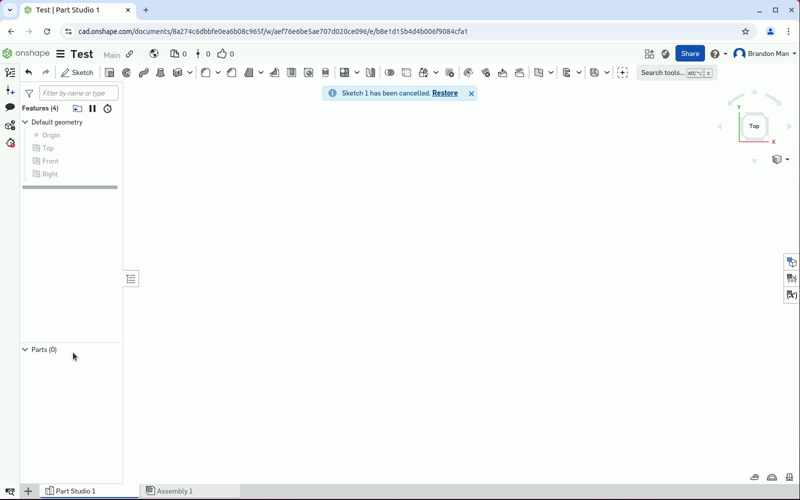
key(shift+p)
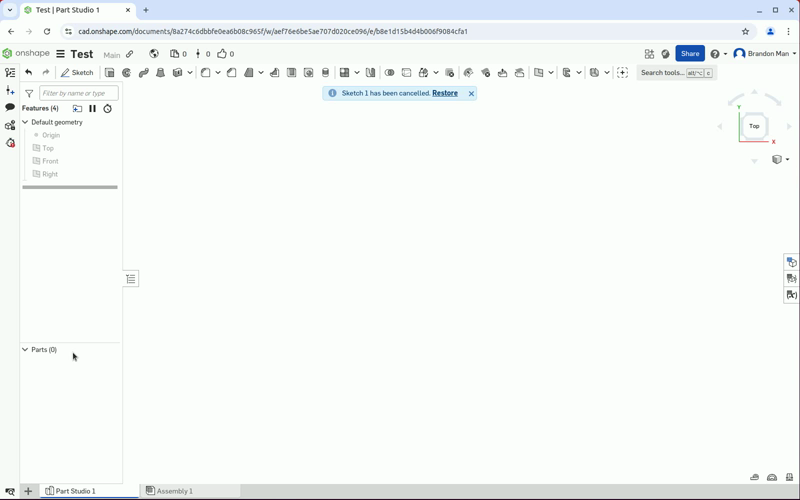
key(space)
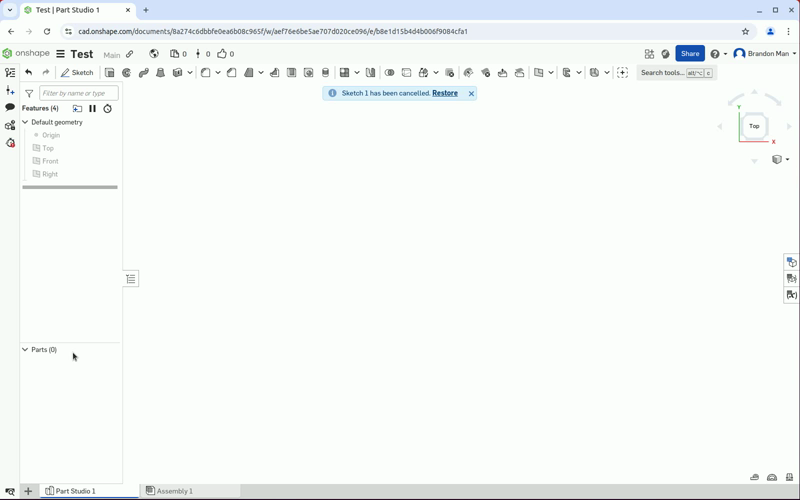
key_down(shift)
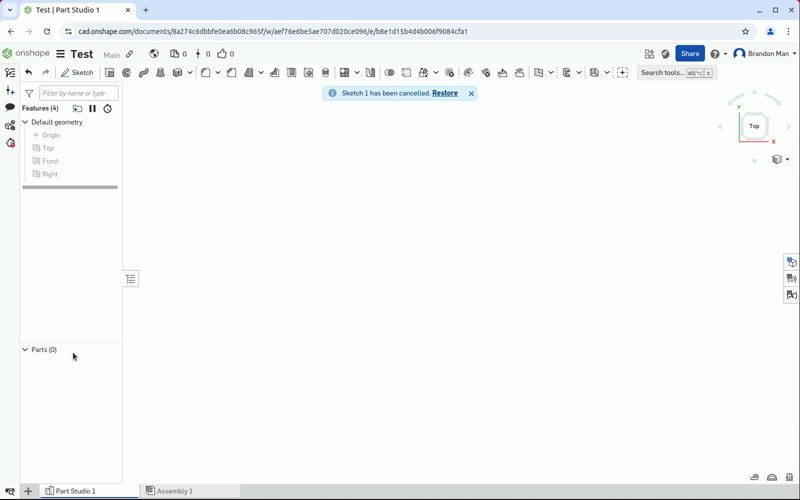
key(up)
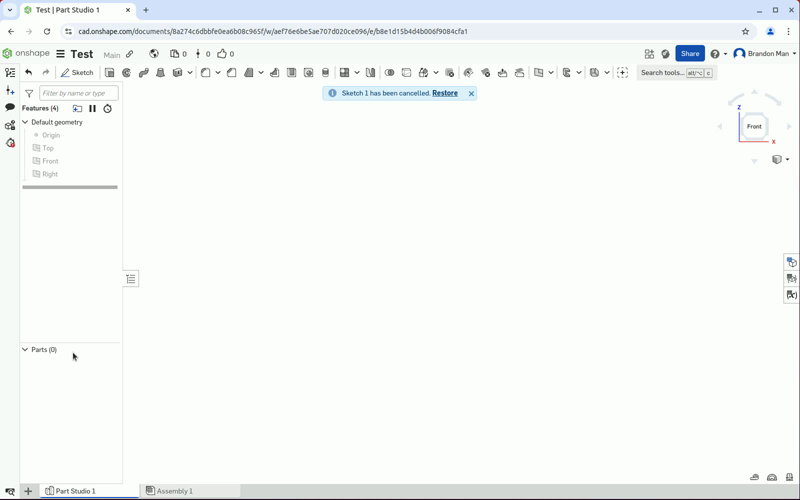
key_up(shift)
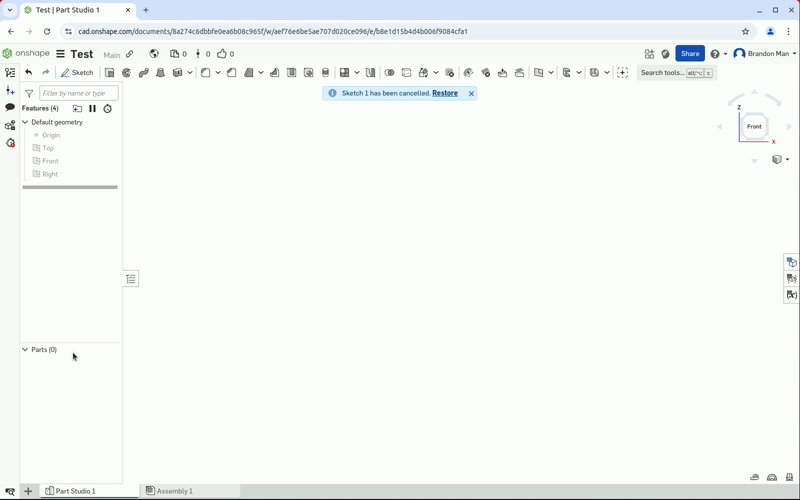
key(space)
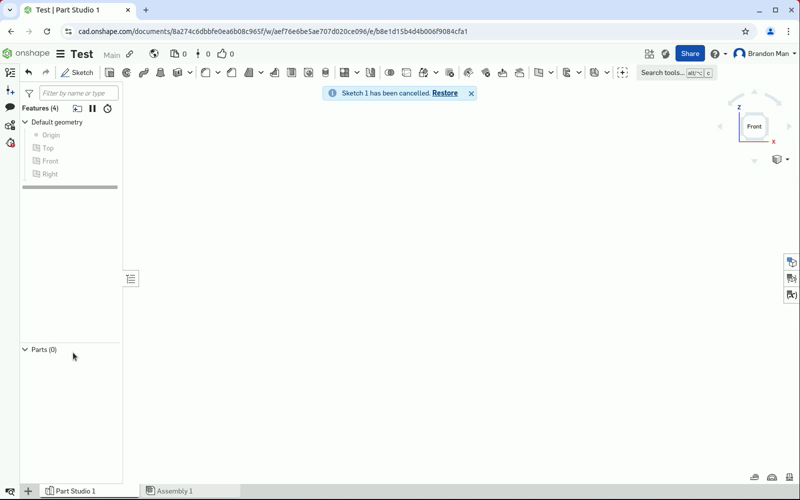
key_down(shift)
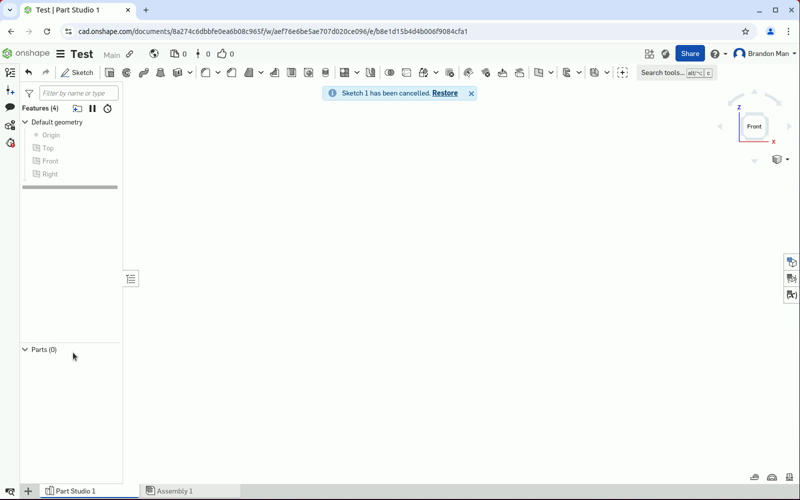
key(left)
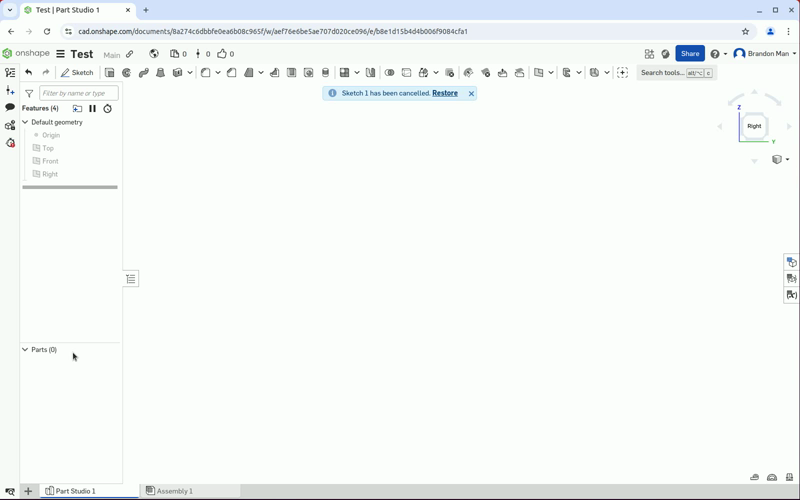
key_up(shift)
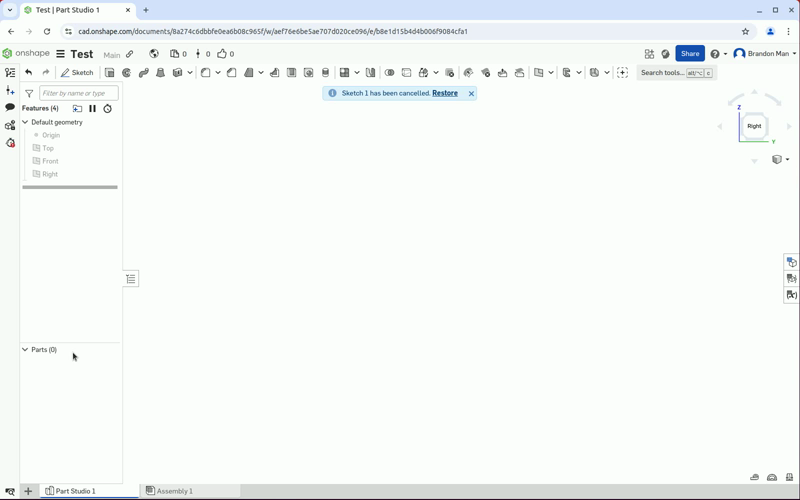
mouse_move(73, 352)
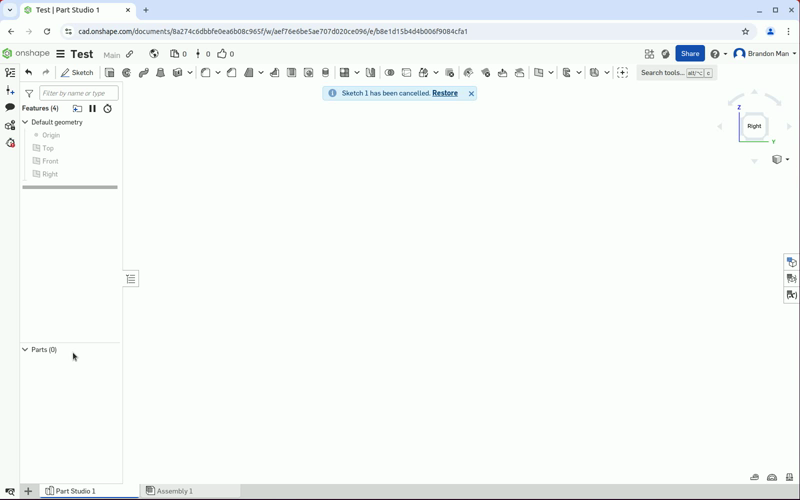
key(shift+y)
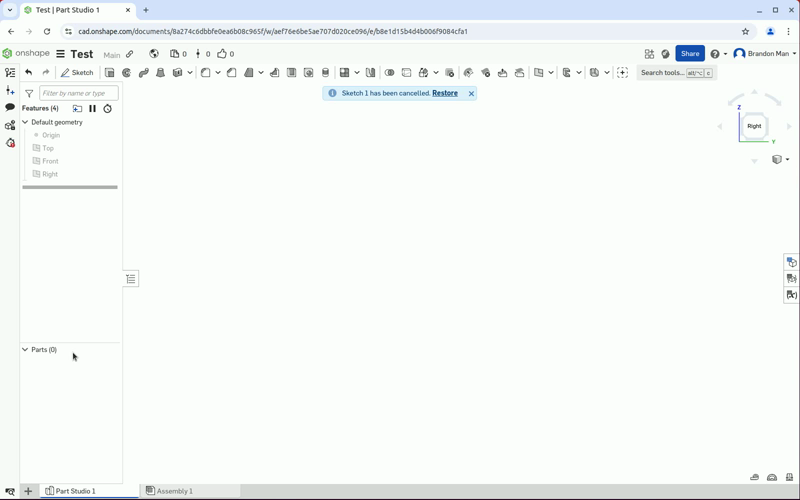
key(shift+s)
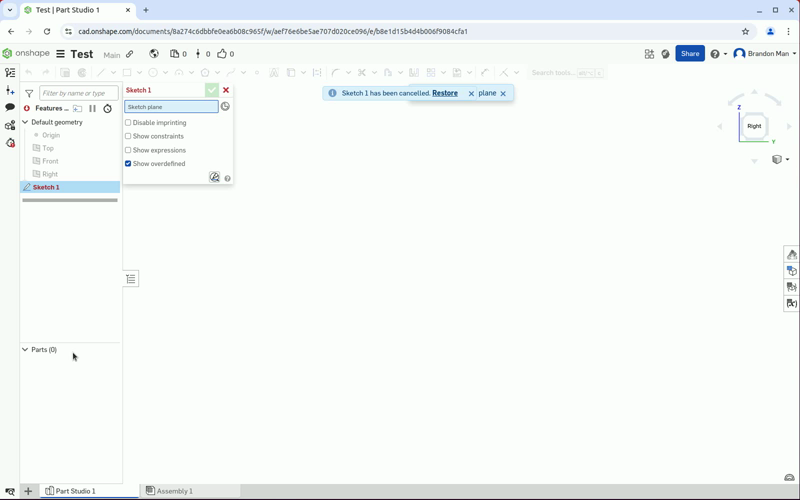
mouse_move(73, 176)
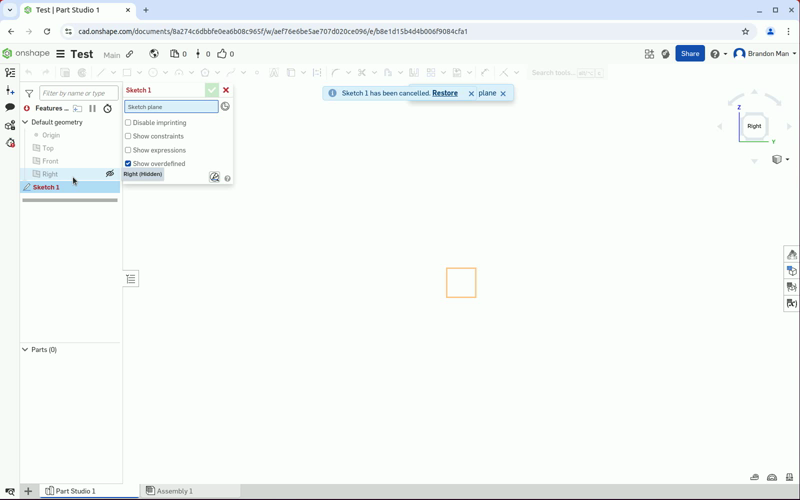
click(73, 176)
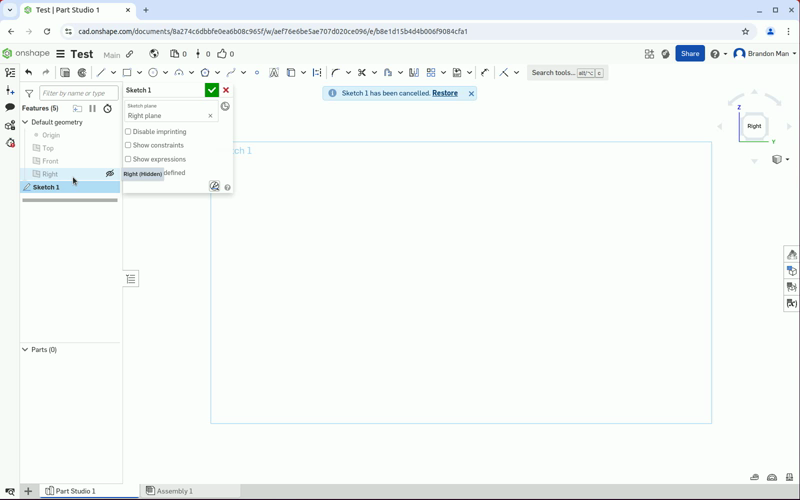
mouse_move(73, 352)
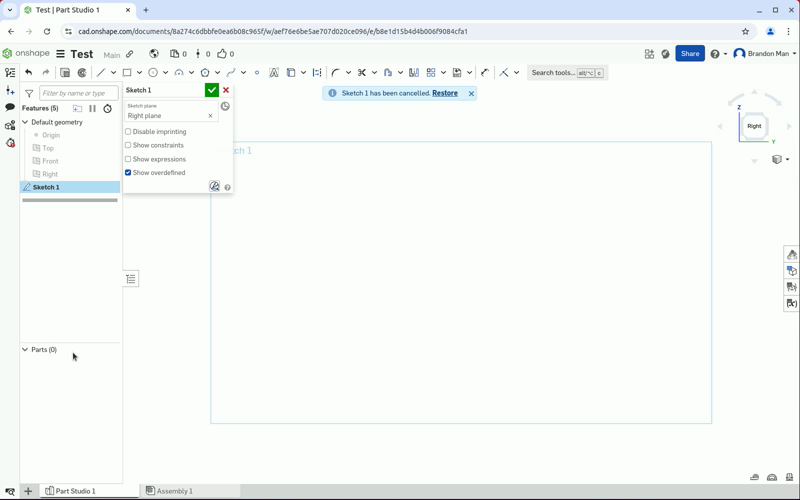
key(y)
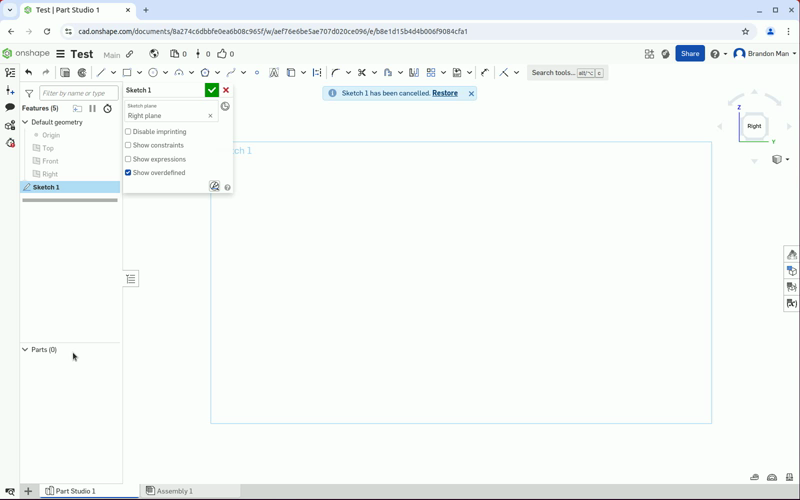
key(l)
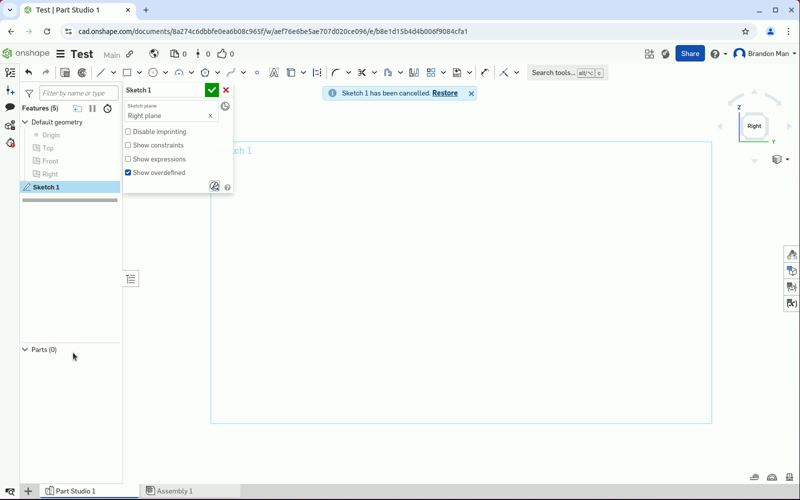
key_down(shift)
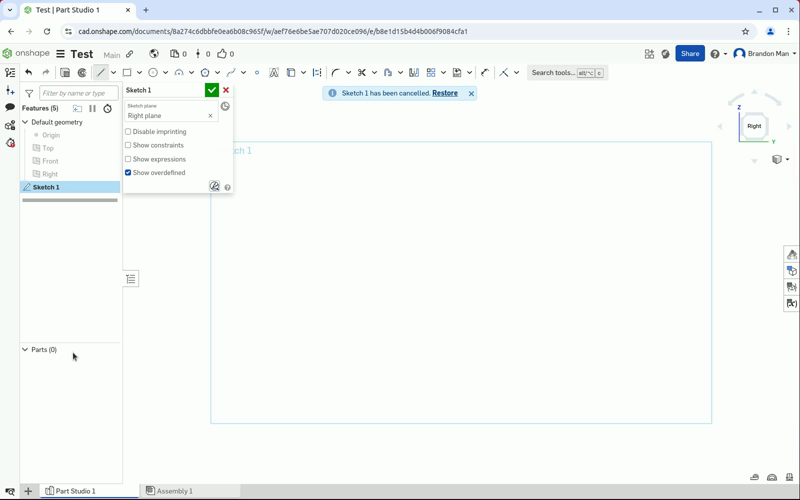
mouse_move(348, 304)
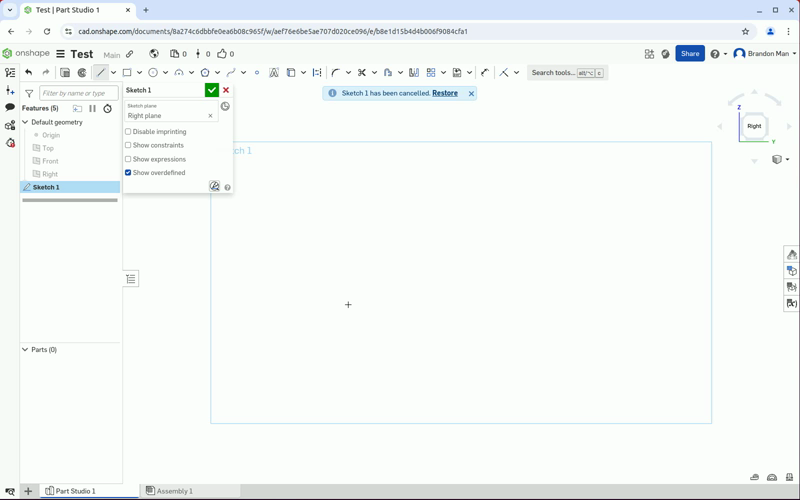
click(348, 304)
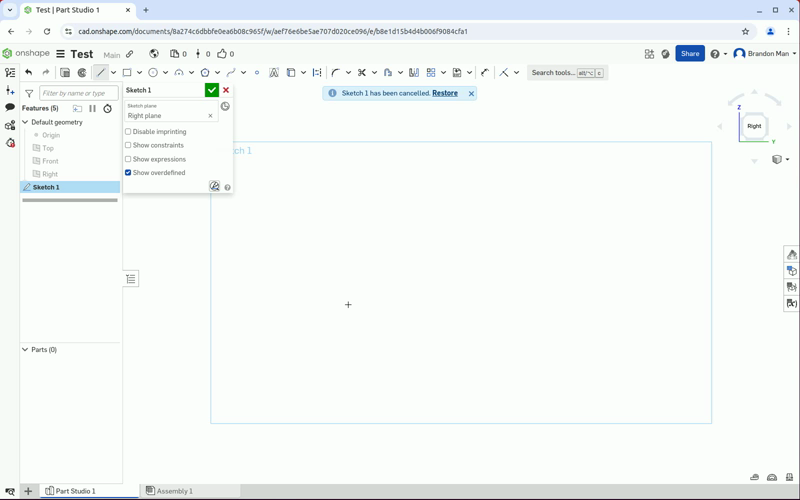
key_up(shift)
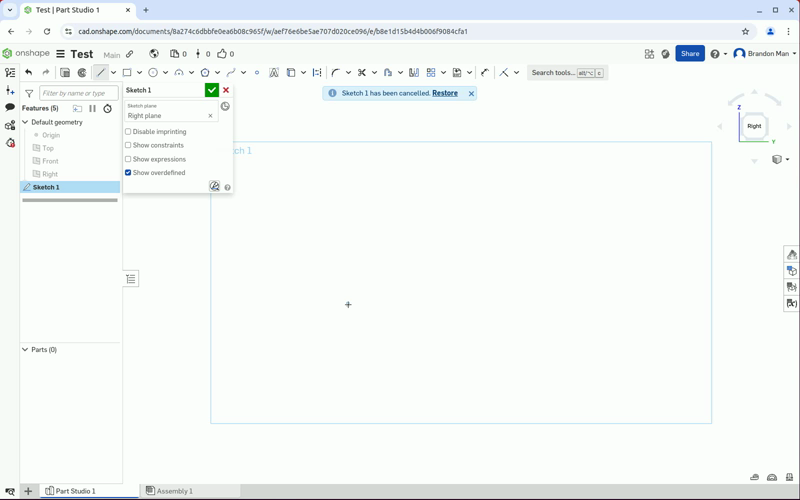
key_down(shift)
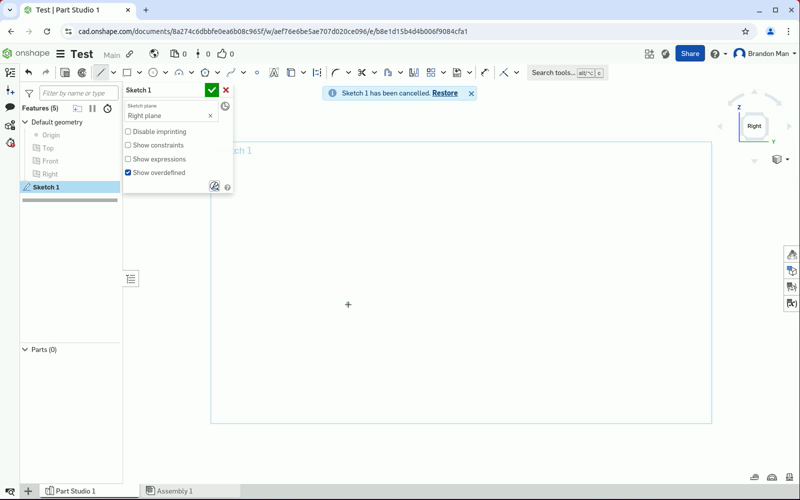
mouse_move(572, 304)
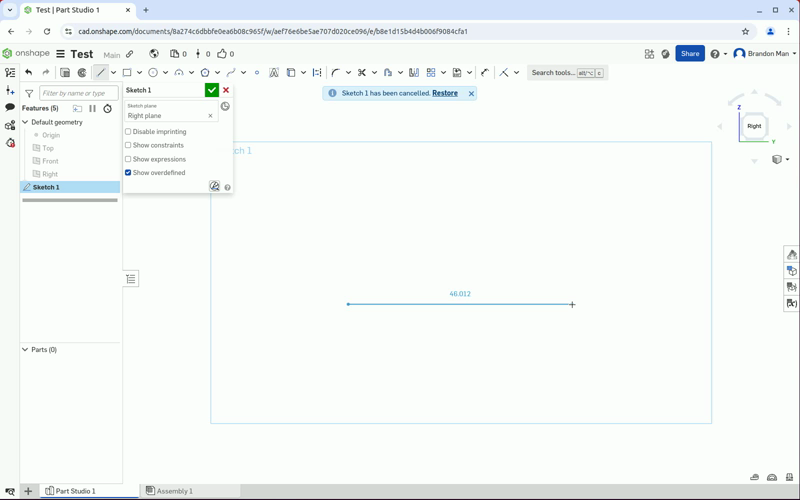
click(572, 304)
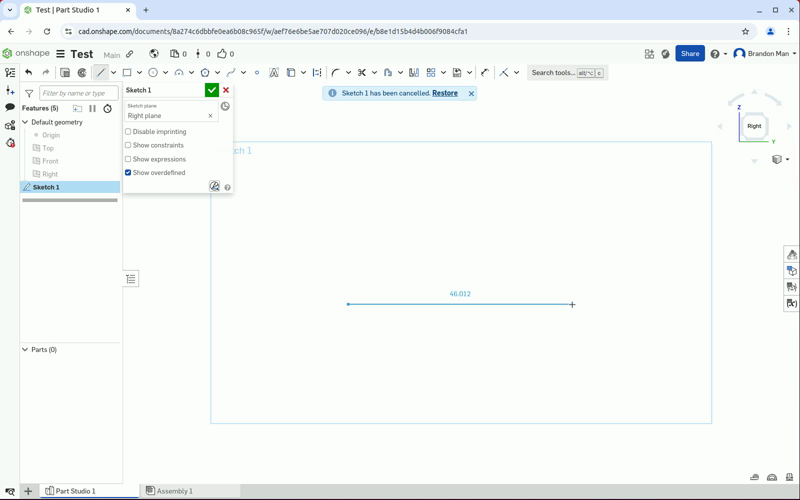
key_up(shift)
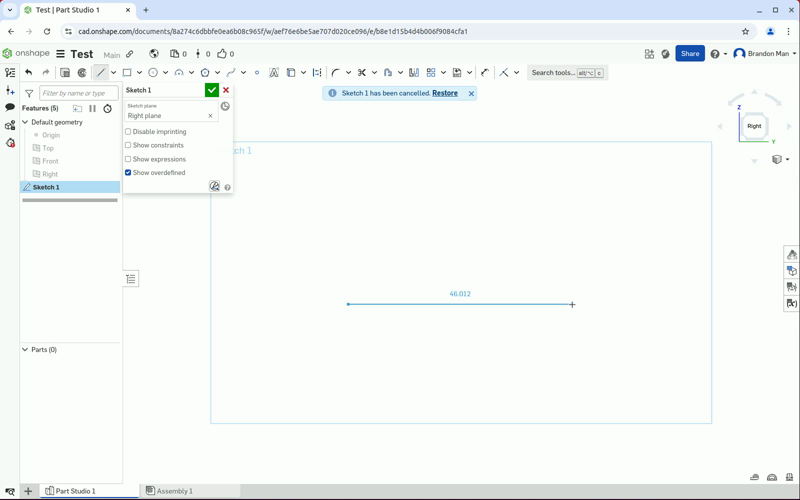
key_down(shift)
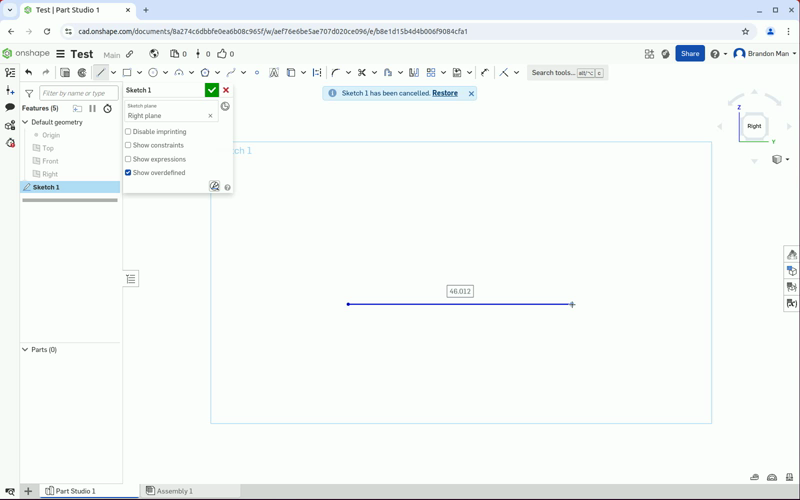
mouse_move(589, 304)
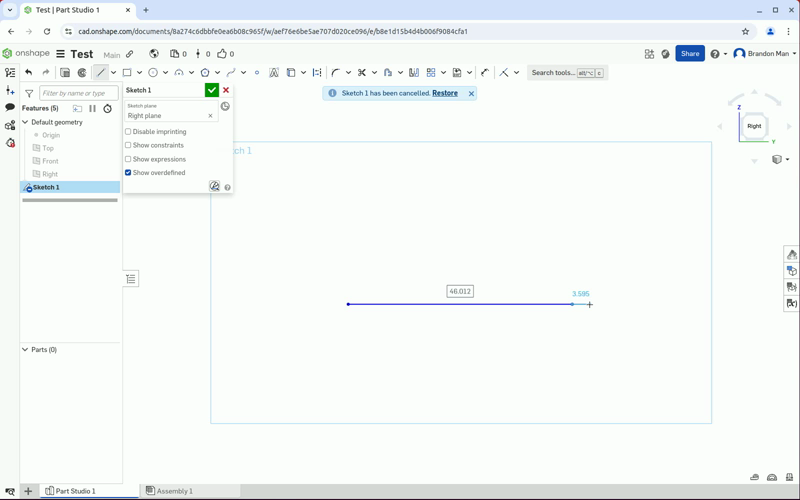
mouse_move(572, 261)
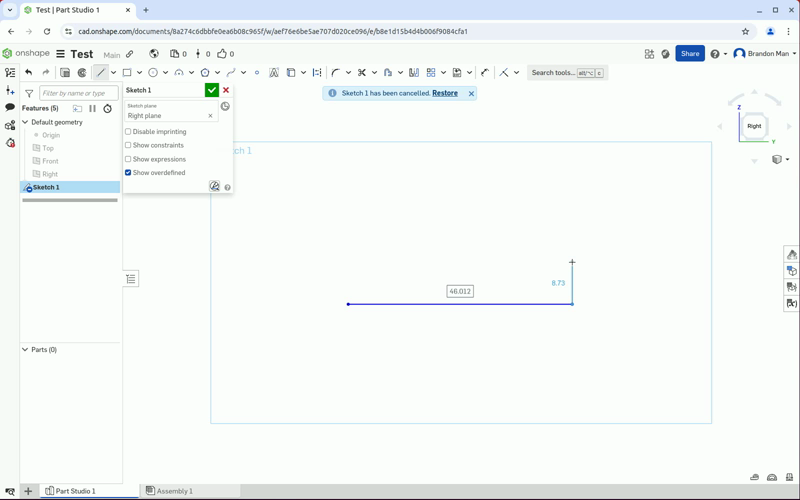
click(572, 261)
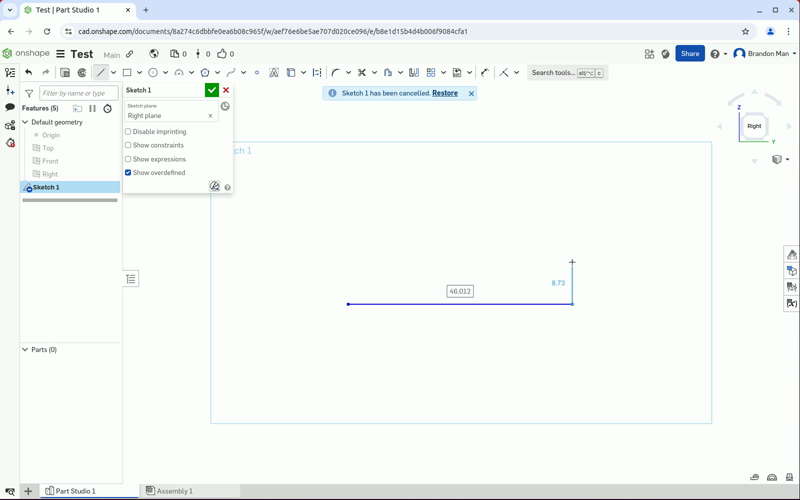
key_up(shift)
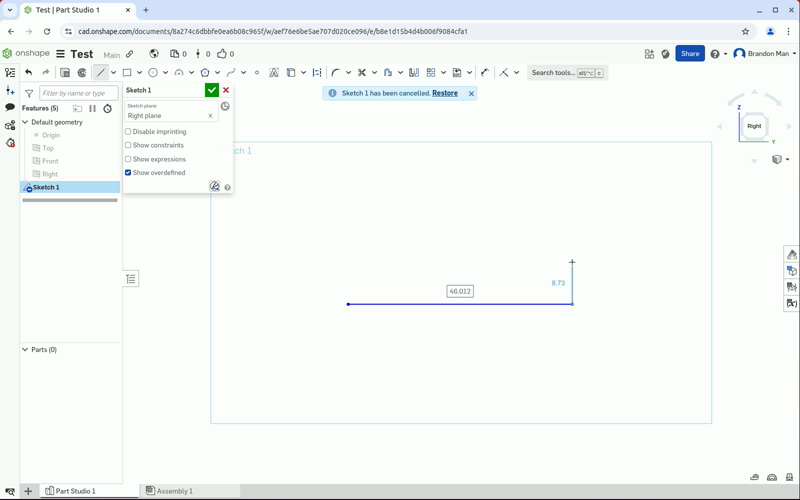
key_down(shift)
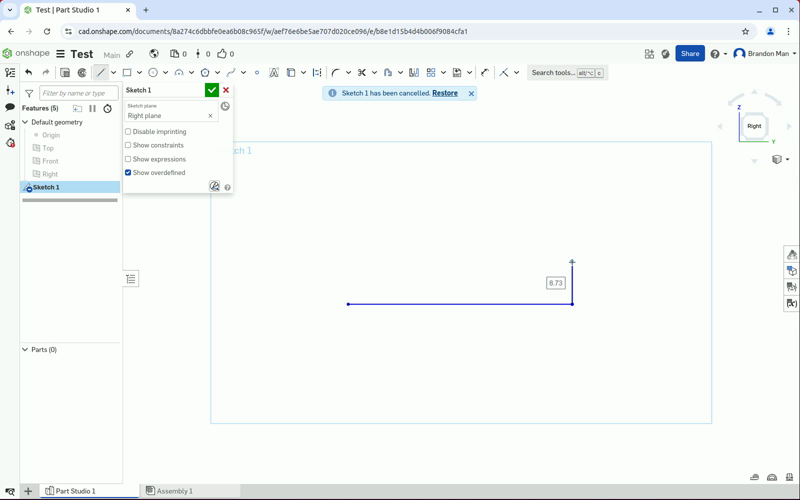
mouse_move(348, 261)
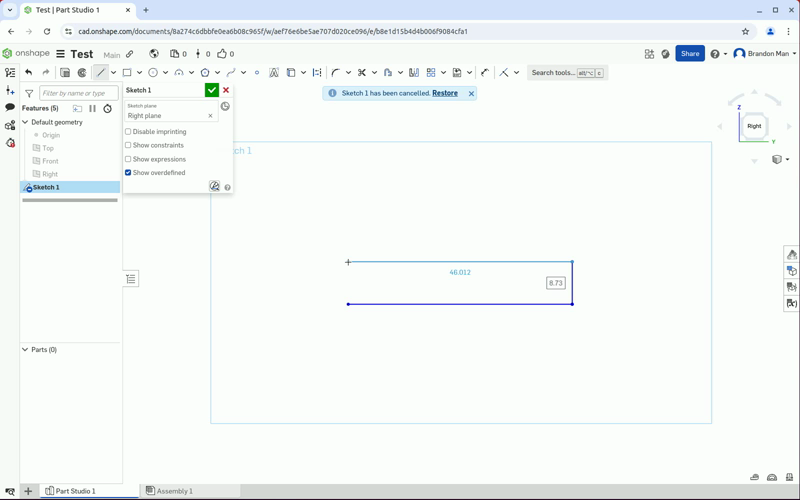
click(348, 261)
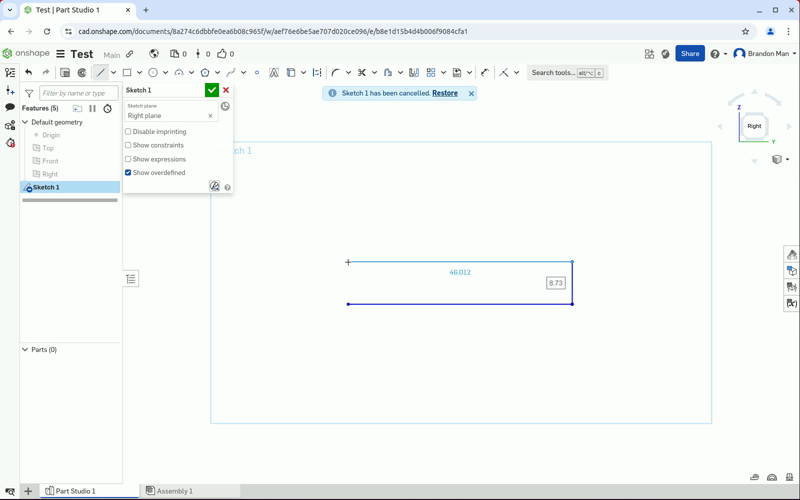
key_up(shift)
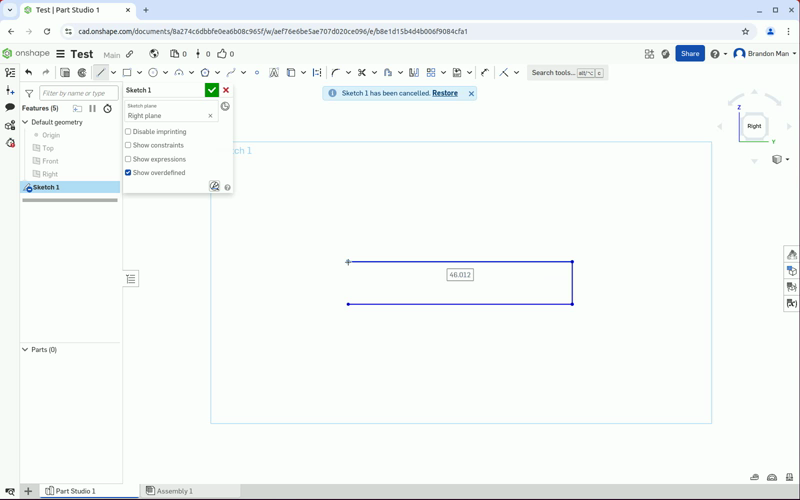
mouse_move(378, 261)
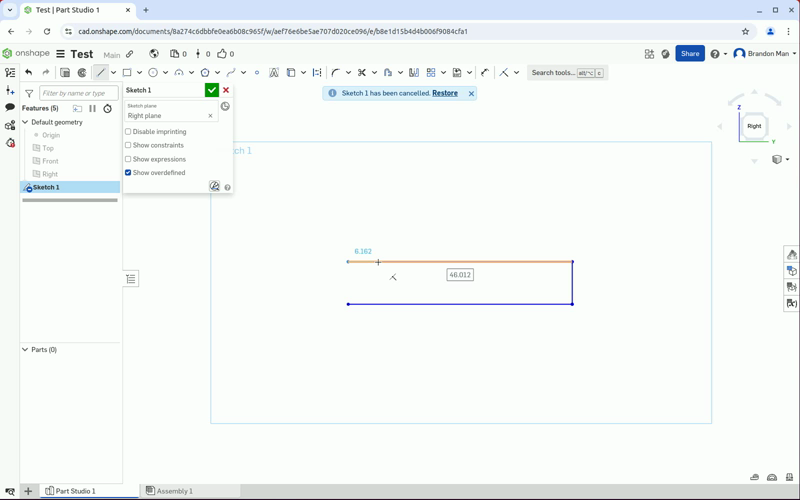
key_down(shift)
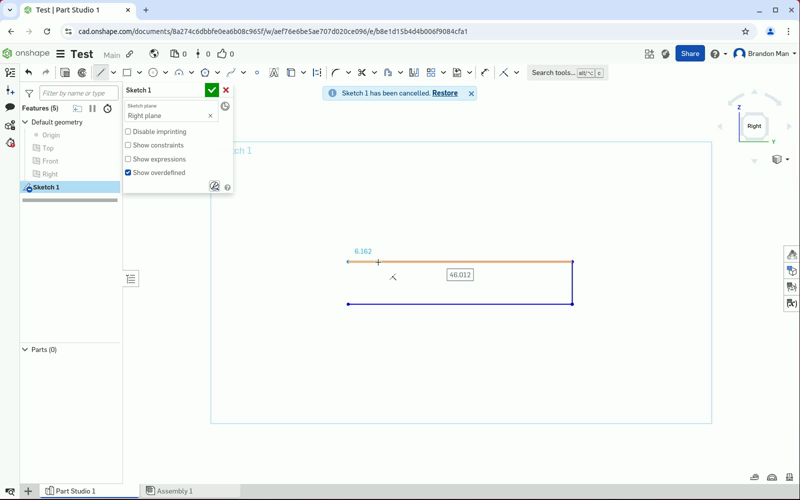
mouse_move(348, 304)
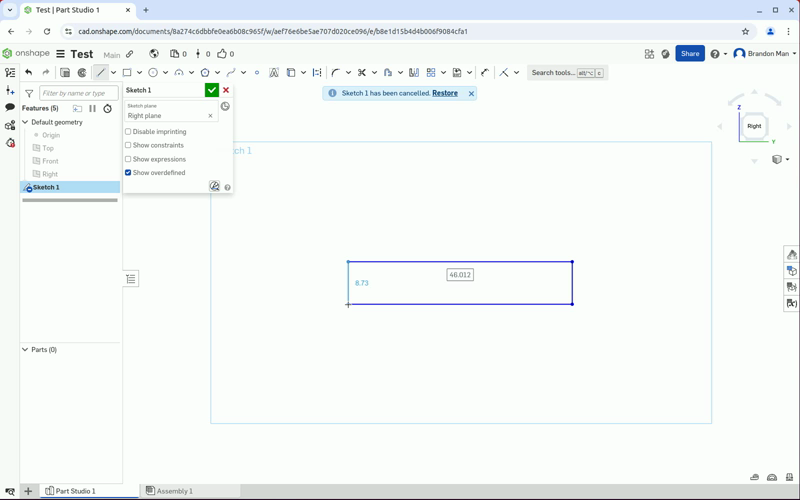
key_up(shift)
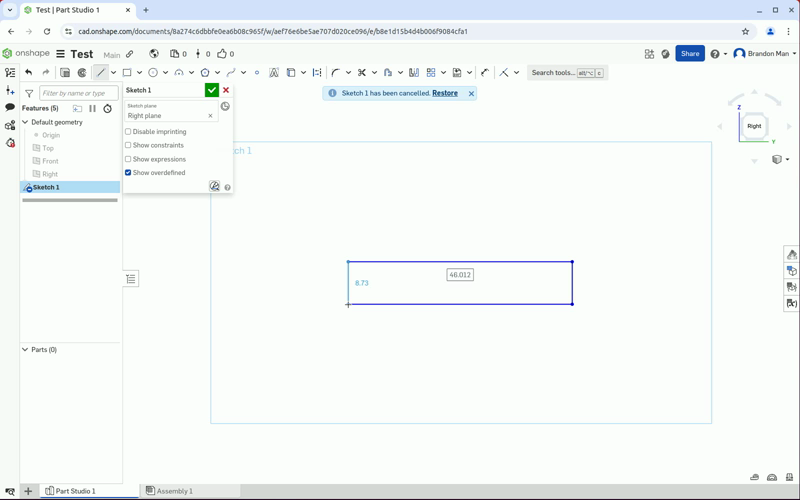
click(348, 304)
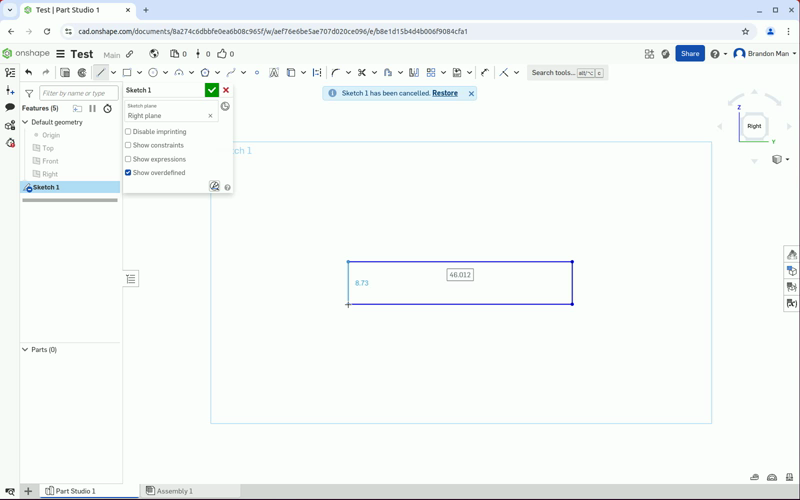
key(esc)
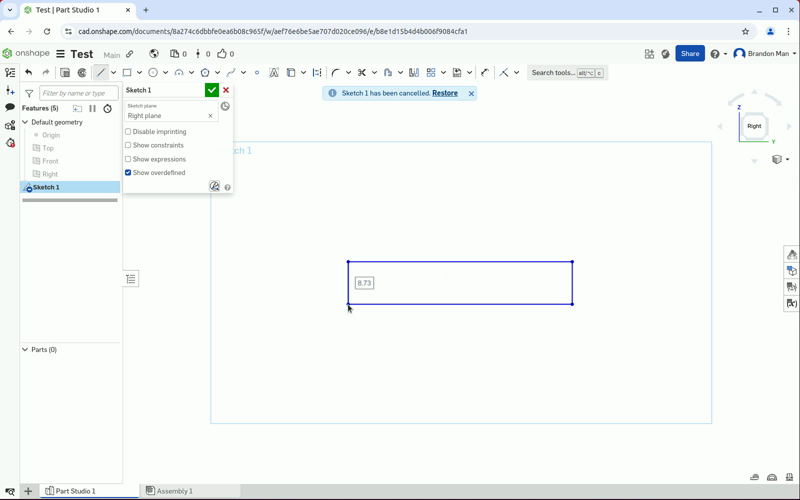
mouse_move(399, 281)
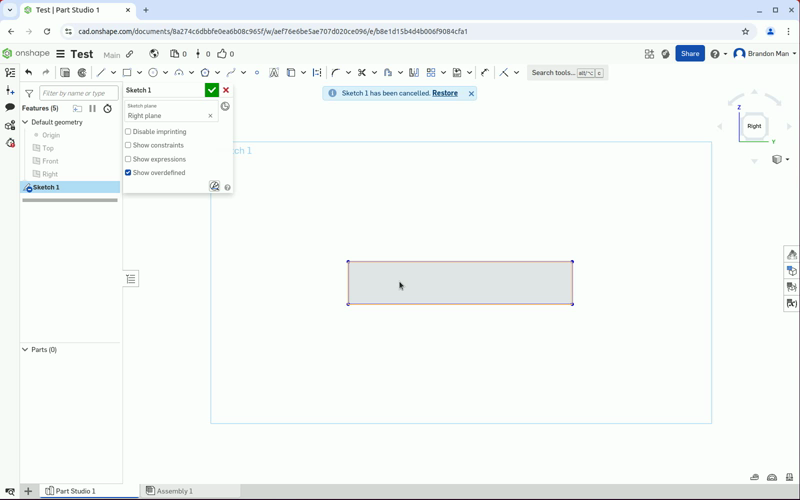
click(399, 281)
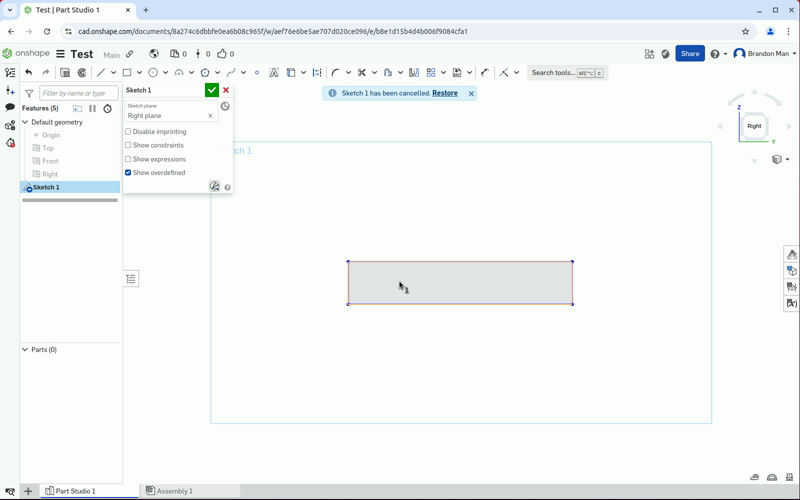
mouse_move(73, 352)
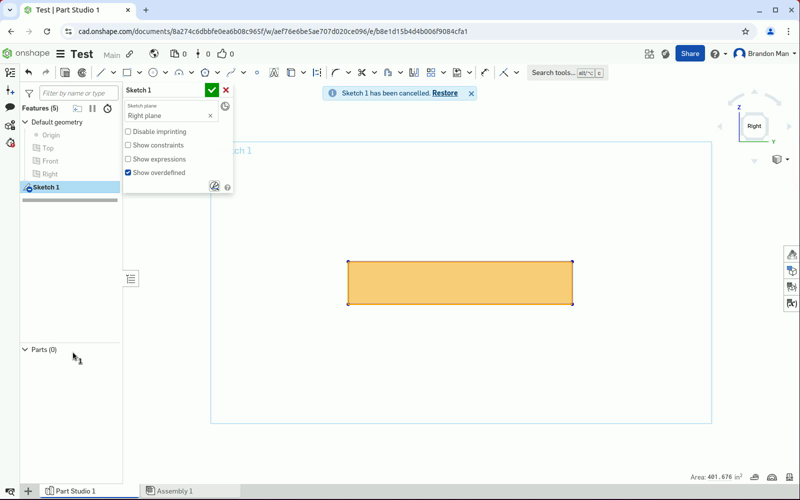
key(shift+y)
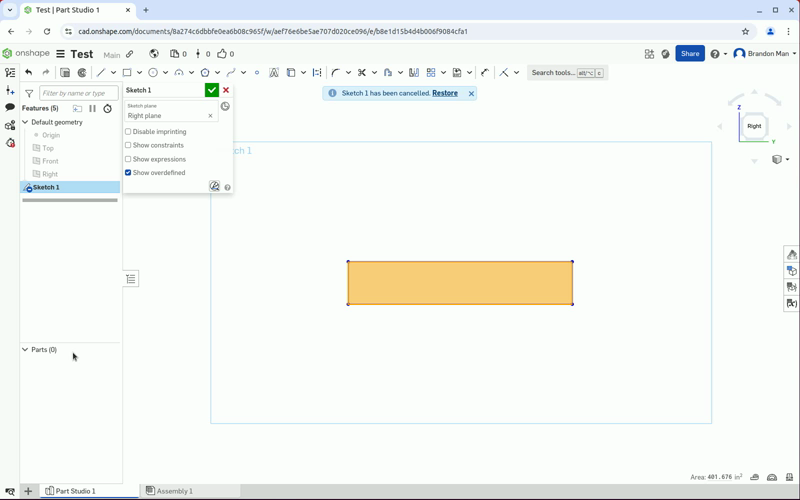
key(shift+e)
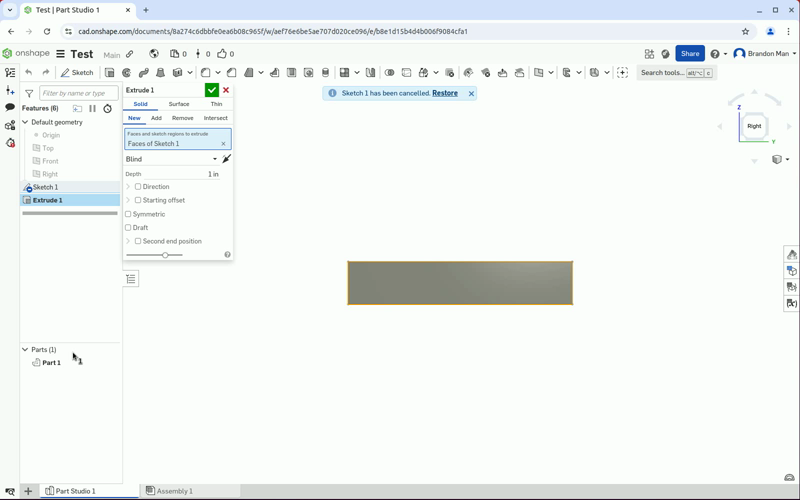
mouse_move(143, 106)
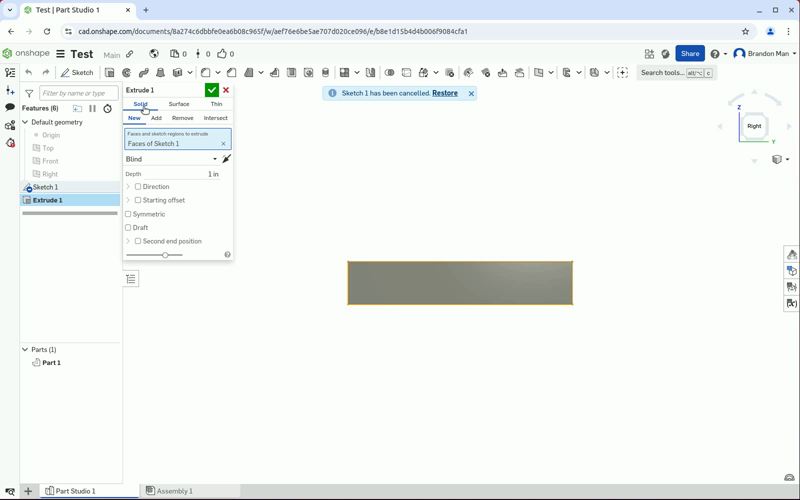
click(143, 106)
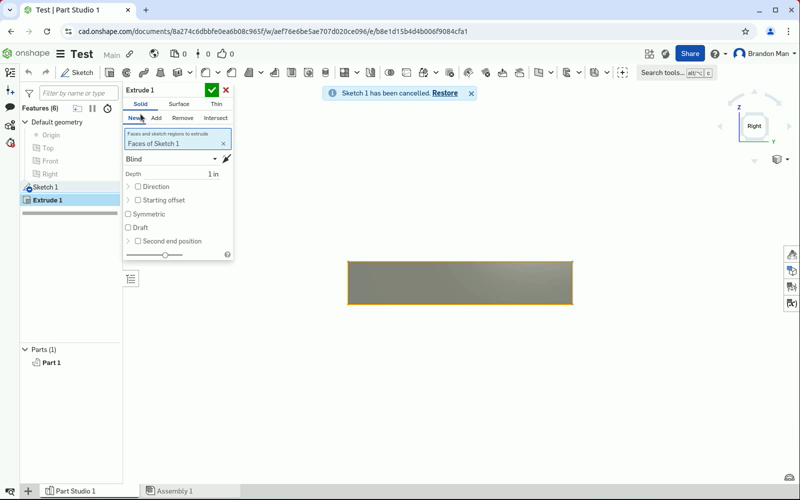
mouse_move(137, 120)
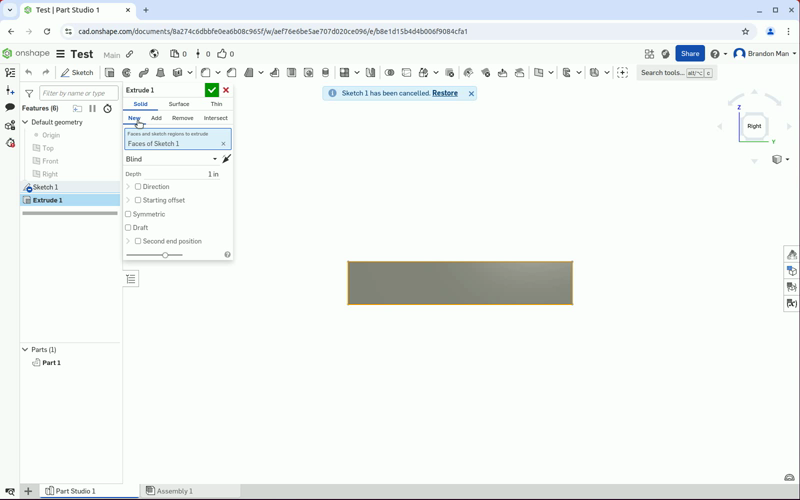
click(137, 120)
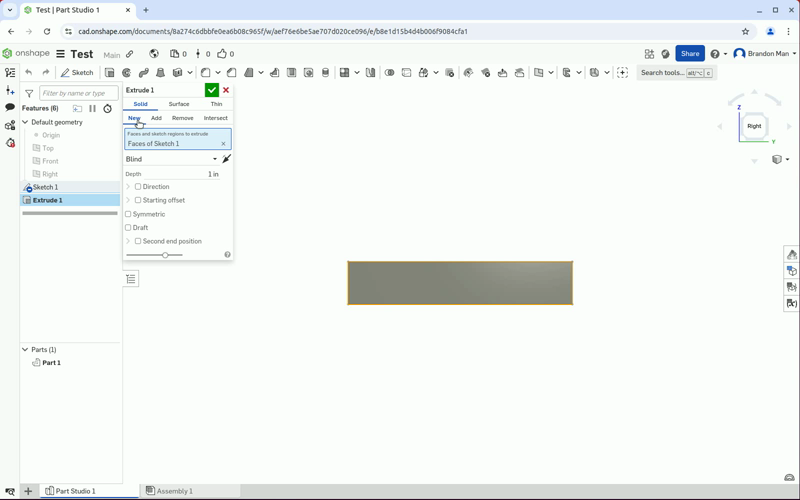
key(tab, 4)
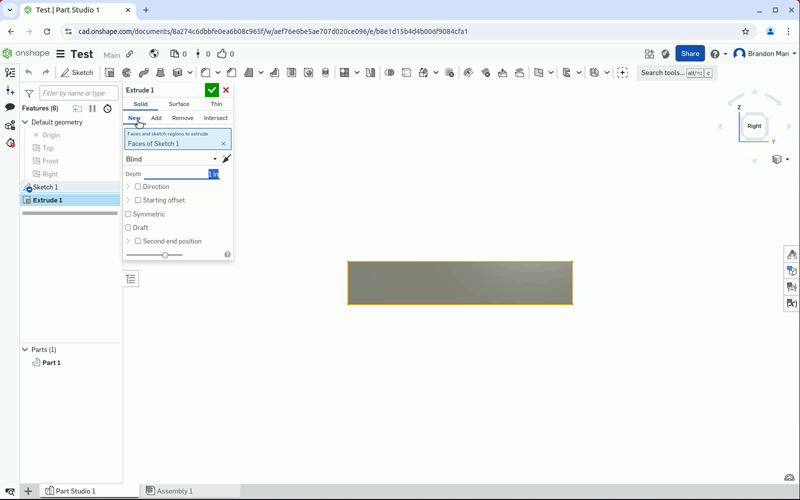
text(1.444)
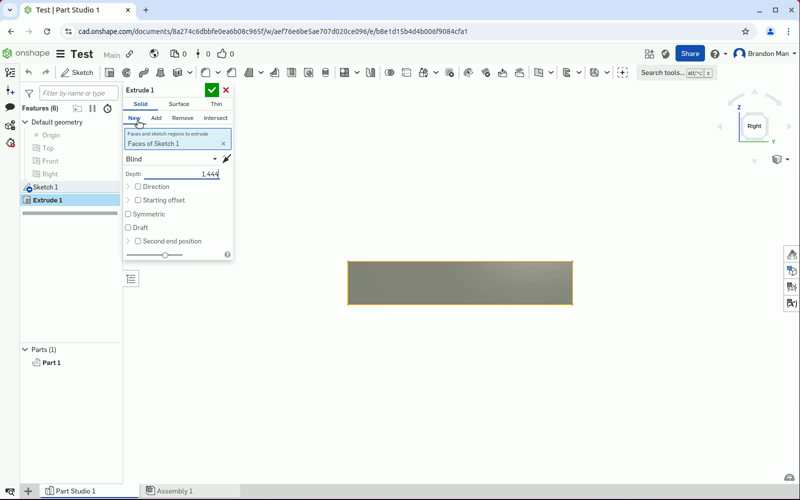
key(enter)
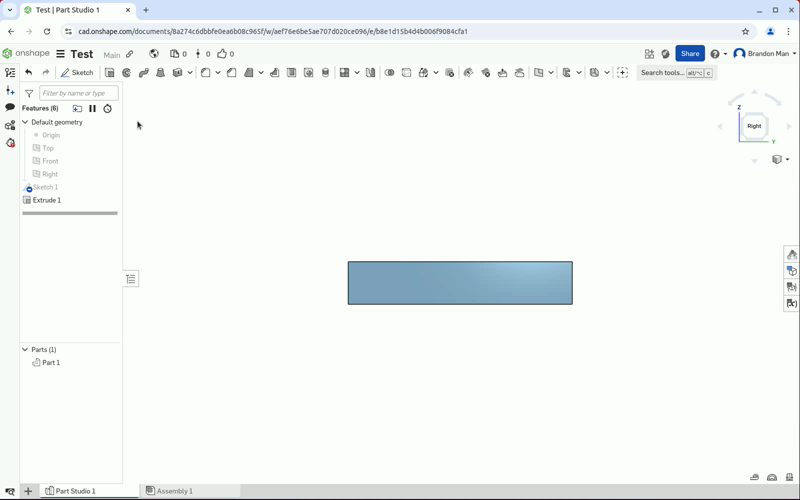
key(shift+h)
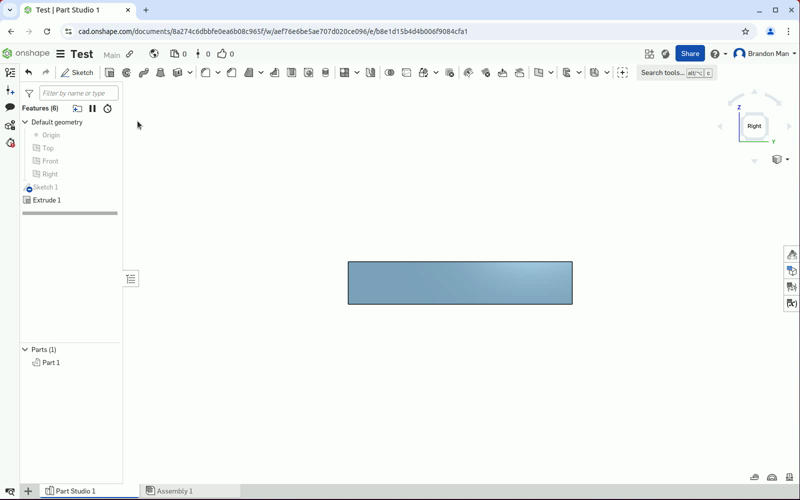
key(shift+h)
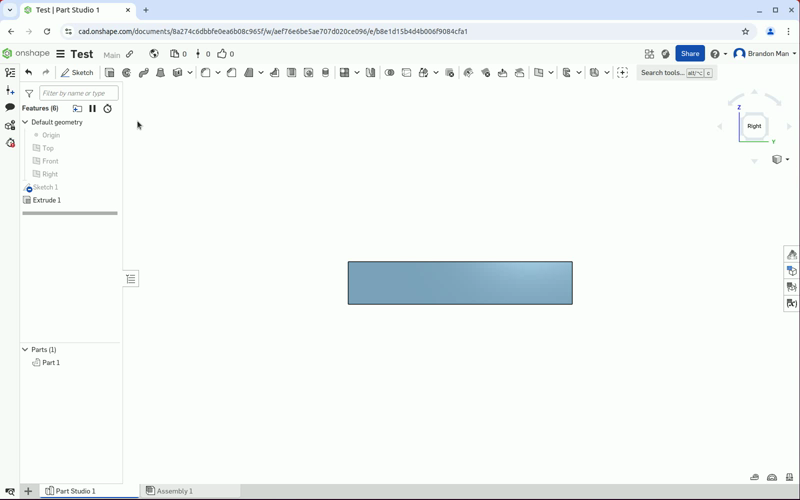
mouse_move(73, 189)
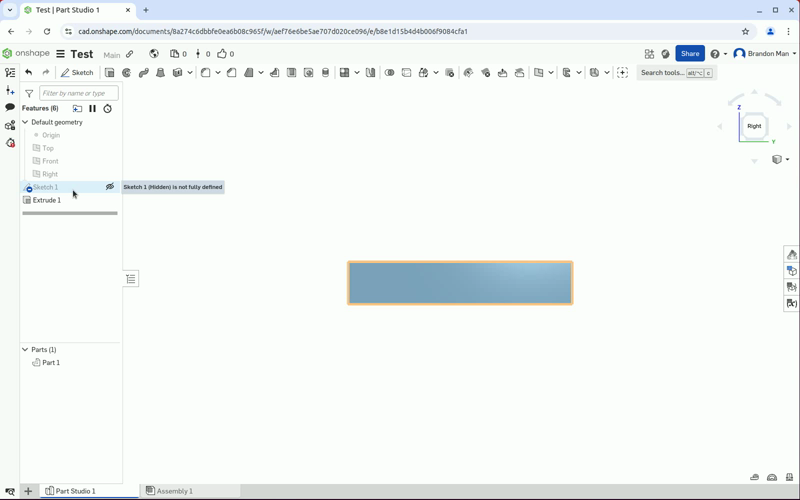
click(73, 189)
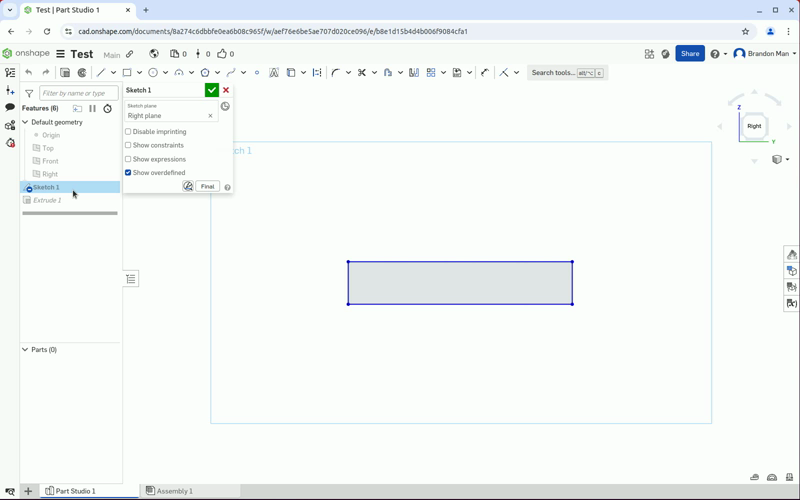
mouse_move(229, 92)
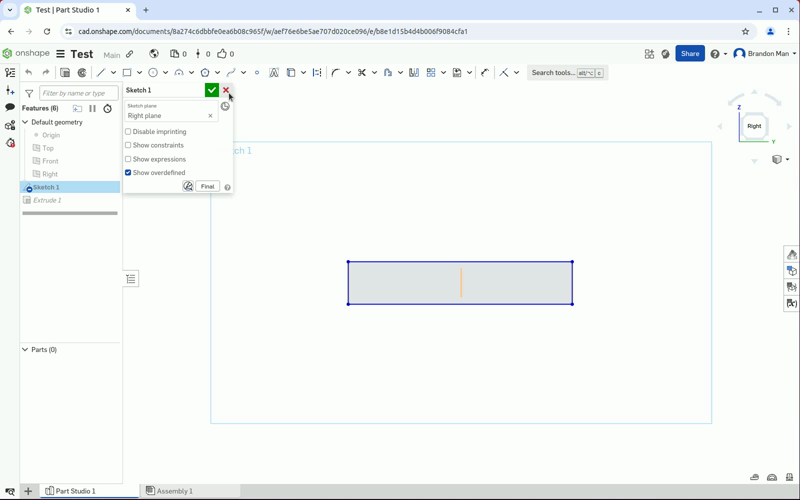
click(229, 92)
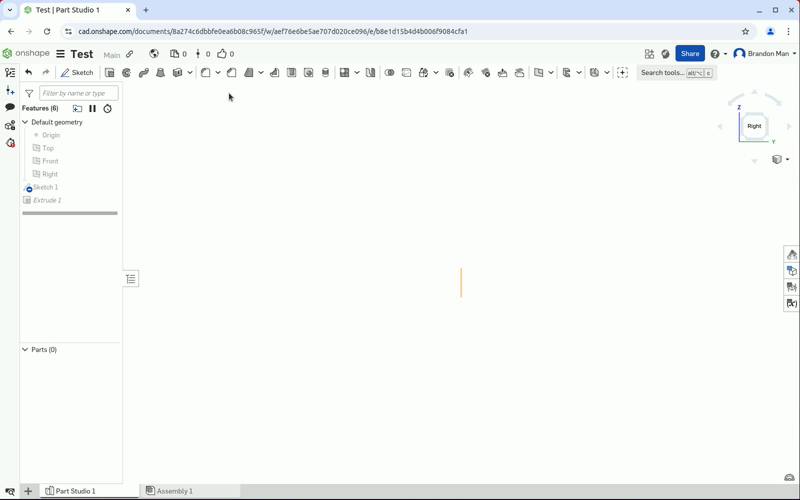
mouse_move(541, 75)
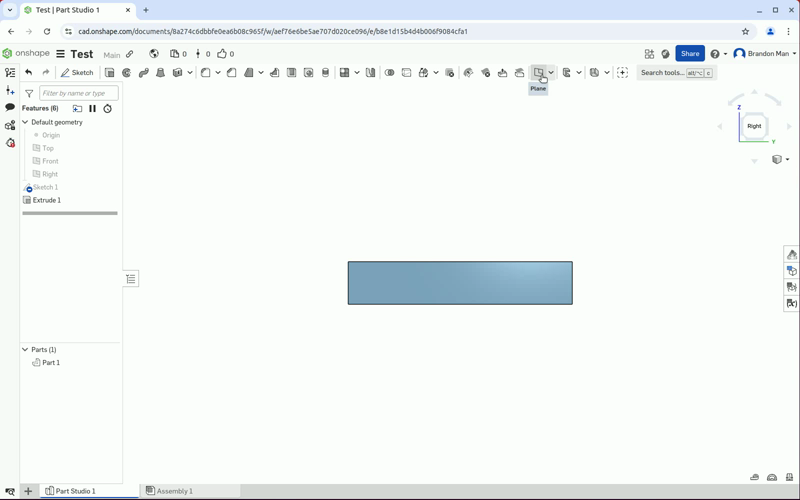
click(541, 75)
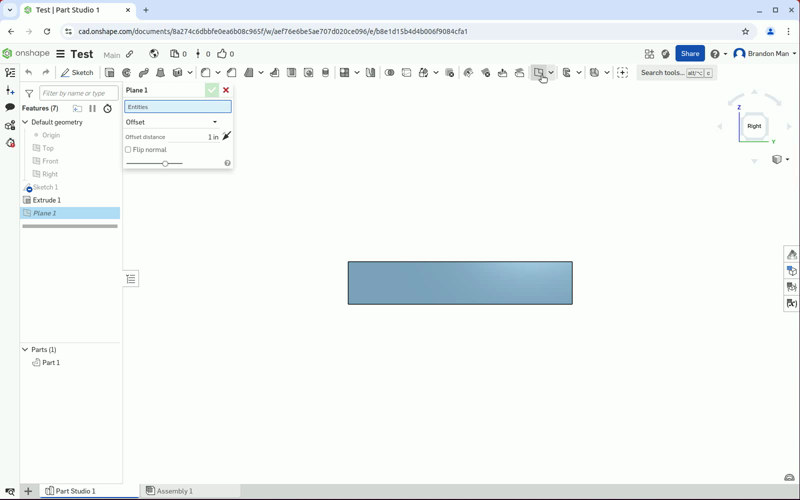
mouse_move(73, 176)
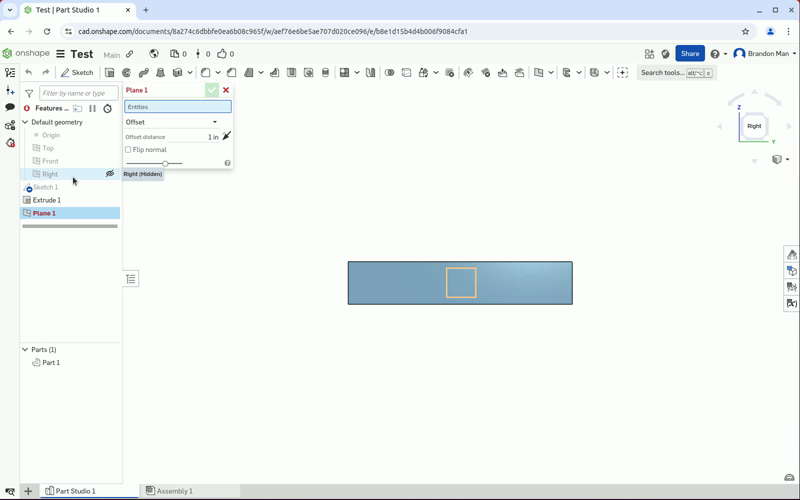
click(73, 176)
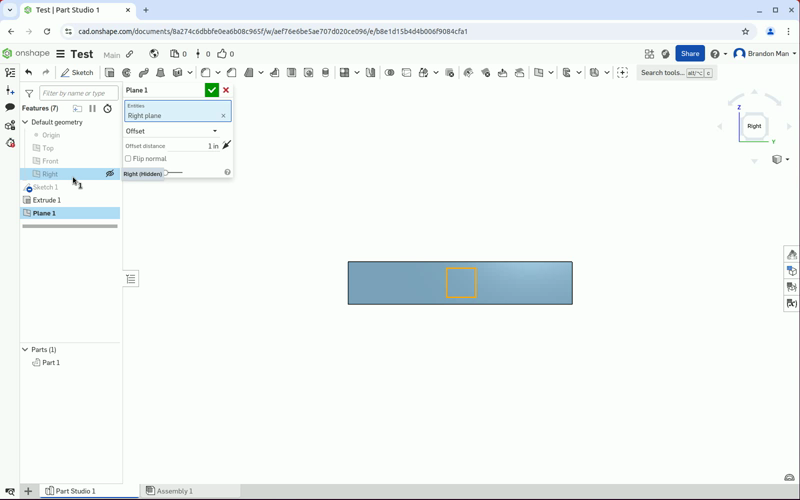
key(tab, 2)
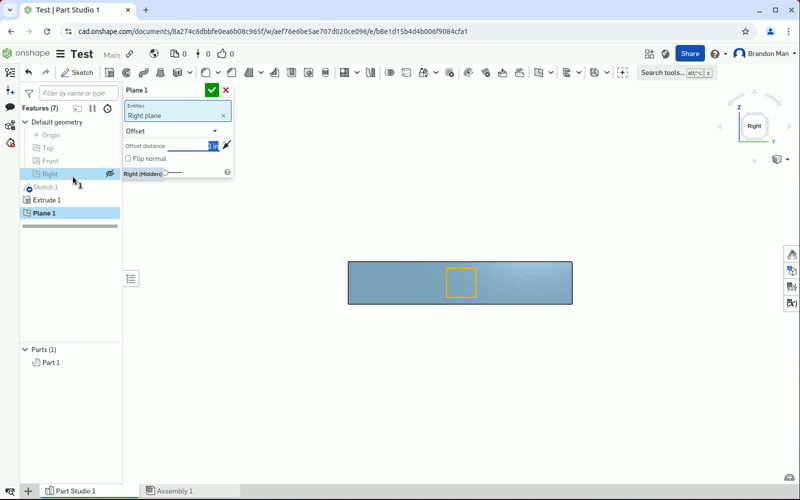
text(1.448)
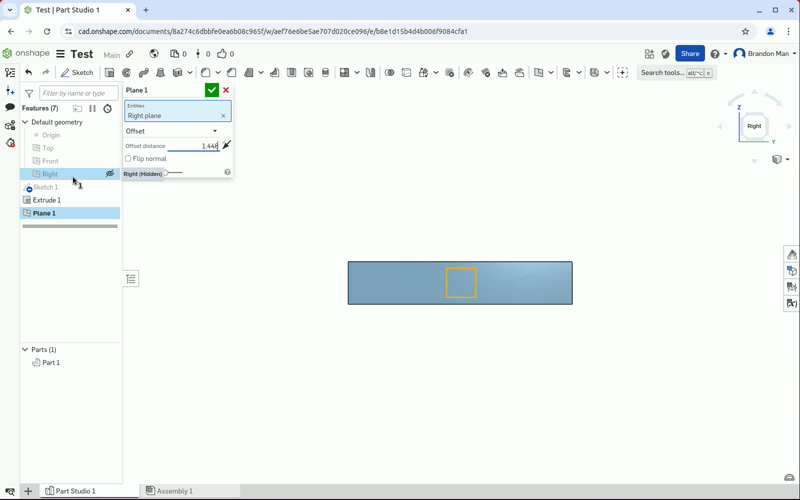
key(enter, 2)
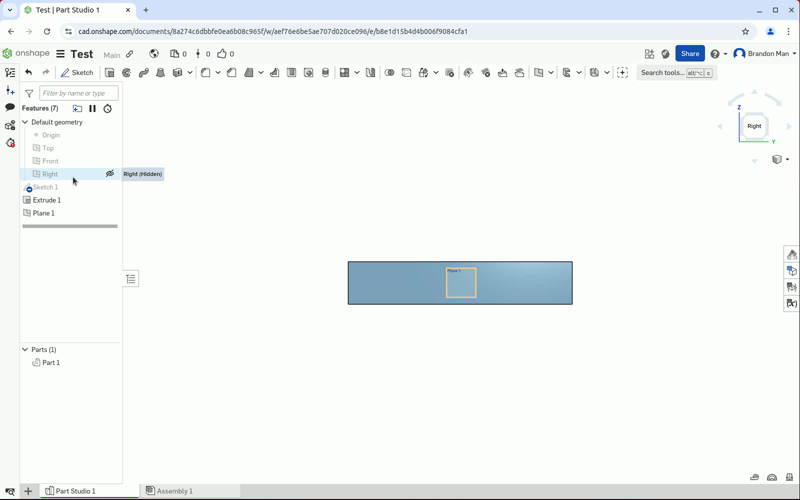
key(shift+s)
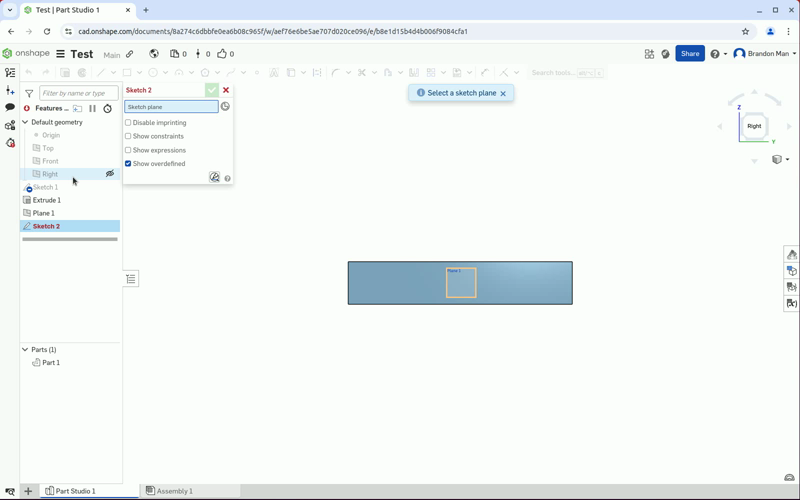
mouse_move(73, 215)
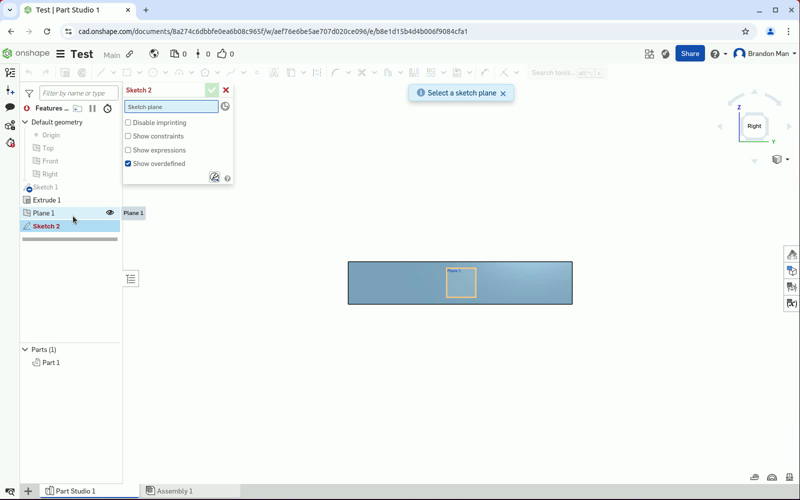
click(73, 215)
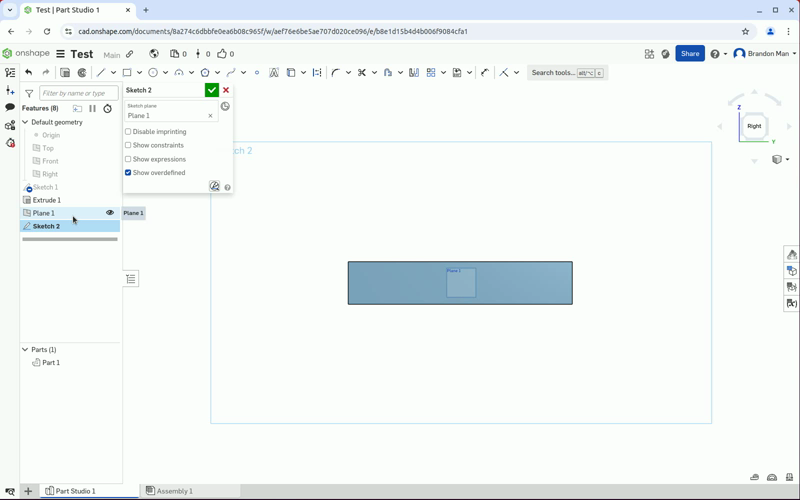
mouse_move(73, 352)
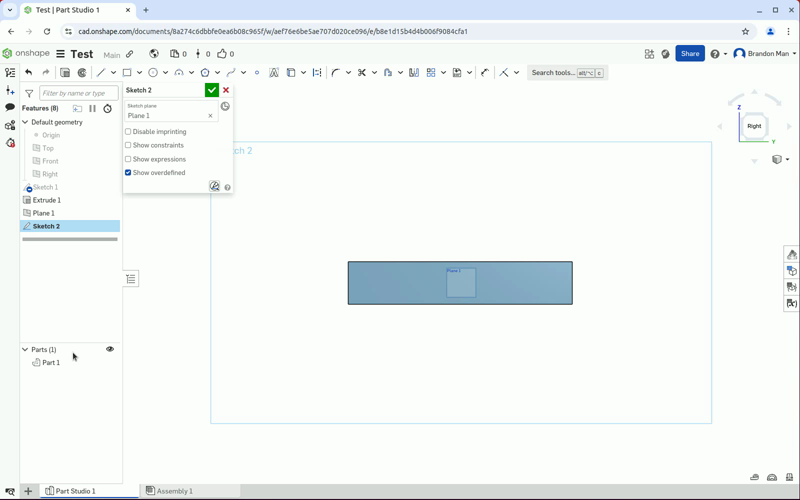
key(y)
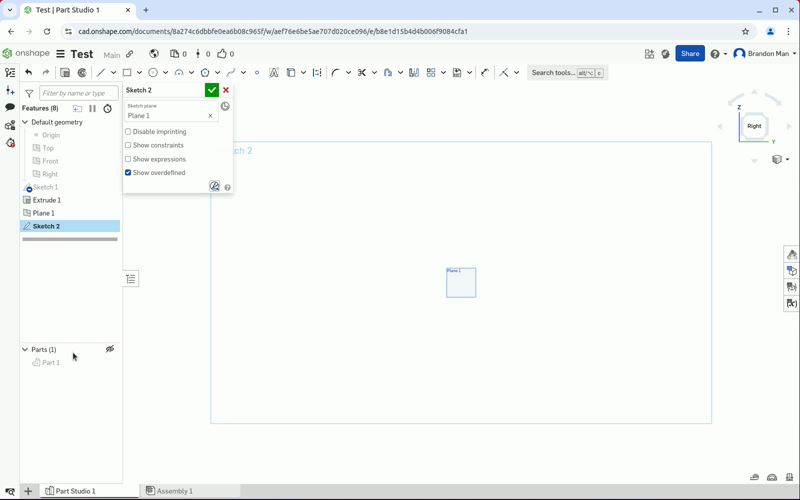
key(a)
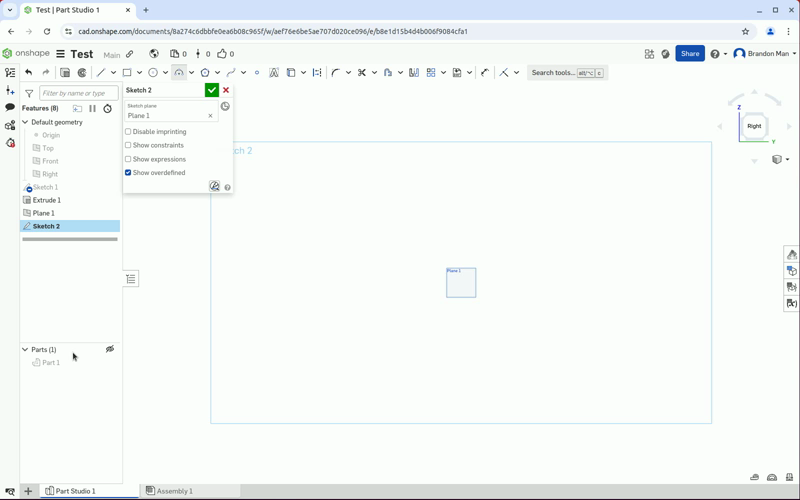
key_down(shift)
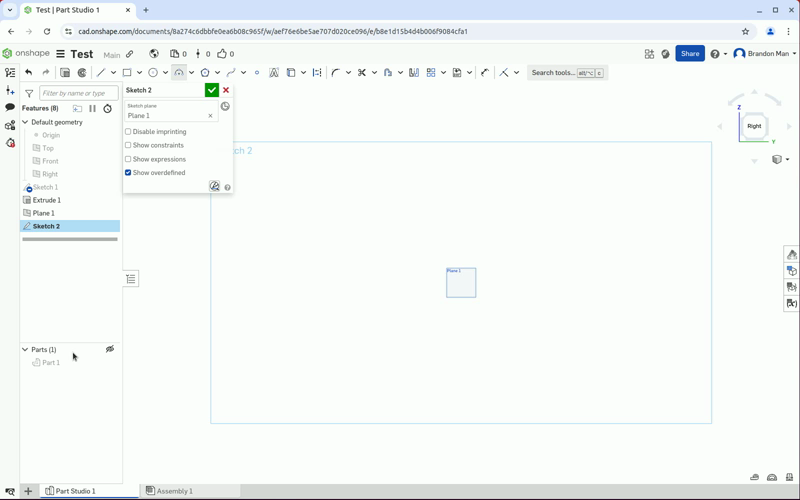
mouse_move(429, 286)
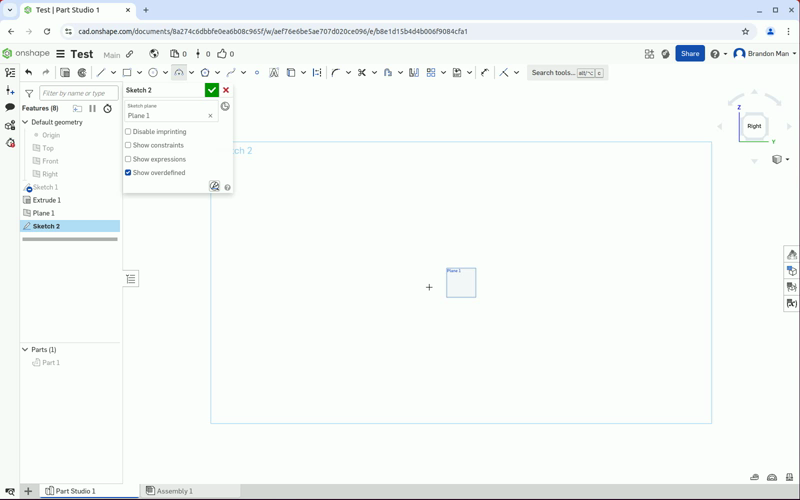
click(429, 286)
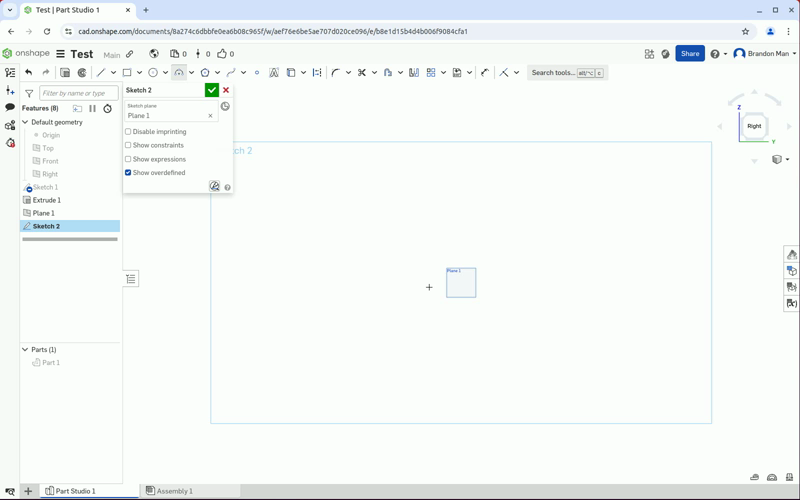
key_up(shift)
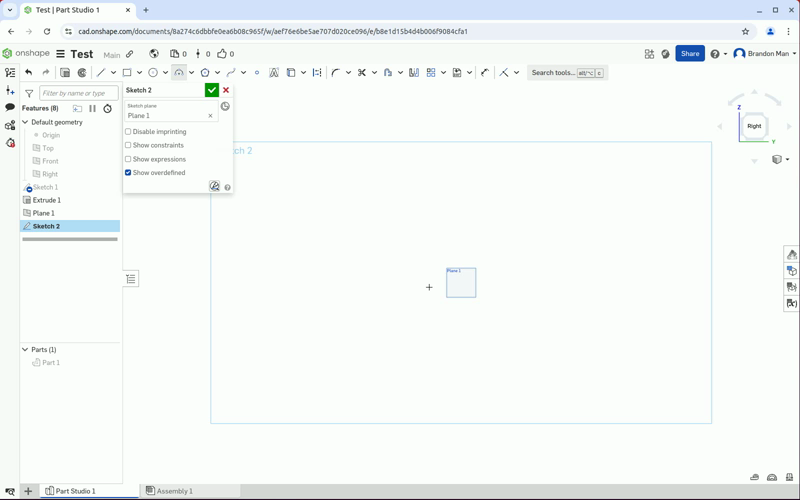
key_down(shift)
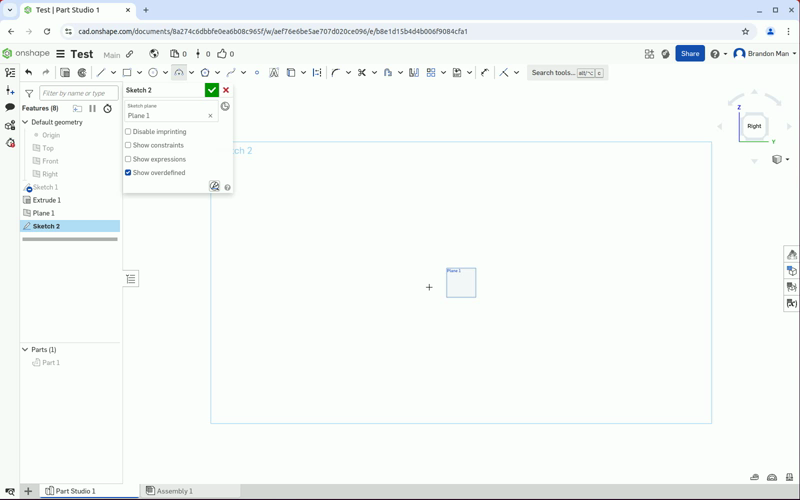
mouse_move(432, 289)
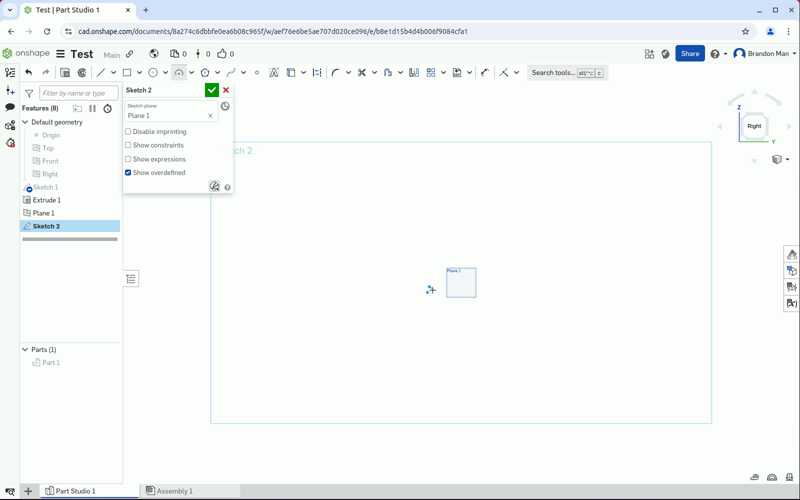
scroll(6)
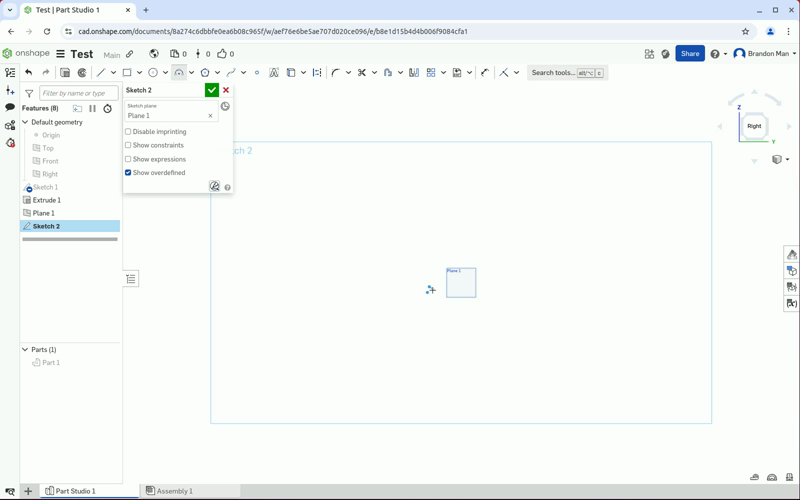
scroll(6)
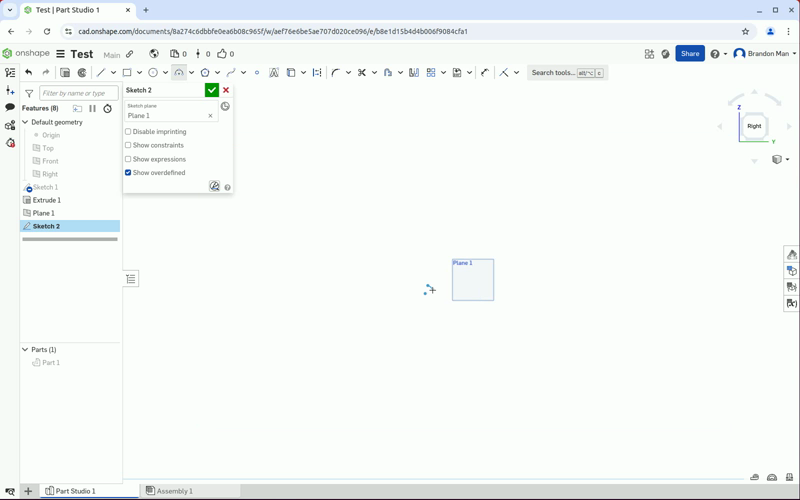
scroll(6)
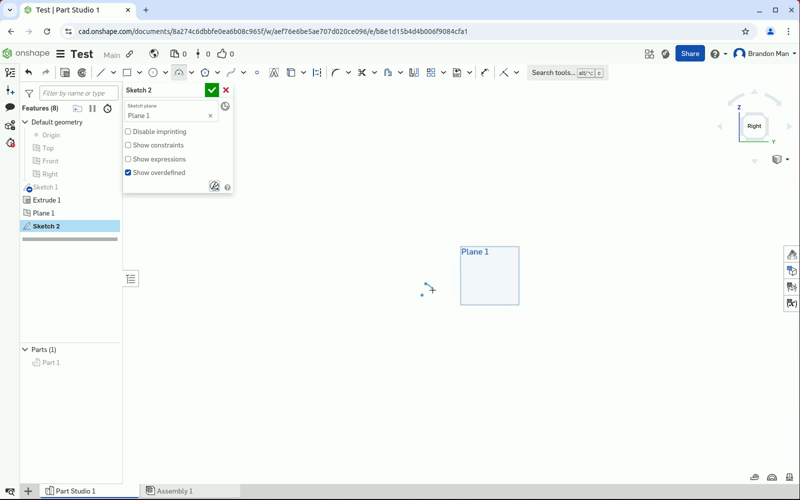
scroll(6)
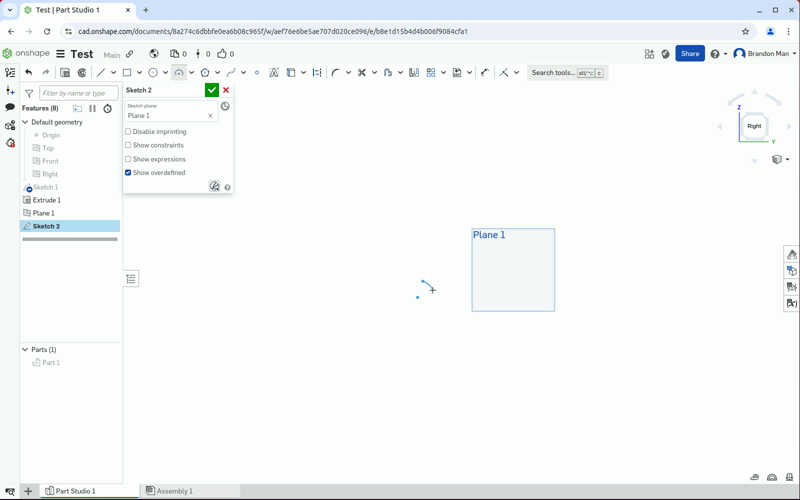
scroll(6)
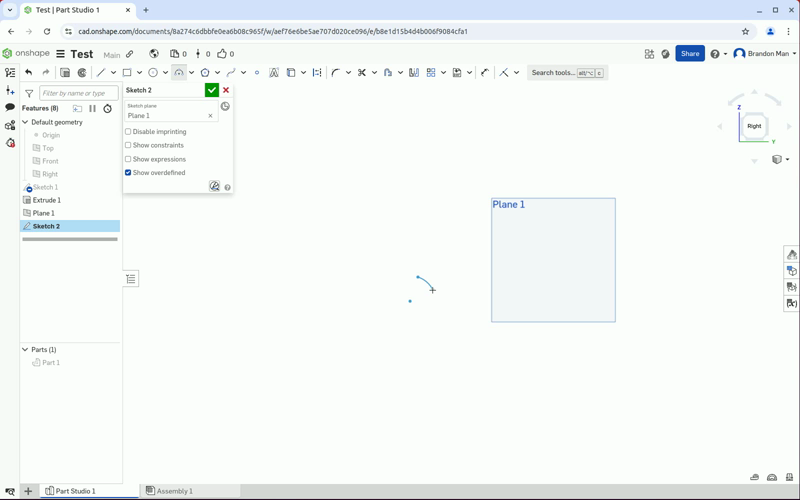
scroll(6)
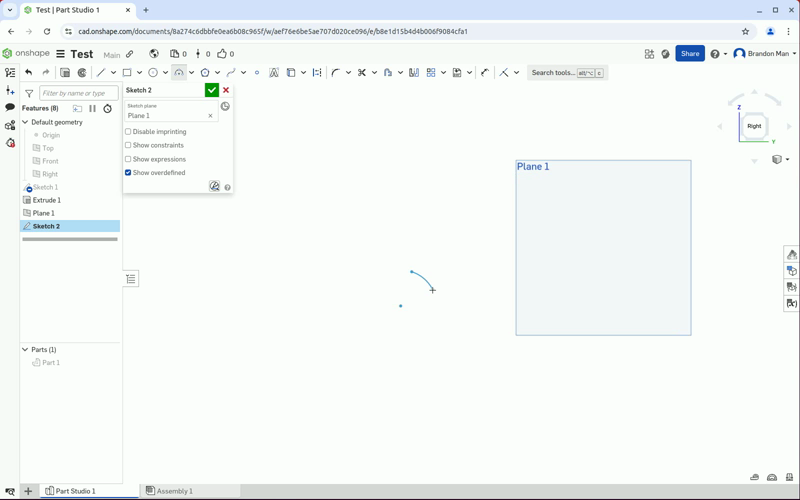
scroll(6)
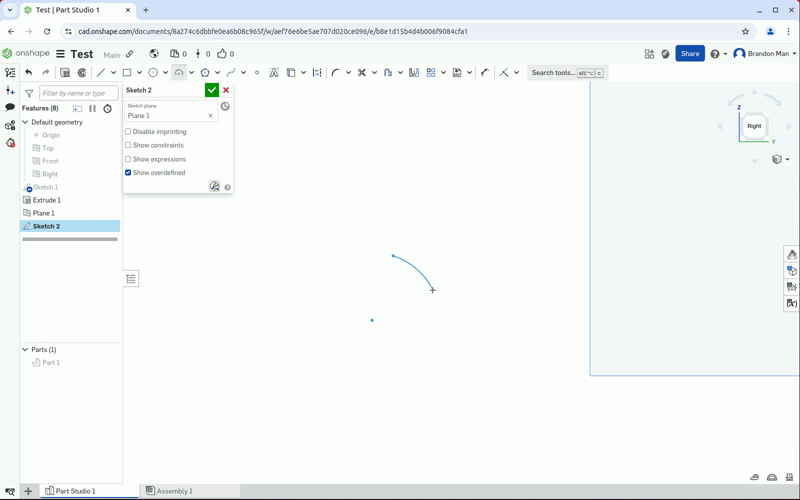
click(432, 289)
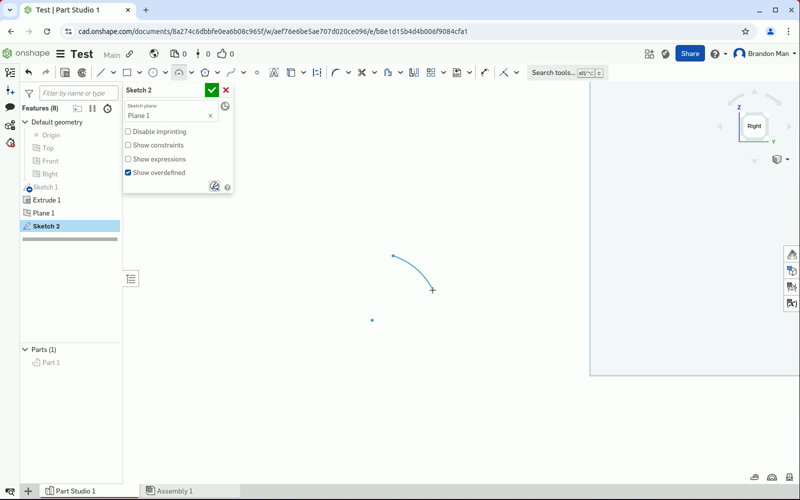
scroll(-6)
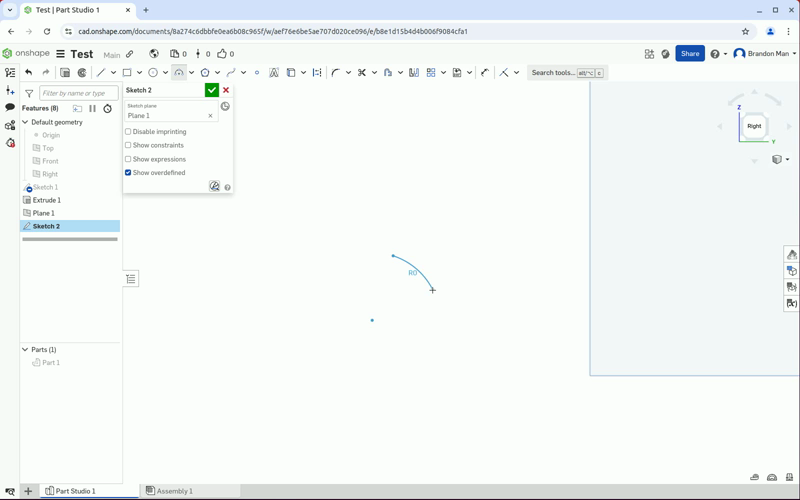
scroll(-6)
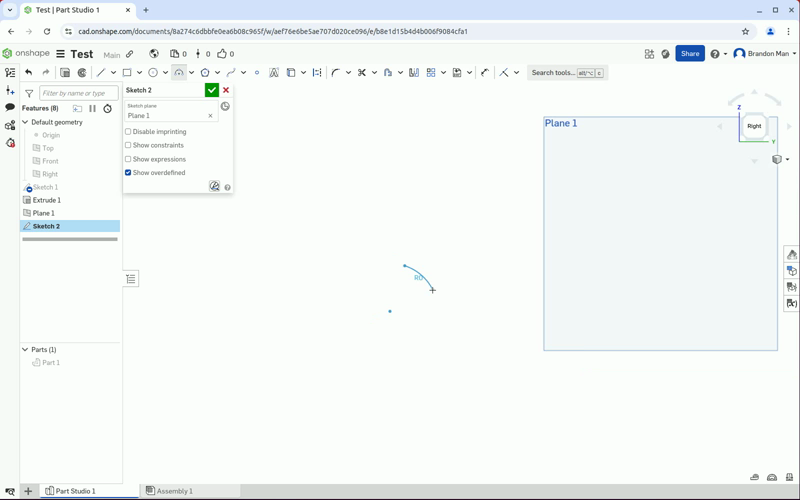
scroll(-6)
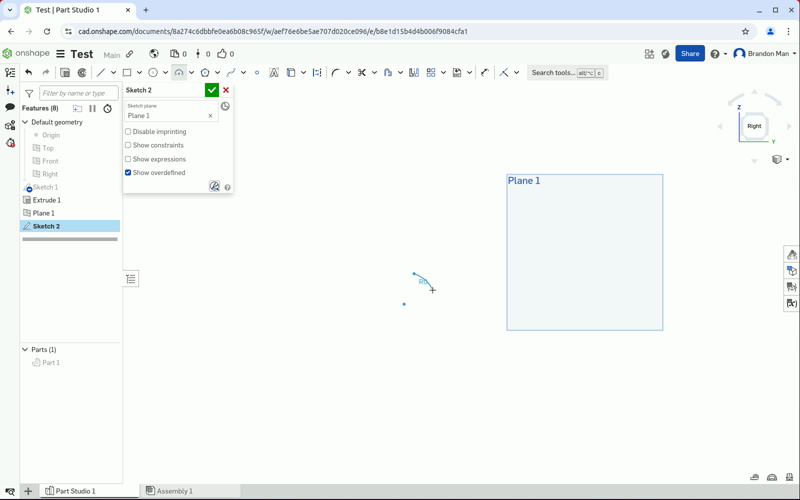
scroll(-6)
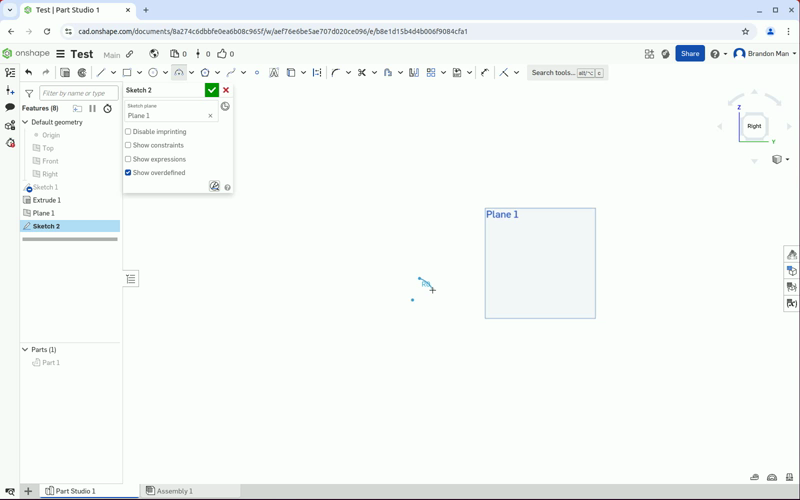
scroll(-6)
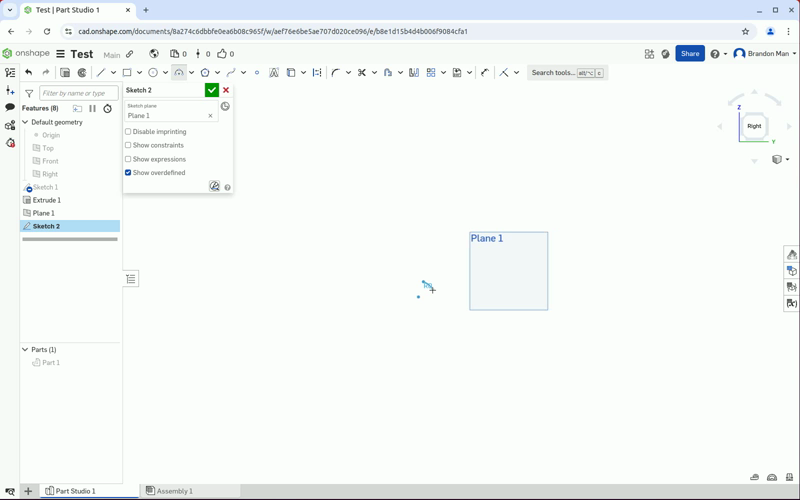
scroll(-6)
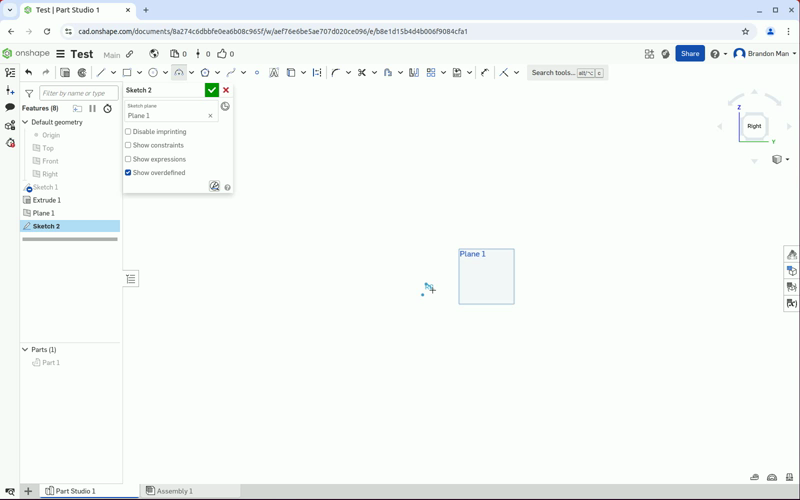
scroll(-6)
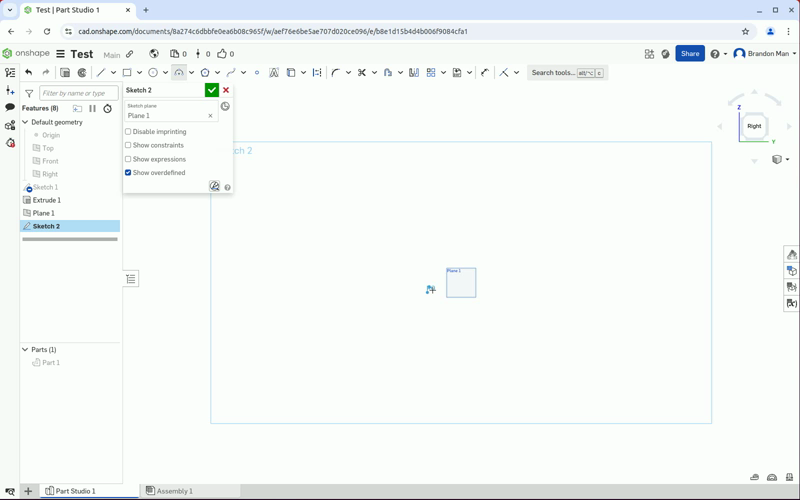
mouse_move(430, 288)
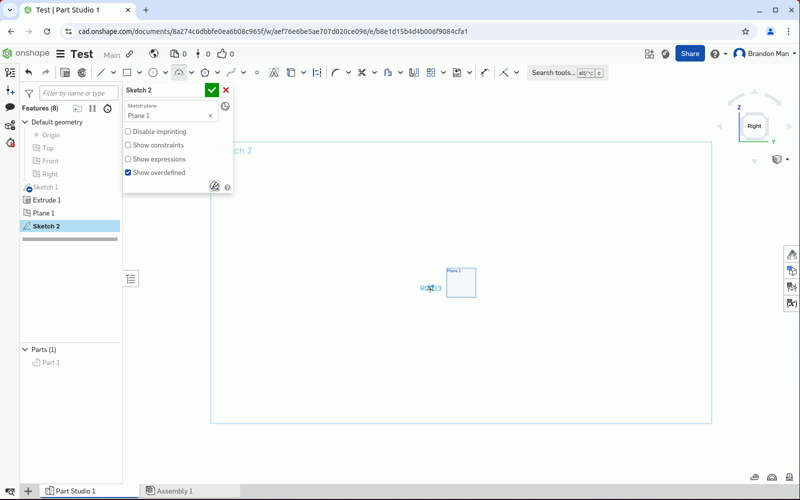
scroll(6)
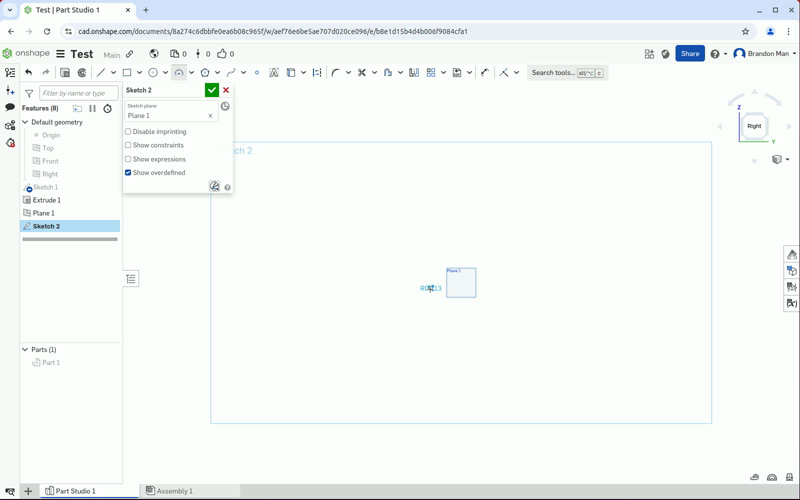
scroll(6)
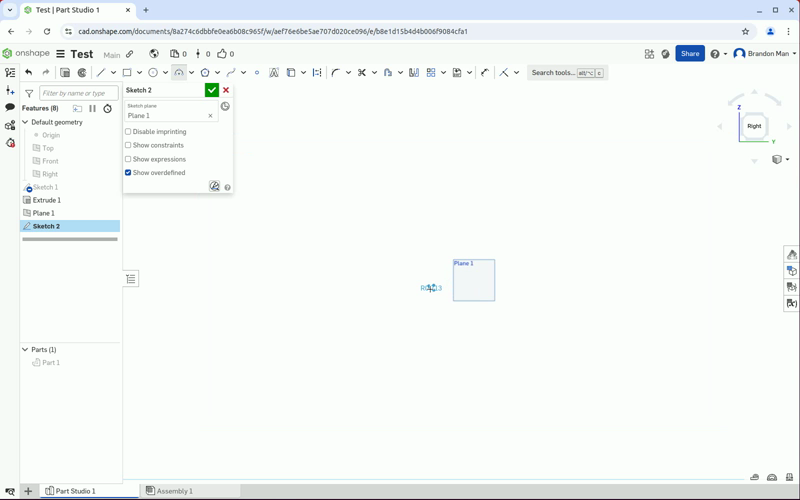
scroll(6)
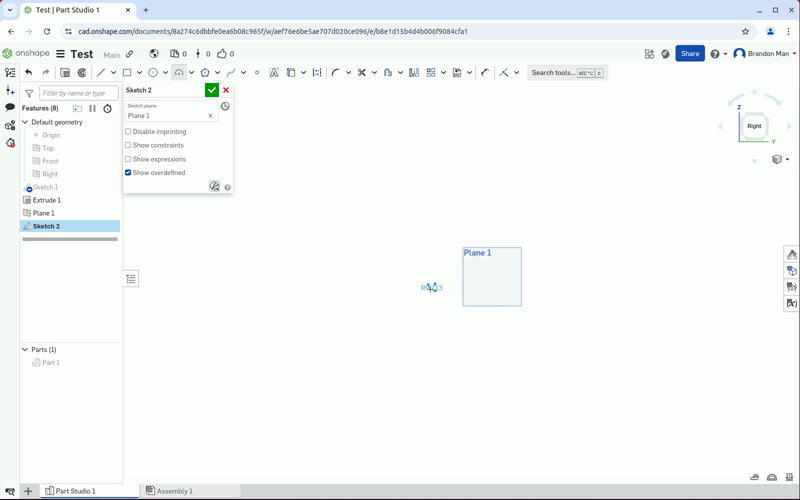
scroll(6)
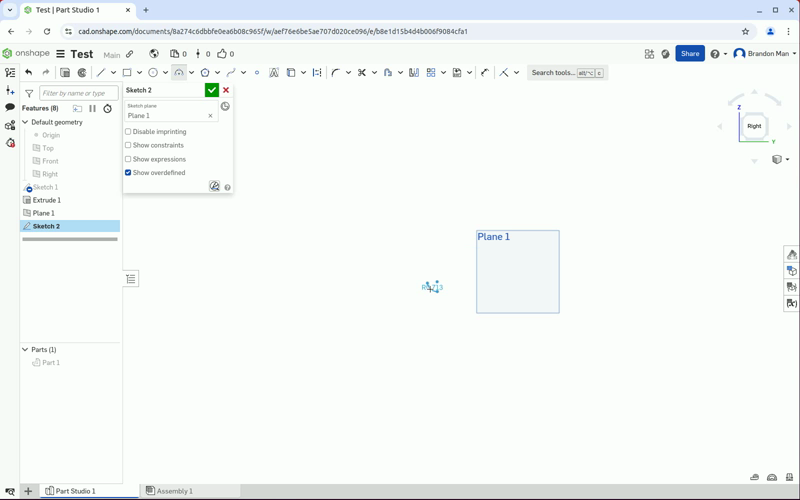
scroll(6)
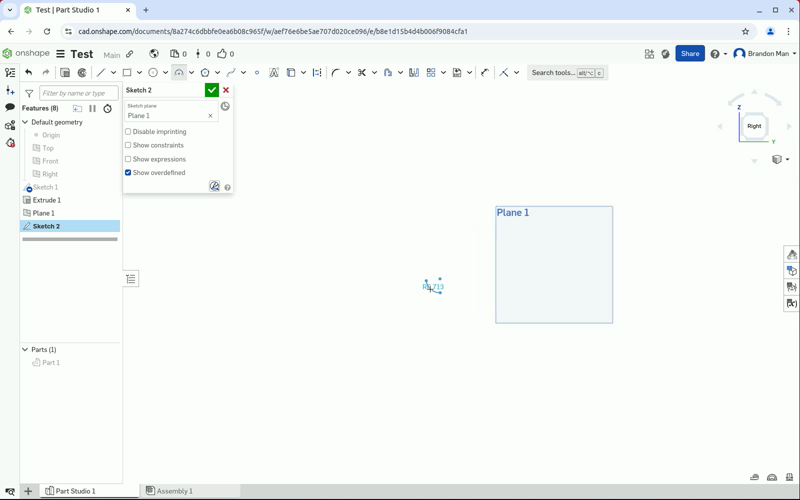
scroll(6)
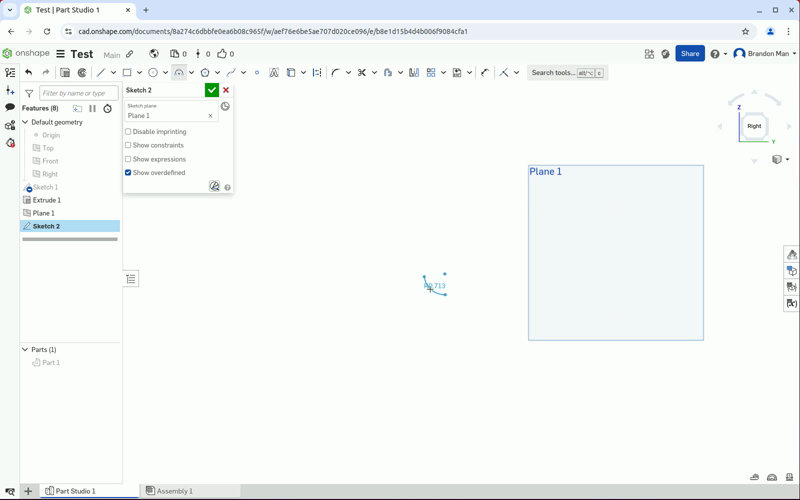
scroll(6)
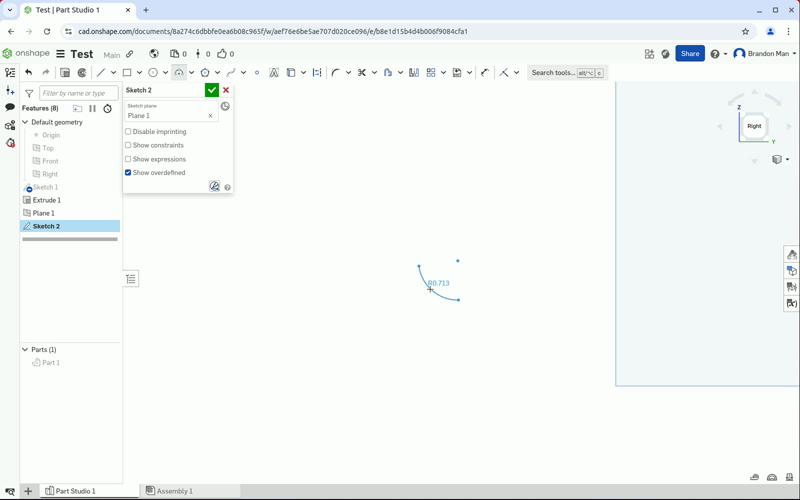
click(430, 288)
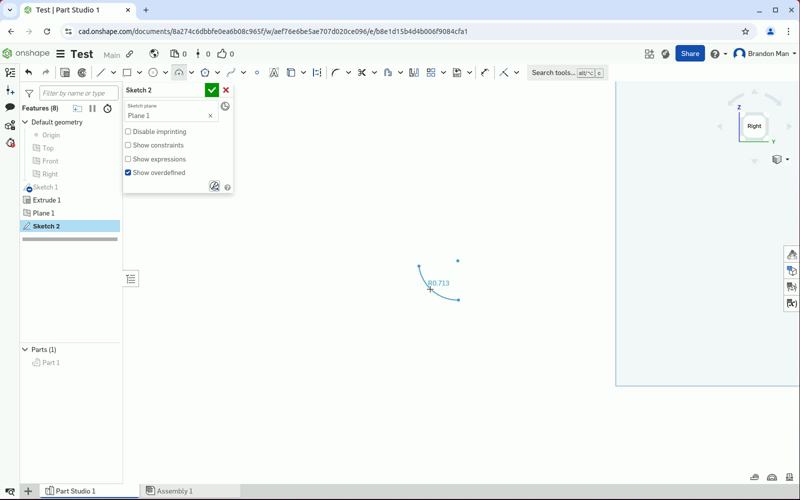
scroll(-6)
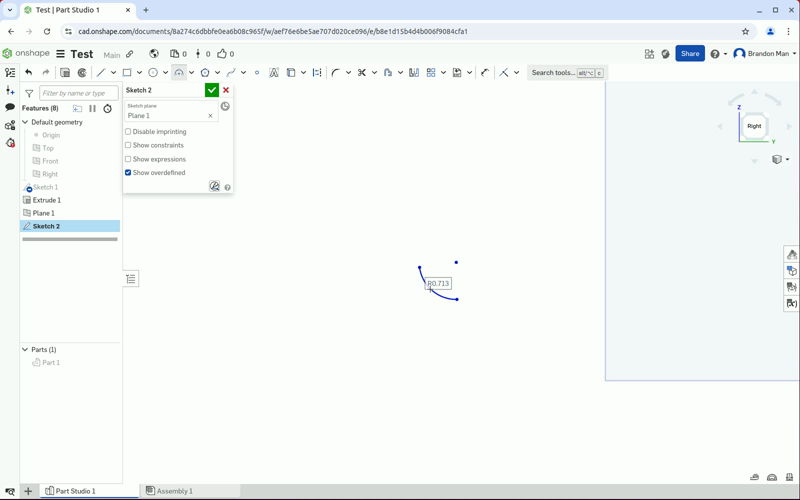
scroll(-6)
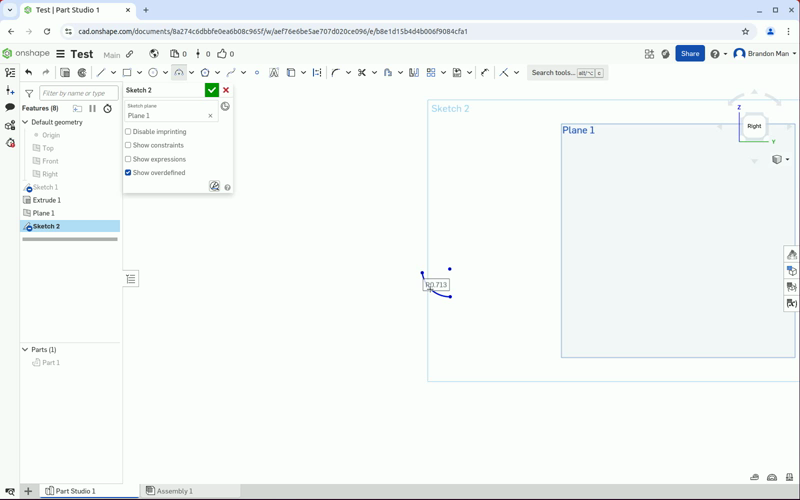
scroll(-6)
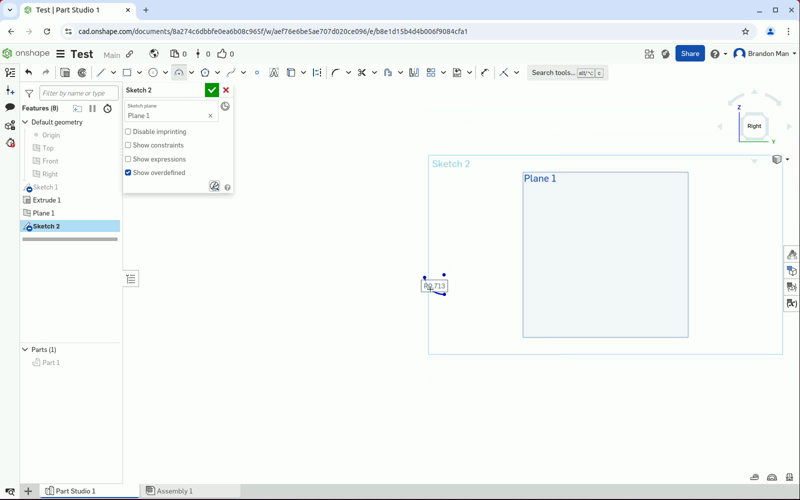
scroll(-6)
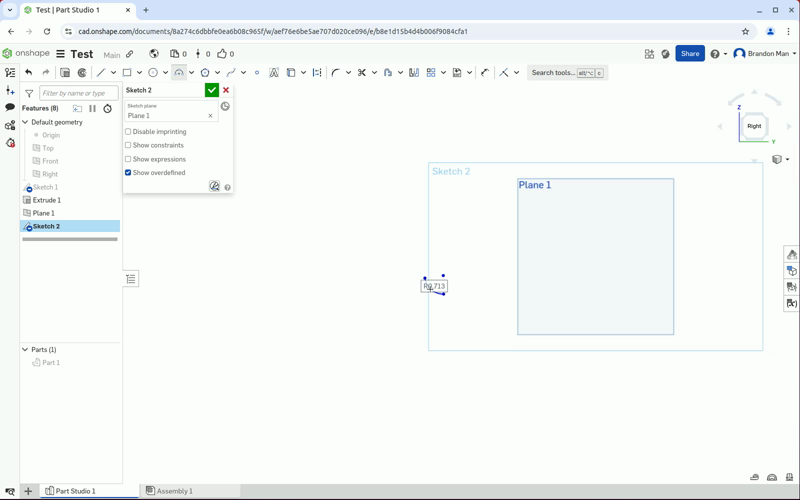
scroll(-6)
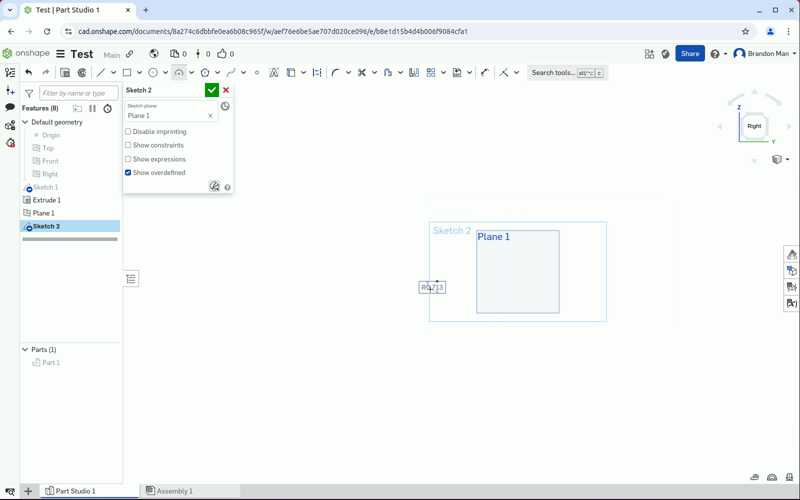
scroll(-6)
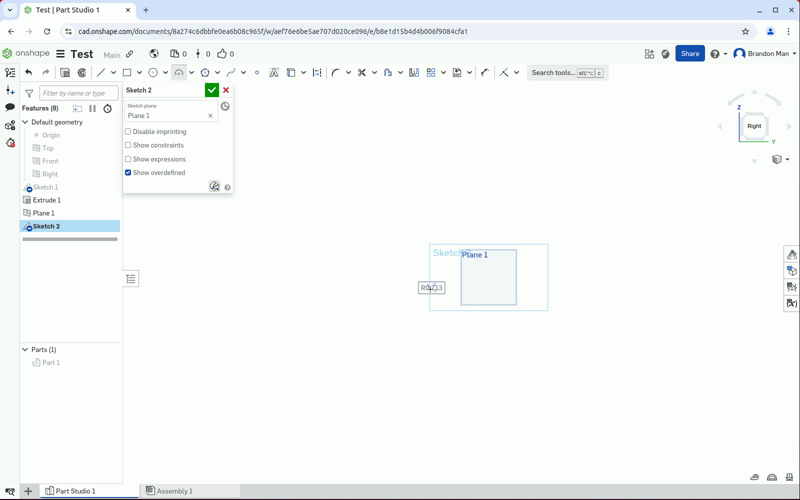
scroll(-6)
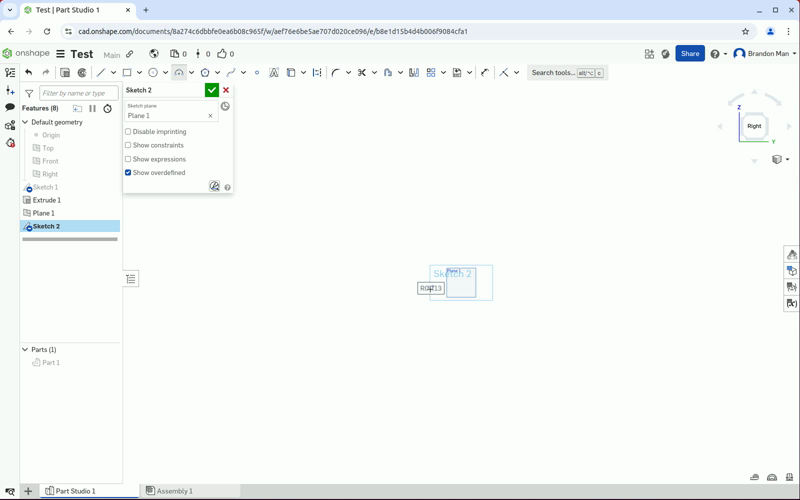
key_up(shift)
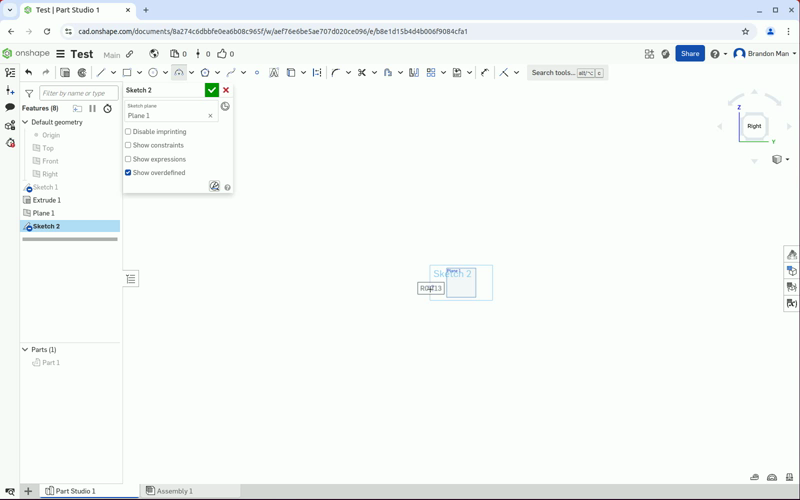
key(esc)
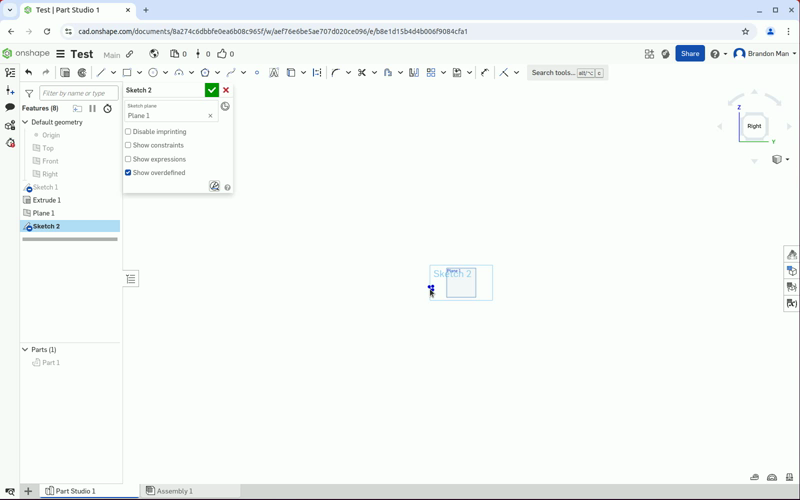
key(l)
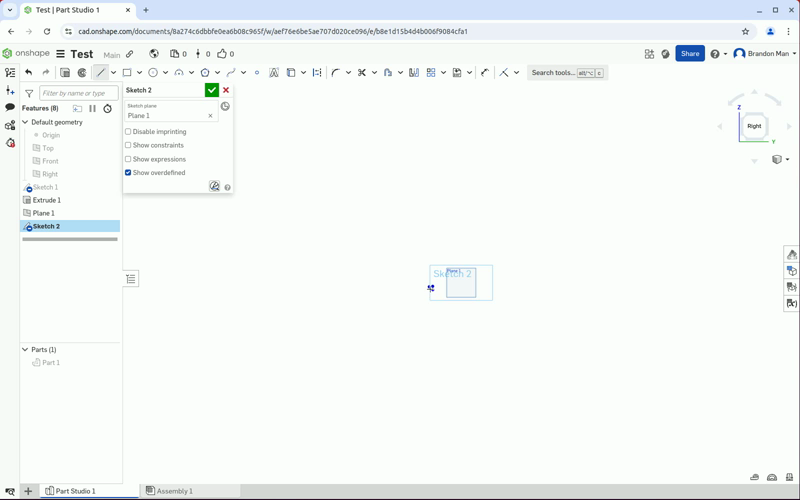
mouse_move(432, 289)
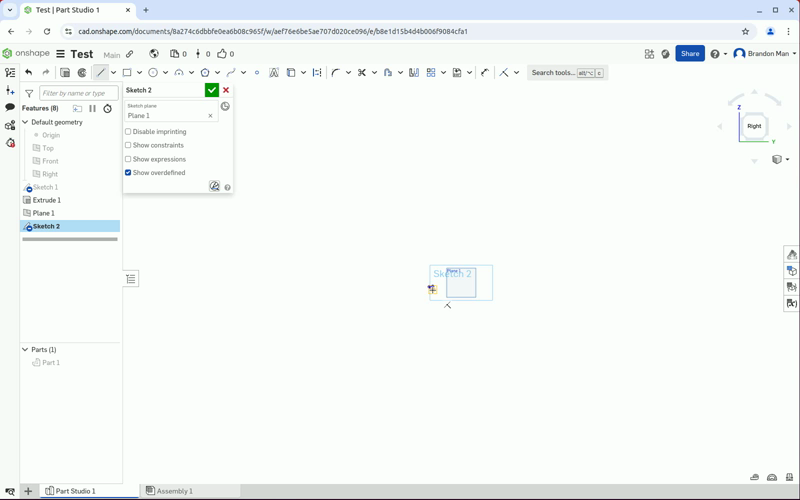
scroll(6)
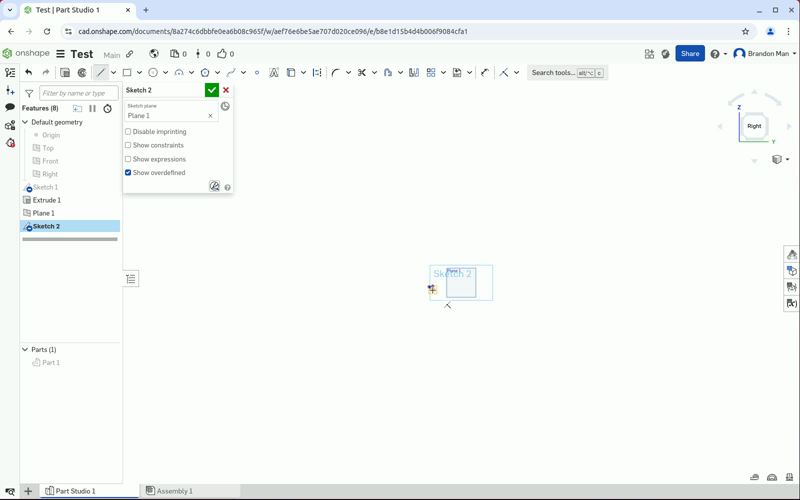
scroll(6)
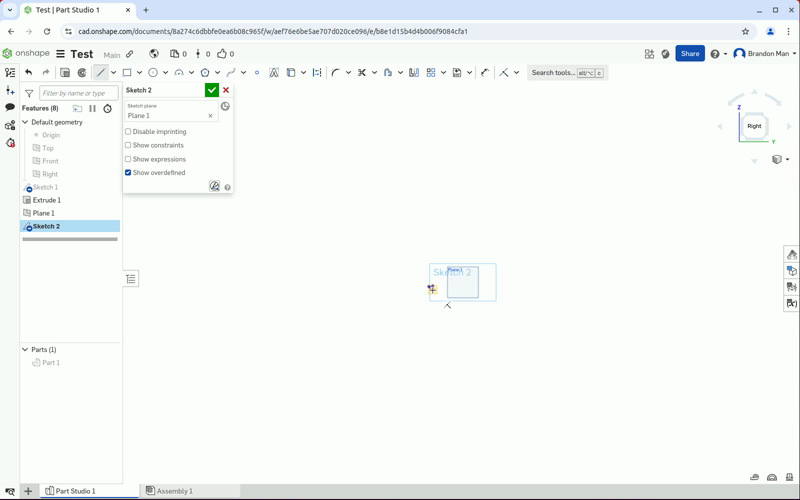
scroll(6)
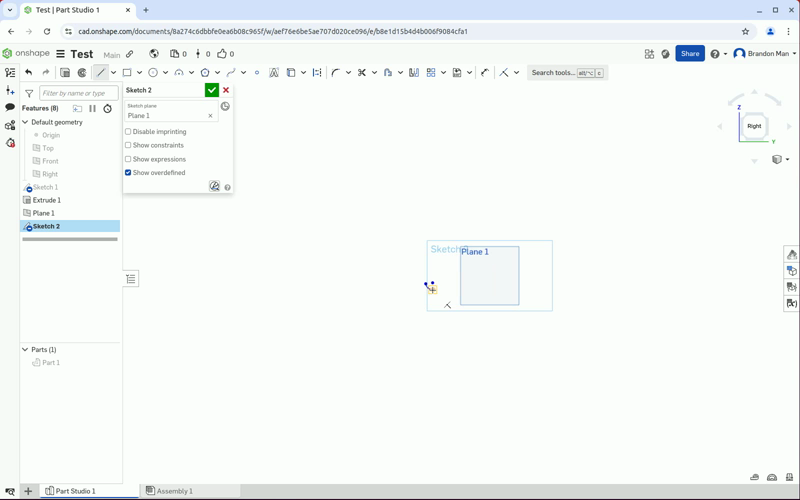
scroll(6)
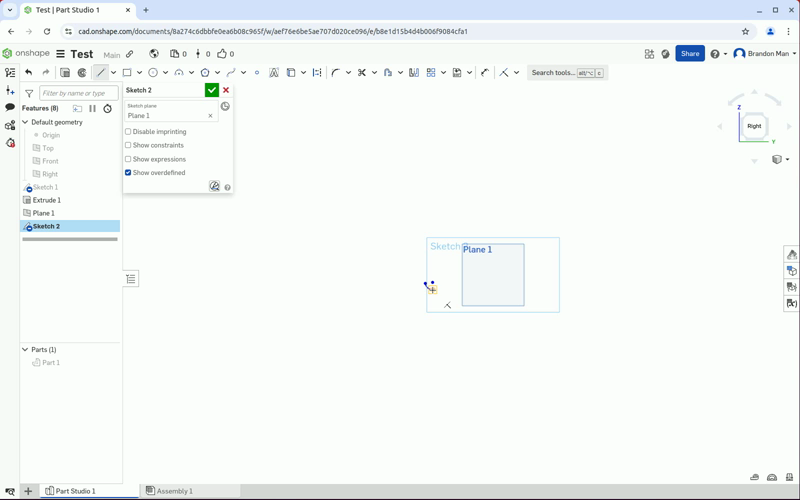
scroll(6)
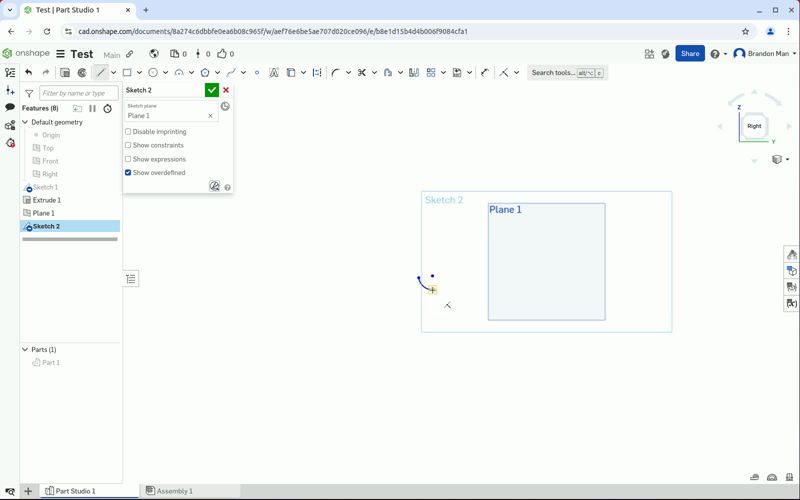
scroll(6)
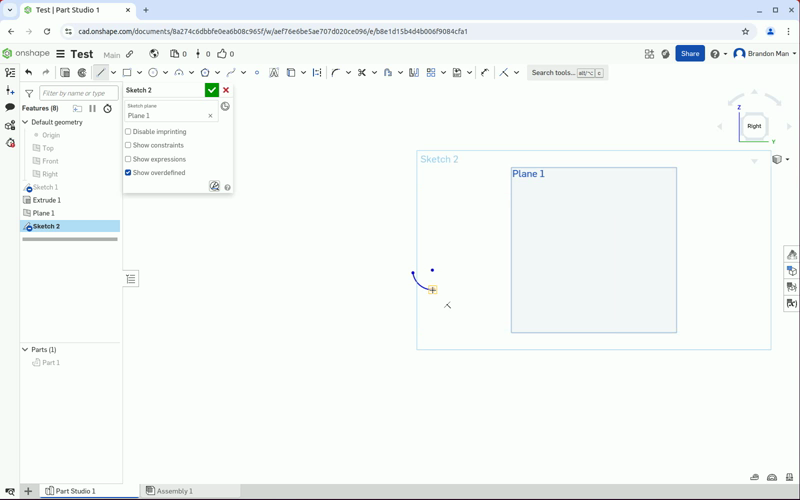
scroll(6)
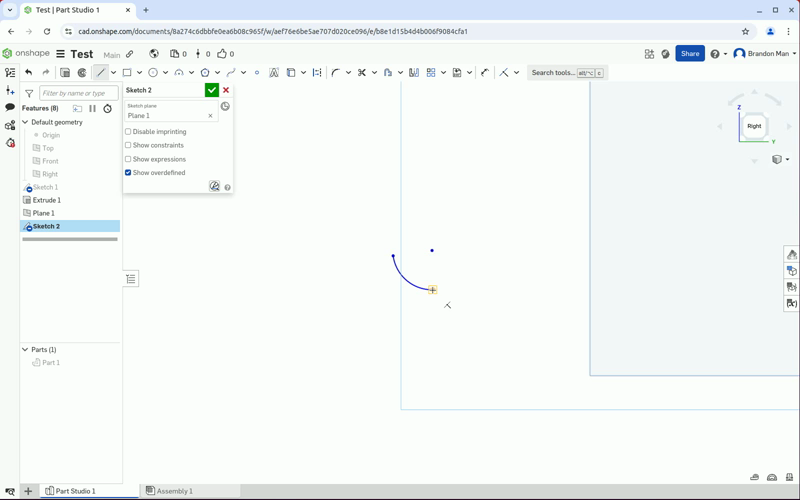
click(432, 289)
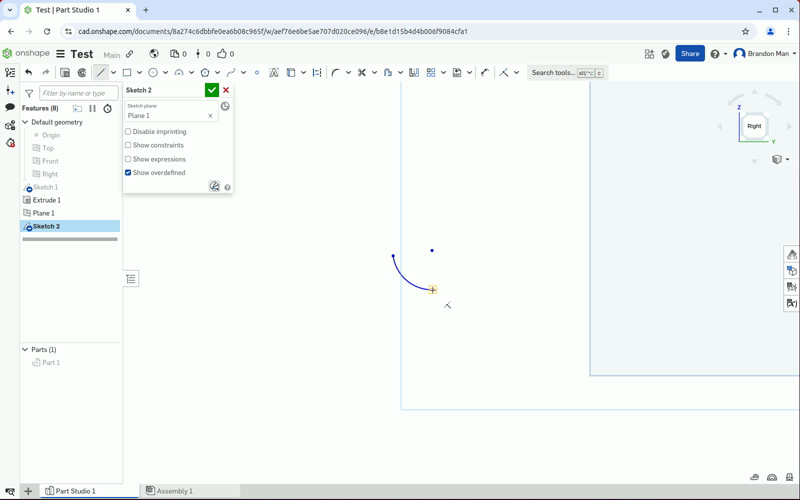
scroll(-6)
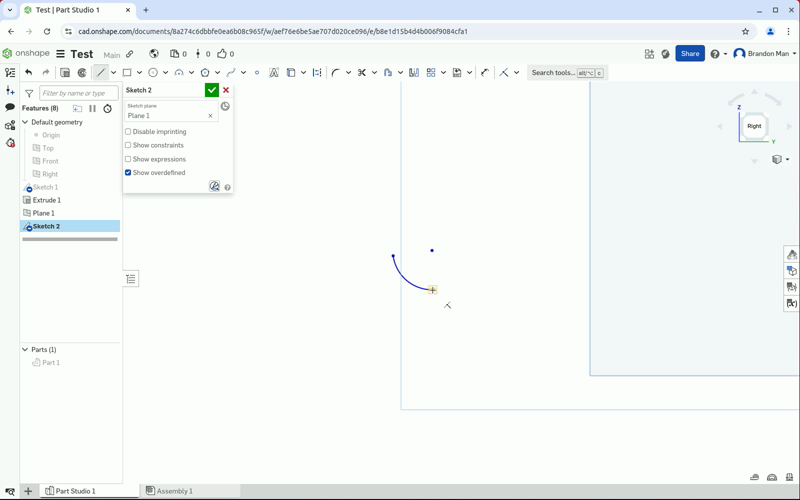
scroll(-6)
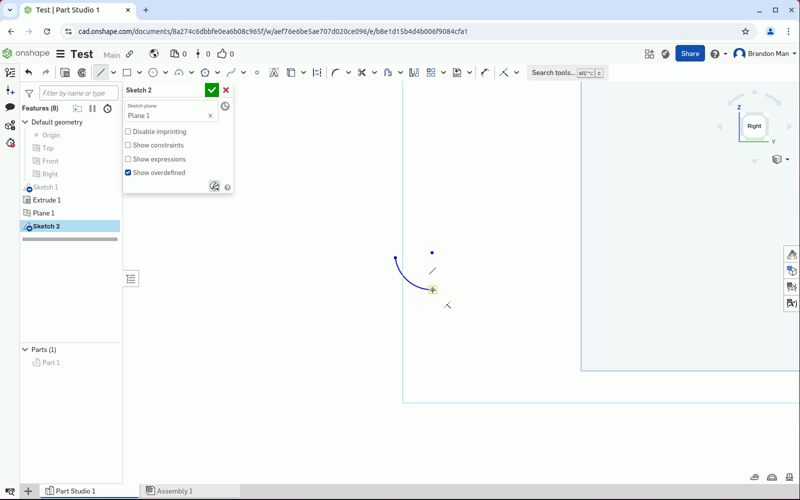
scroll(-6)
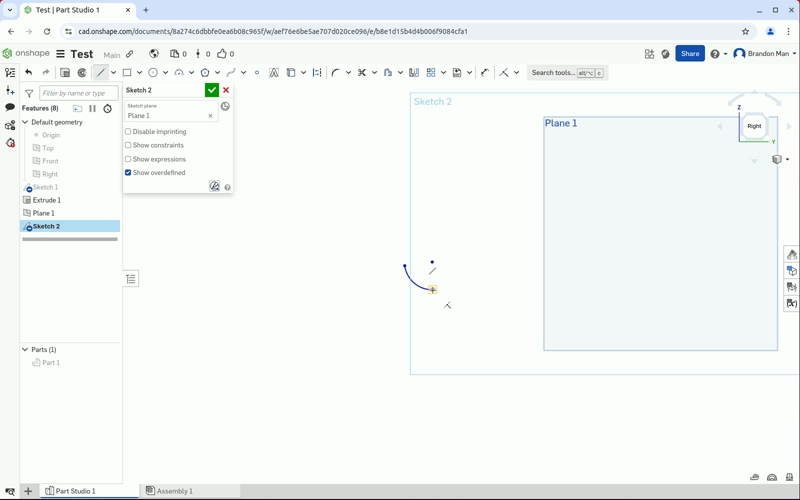
scroll(-6)
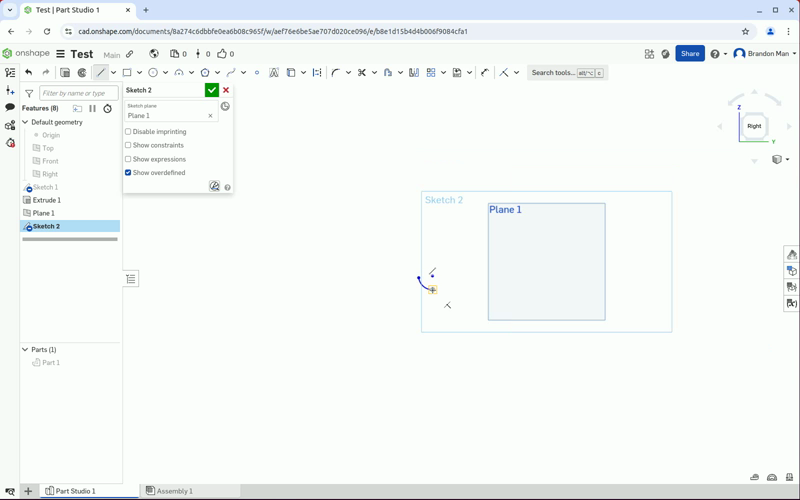
scroll(-6)
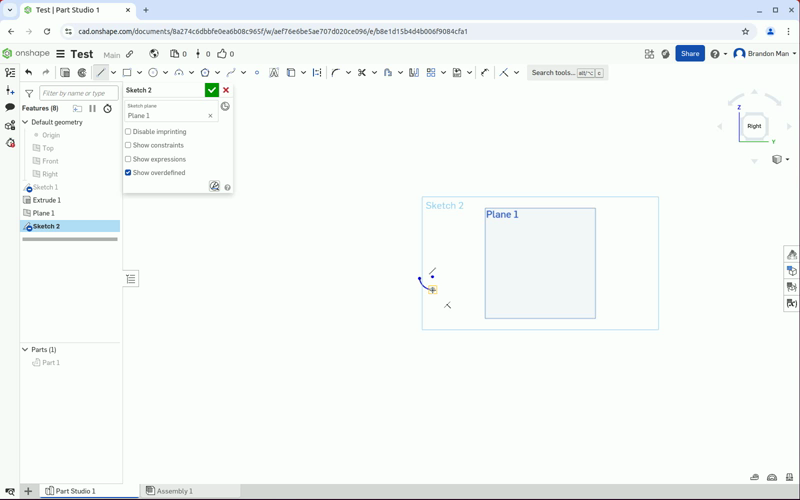
scroll(-6)
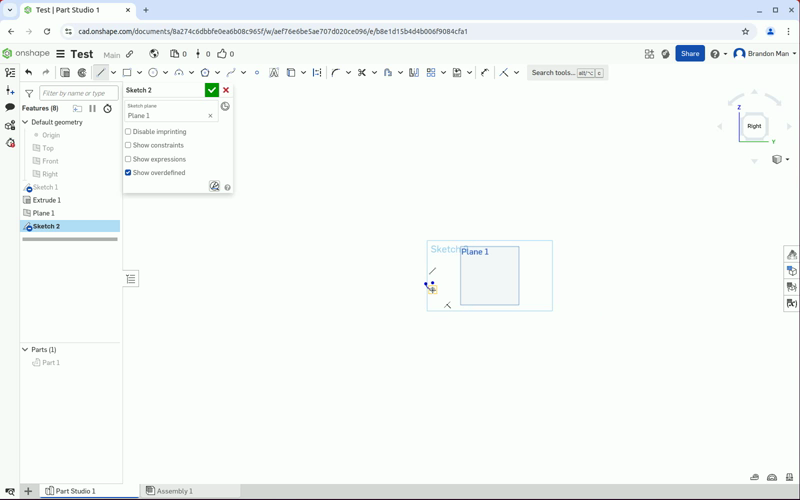
scroll(-6)
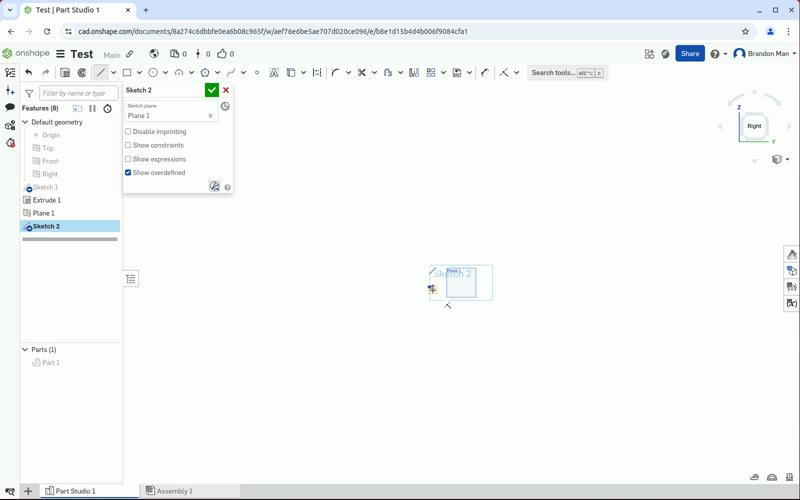
key_down(shift)
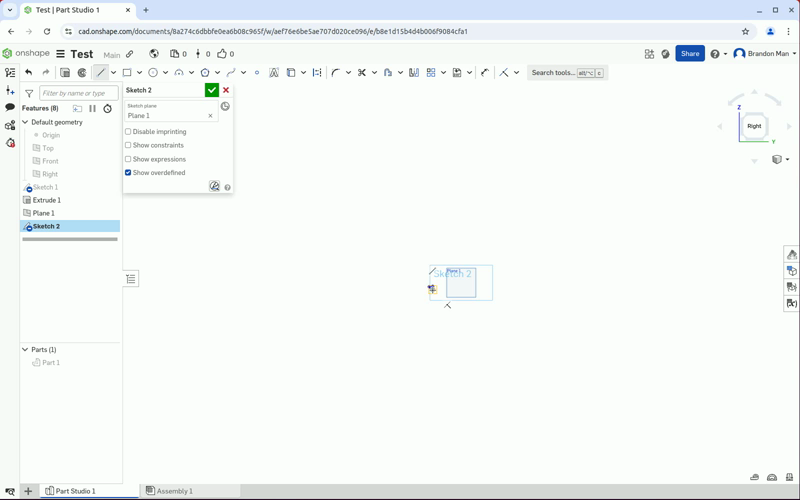
mouse_move(462, 289)
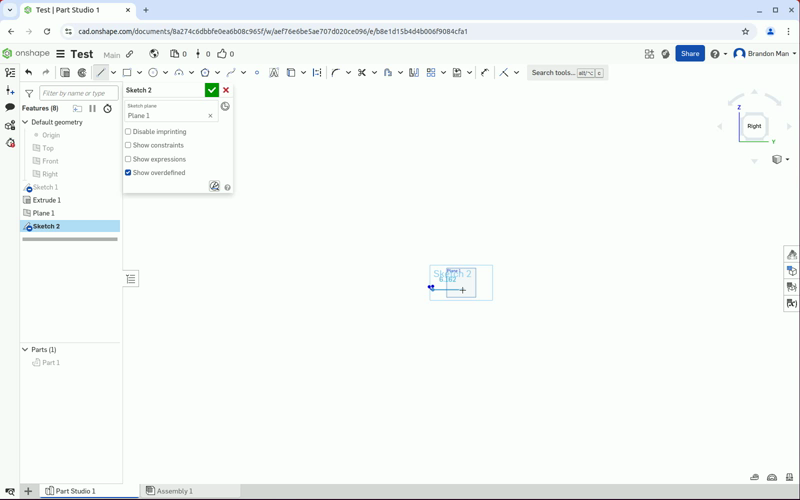
mouse_move(489, 289)
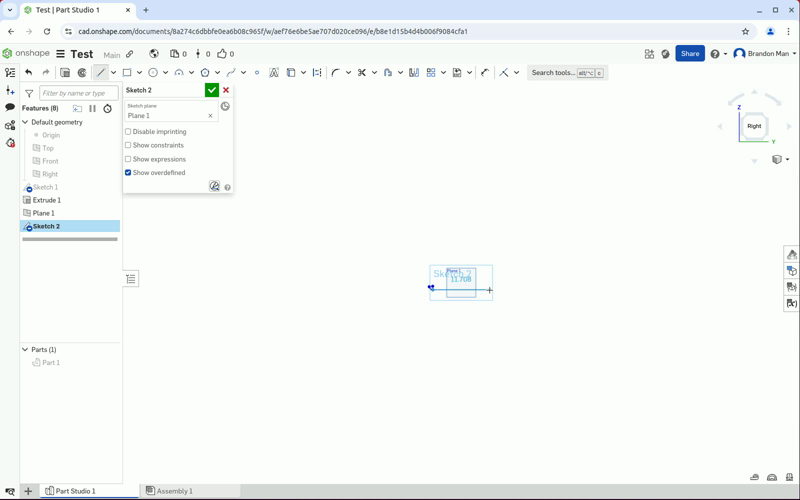
click(489, 289)
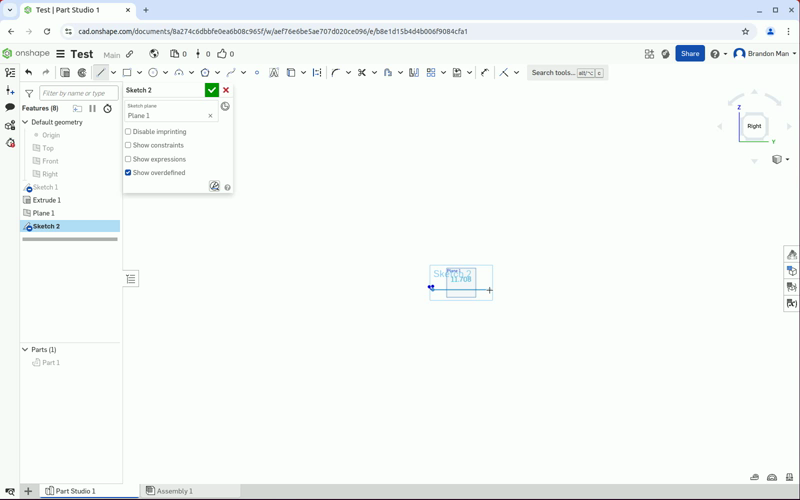
key_up(shift)
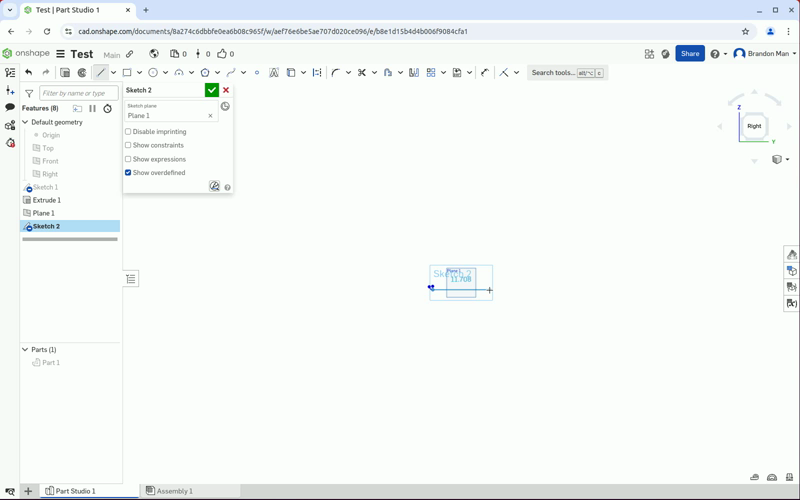
key(esc)
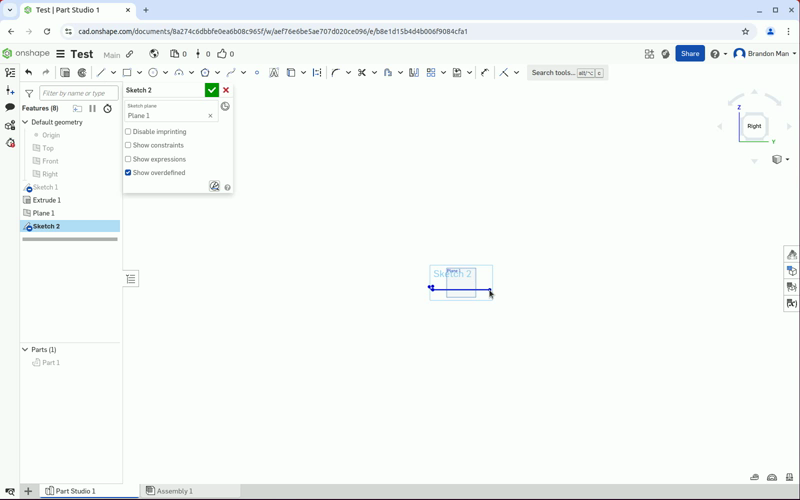
key(a)
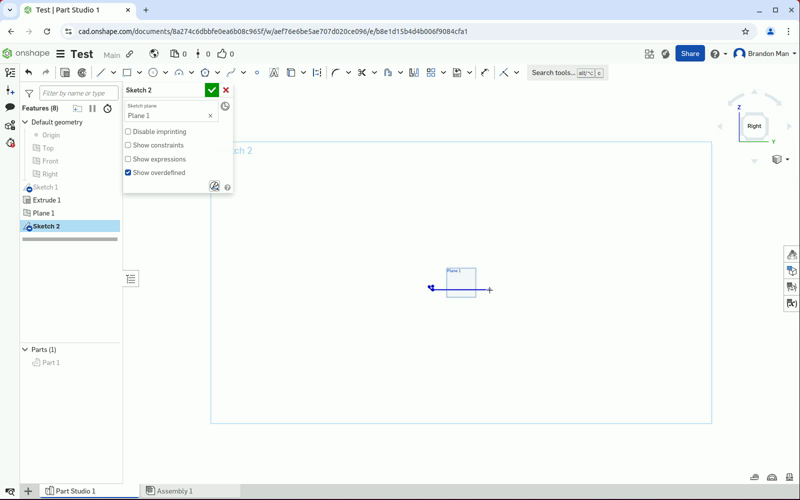
mouse_move(489, 289)
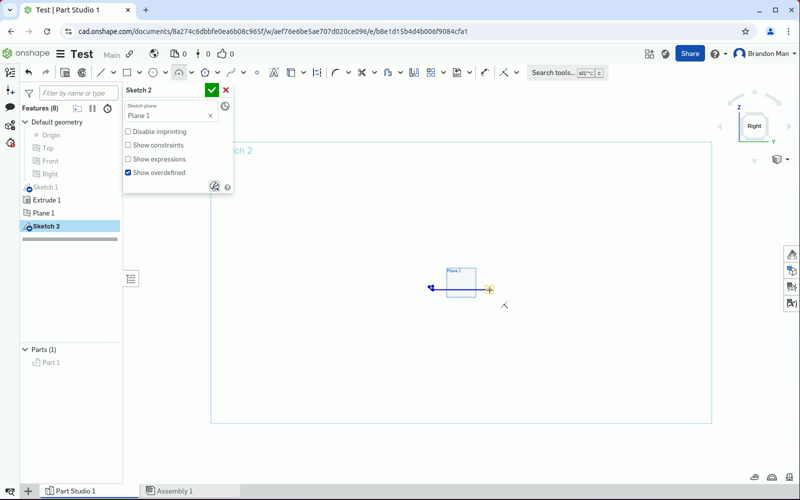
click(489, 289)
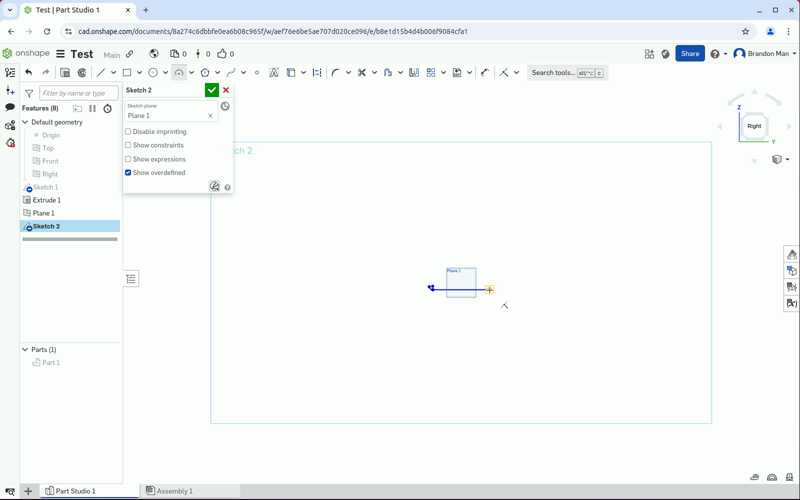
key_down(shift)
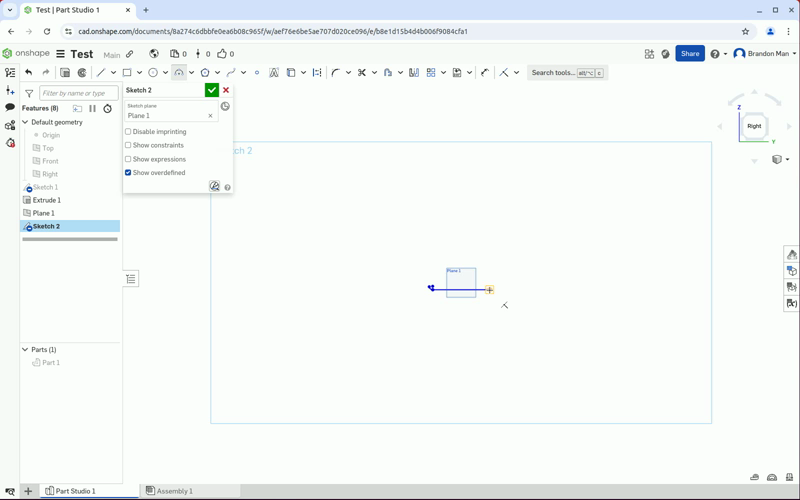
mouse_move(492, 286)
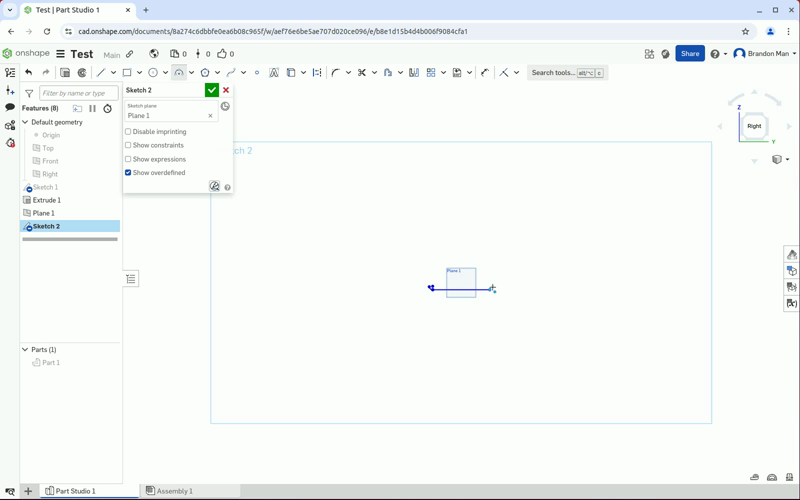
scroll(6)
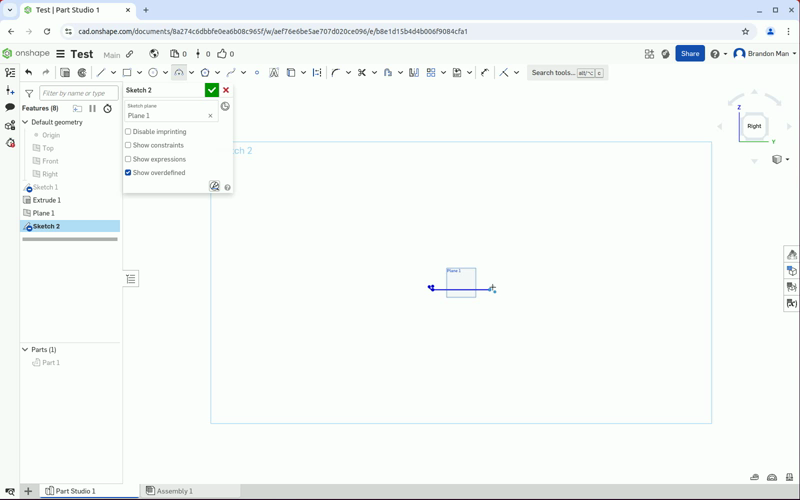
scroll(6)
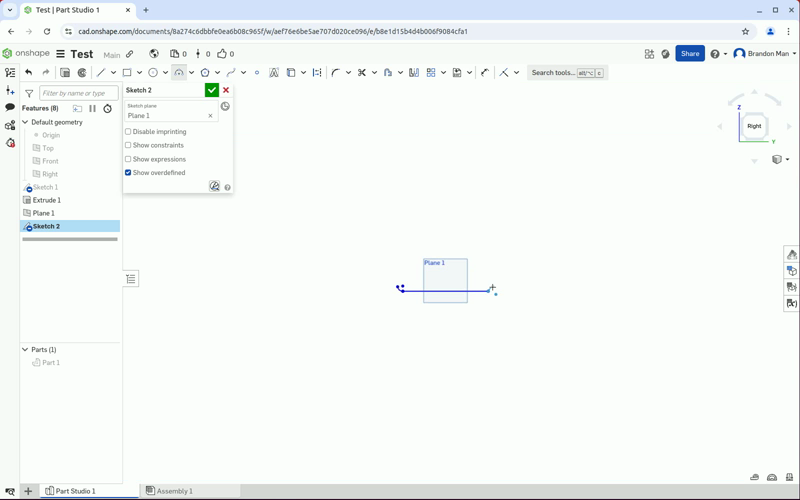
scroll(6)
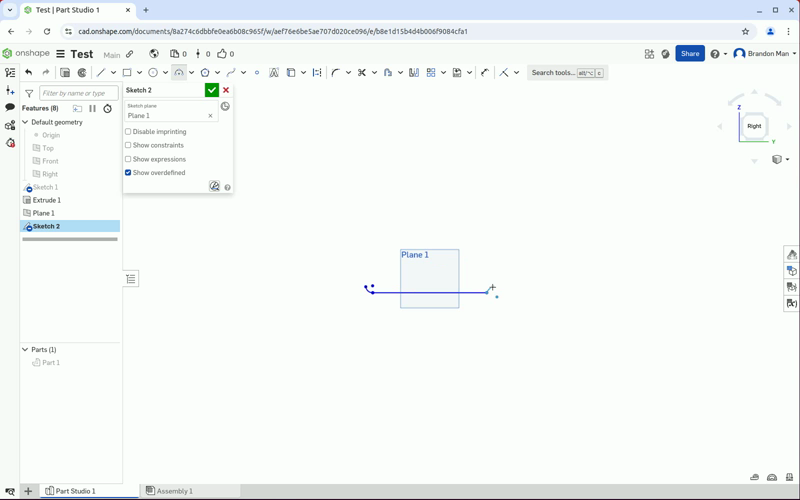
scroll(6)
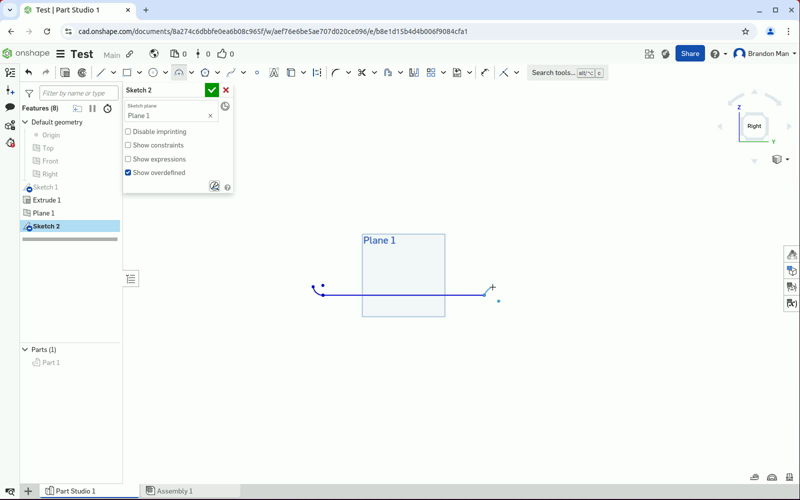
scroll(6)
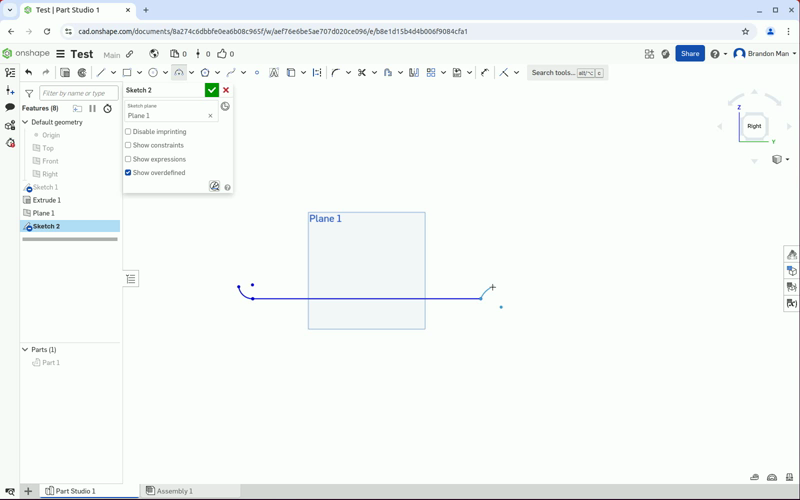
scroll(6)
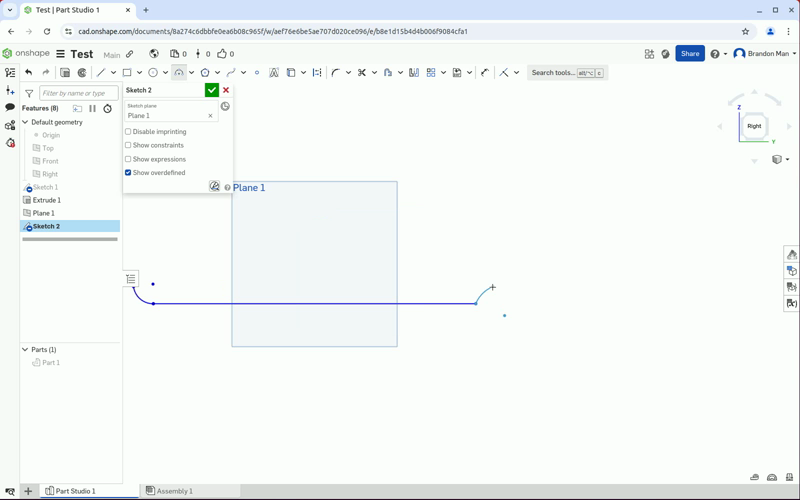
scroll(6)
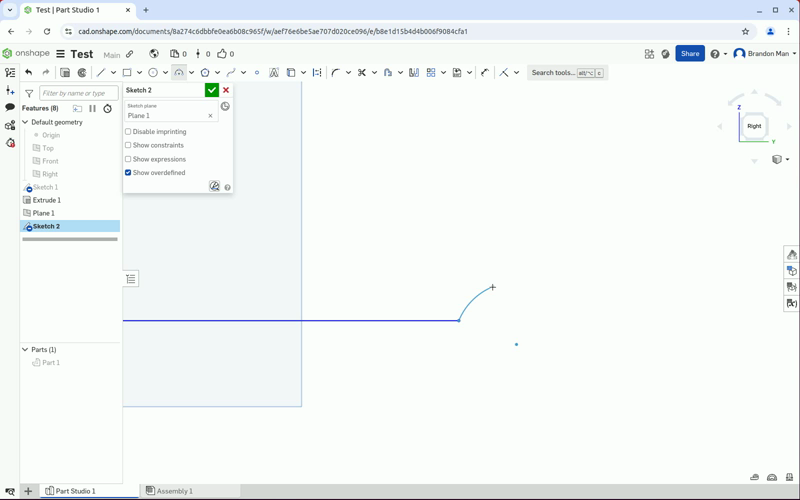
click(492, 286)
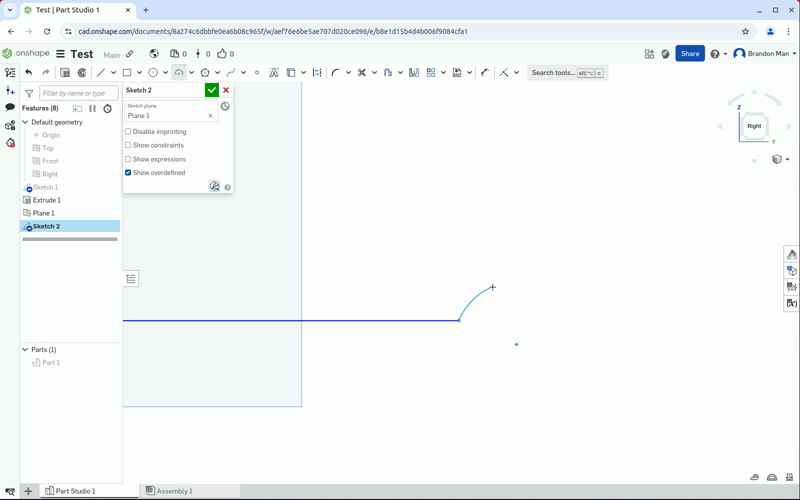
scroll(-6)
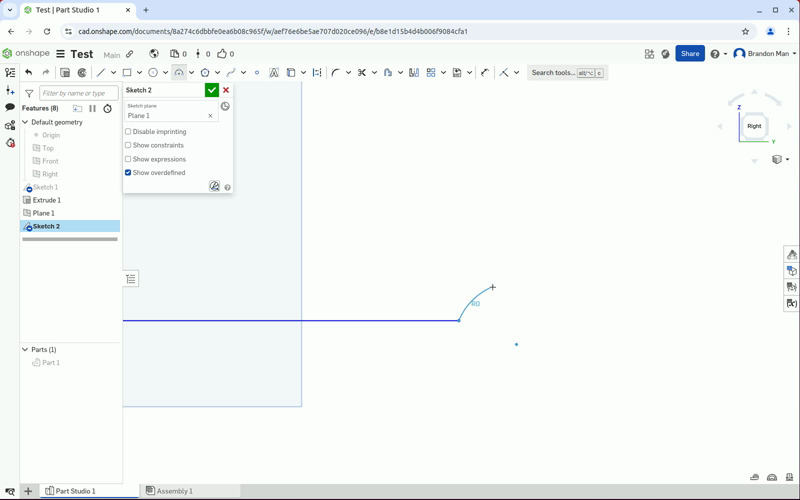
scroll(-6)
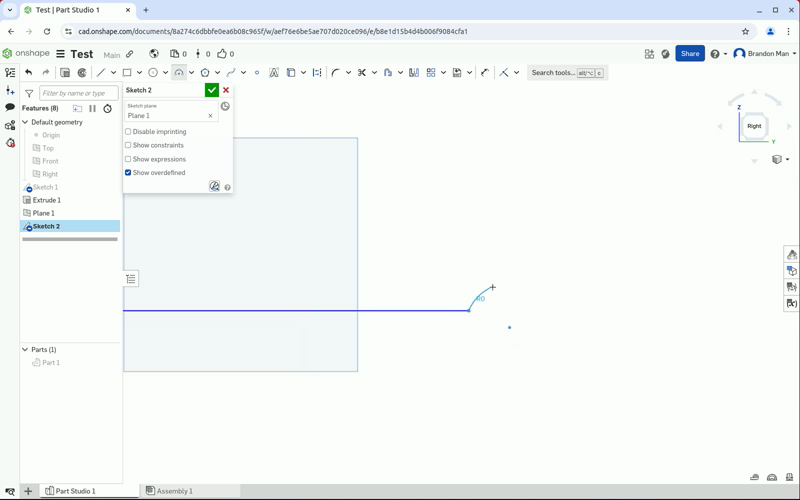
scroll(-6)
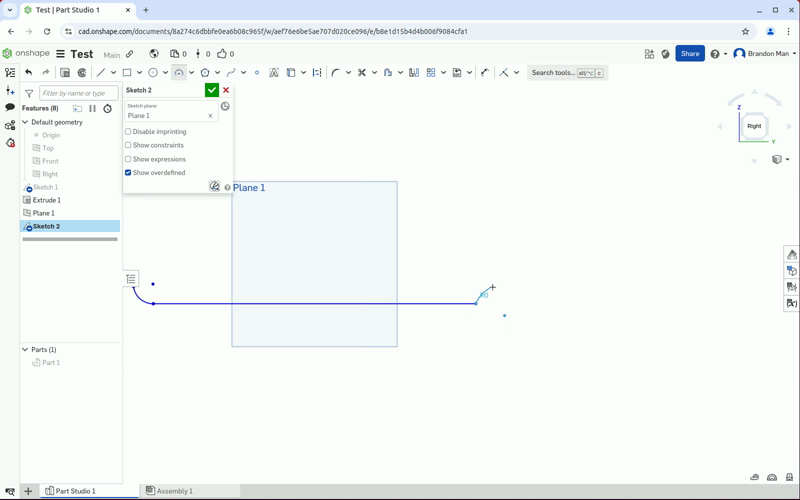
scroll(-6)
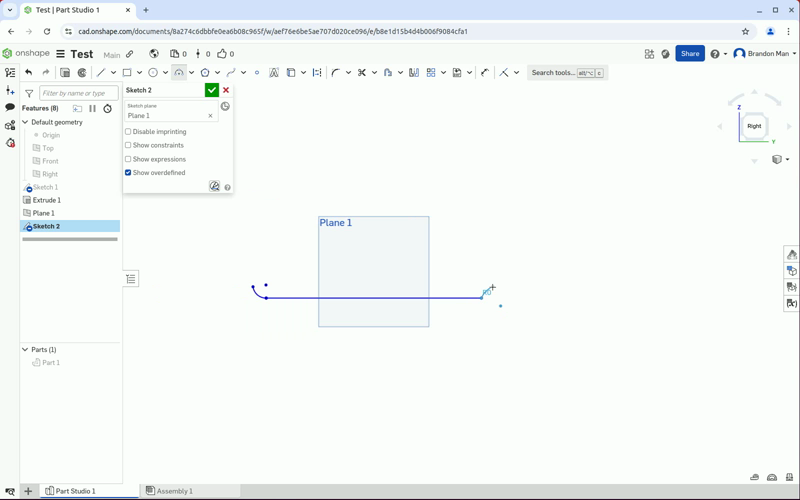
scroll(-6)
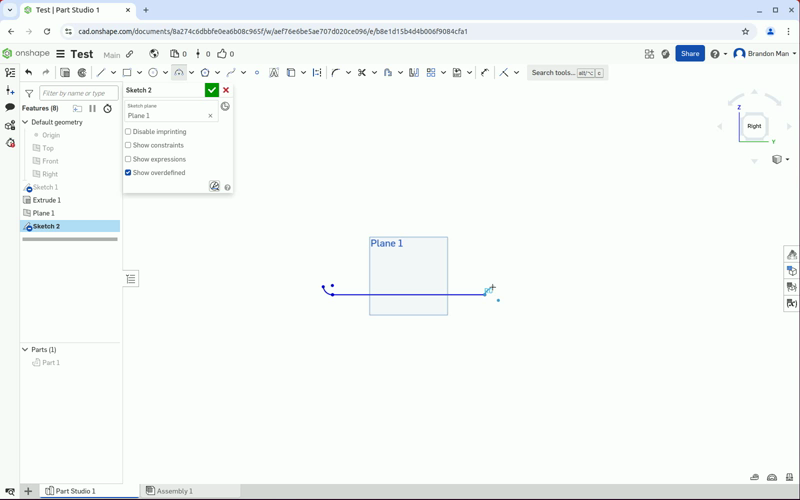
scroll(-6)
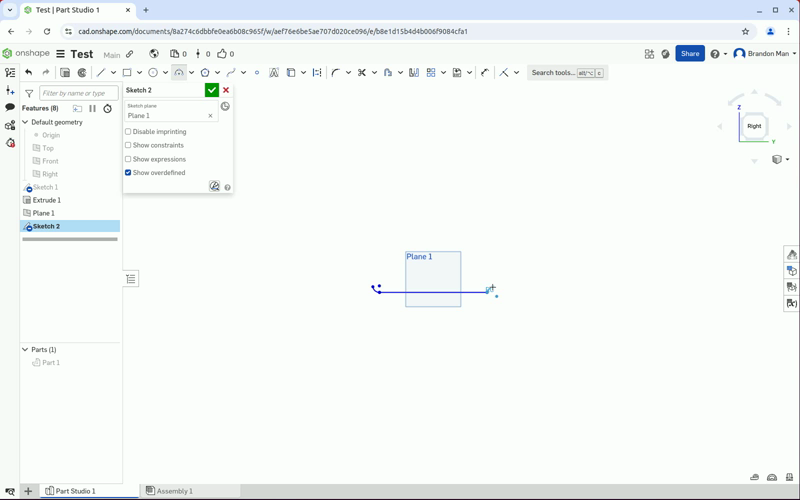
scroll(-6)
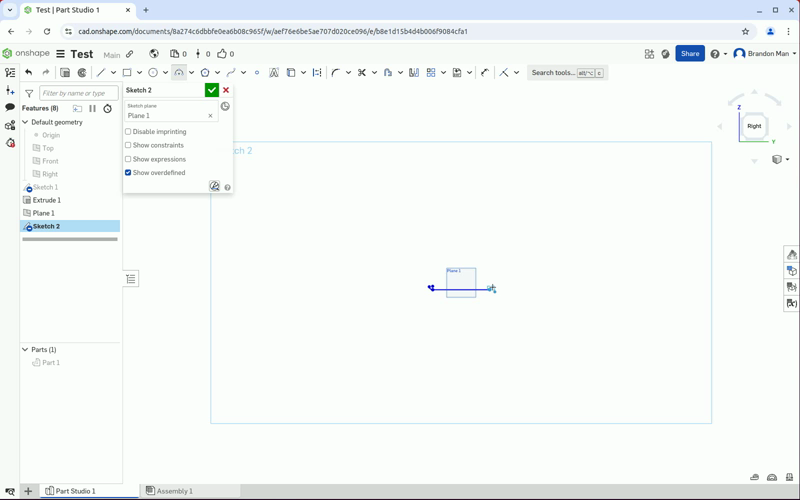
mouse_move(492, 288)
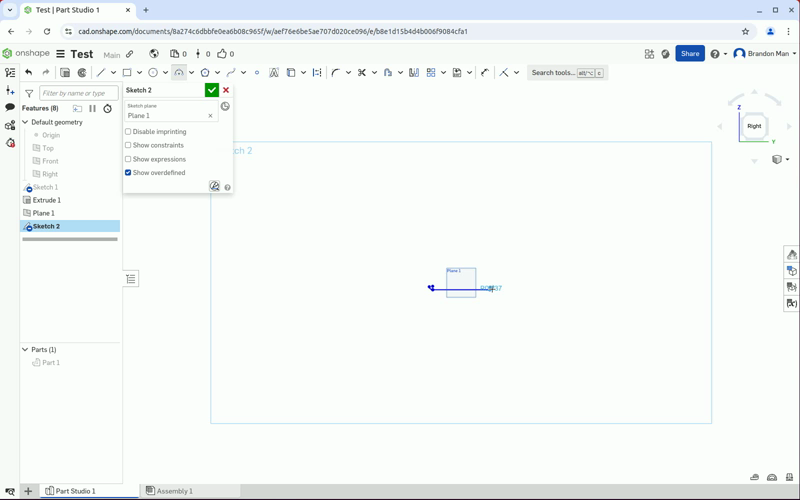
scroll(6)
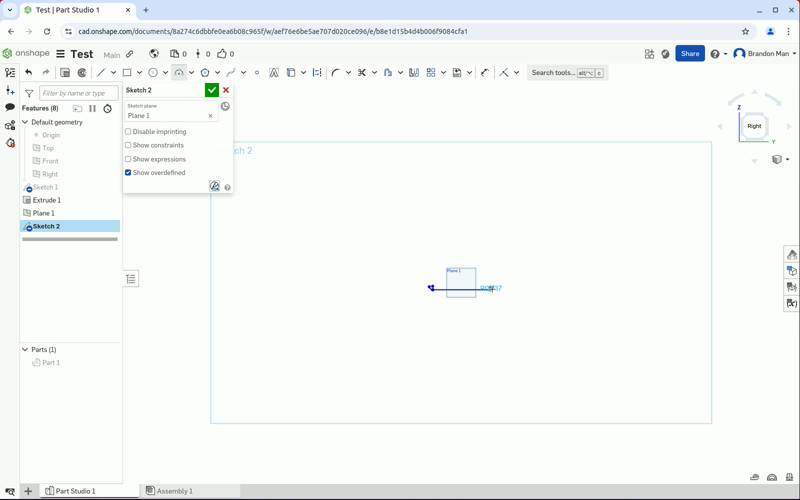
scroll(6)
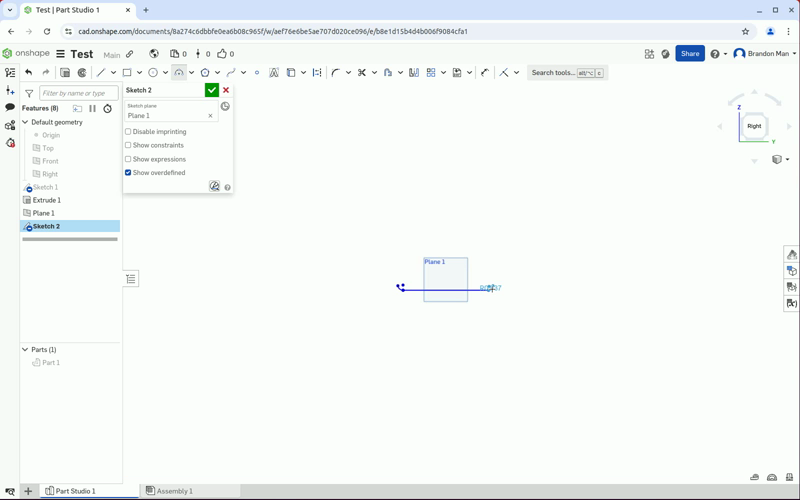
scroll(6)
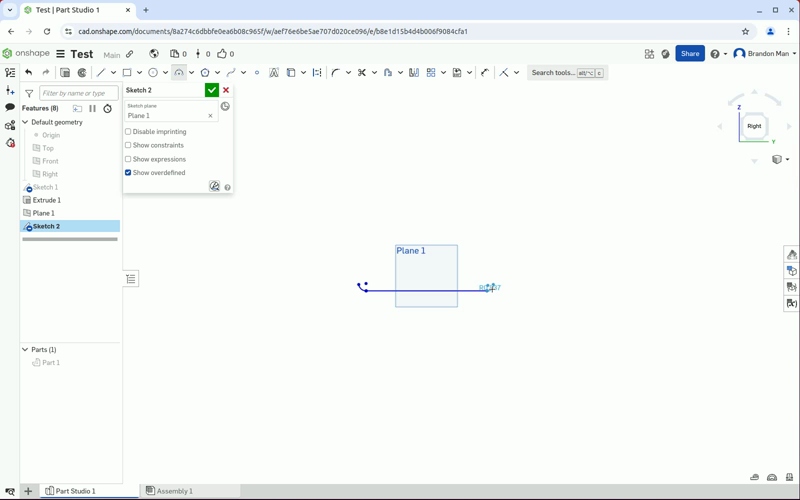
scroll(6)
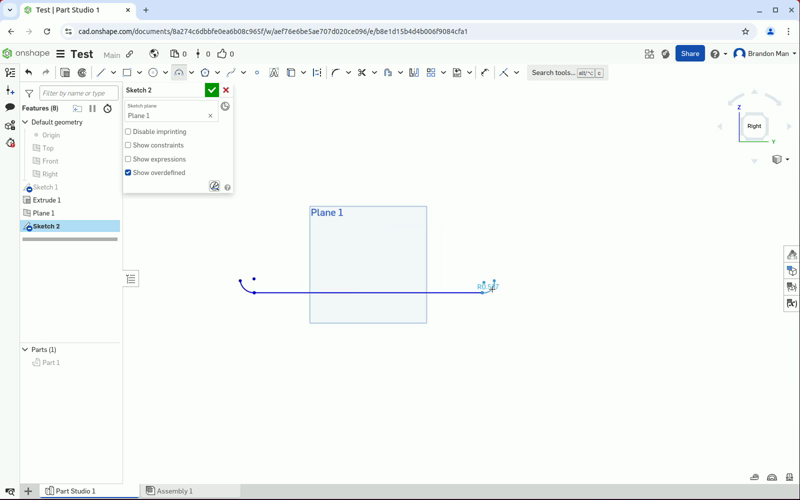
scroll(6)
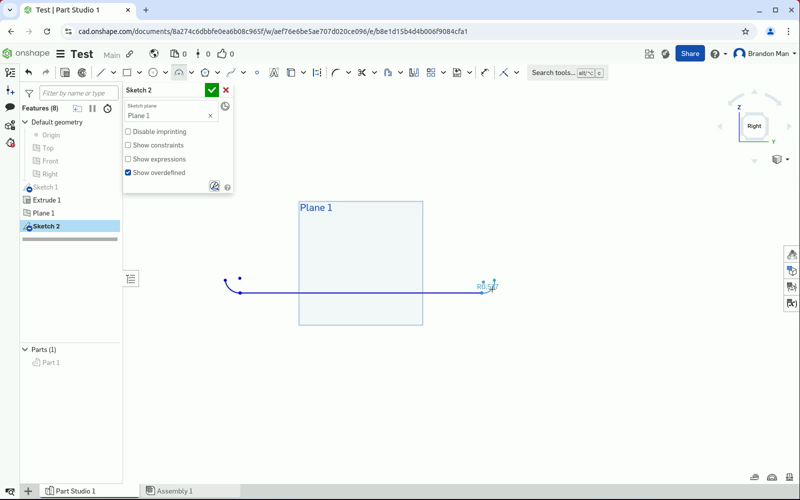
scroll(6)
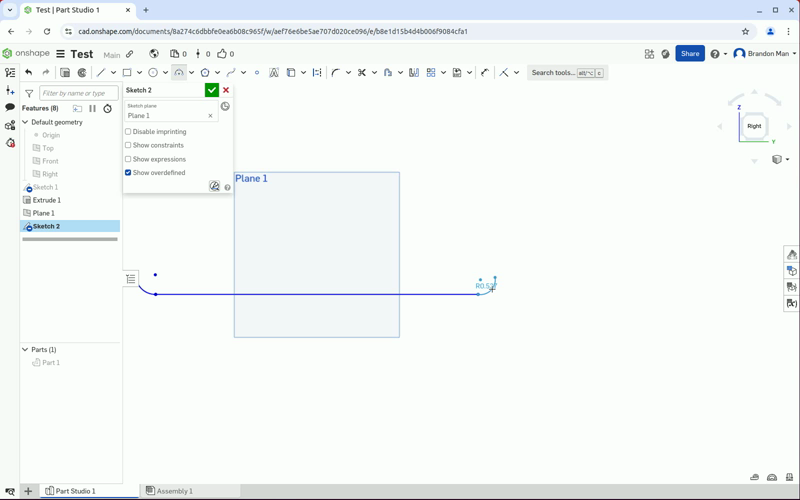
scroll(6)
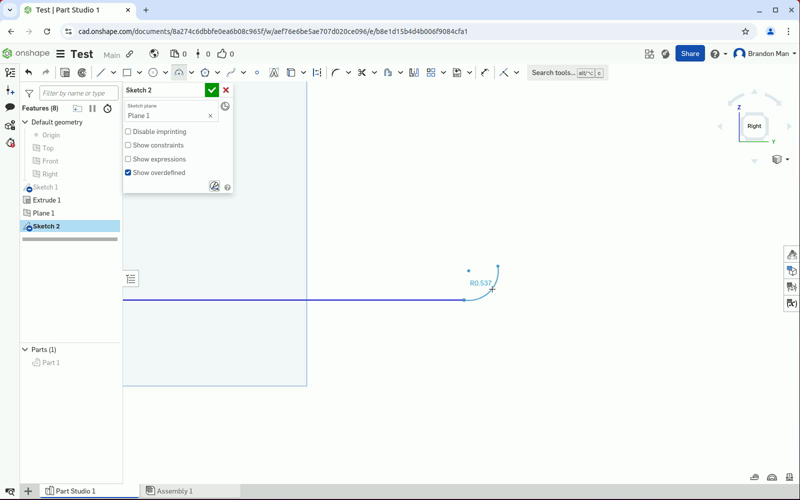
click(492, 288)
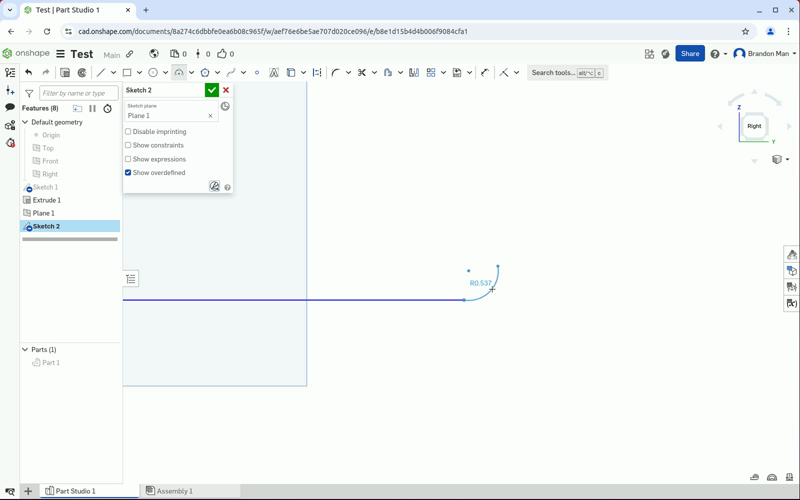
scroll(-6)
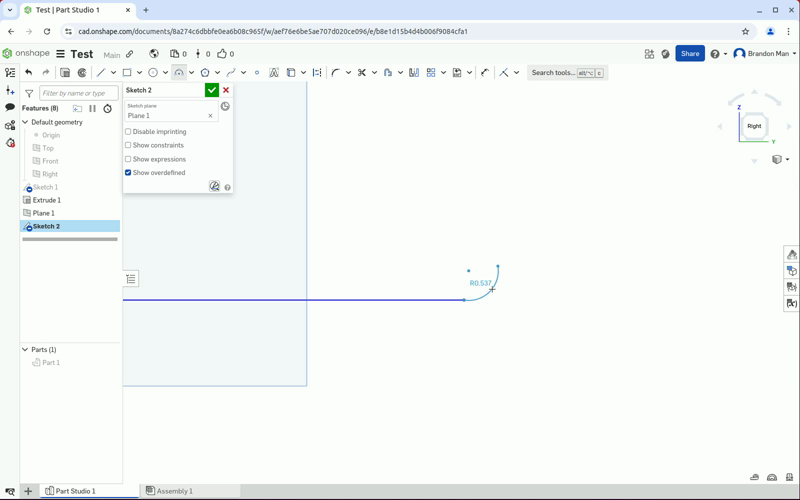
scroll(-6)
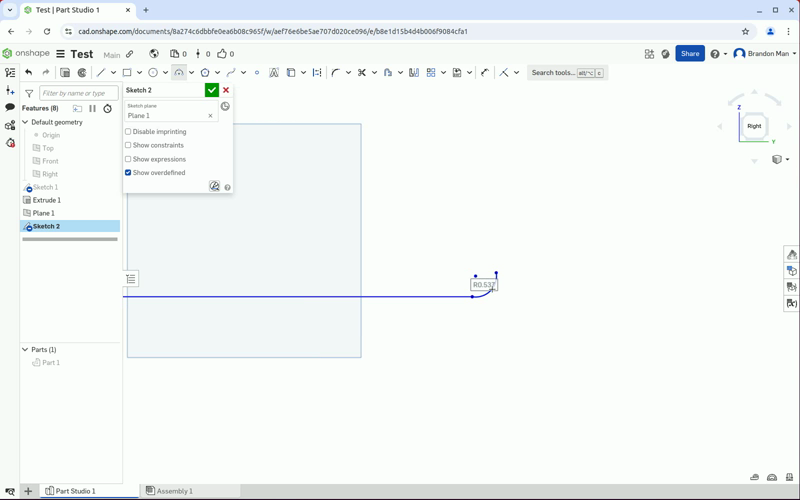
scroll(-6)
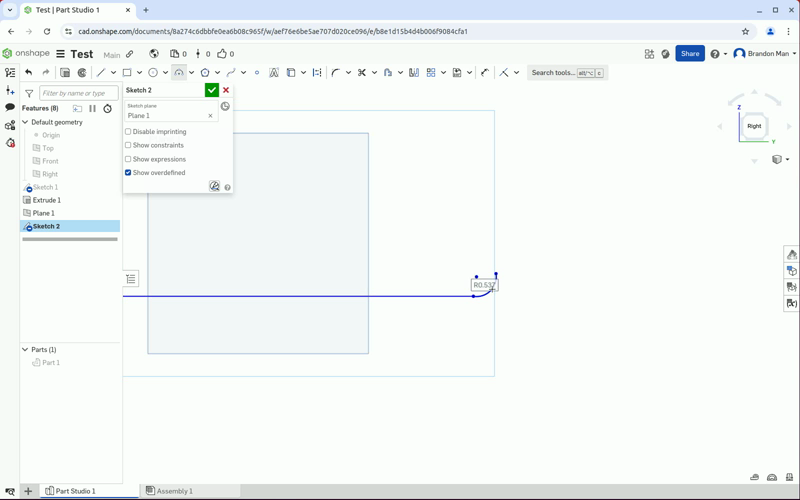
scroll(-6)
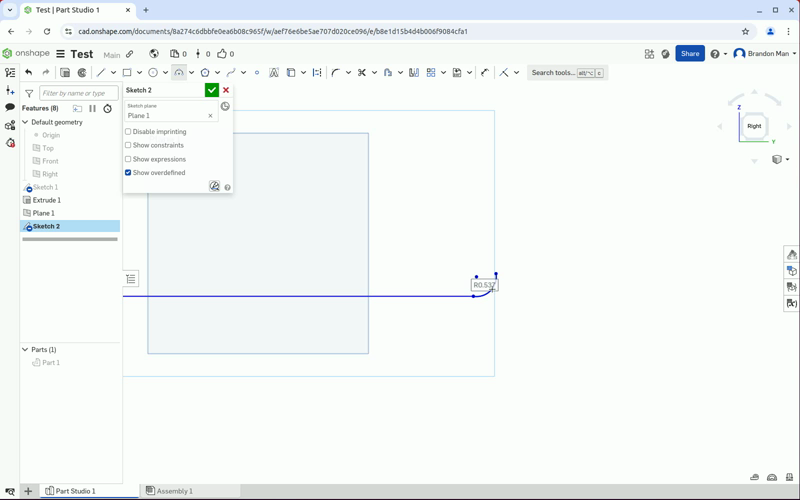
scroll(-6)
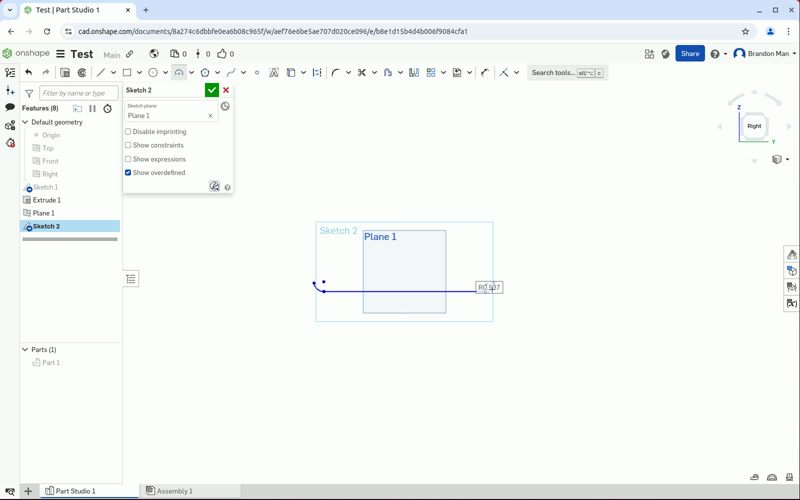
scroll(-6)
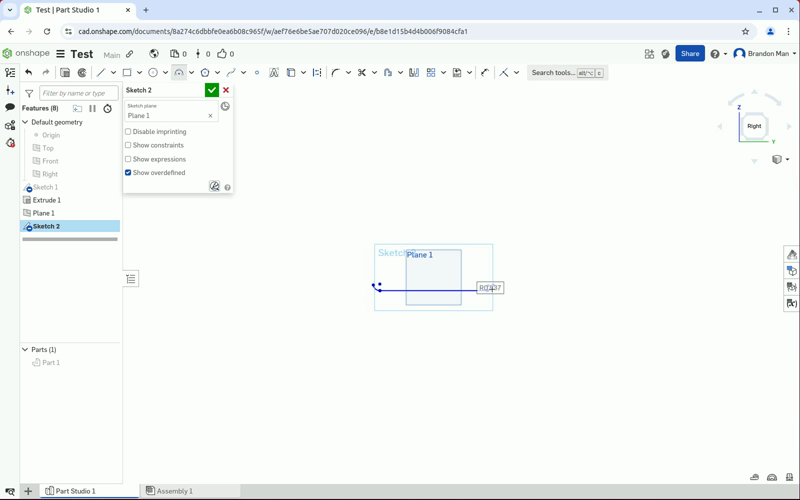
scroll(-6)
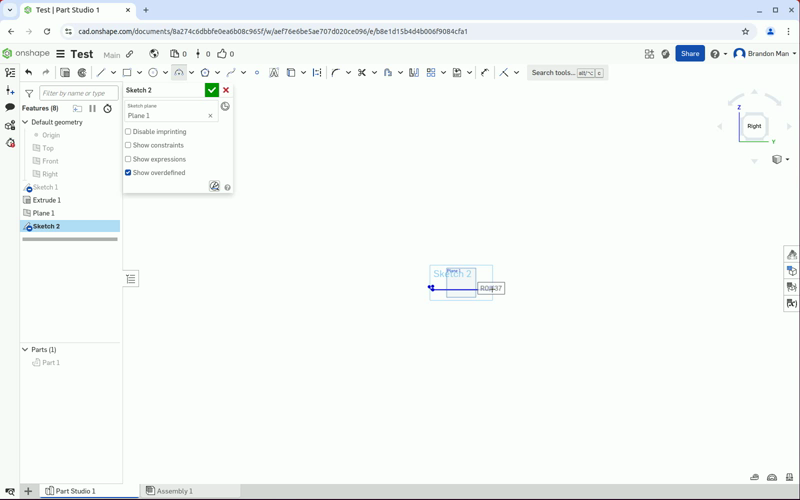
key_up(shift)
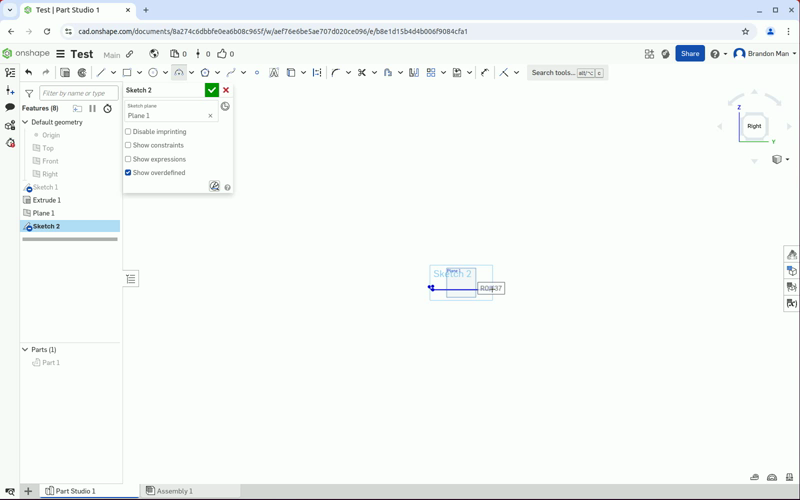
key(esc)
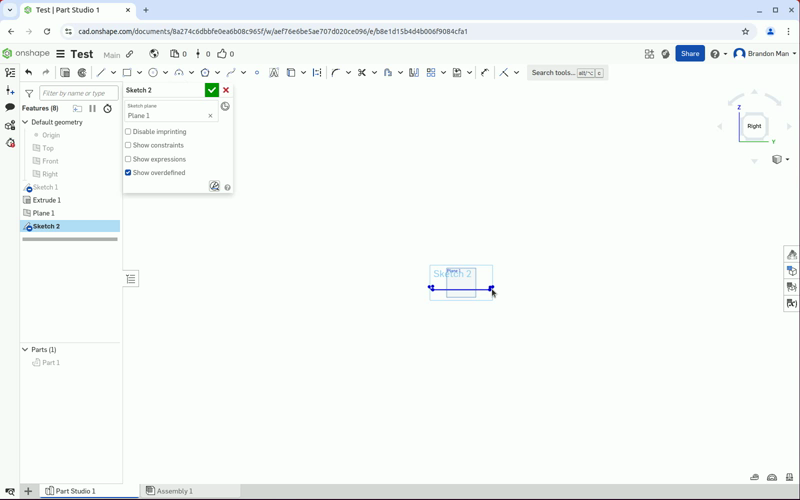
key(l)
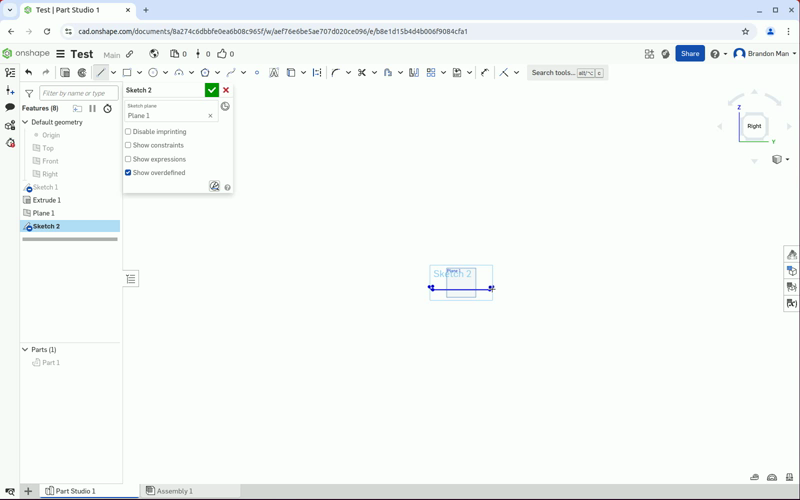
mouse_move(492, 286)
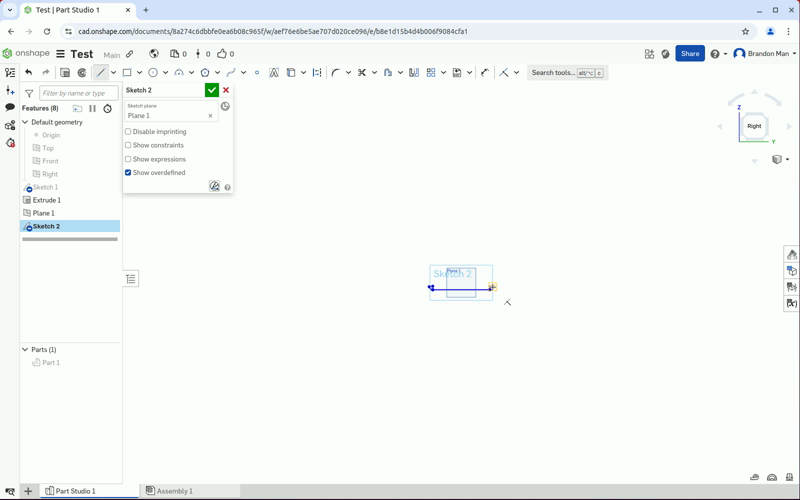
scroll(6)
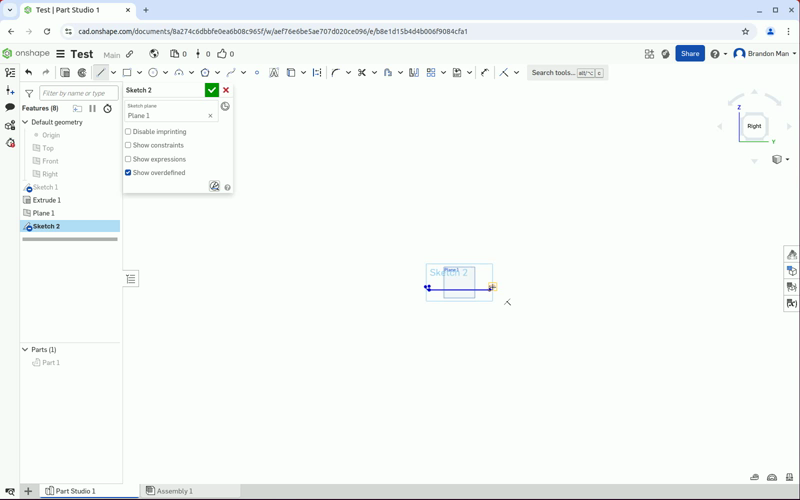
scroll(6)
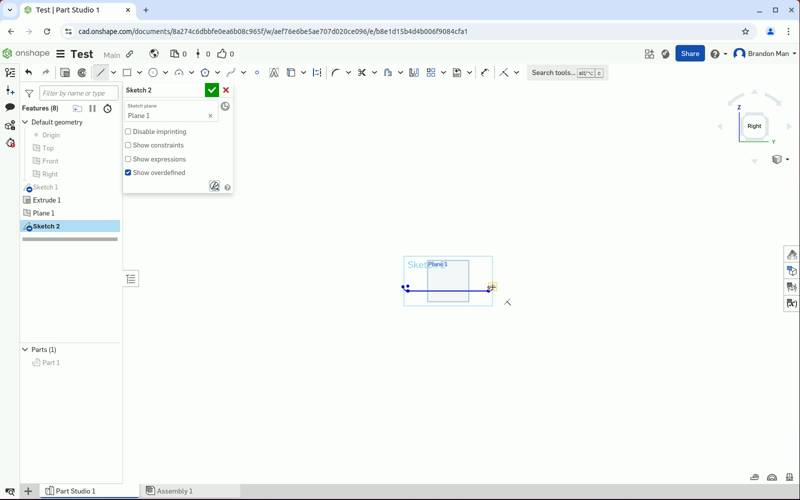
scroll(6)
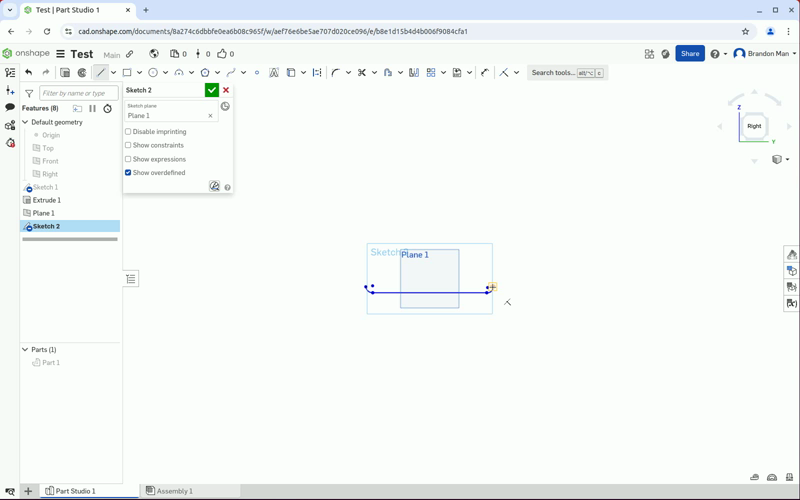
scroll(6)
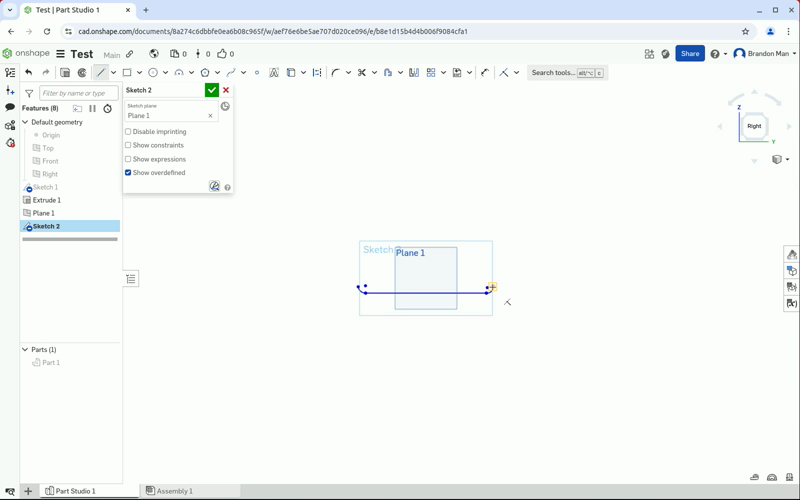
scroll(6)
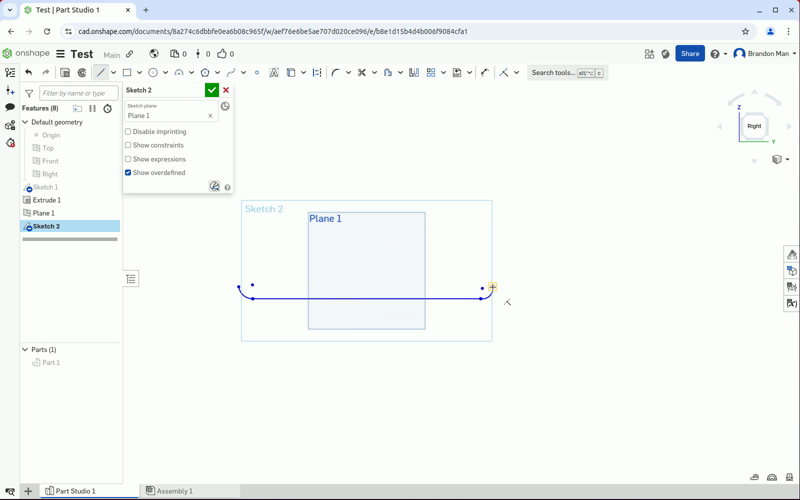
scroll(6)
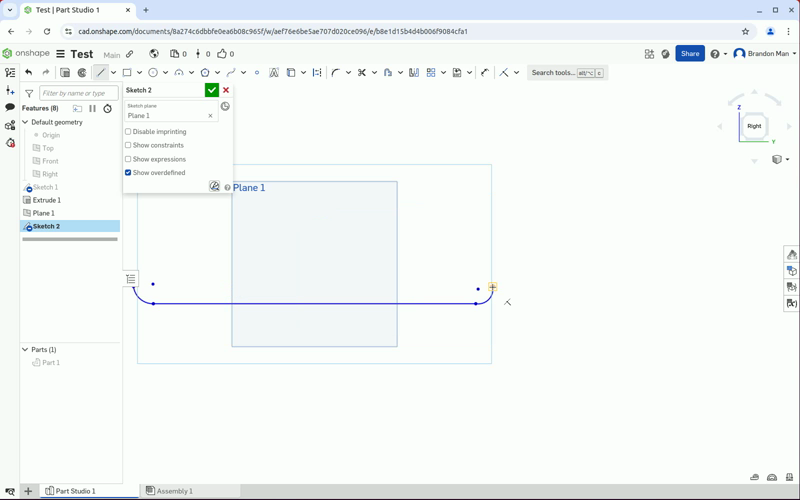
scroll(6)
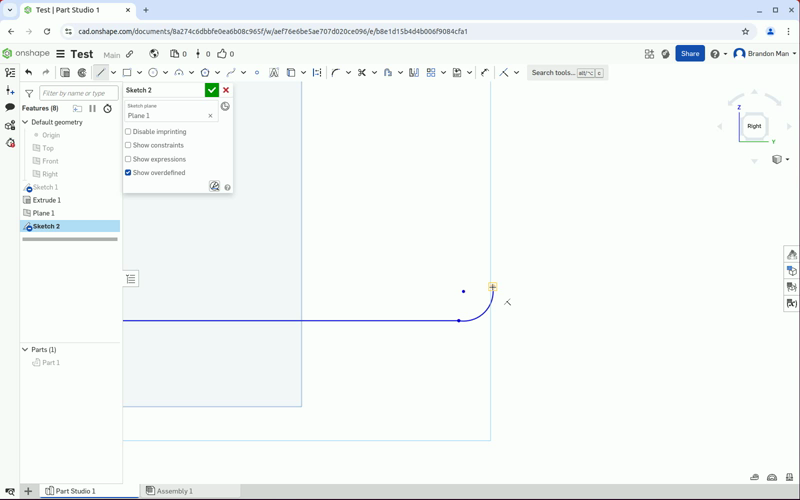
click(492, 286)
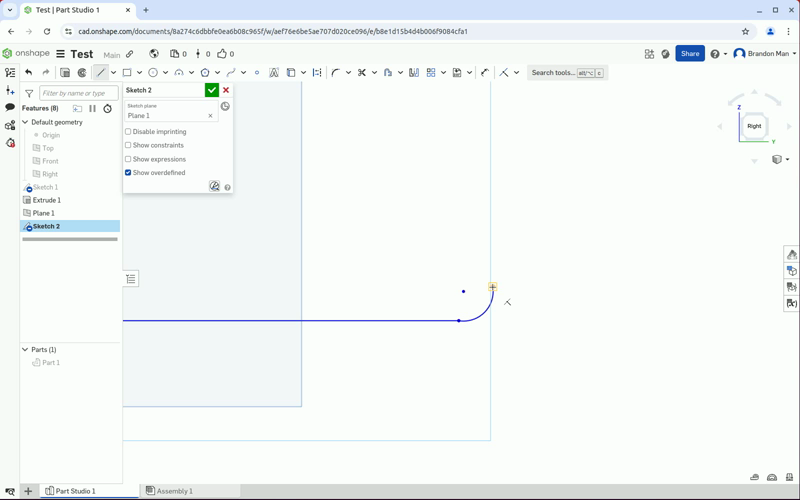
scroll(-6)
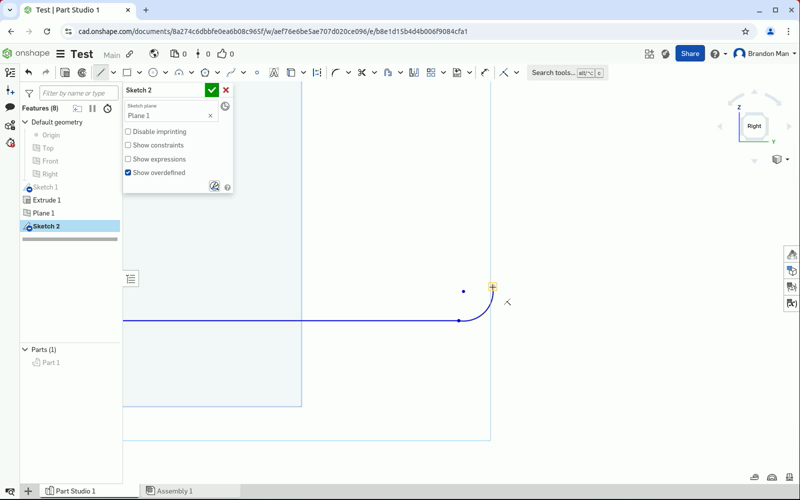
scroll(-6)
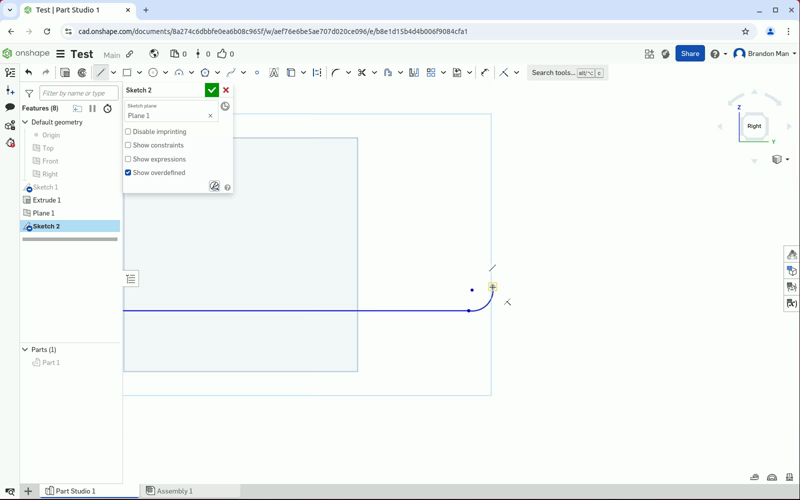
scroll(-6)
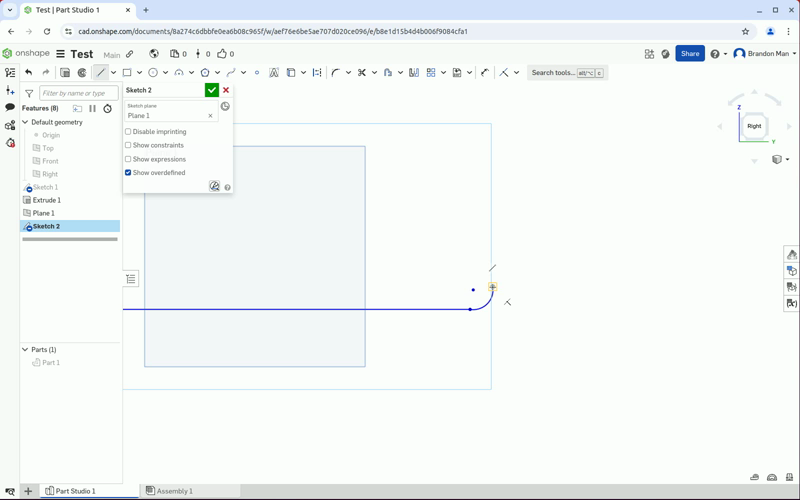
scroll(-6)
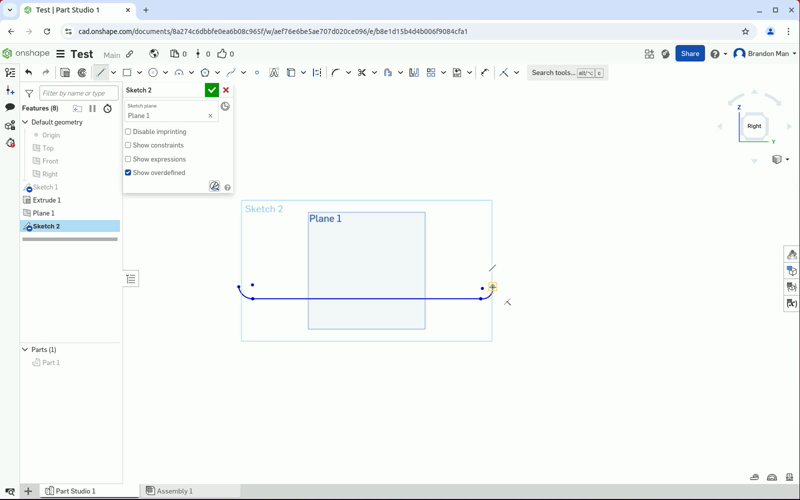
scroll(-6)
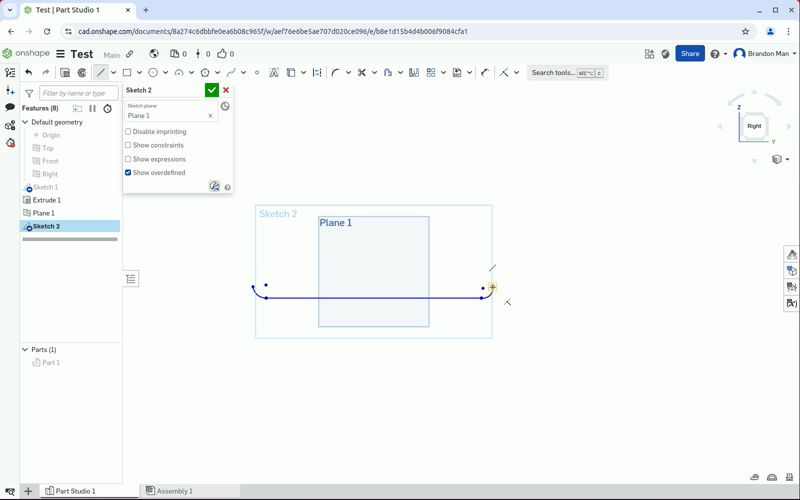
scroll(-6)
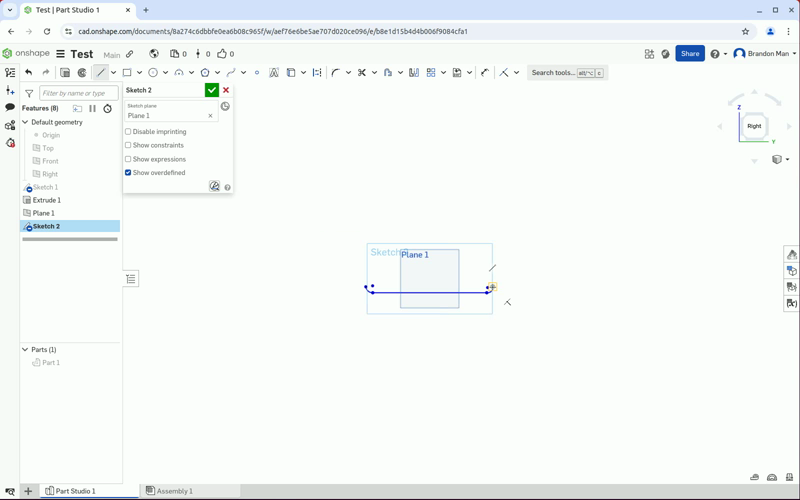
scroll(-6)
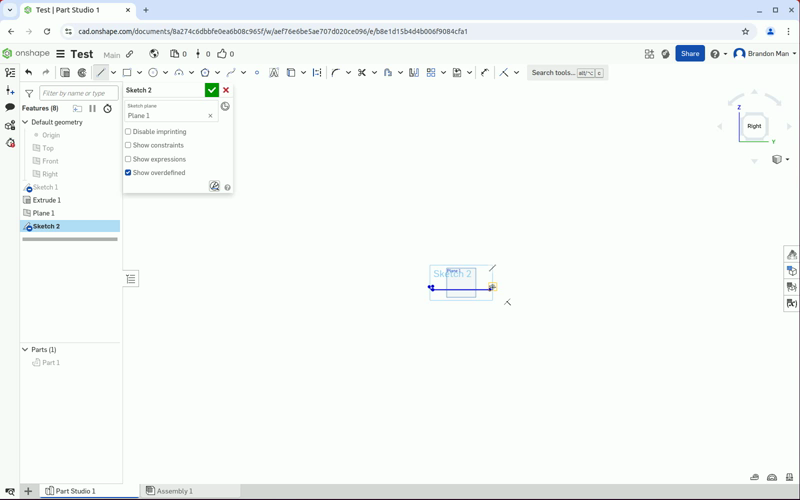
key_down(shift)
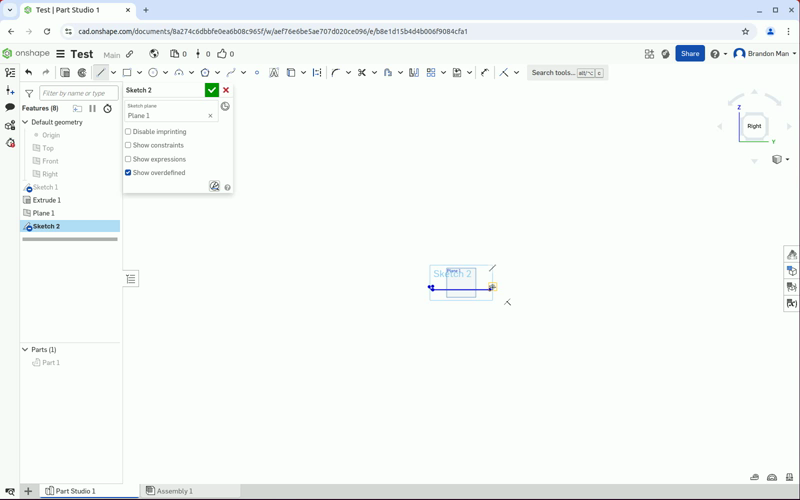
mouse_move(522, 286)
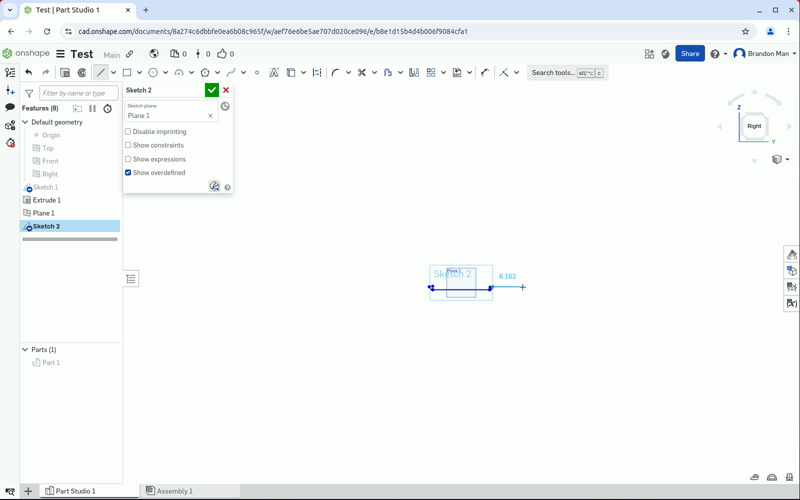
mouse_move(492, 272)
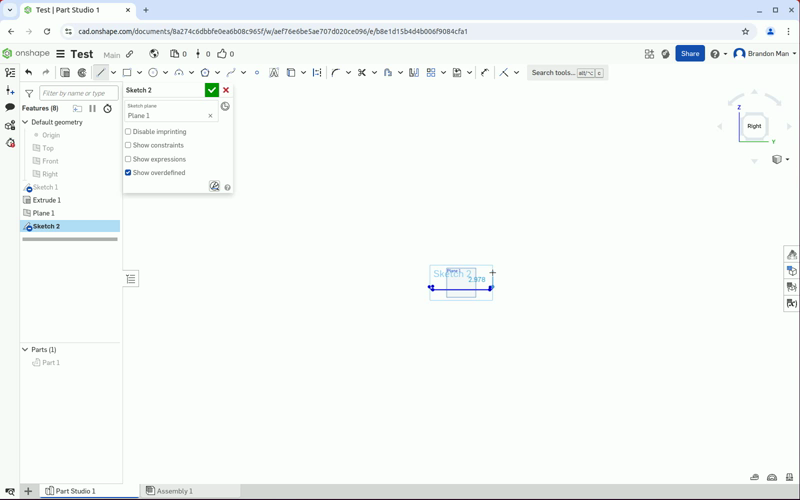
click(492, 272)
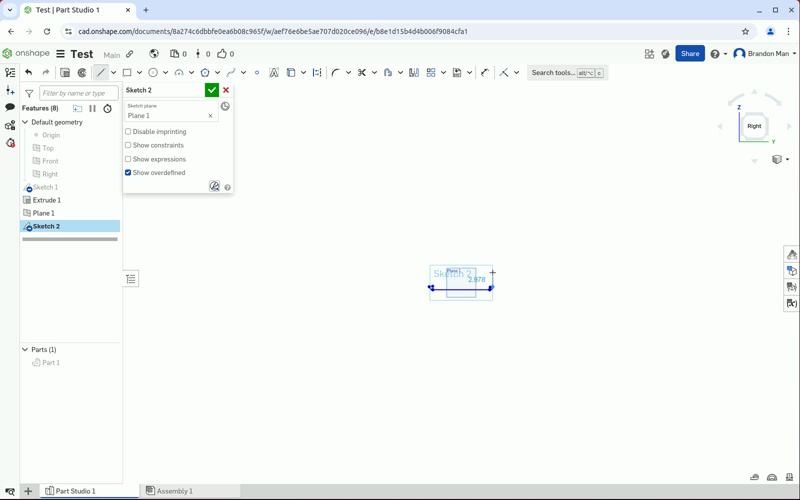
key_up(shift)
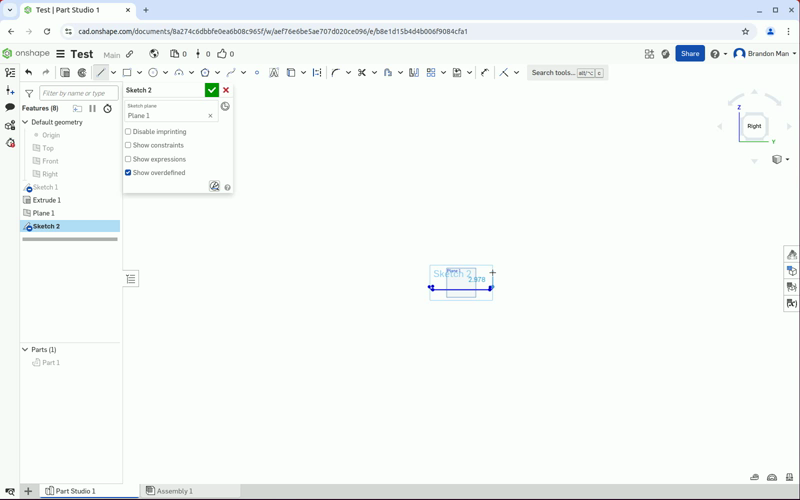
key(esc)
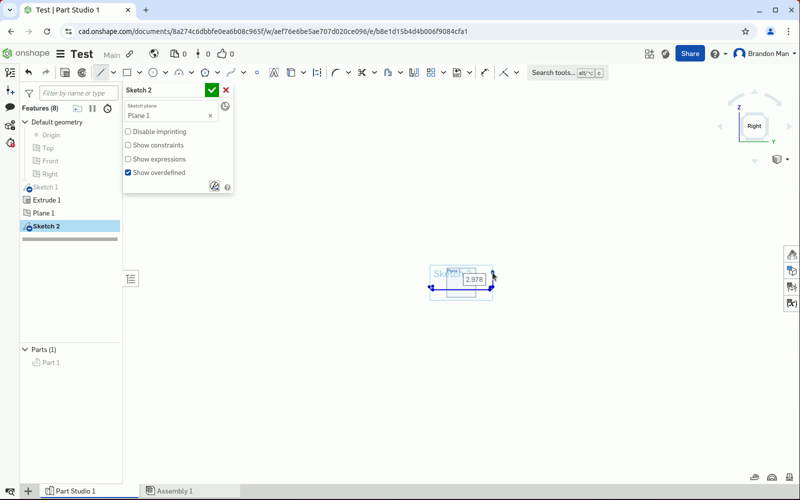
key(a)
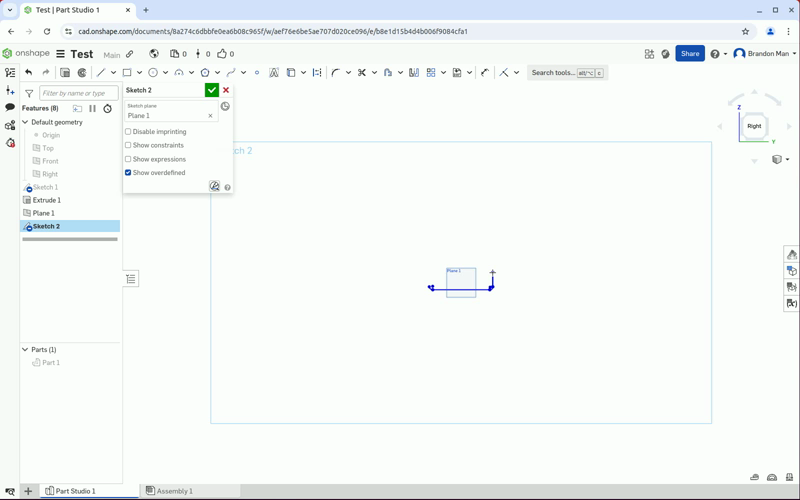
mouse_move(492, 272)
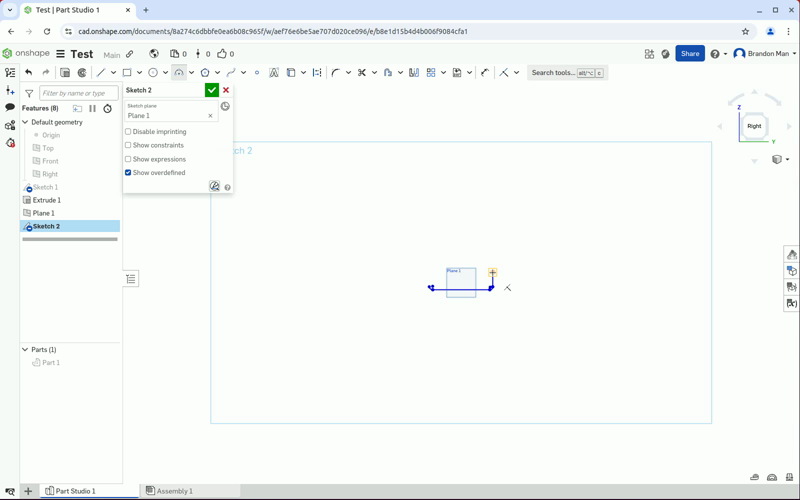
click(492, 272)
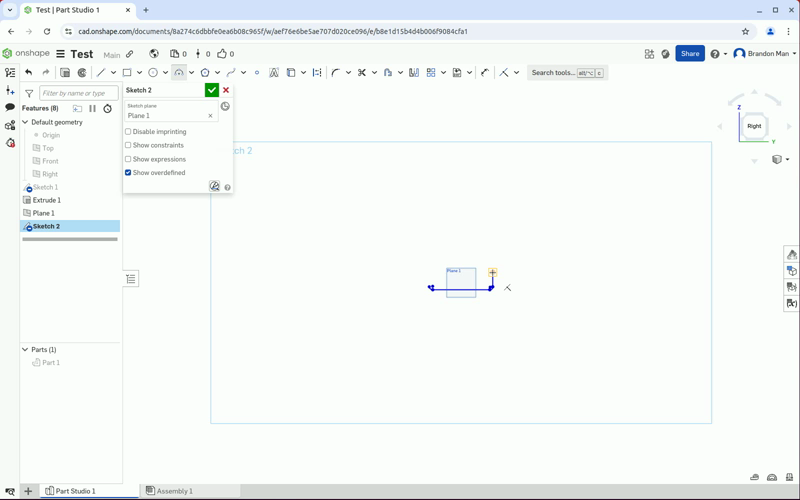
key_down(shift)
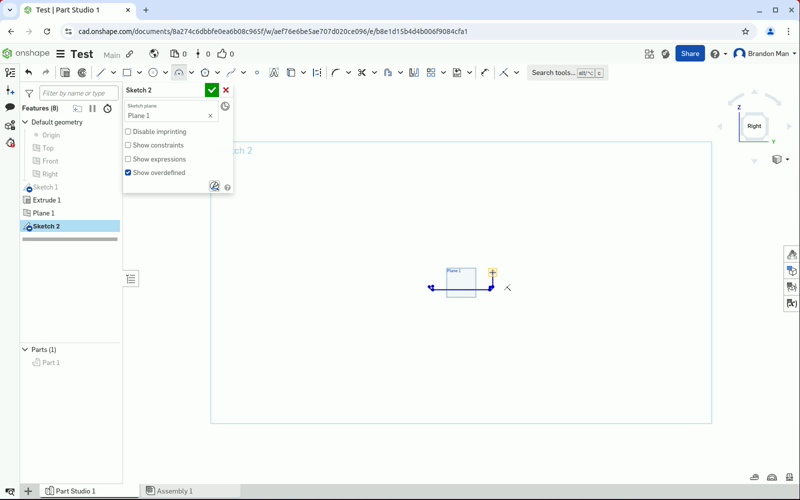
mouse_move(489, 268)
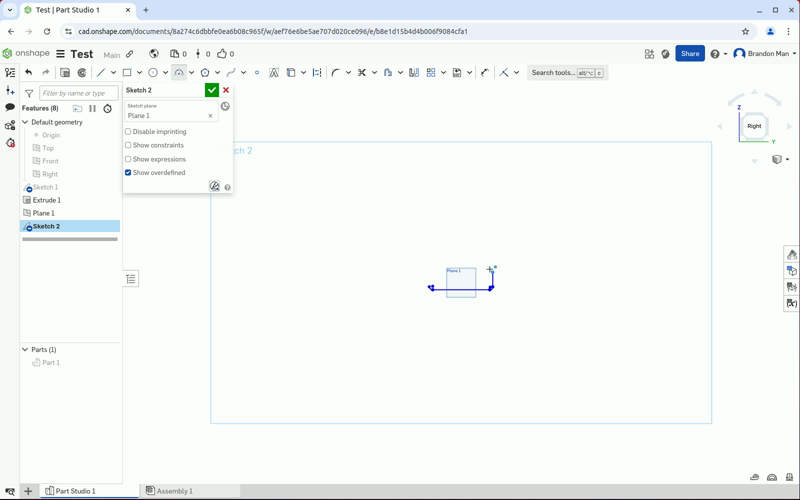
scroll(6)
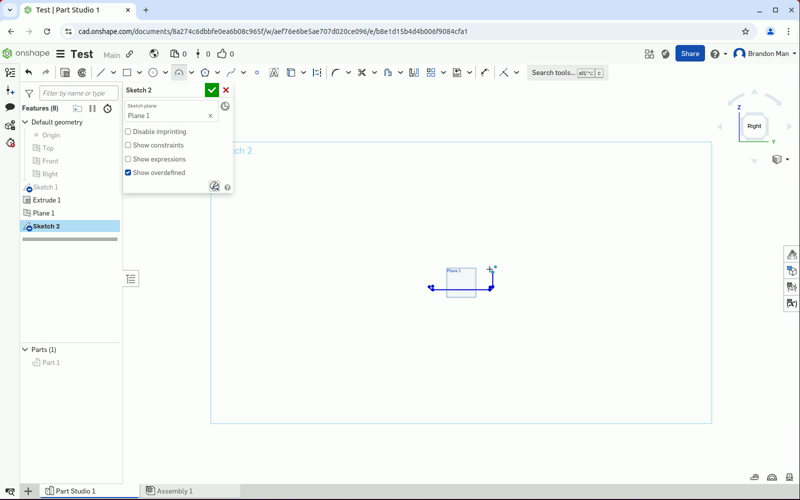
scroll(6)
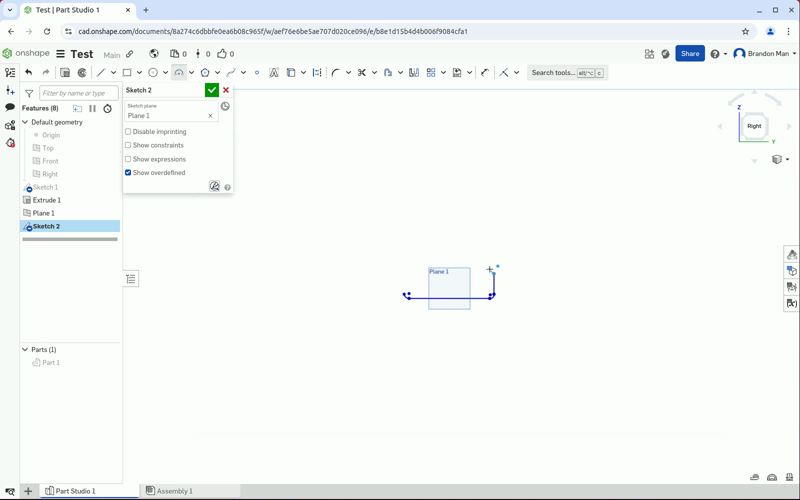
scroll(6)
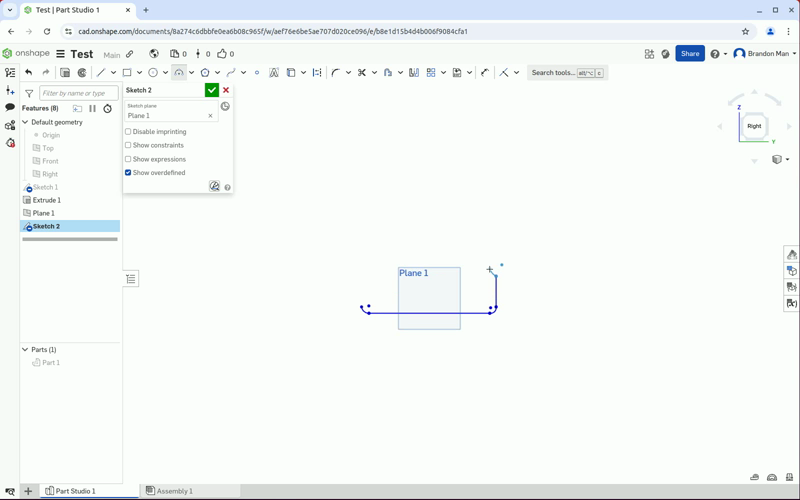
scroll(6)
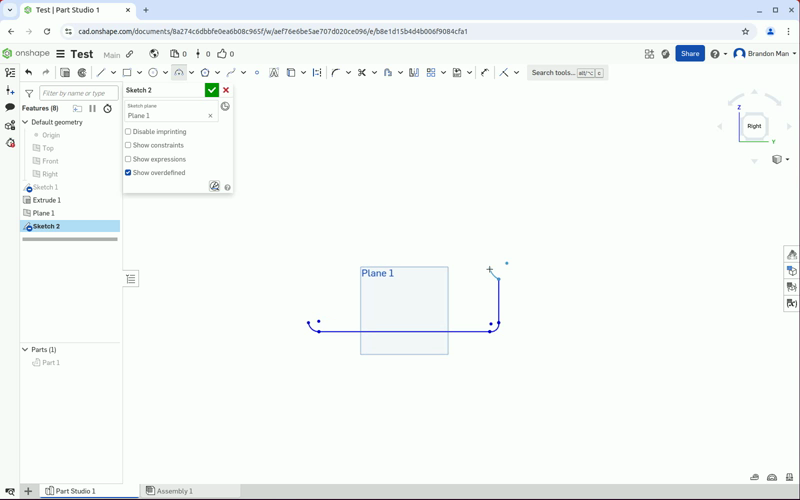
scroll(6)
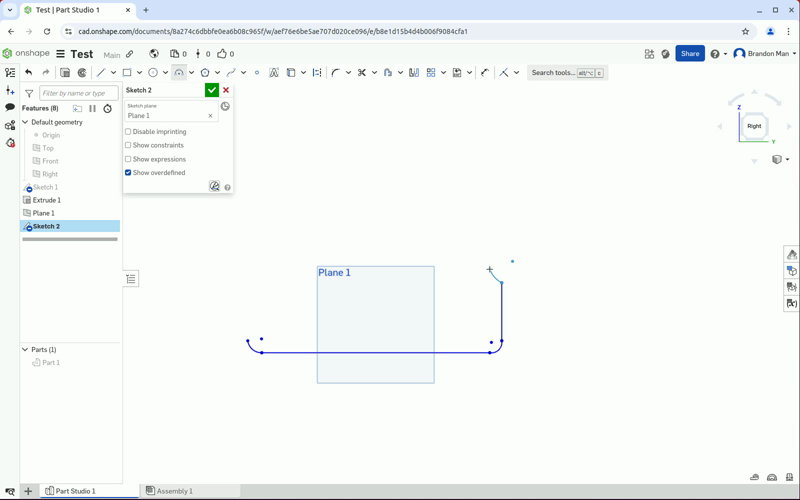
scroll(6)
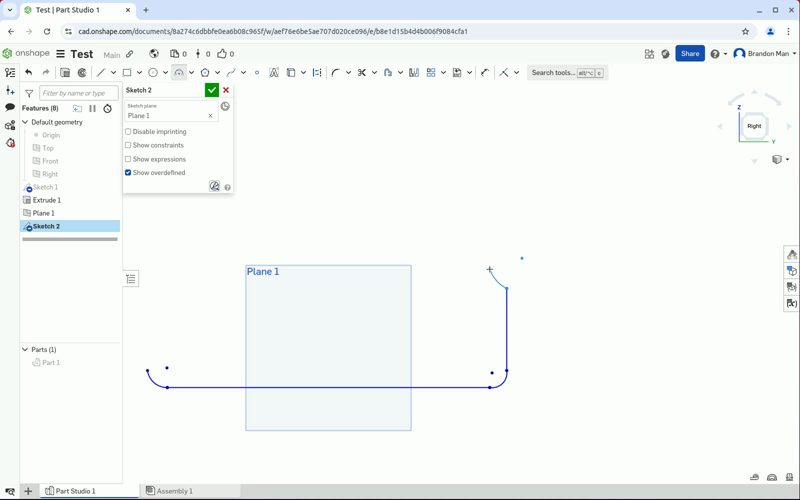
scroll(6)
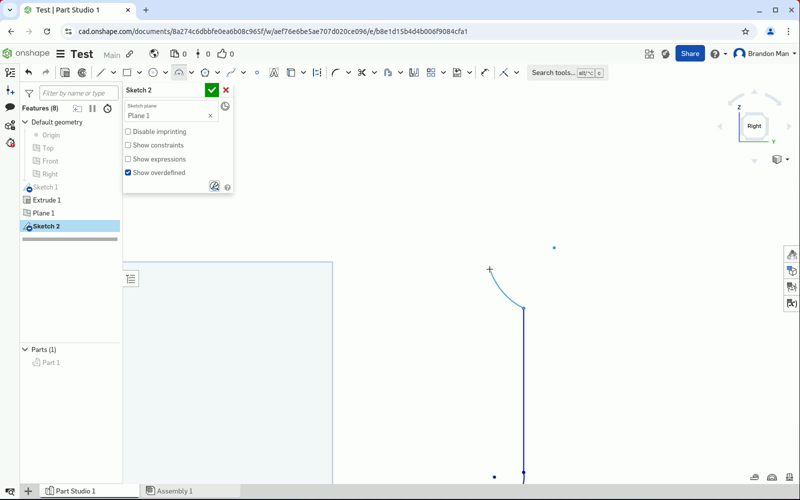
click(489, 268)
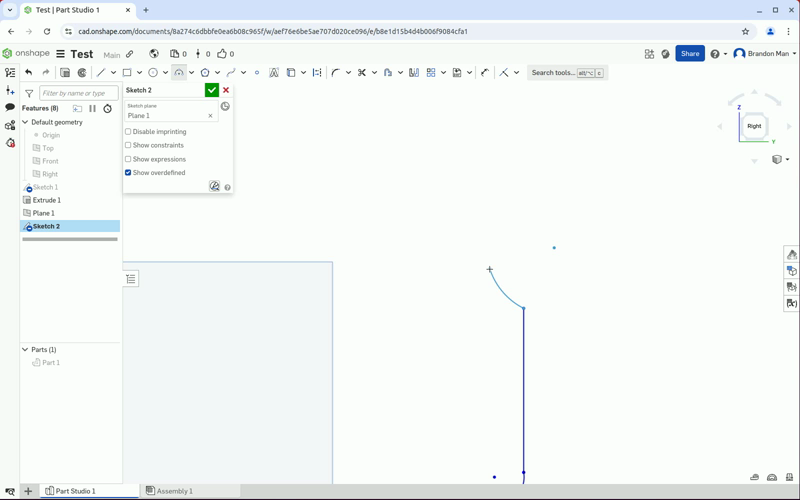
scroll(-6)
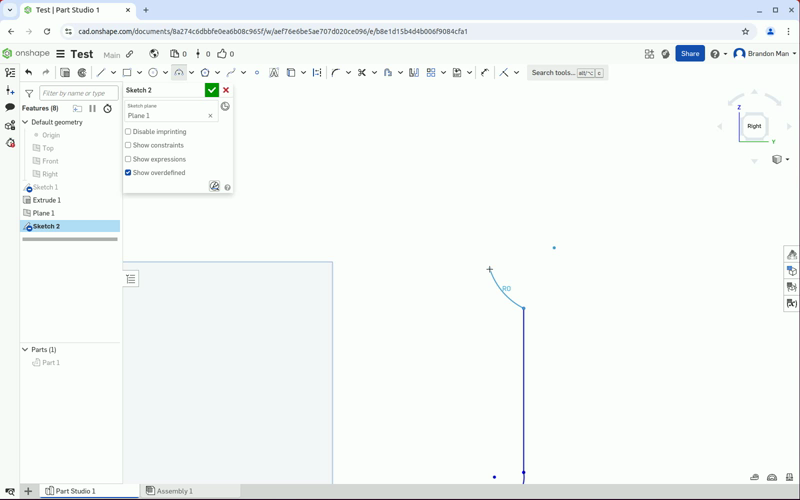
scroll(-6)
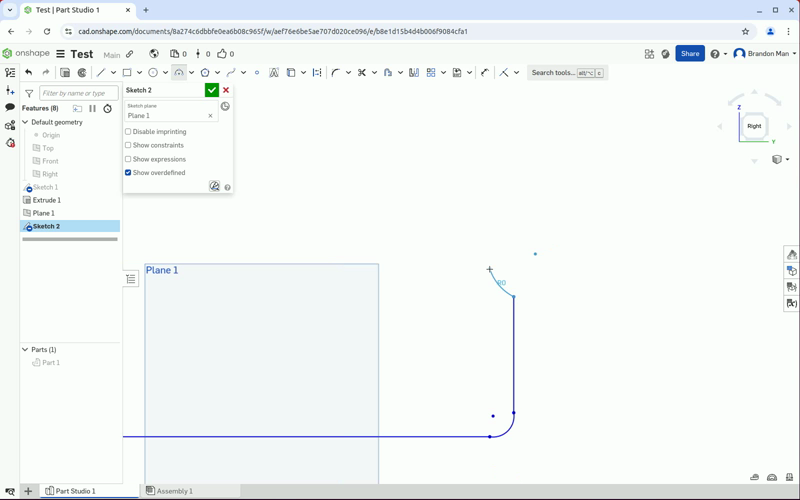
scroll(-6)
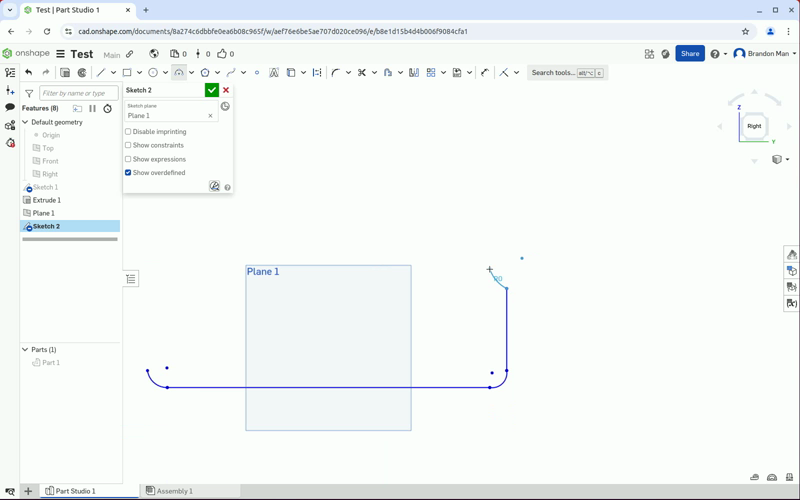
scroll(-6)
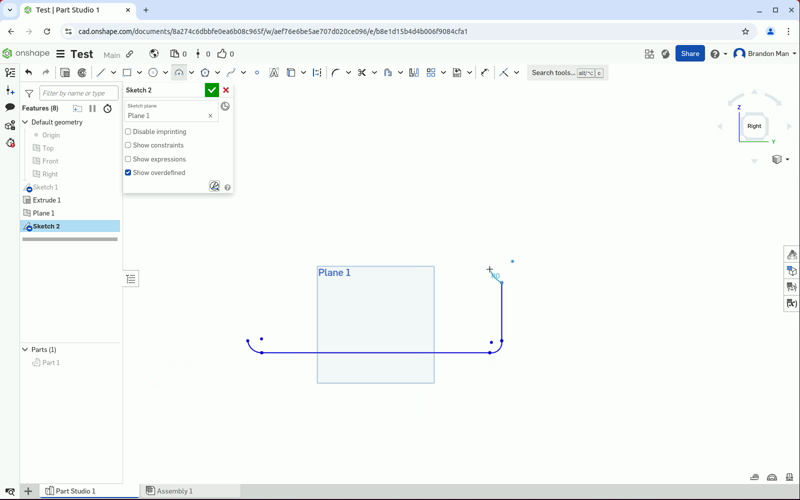
scroll(-6)
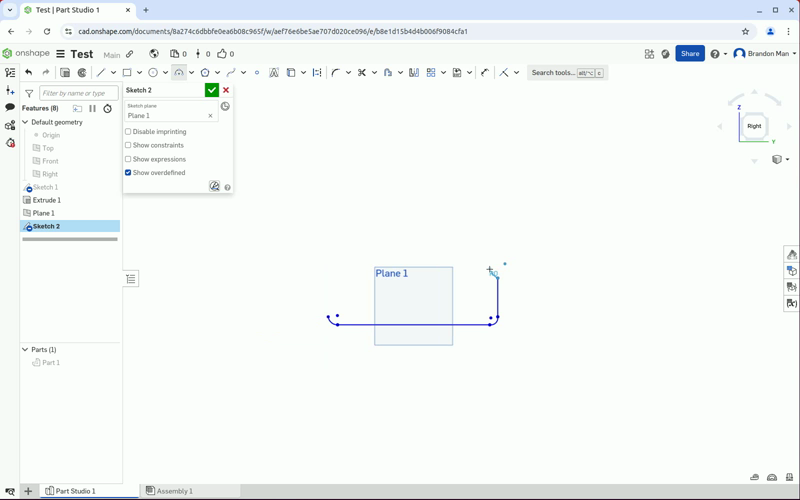
scroll(-6)
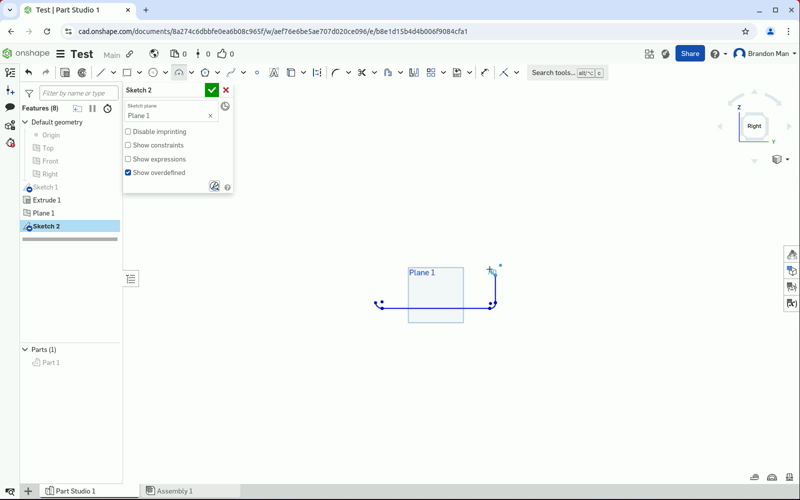
scroll(-6)
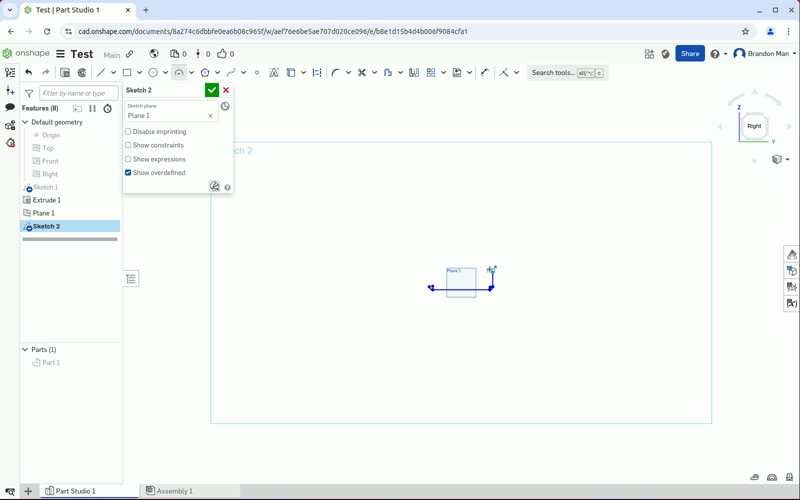
mouse_move(492, 270)
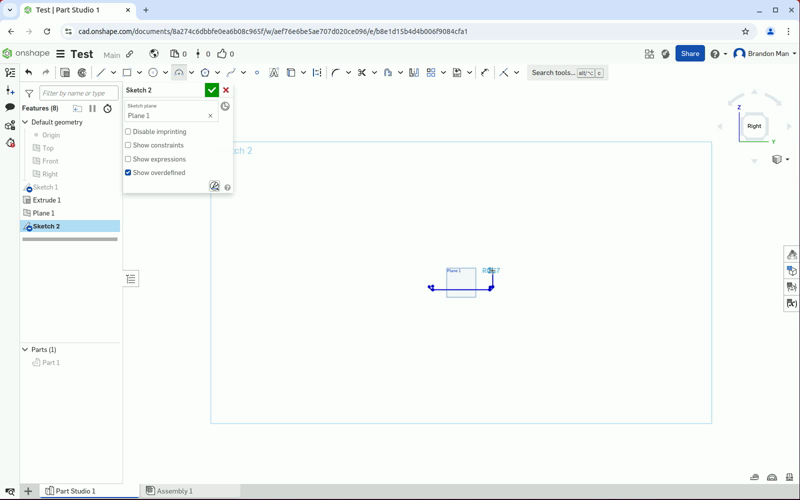
scroll(6)
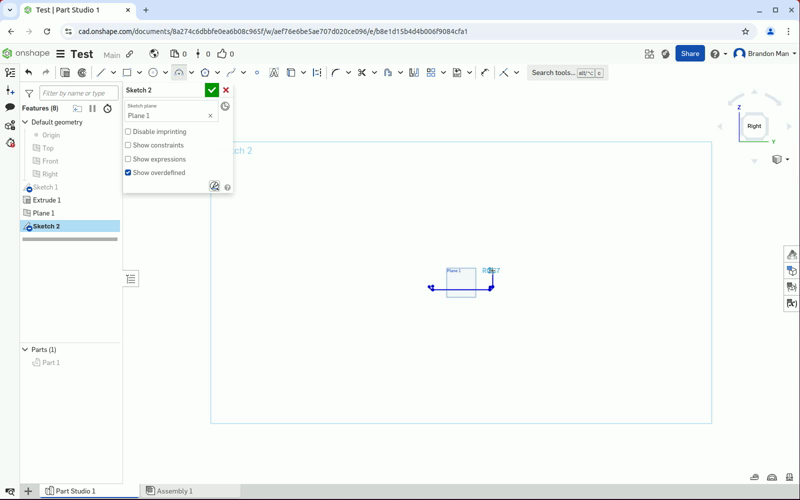
scroll(6)
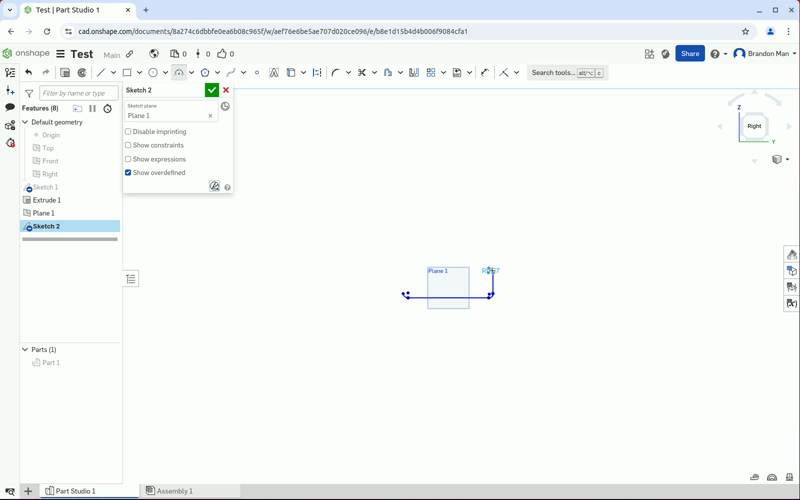
scroll(6)
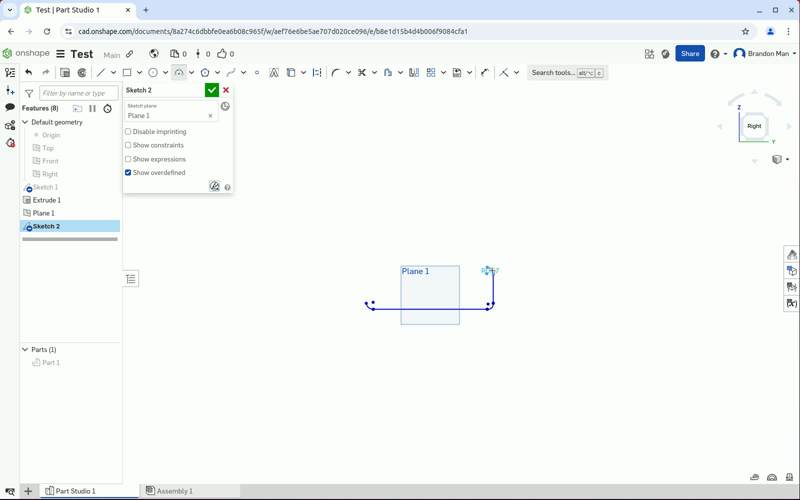
scroll(6)
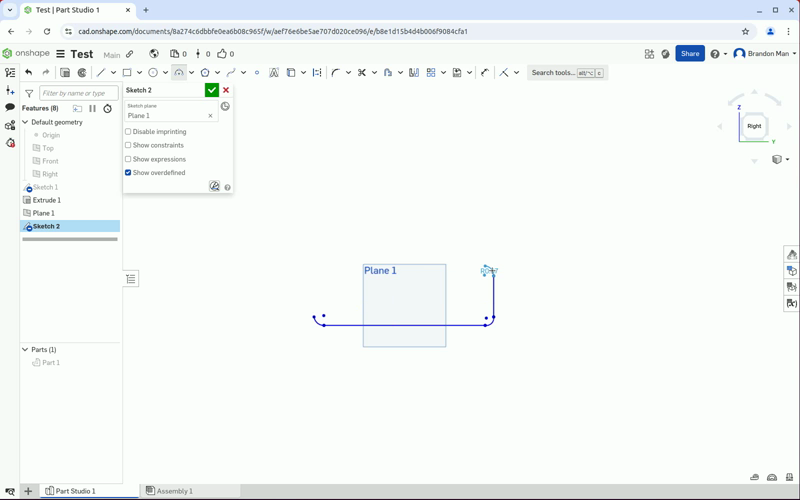
scroll(6)
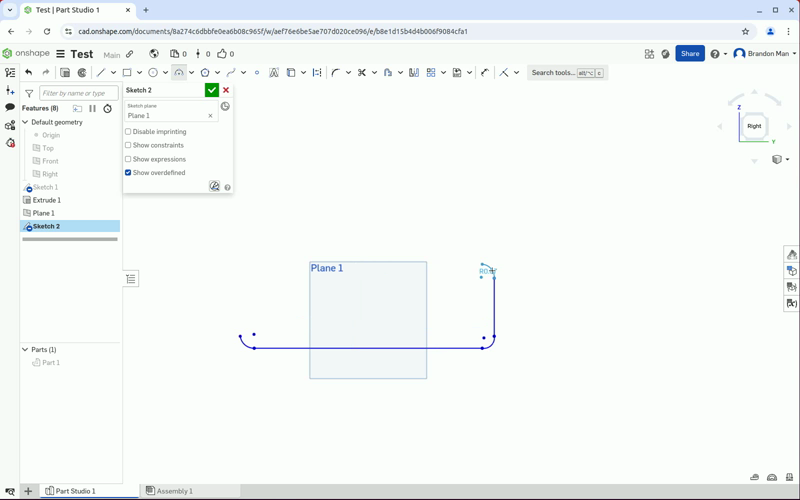
scroll(6)
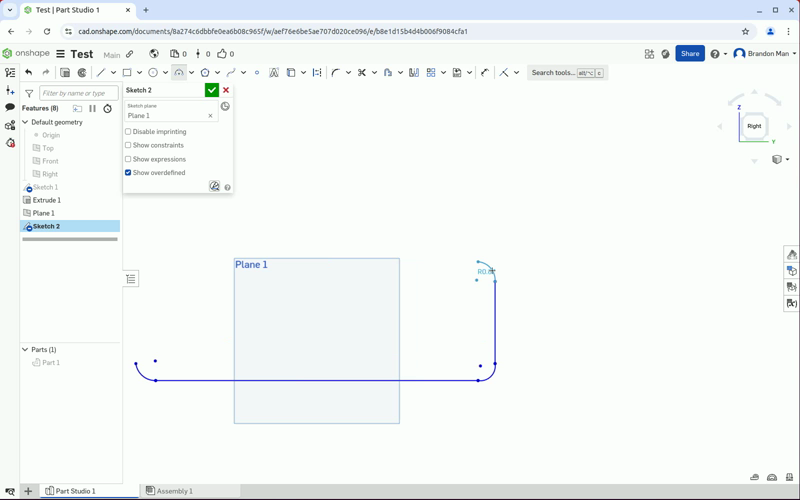
scroll(6)
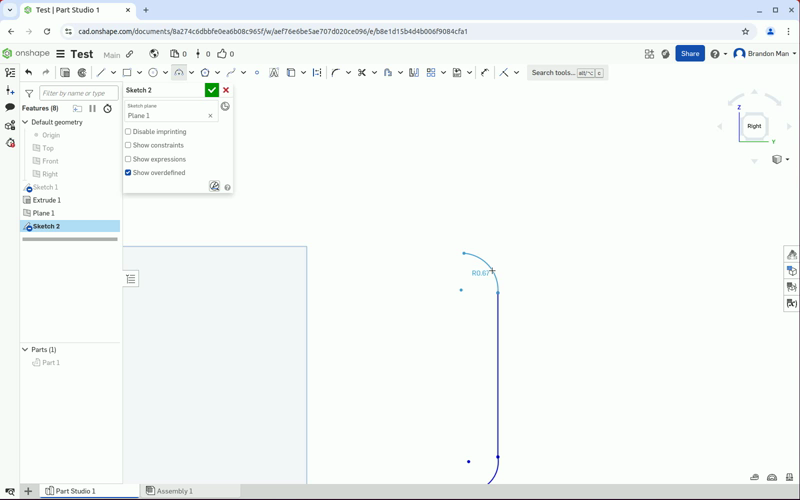
click(492, 270)
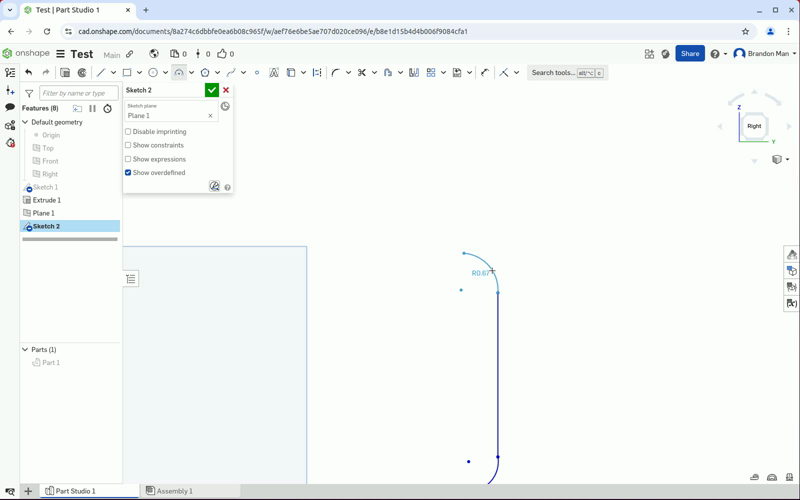
scroll(-6)
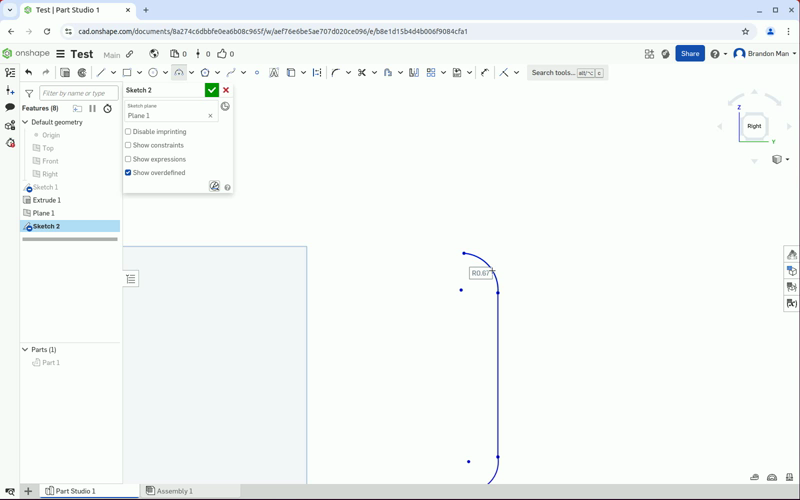
scroll(-6)
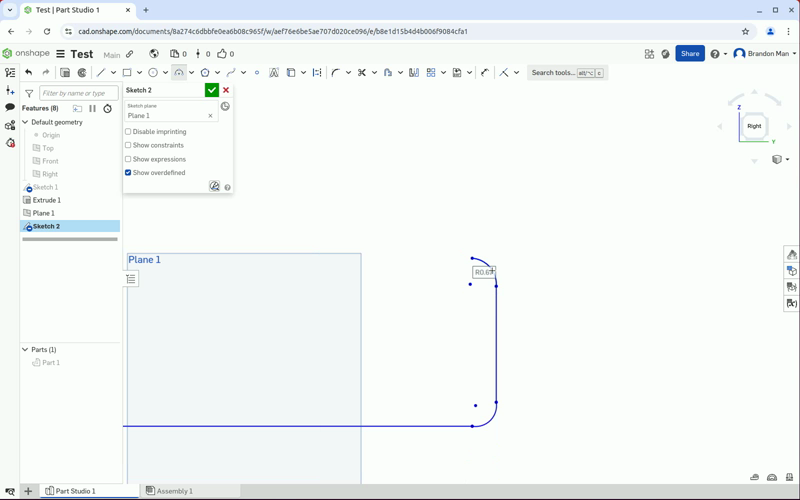
scroll(-6)
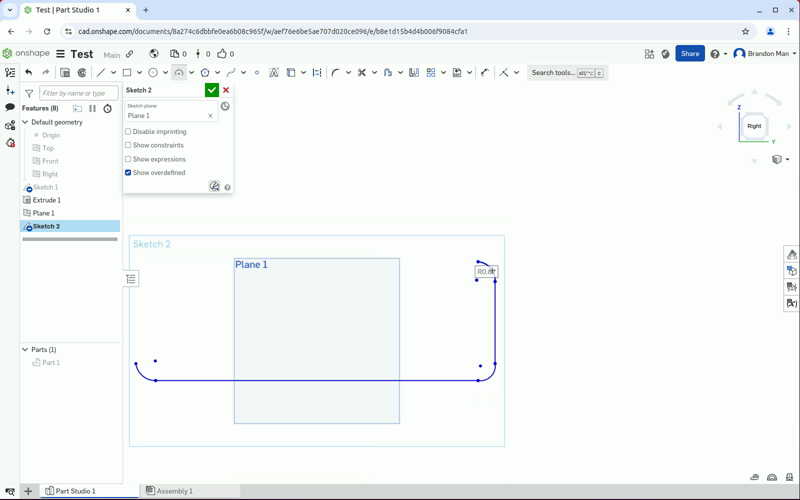
scroll(-6)
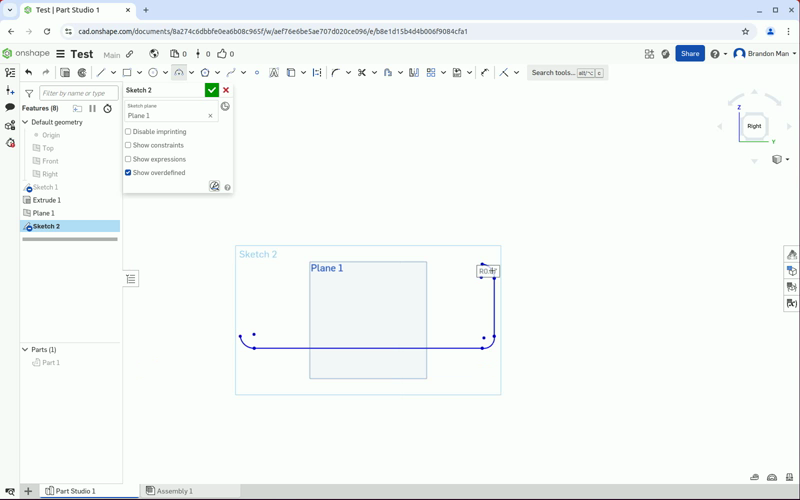
scroll(-6)
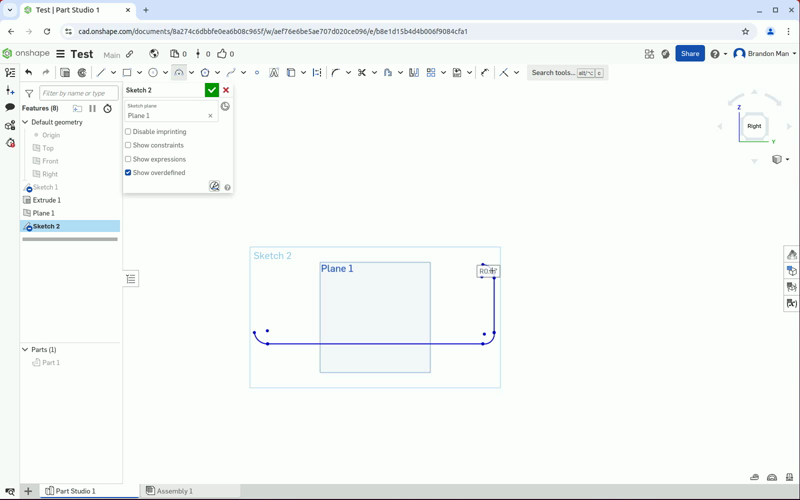
scroll(-6)
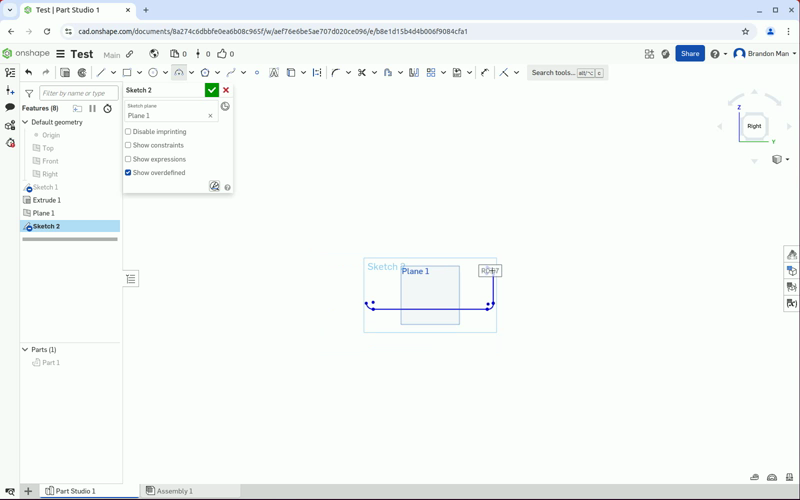
scroll(-6)
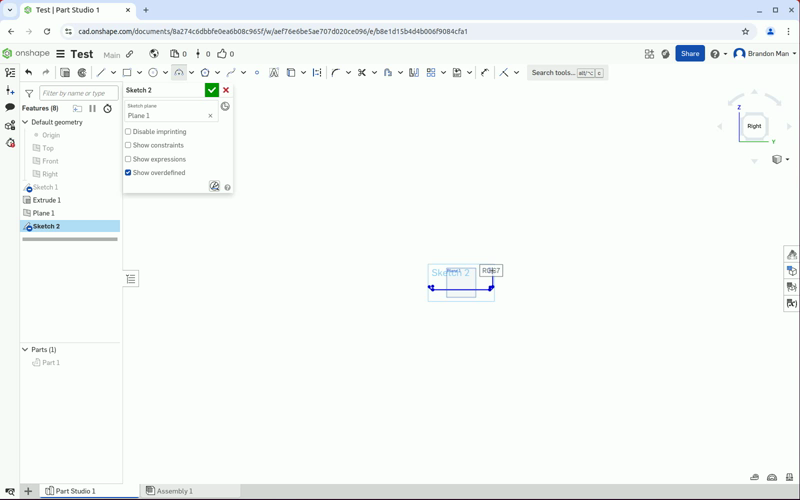
key_up(shift)
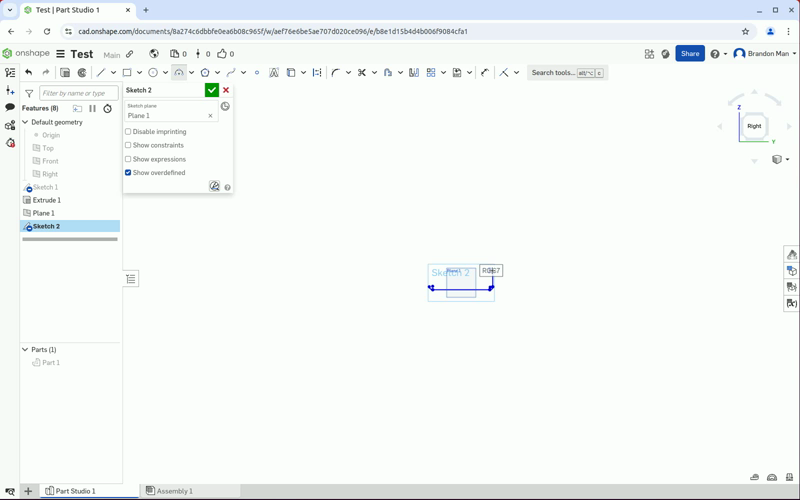
key(esc)
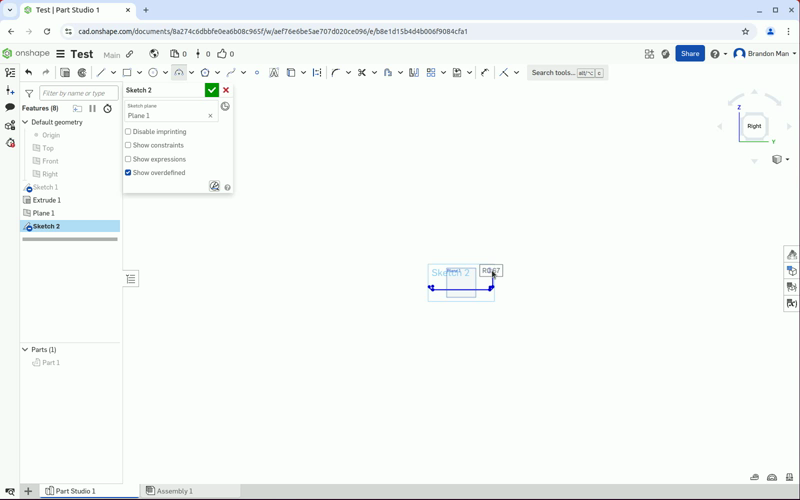
key(l)
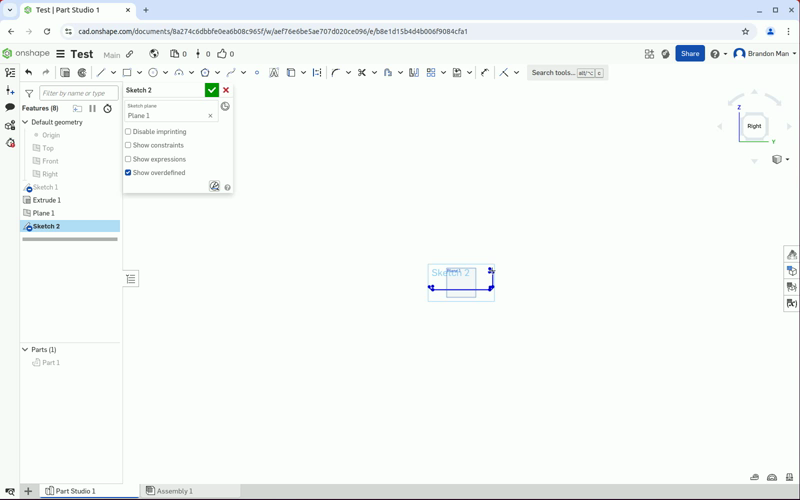
mouse_move(489, 268)
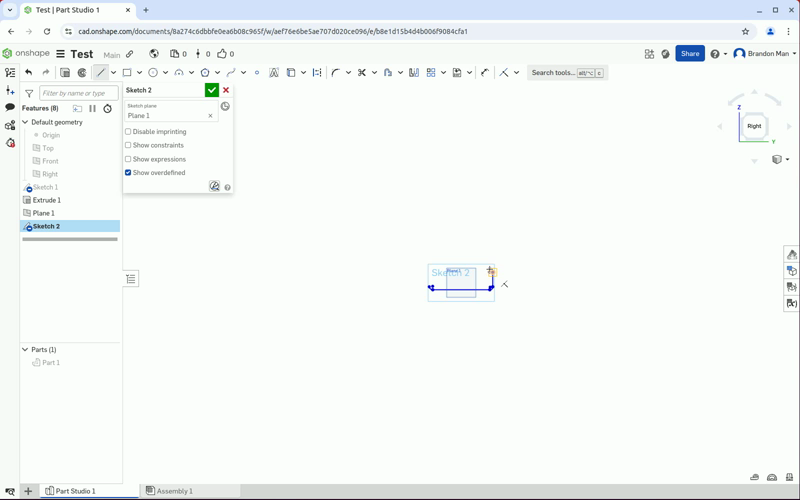
scroll(6)
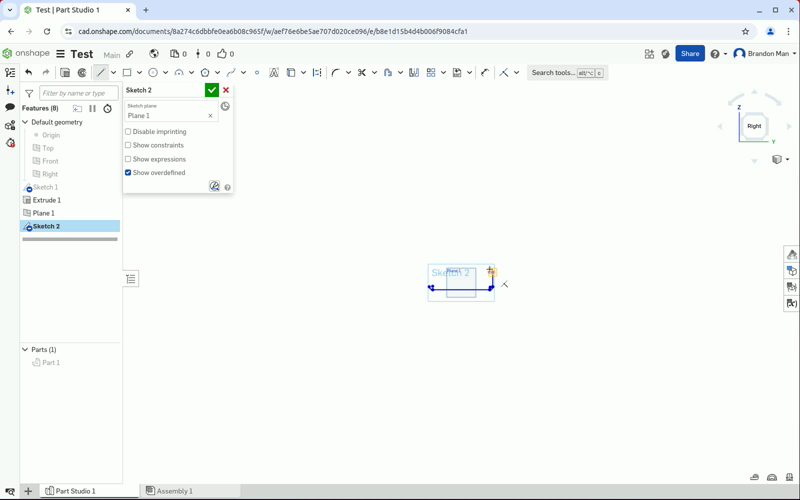
scroll(6)
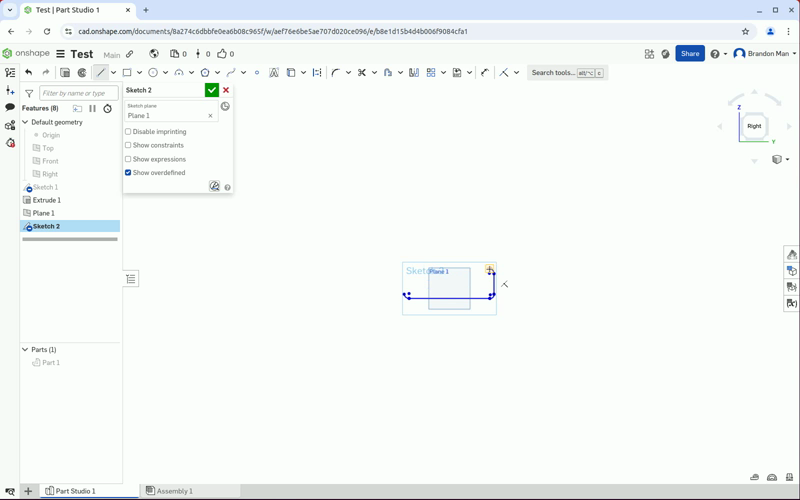
scroll(6)
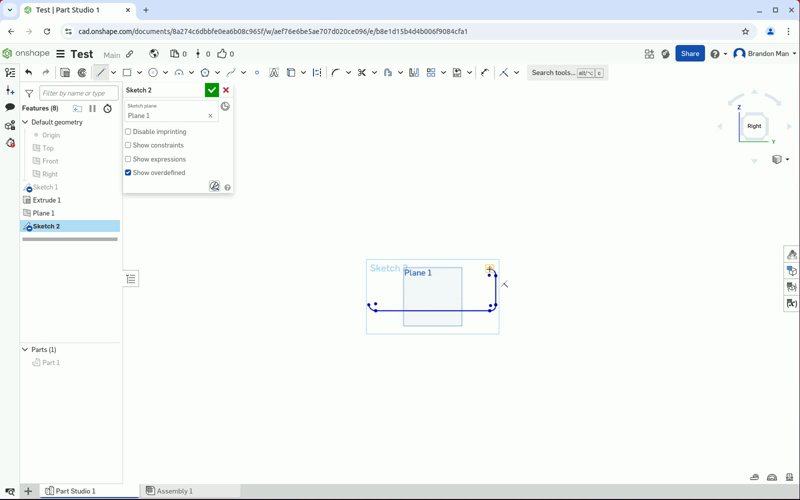
scroll(6)
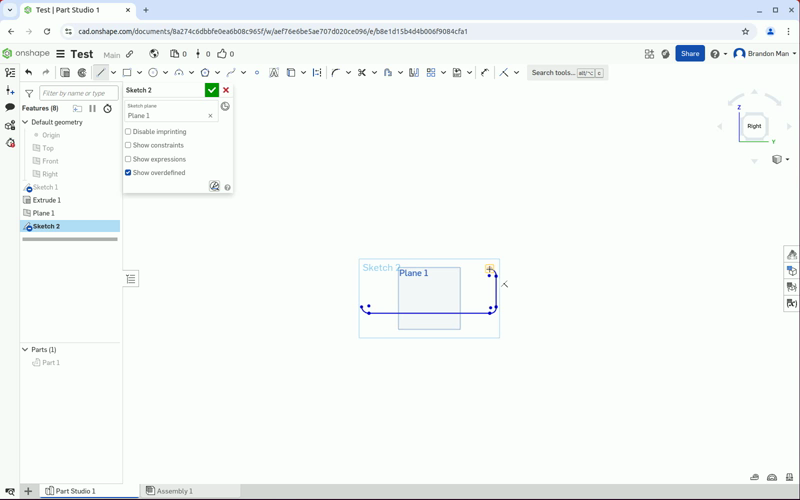
scroll(6)
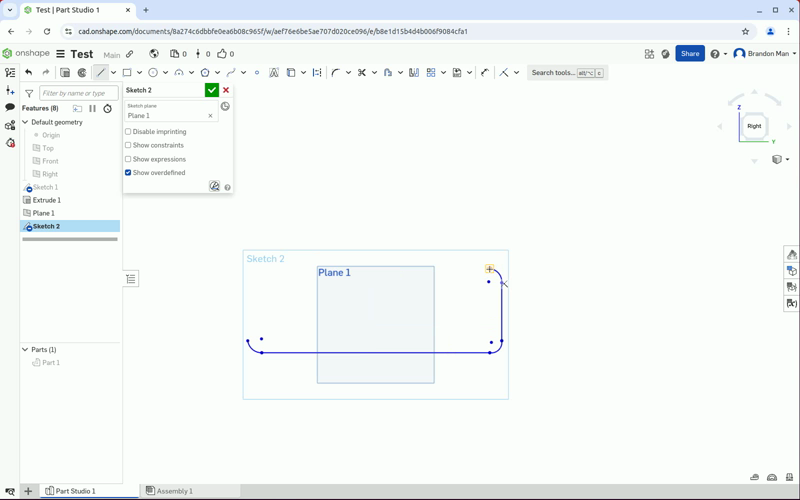
scroll(6)
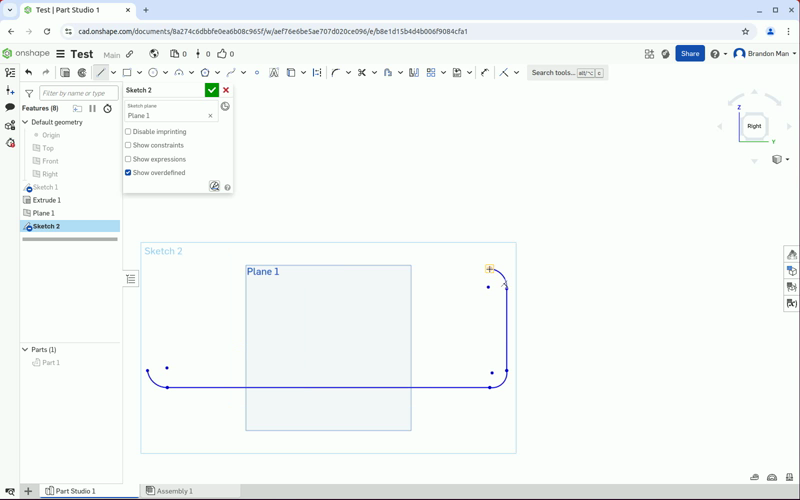
scroll(6)
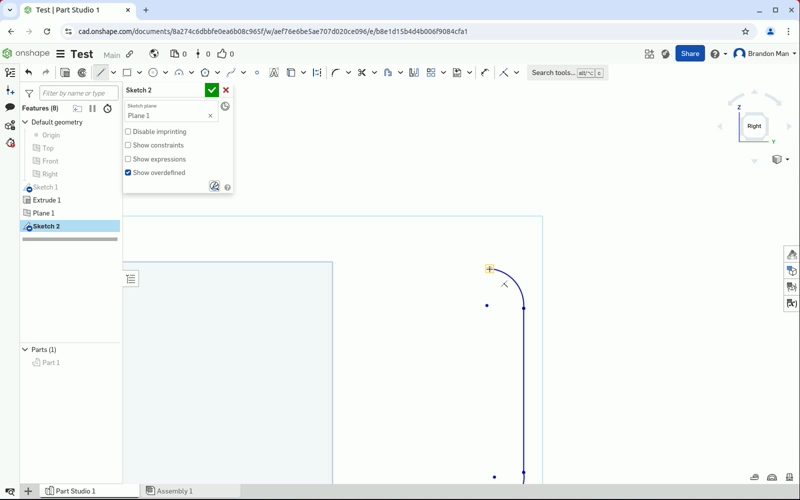
click(489, 268)
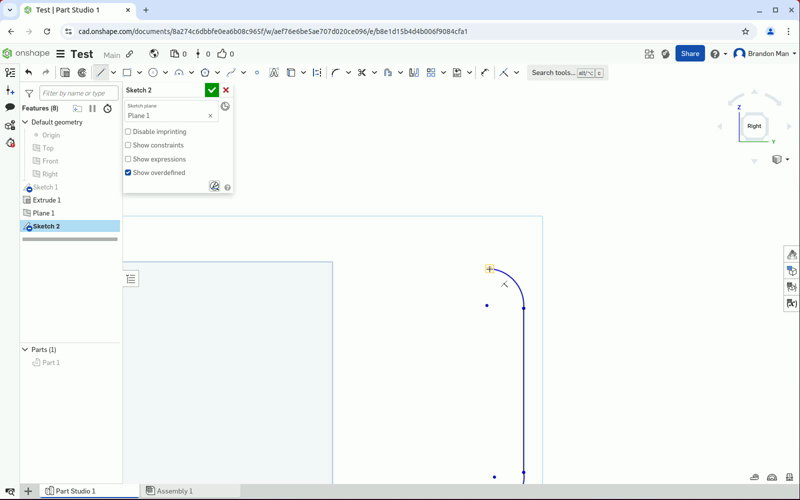
scroll(-6)
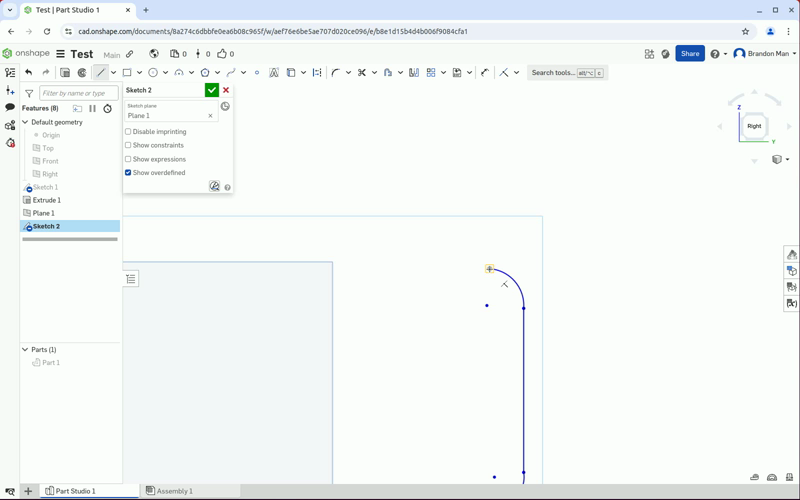
scroll(-6)
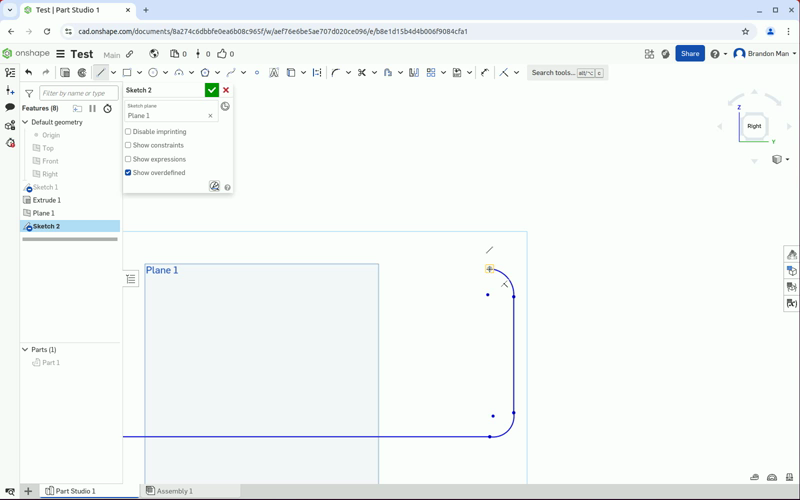
scroll(-6)
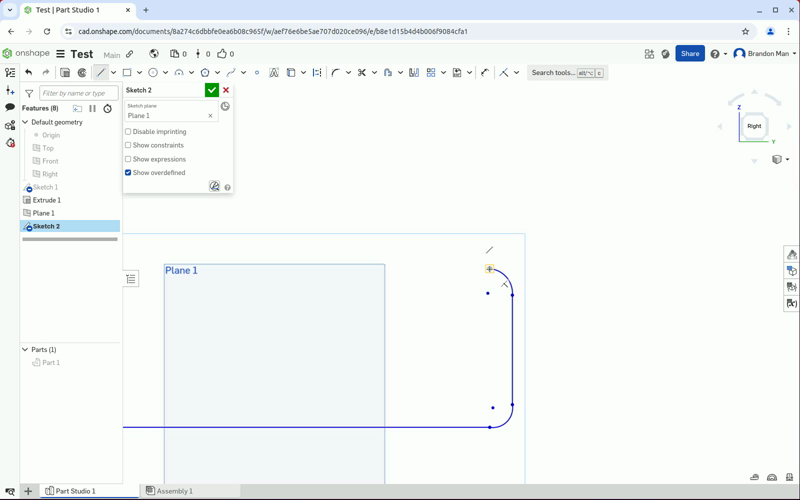
scroll(-6)
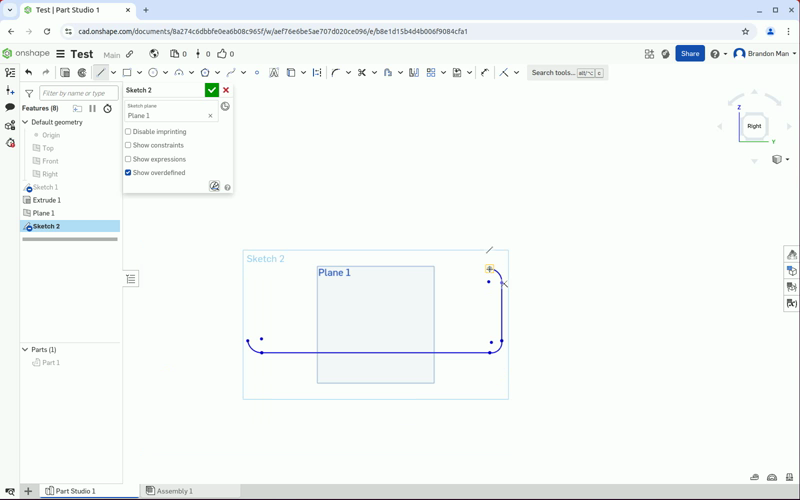
scroll(-6)
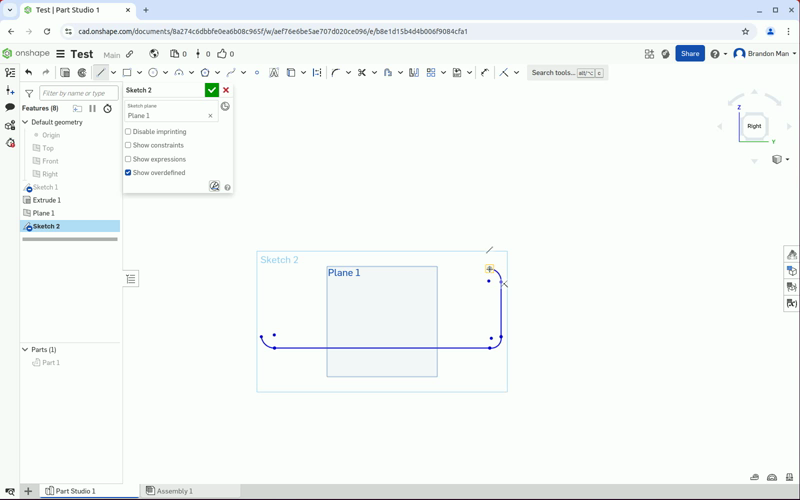
scroll(-6)
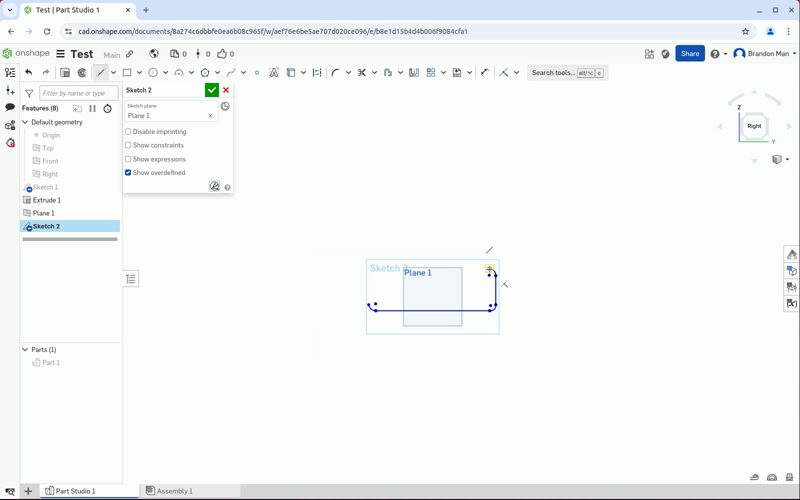
scroll(-6)
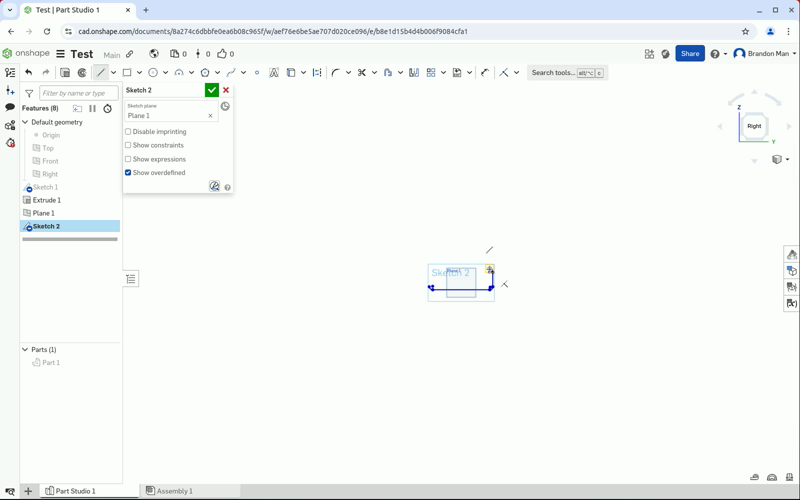
key_down(shift)
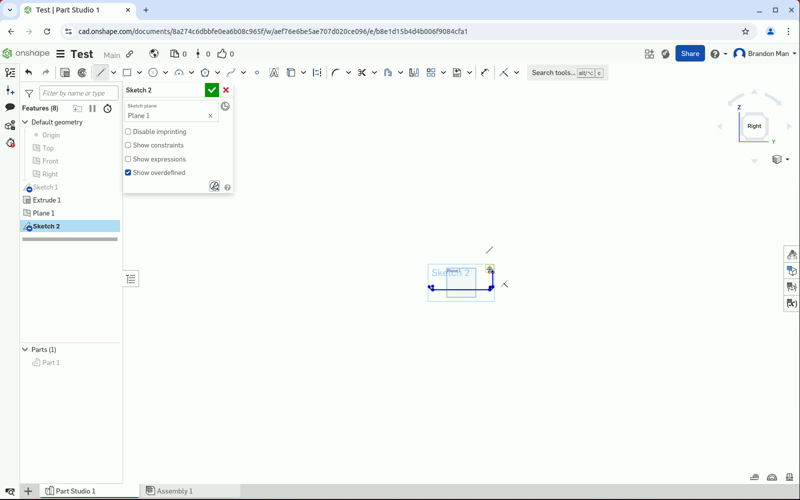
mouse_move(519, 268)
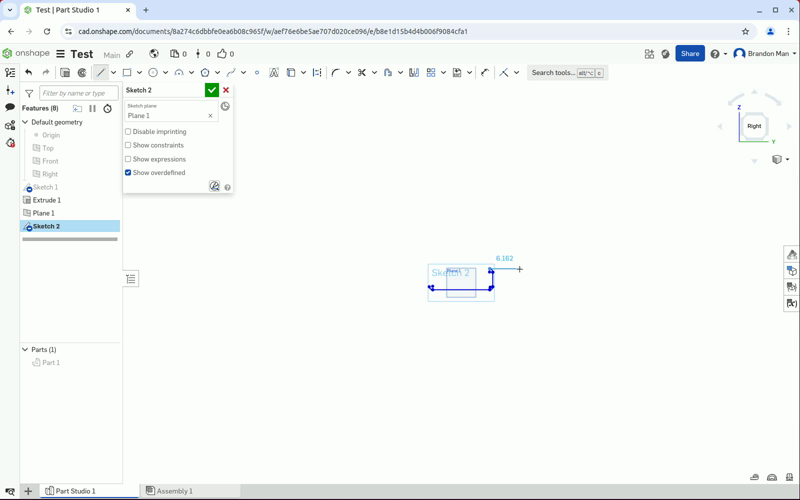
mouse_move(432, 268)
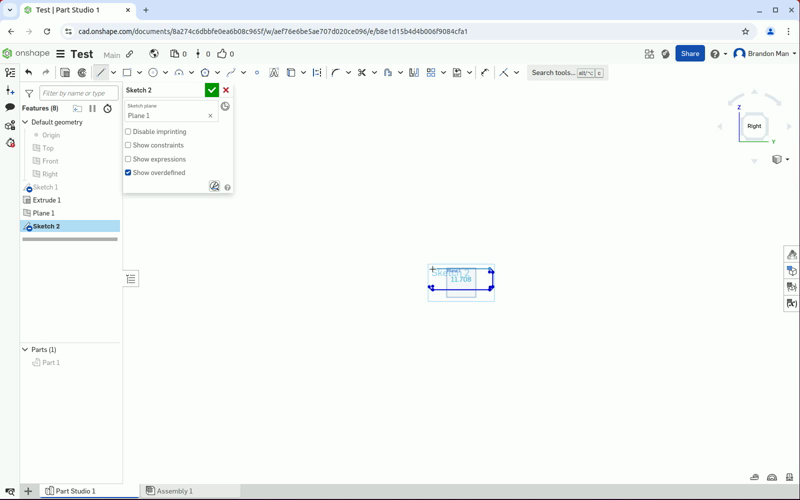
click(432, 268)
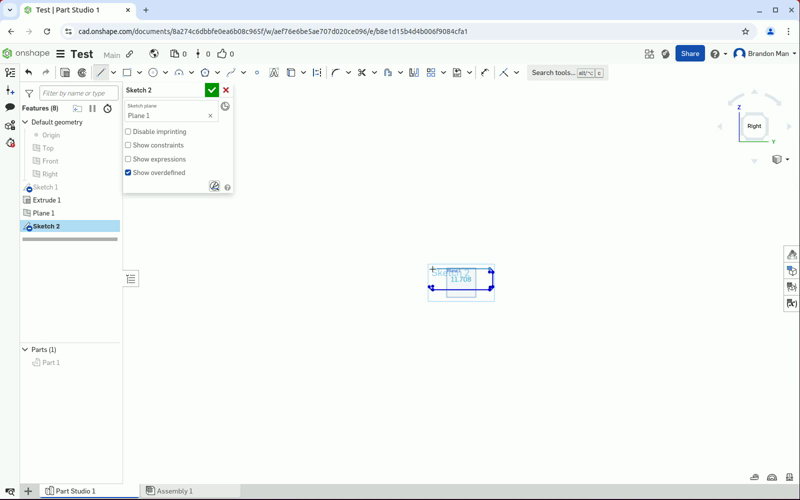
key_up(shift)
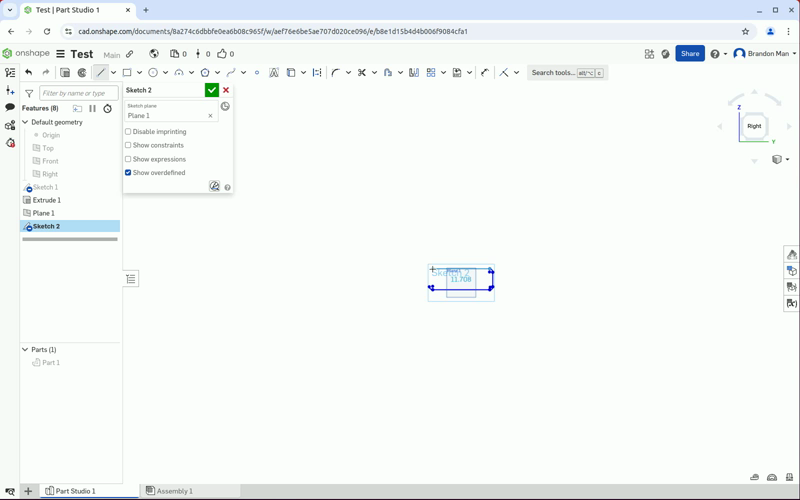
key(esc)
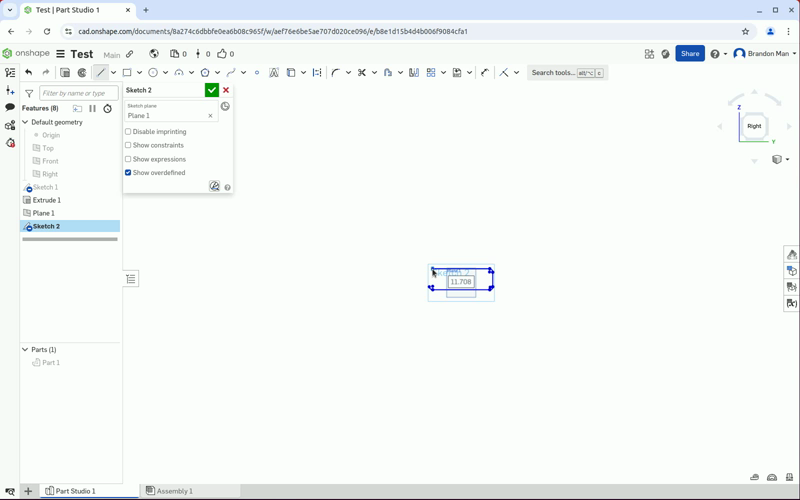
key(a)
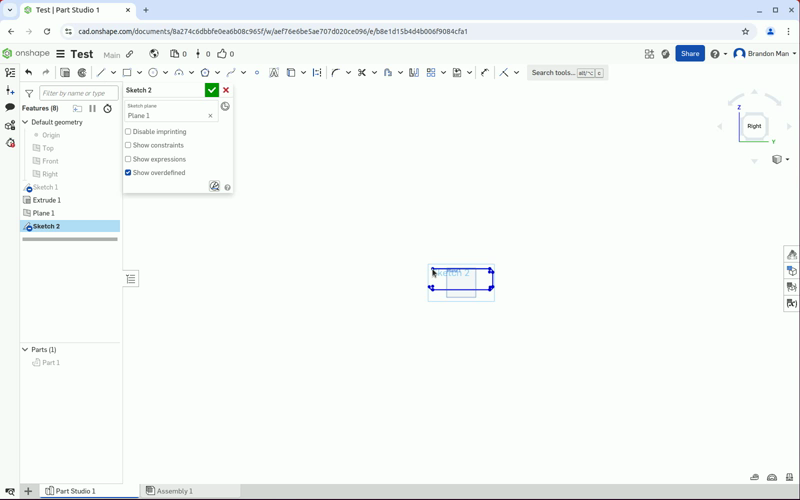
mouse_move(432, 268)
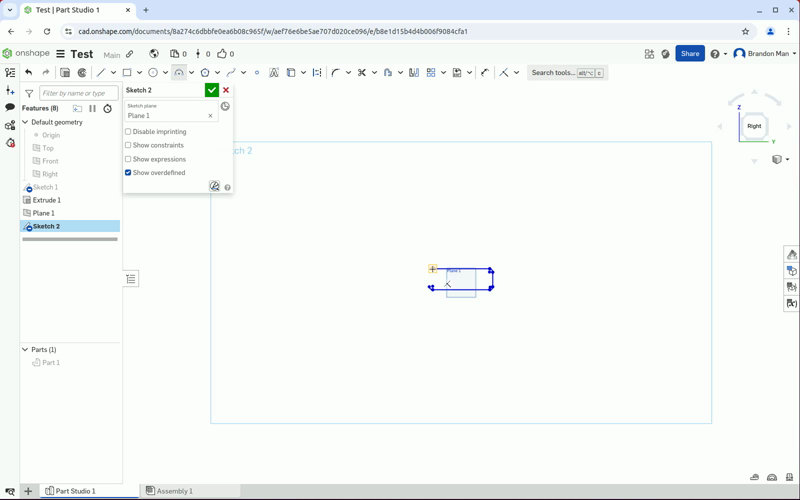
click(432, 268)
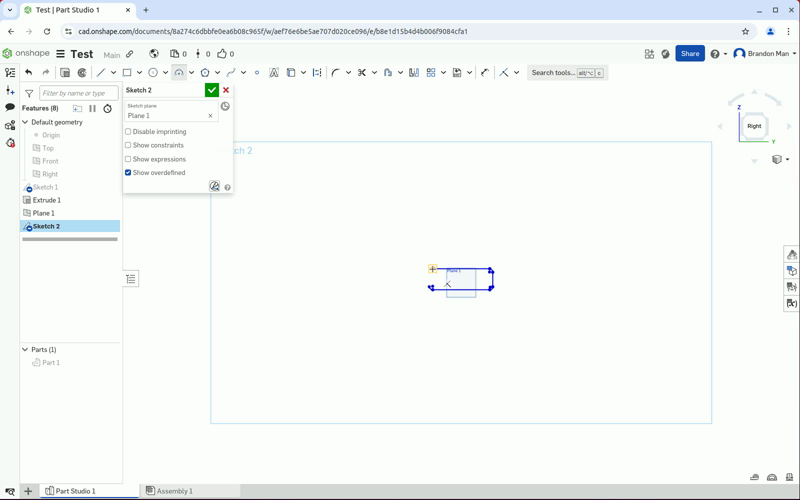
key_down(shift)
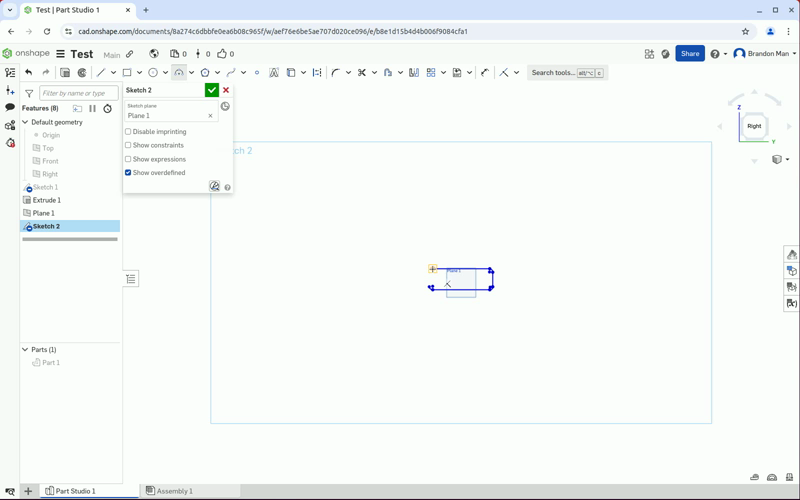
mouse_move(429, 272)
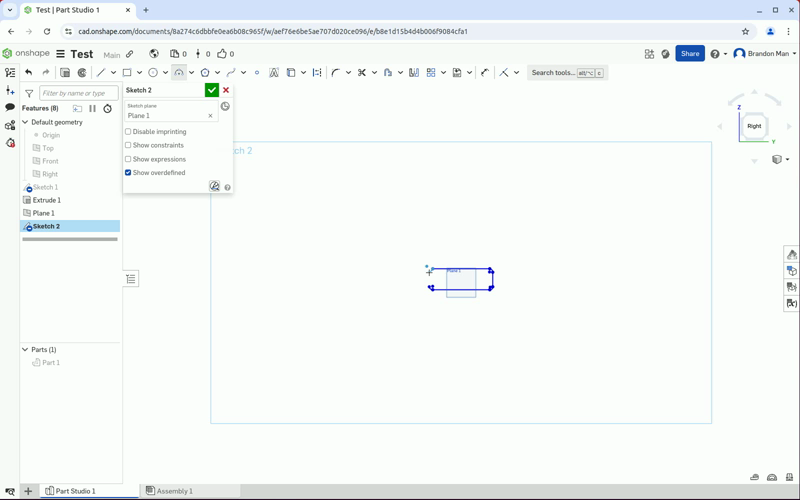
scroll(6)
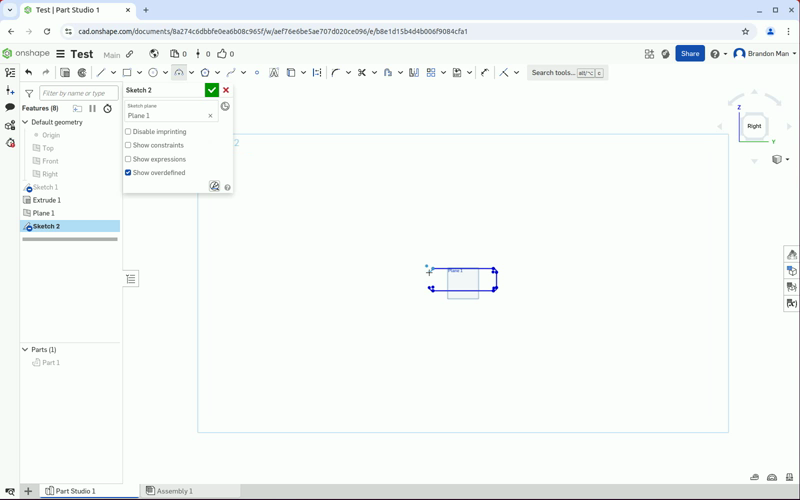
scroll(6)
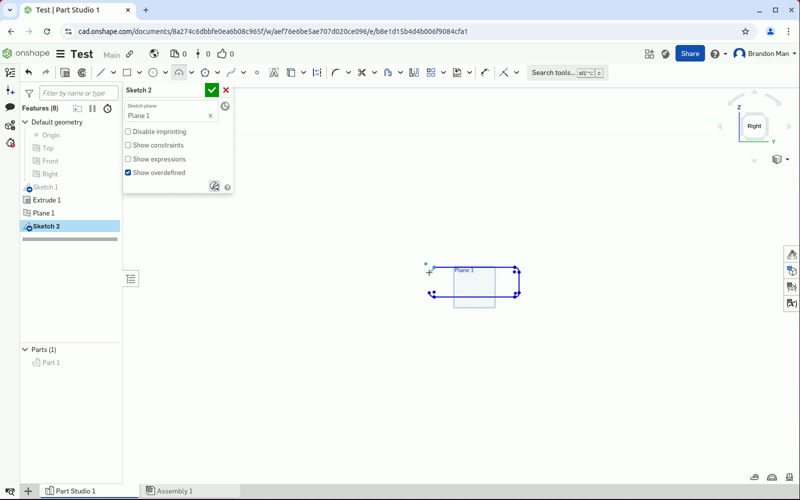
scroll(6)
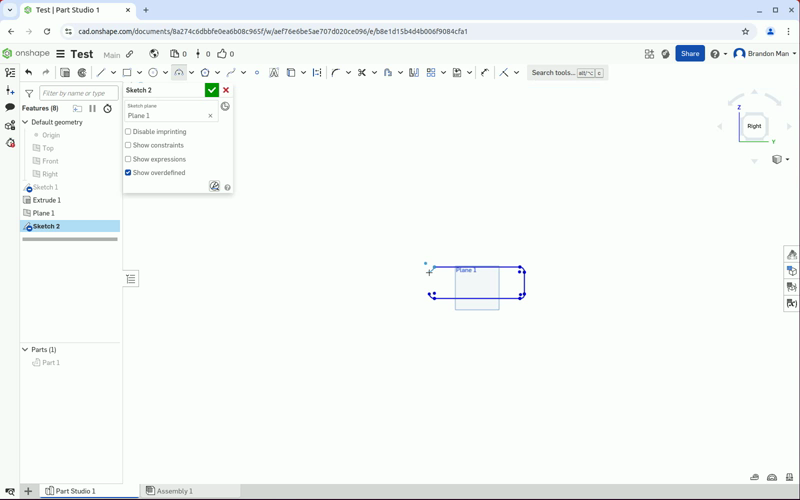
scroll(6)
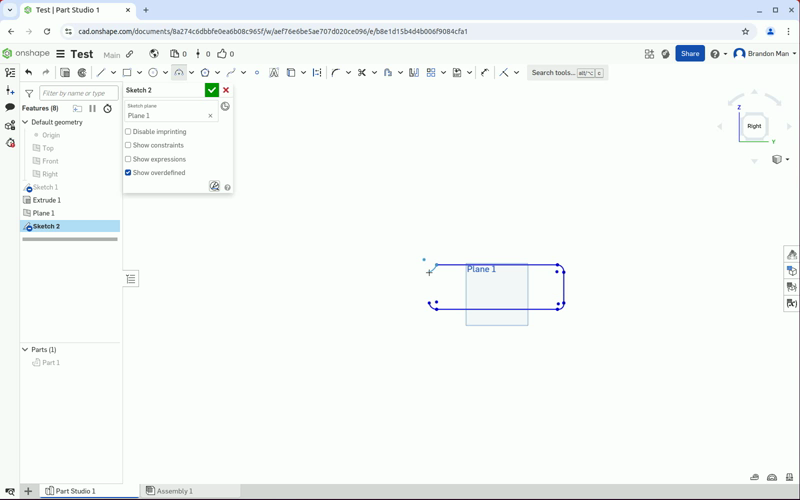
scroll(6)
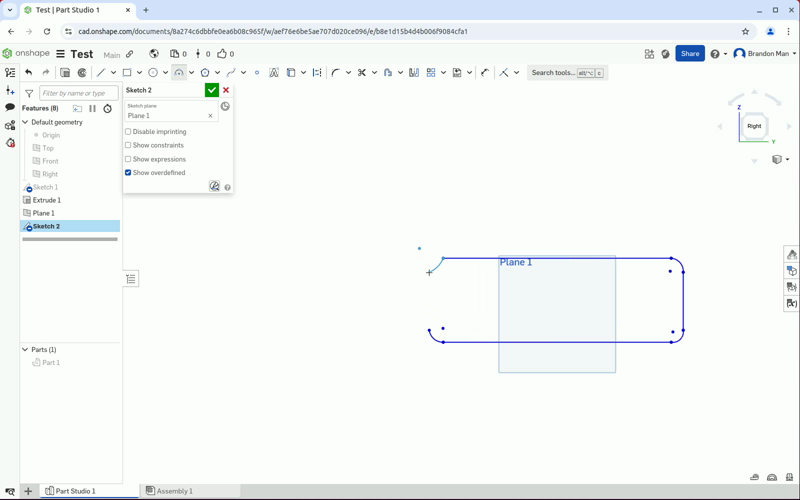
scroll(6)
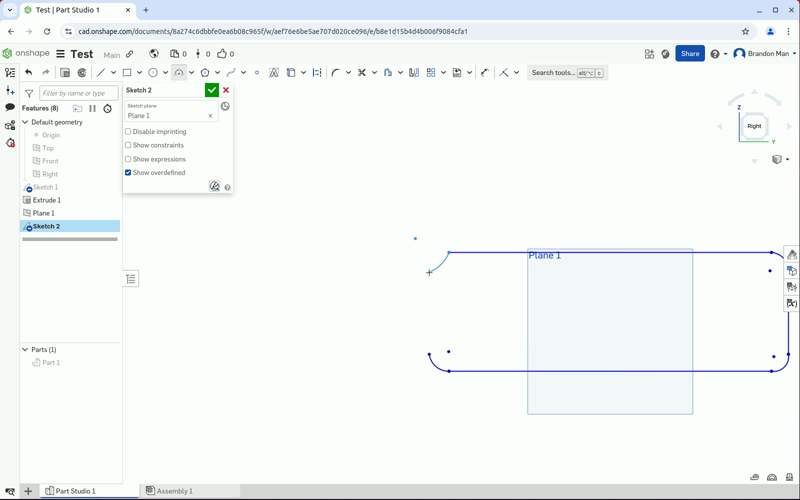
scroll(6)
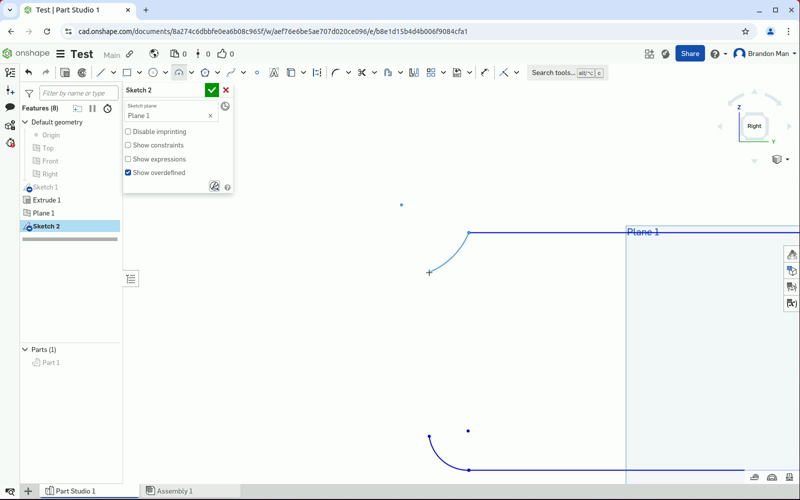
click(429, 272)
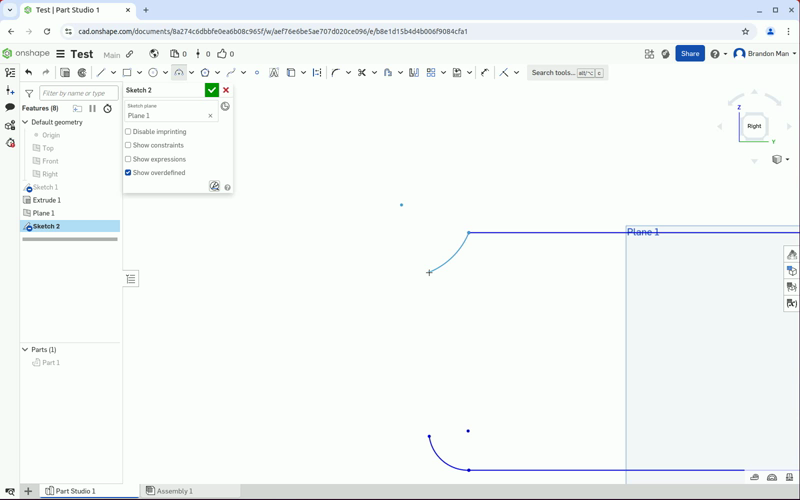
scroll(-6)
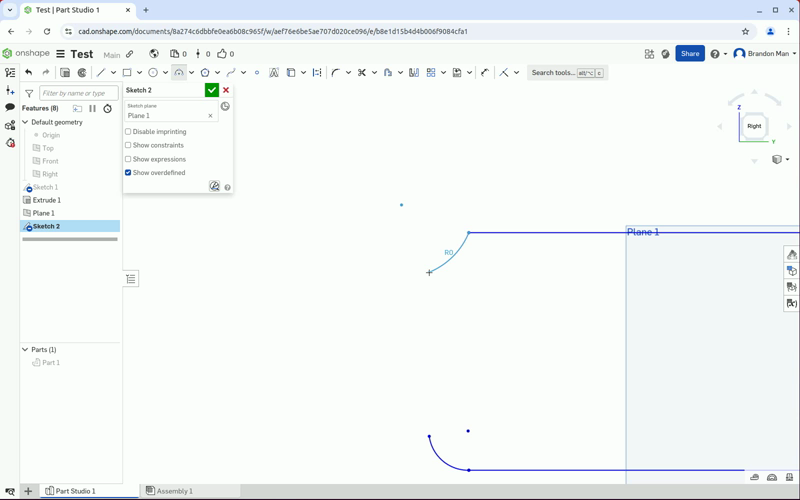
scroll(-6)
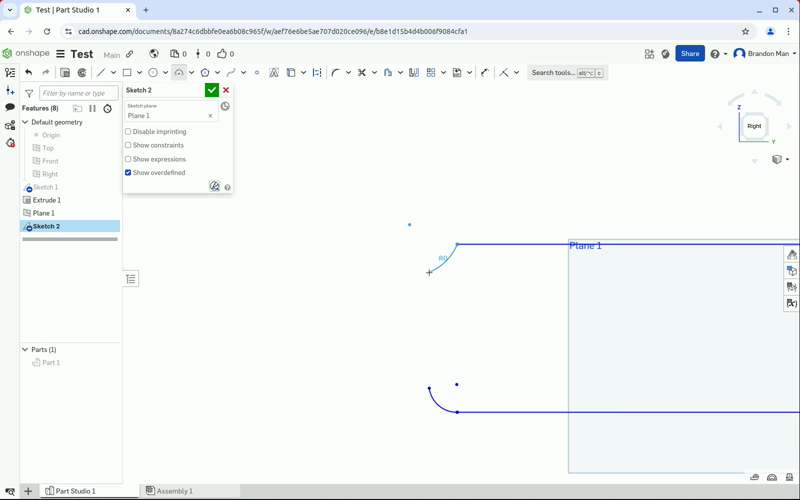
scroll(-6)
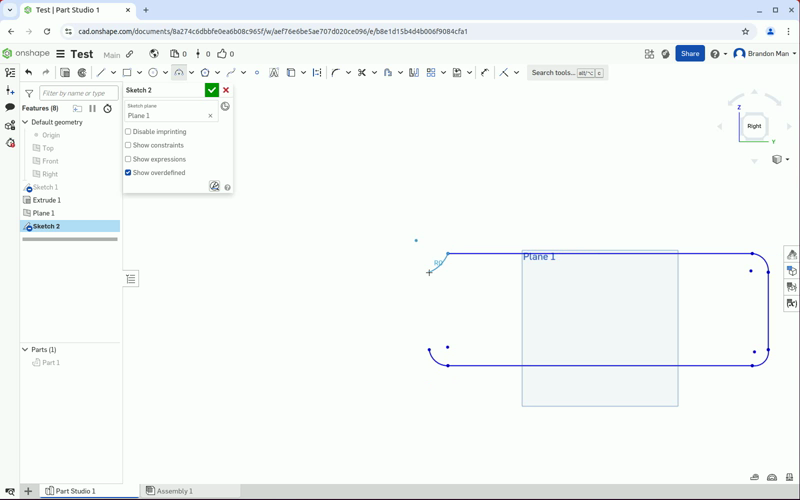
scroll(-6)
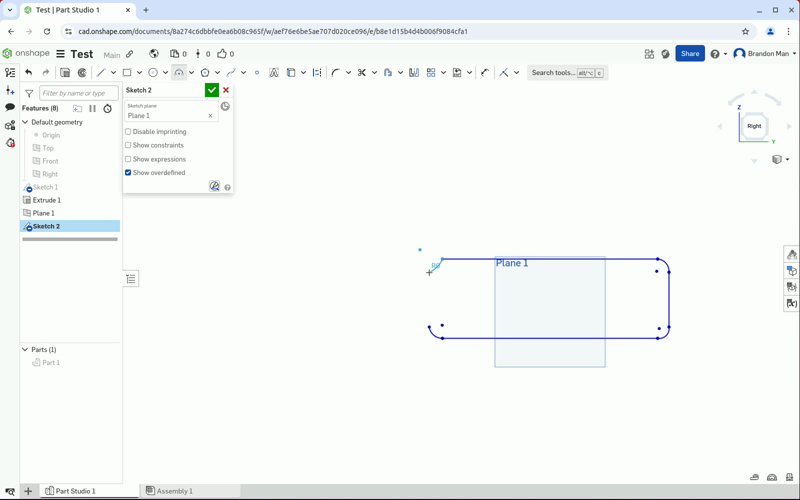
scroll(-6)
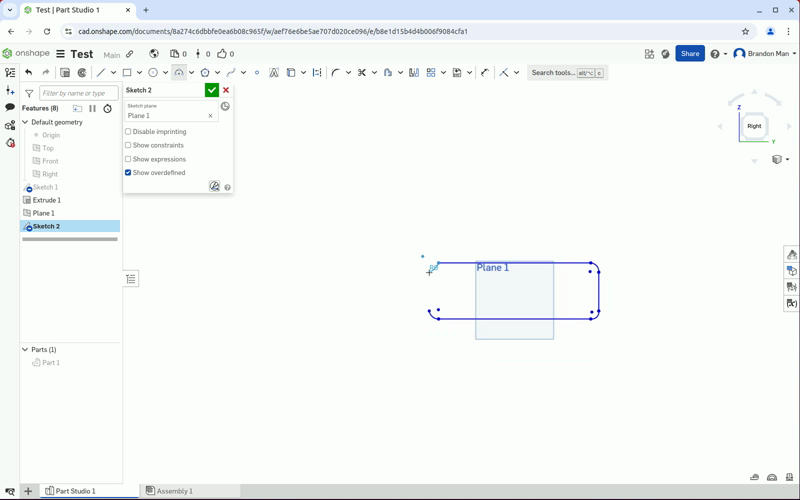
scroll(-6)
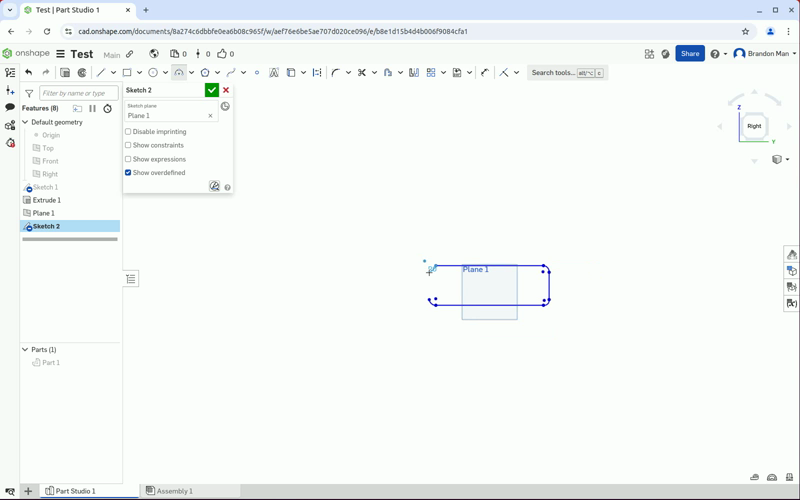
scroll(-6)
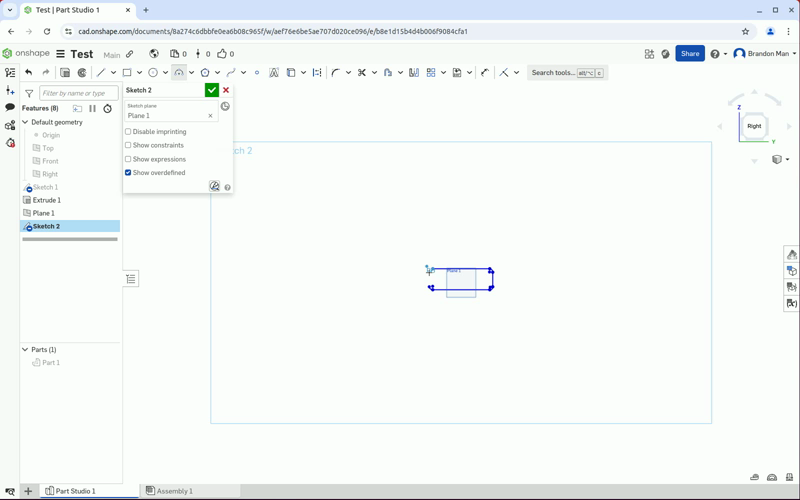
mouse_move(430, 270)
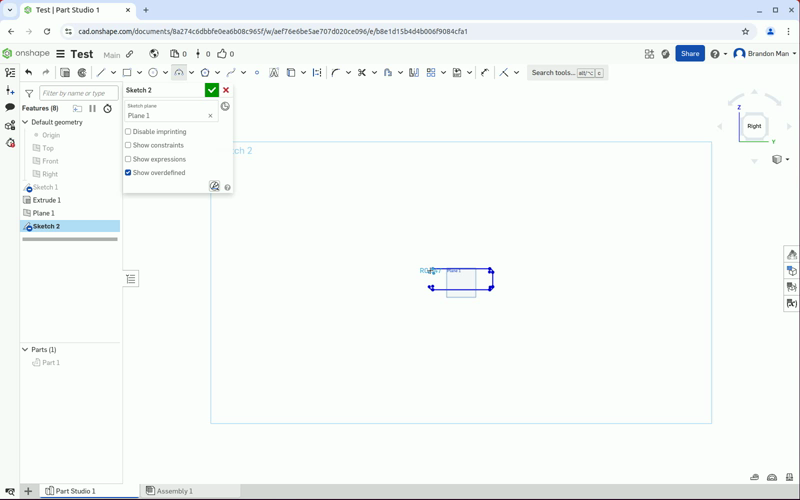
scroll(6)
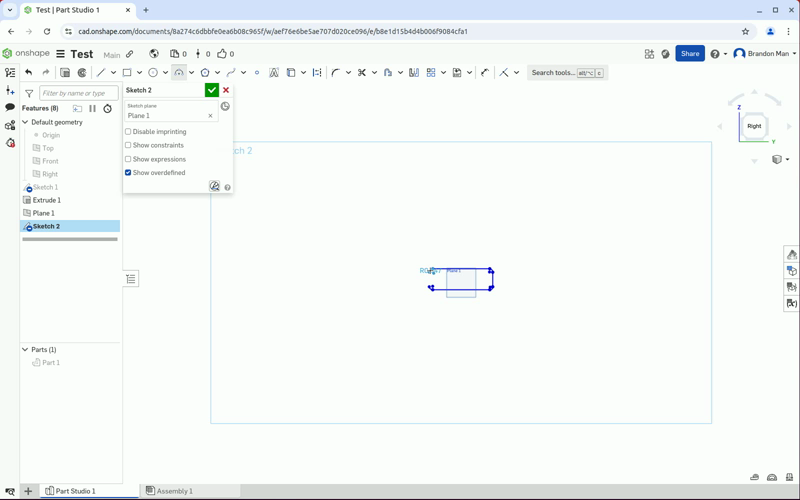
scroll(6)
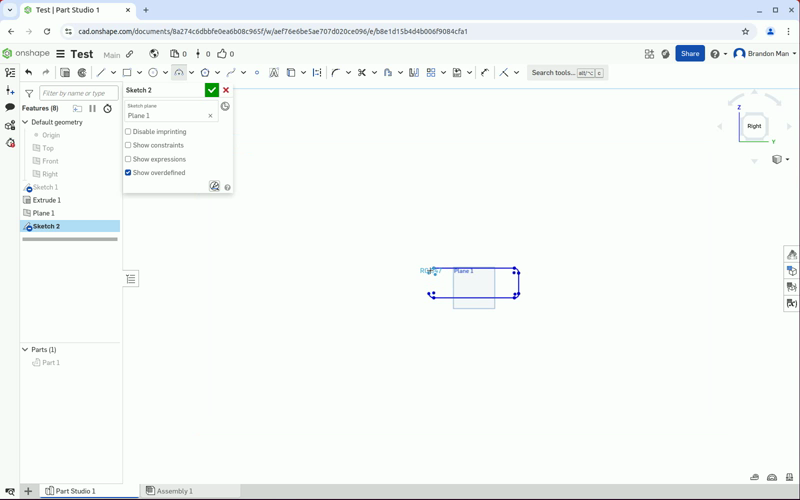
scroll(6)
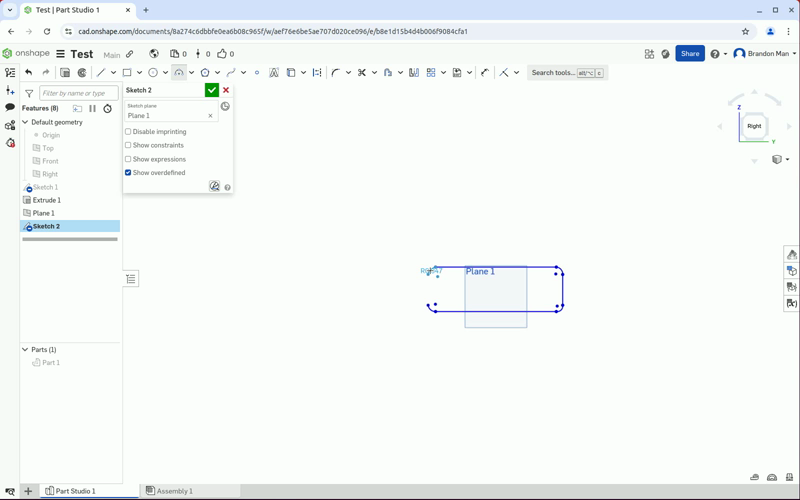
scroll(6)
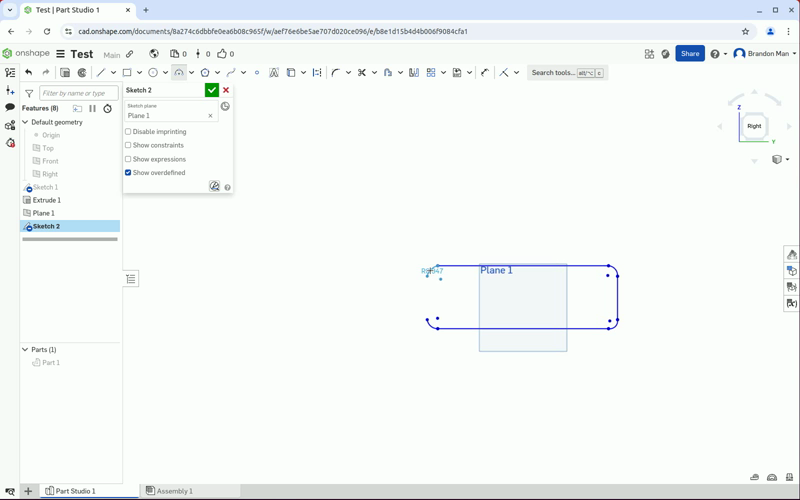
scroll(6)
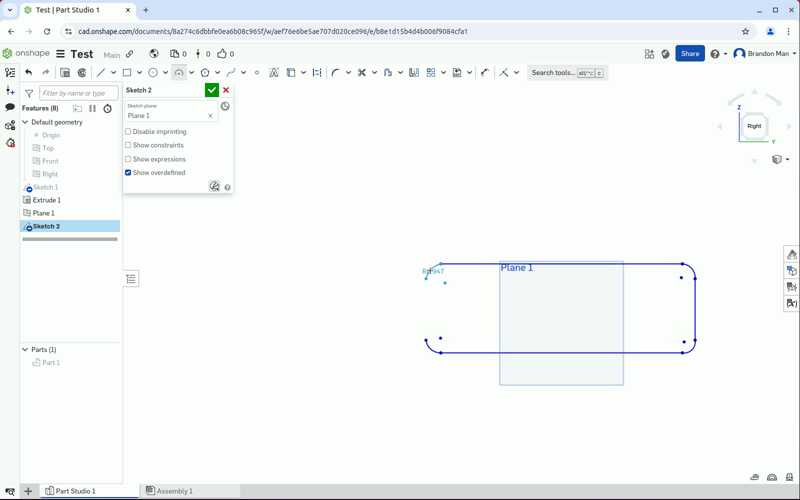
scroll(6)
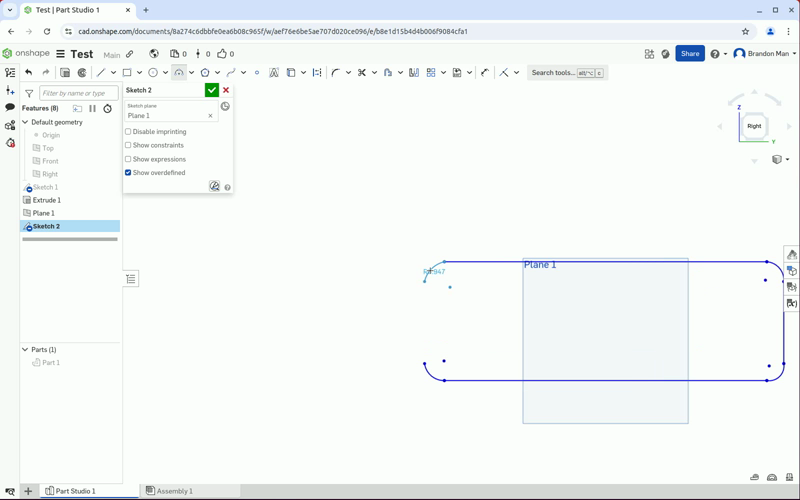
scroll(6)
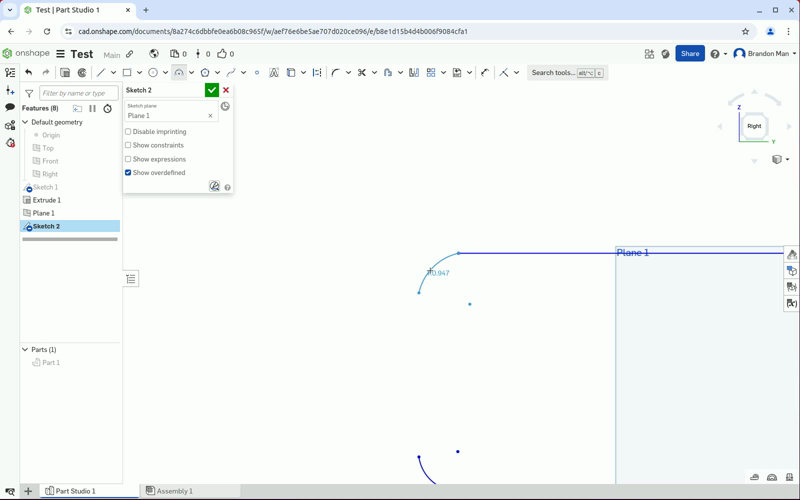
click(430, 270)
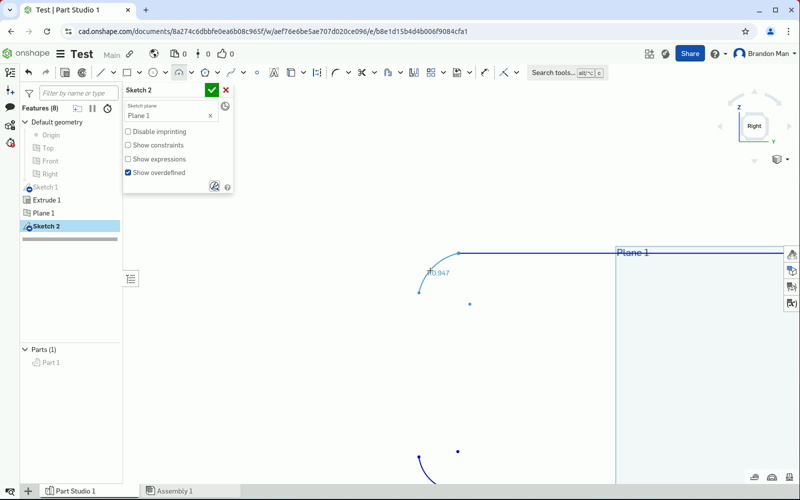
scroll(-6)
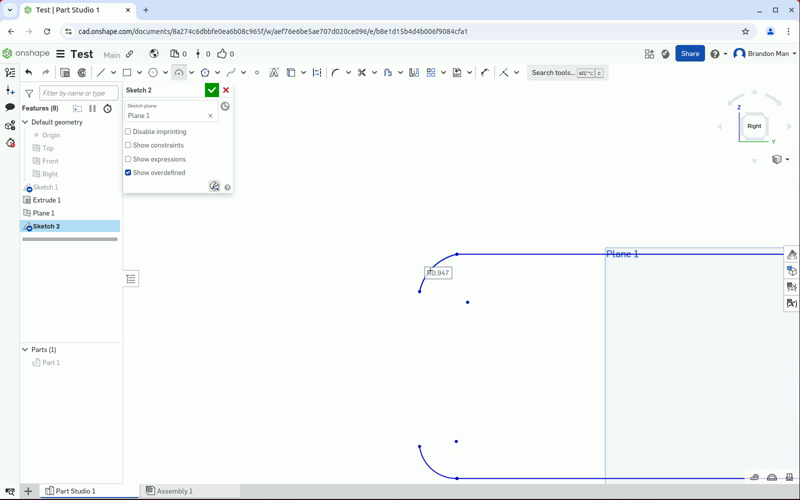
scroll(-6)
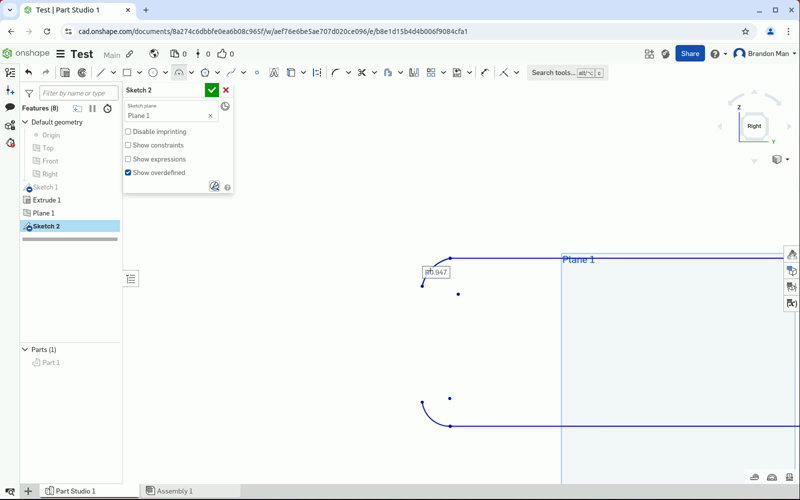
scroll(-6)
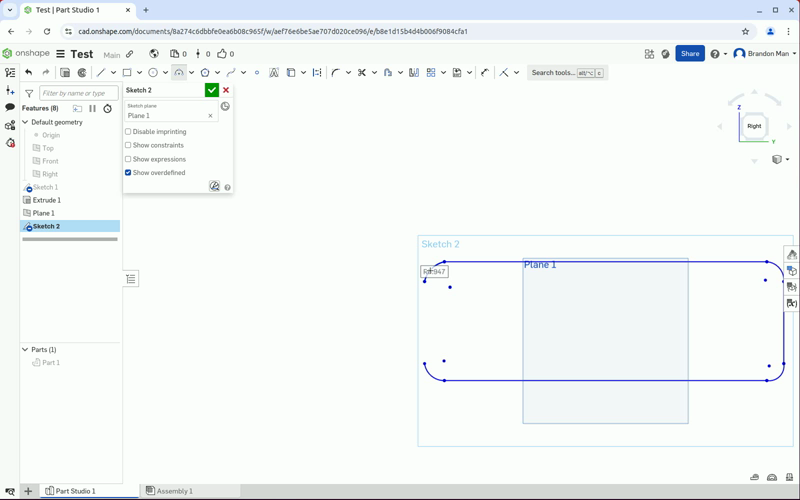
scroll(-6)
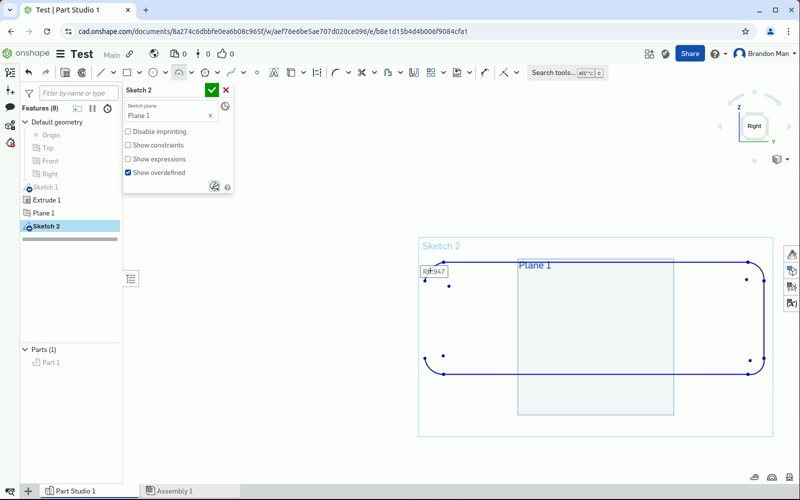
scroll(-6)
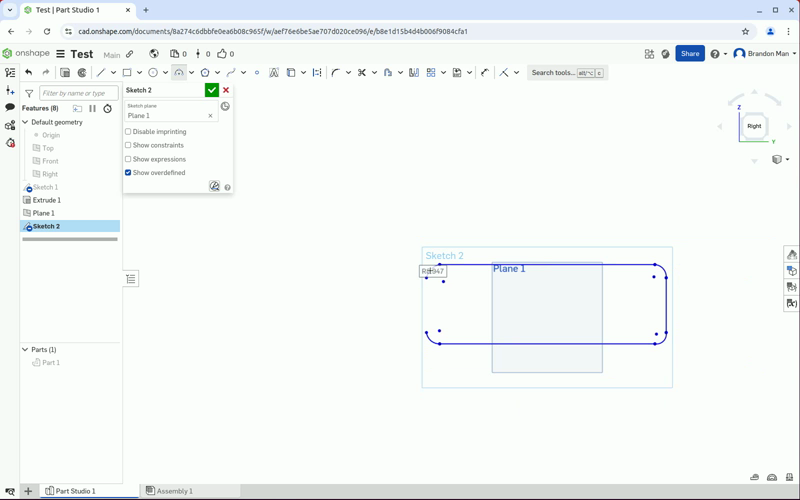
scroll(-6)
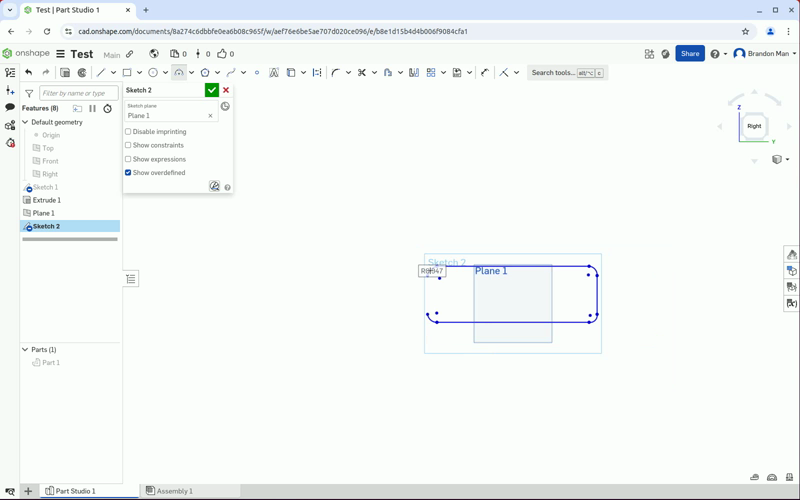
scroll(-6)
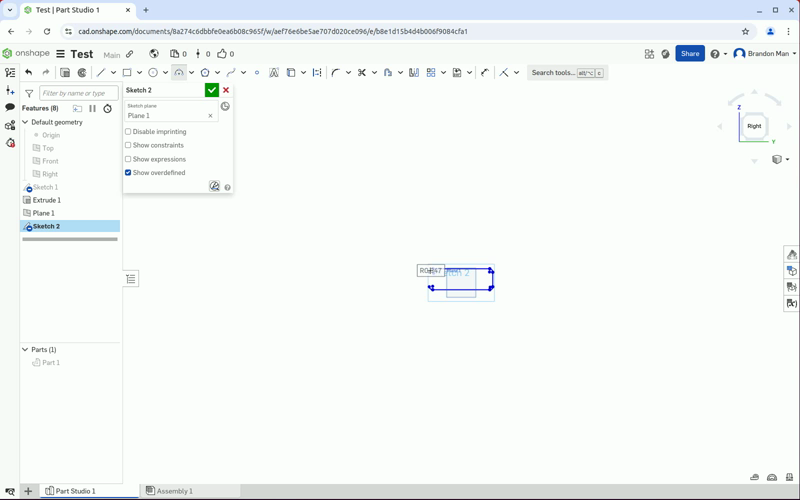
key_up(shift)
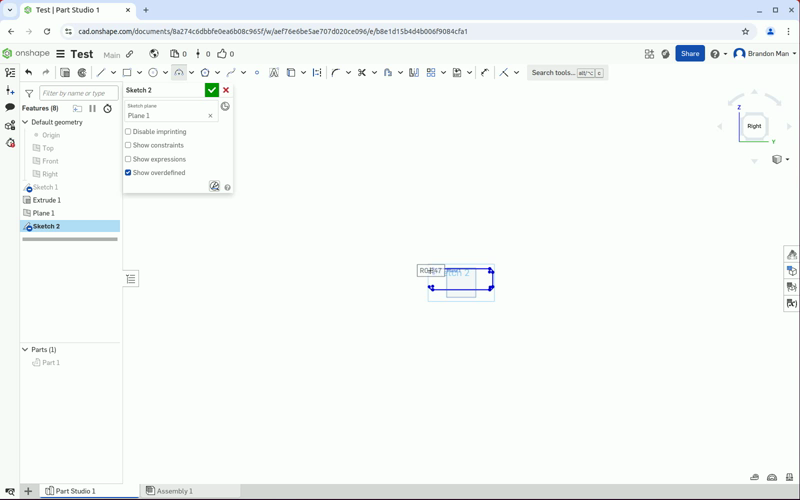
key(esc)
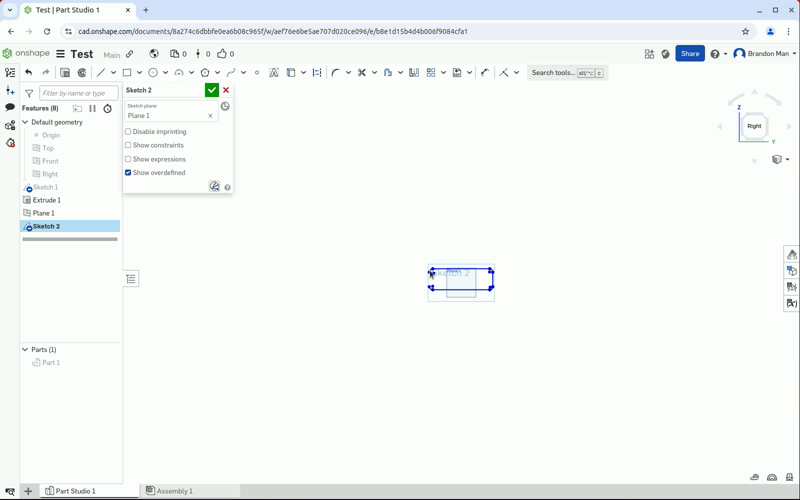
key(l)
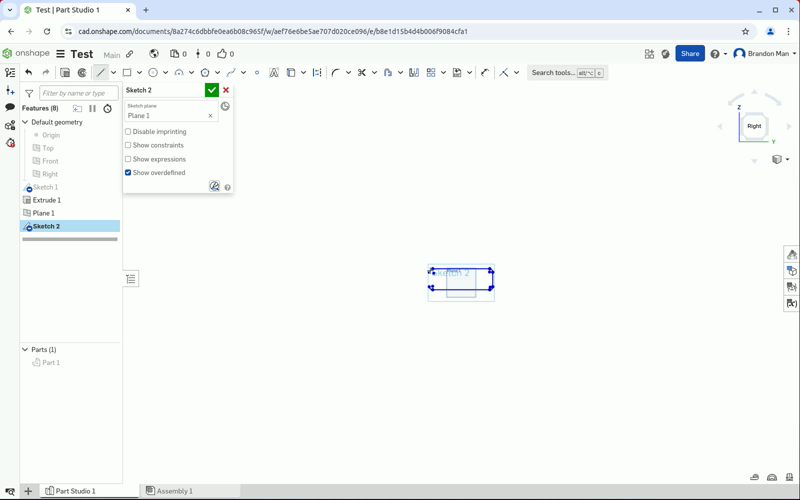
mouse_move(429, 272)
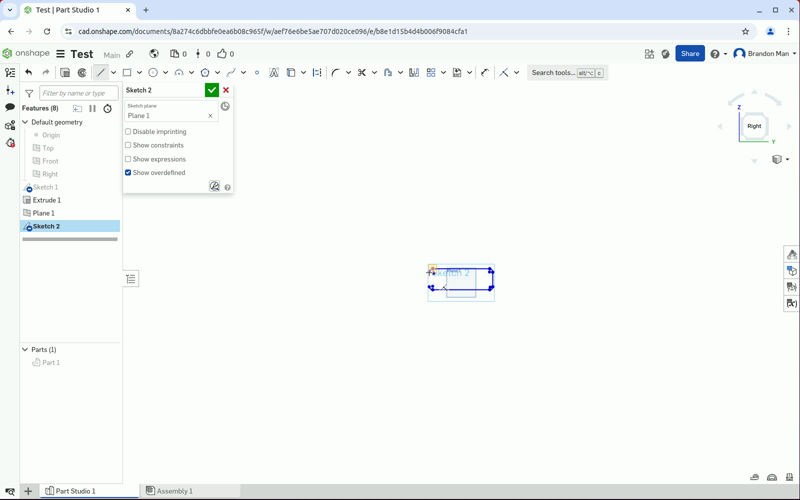
scroll(6)
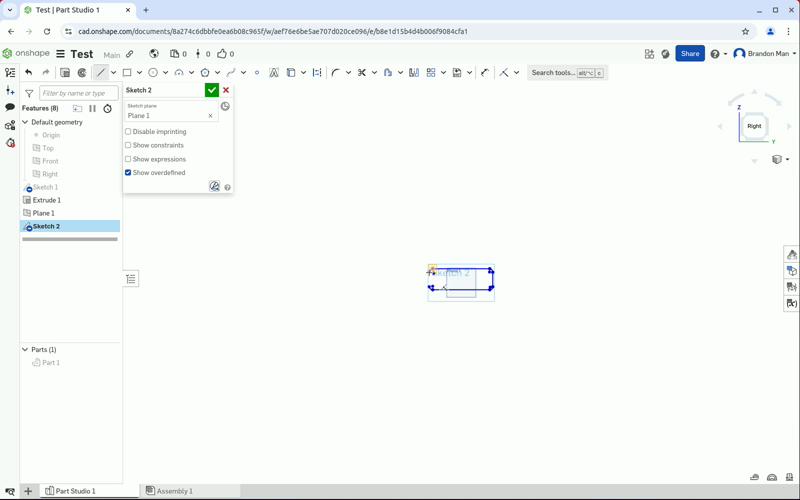
scroll(6)
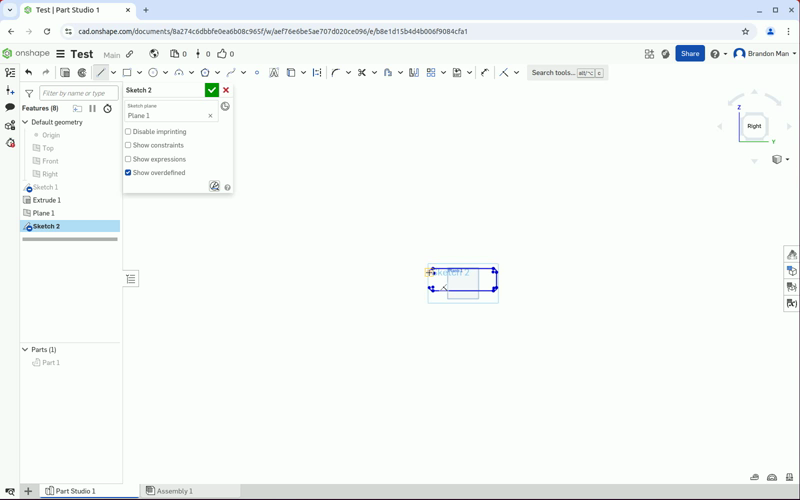
scroll(6)
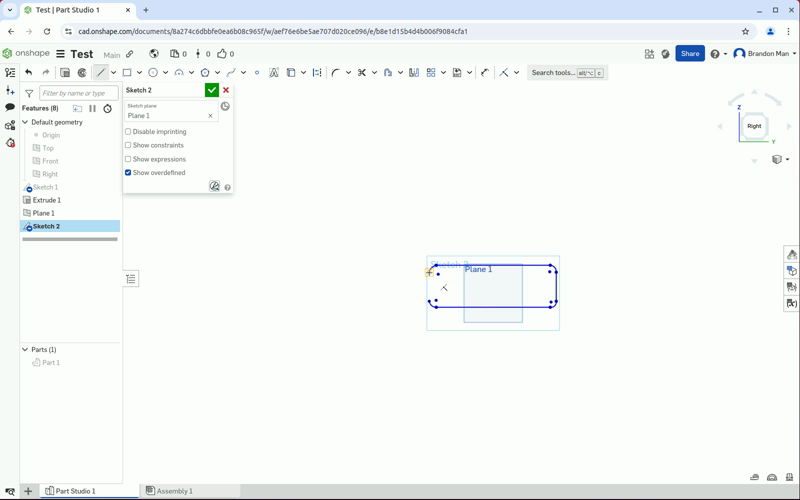
scroll(6)
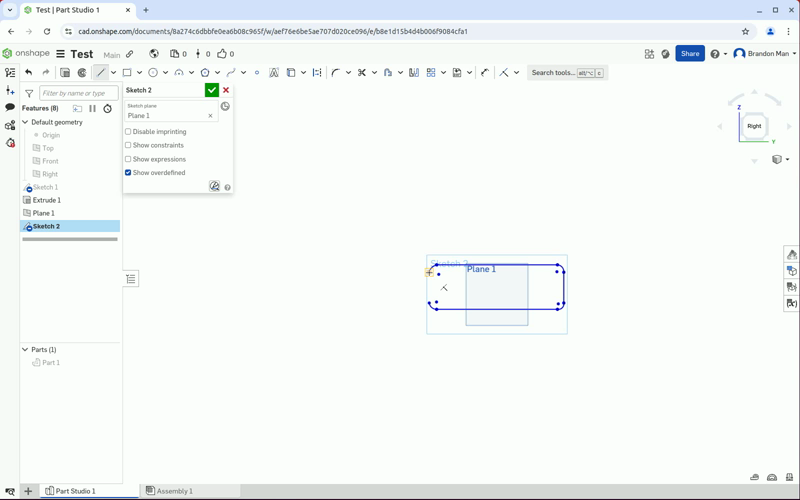
scroll(6)
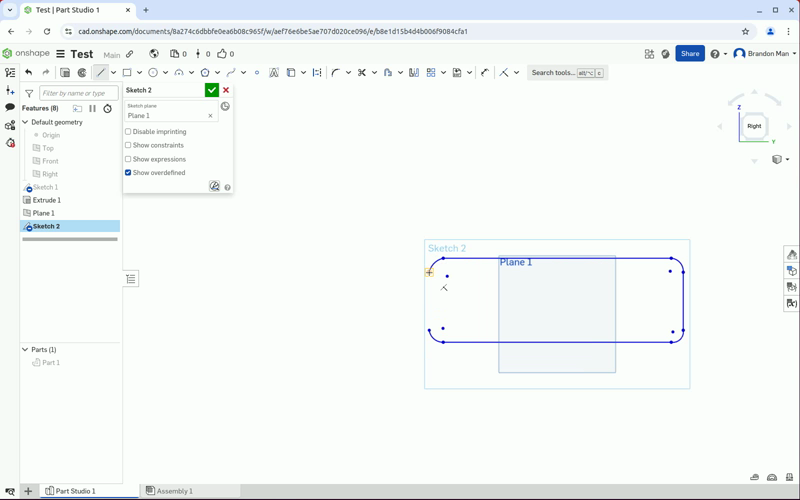
scroll(6)
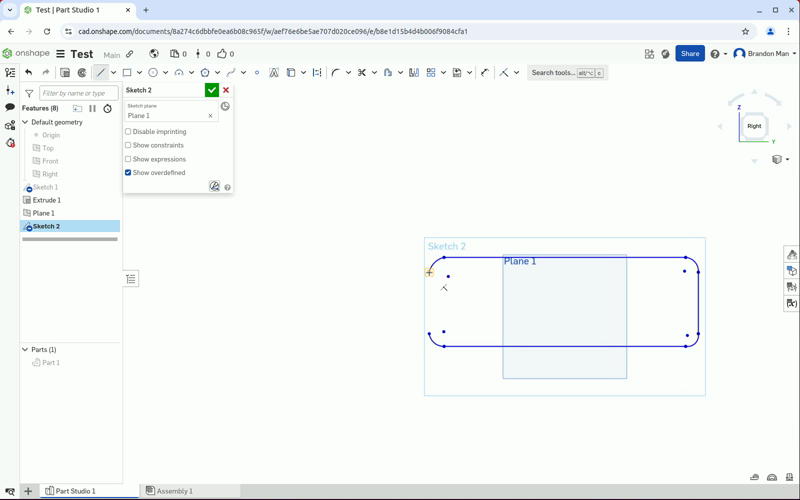
scroll(6)
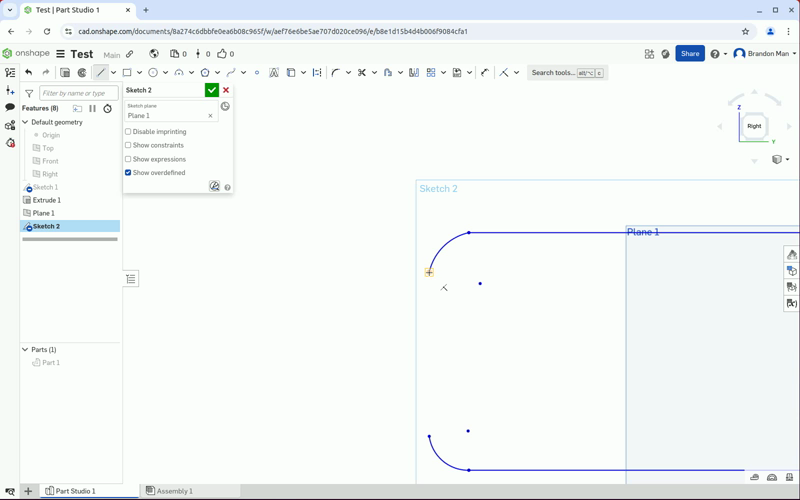
click(429, 272)
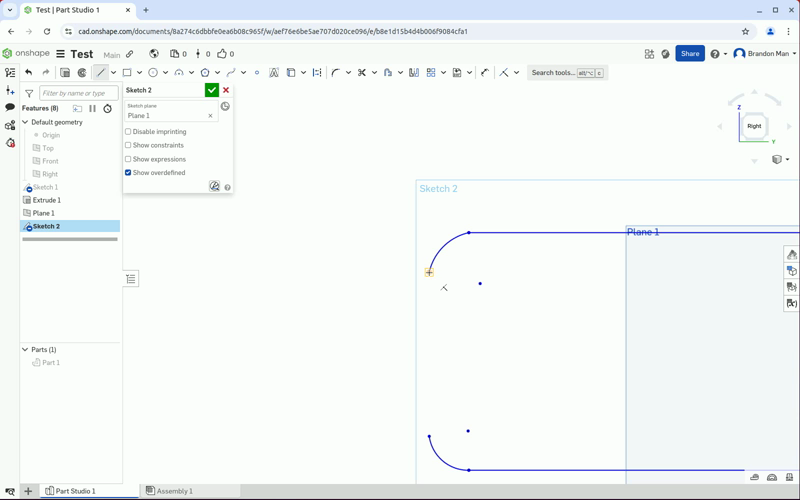
scroll(-6)
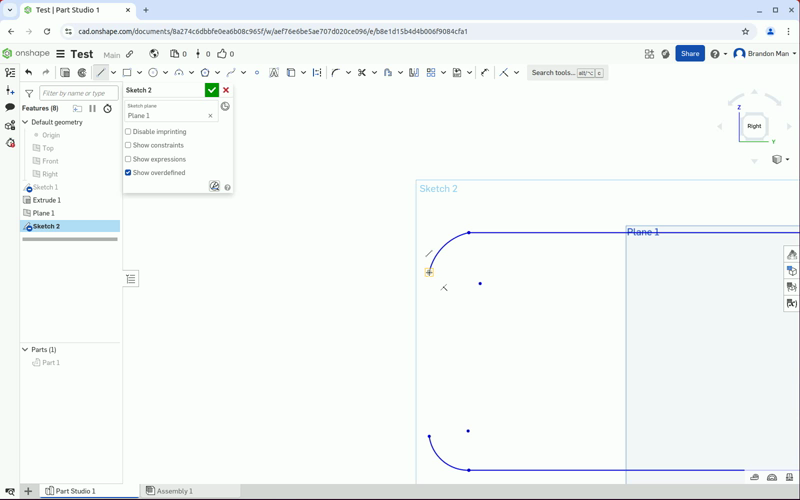
scroll(-6)
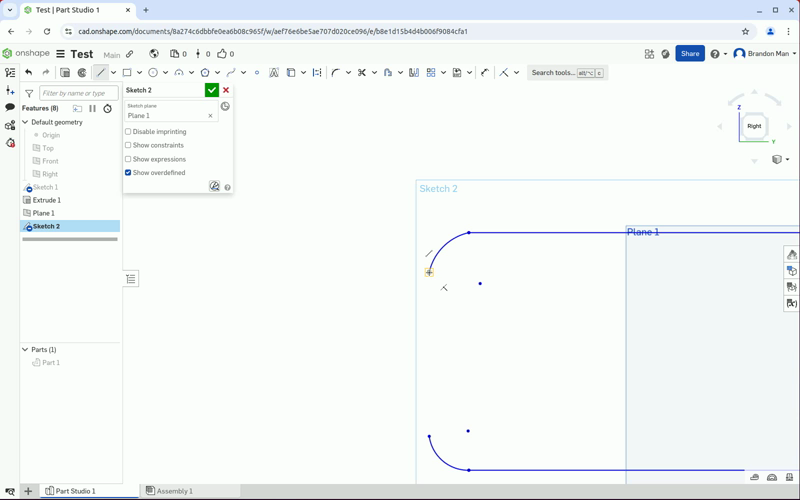
scroll(-6)
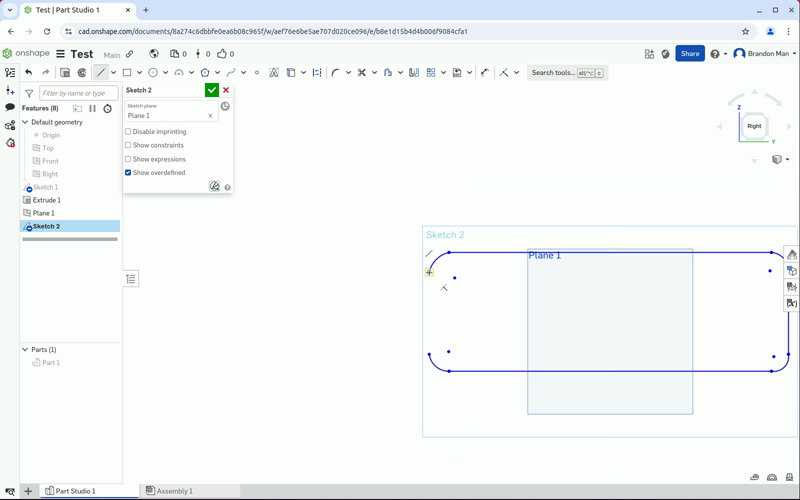
scroll(-6)
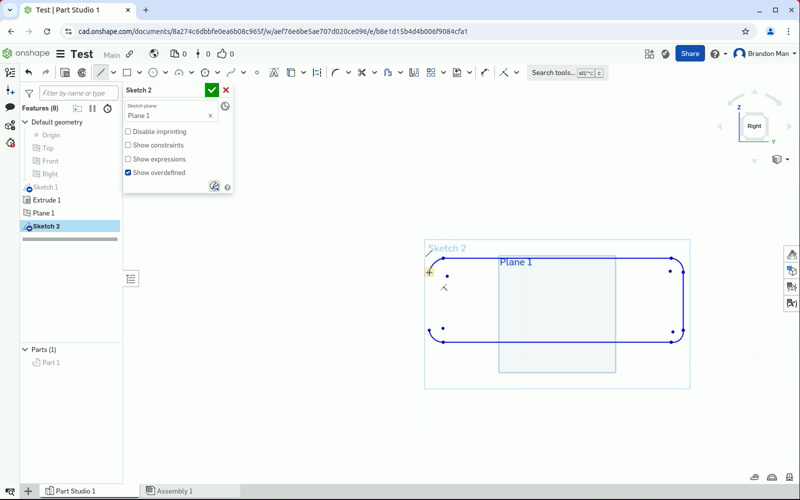
scroll(-6)
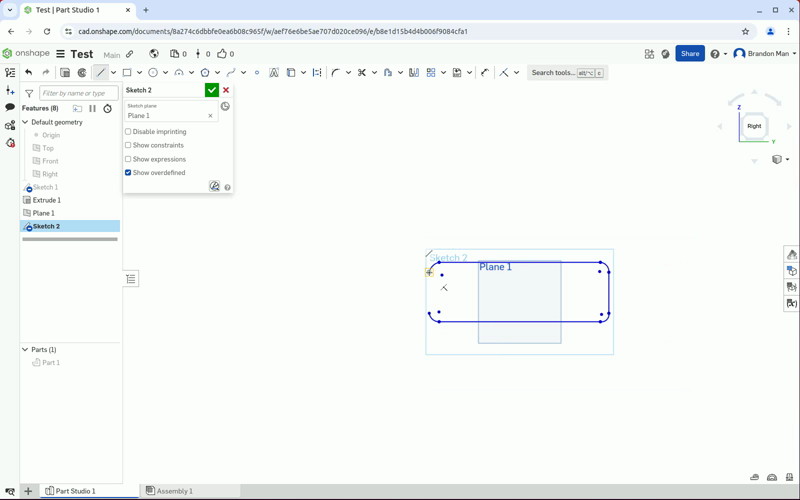
scroll(-6)
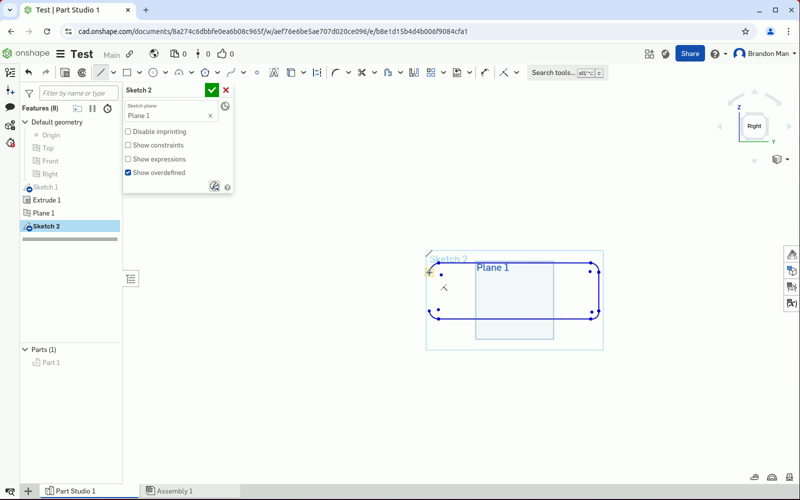
scroll(-6)
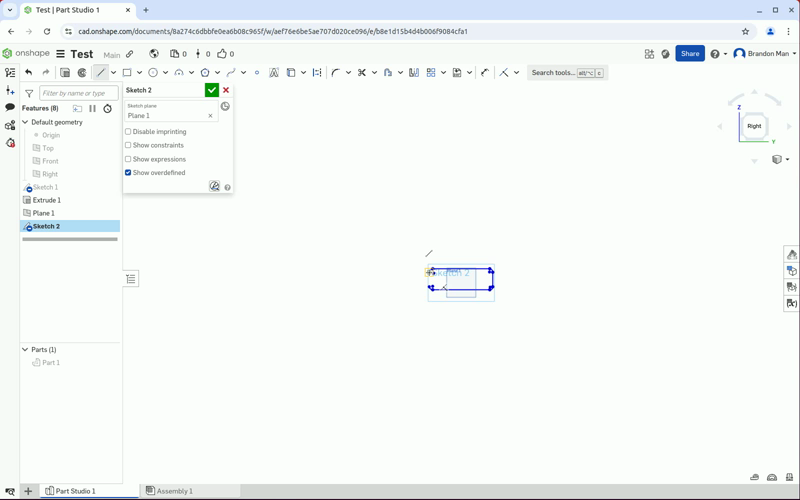
mouse_move(459, 272)
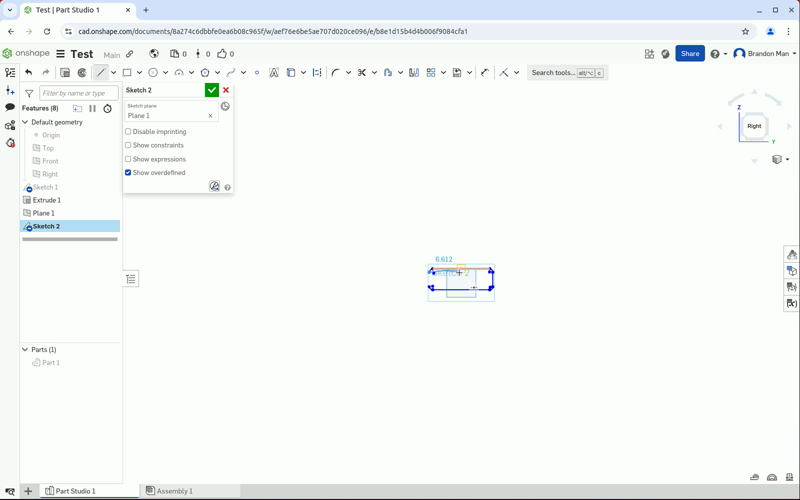
key_down(shift)
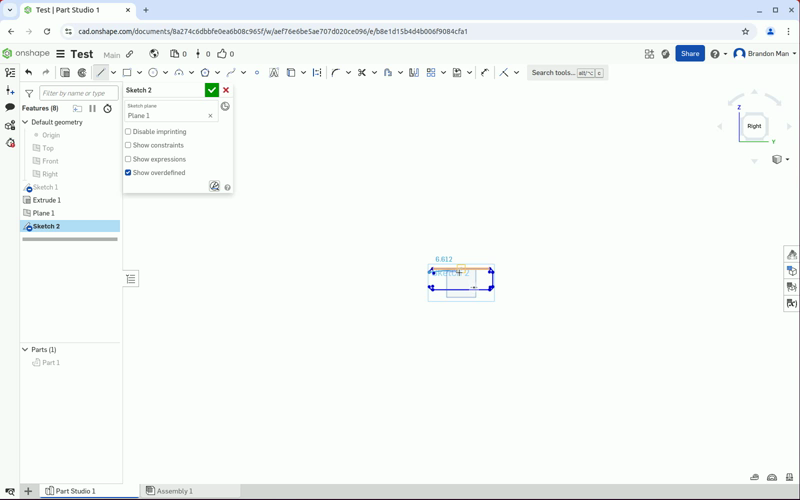
mouse_move(429, 286)
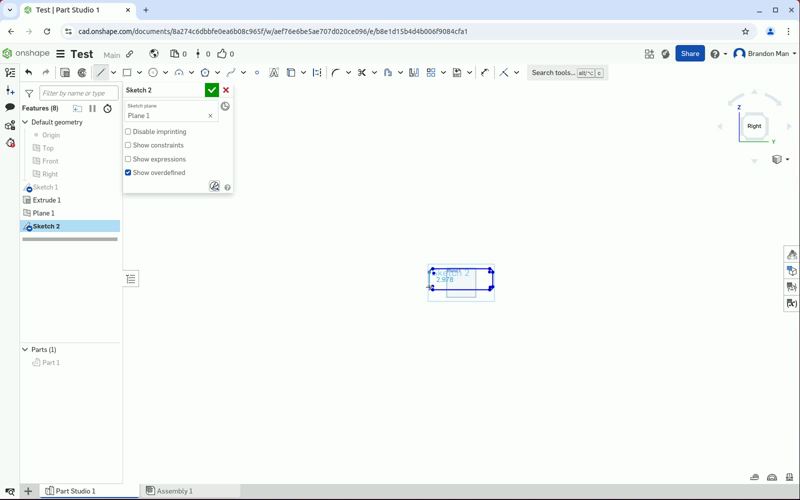
scroll(6)
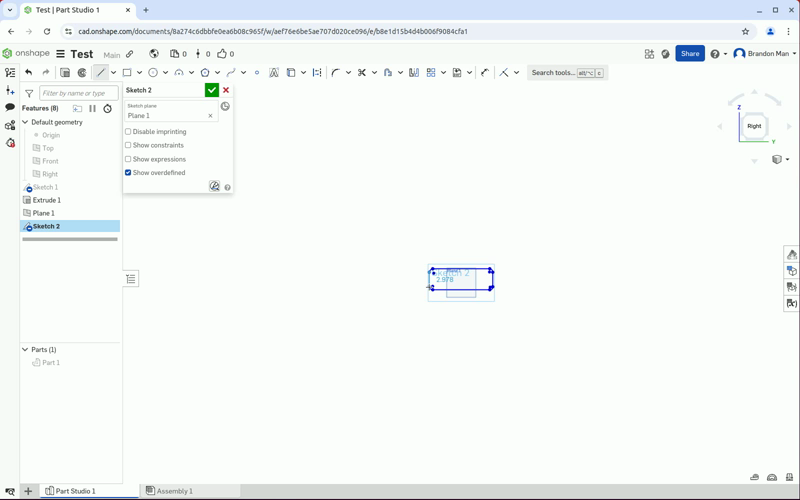
scroll(6)
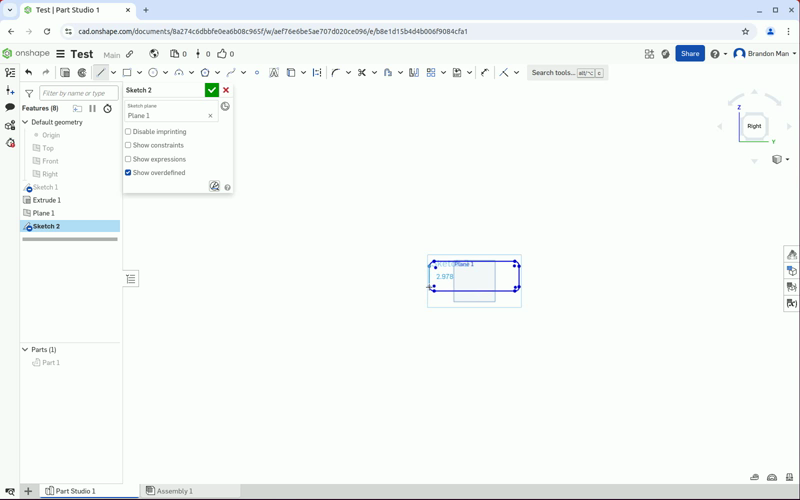
scroll(6)
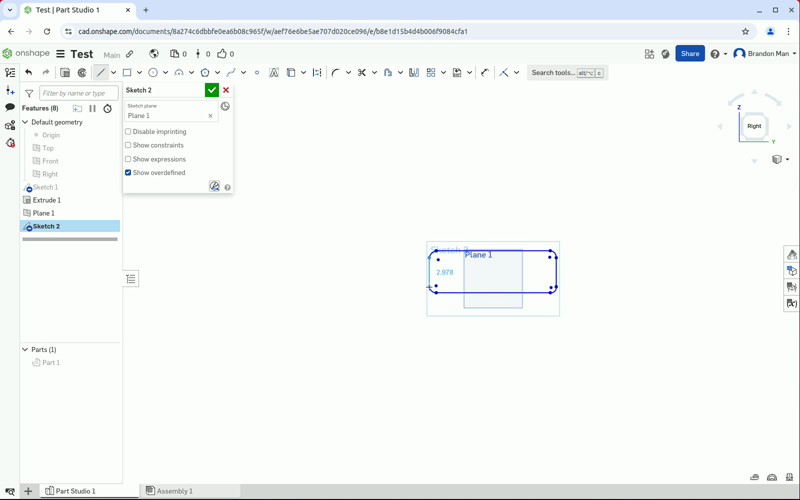
scroll(6)
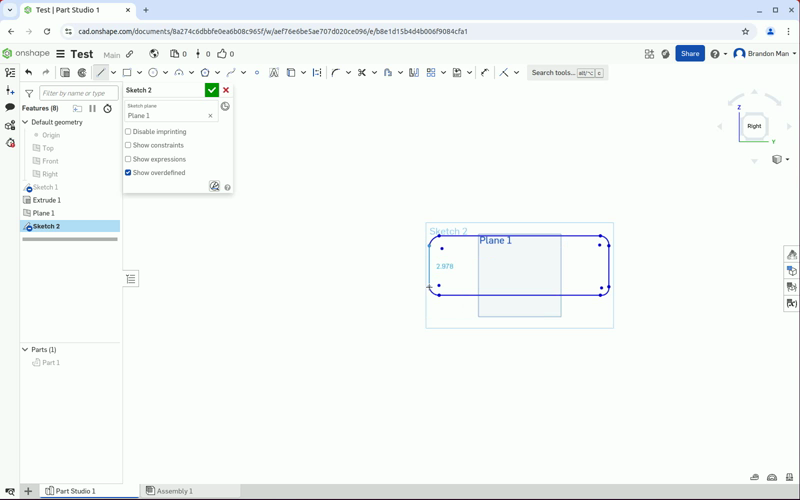
scroll(6)
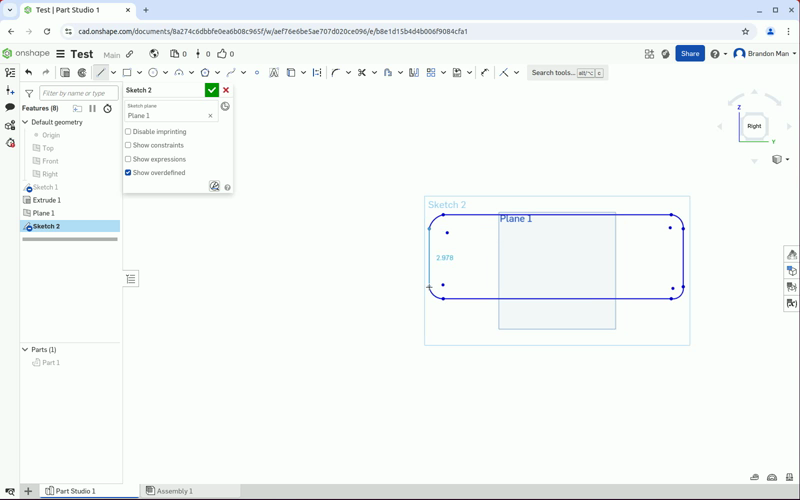
scroll(6)
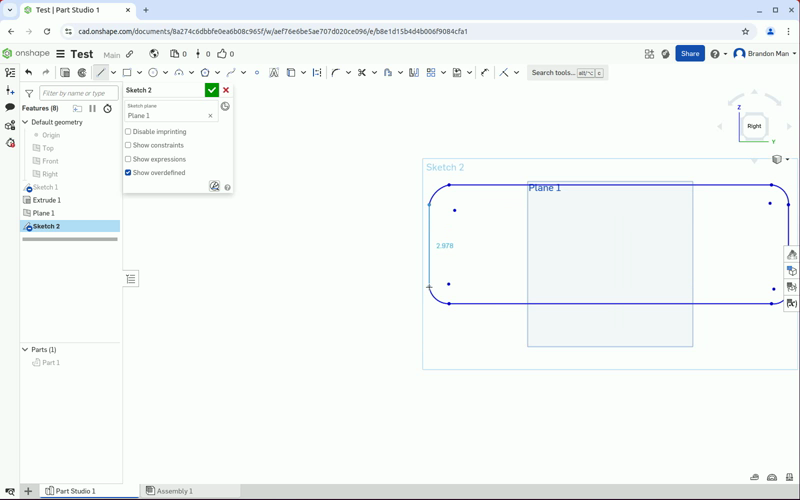
scroll(6)
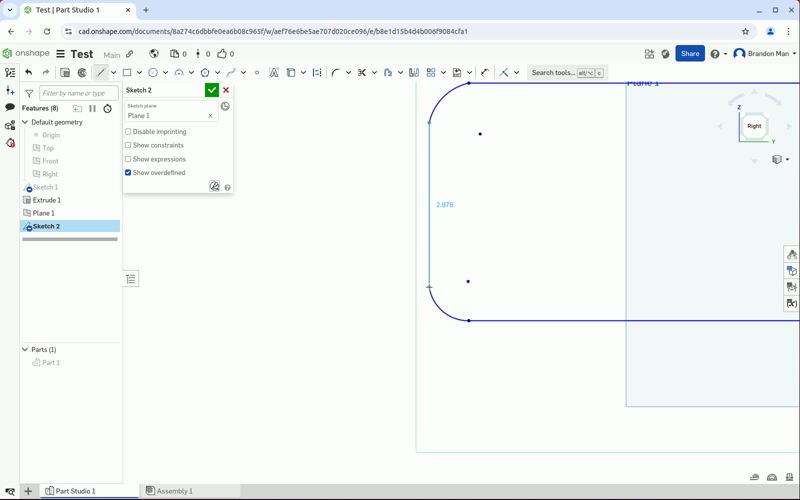
key_up(shift)
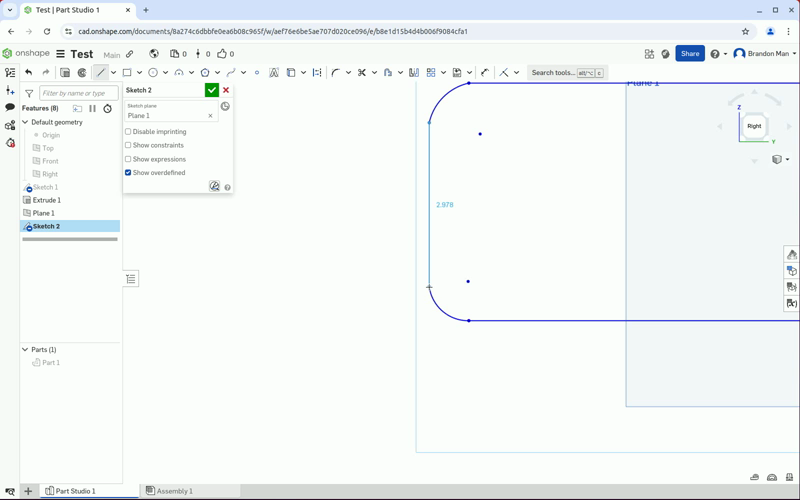
click(429, 286)
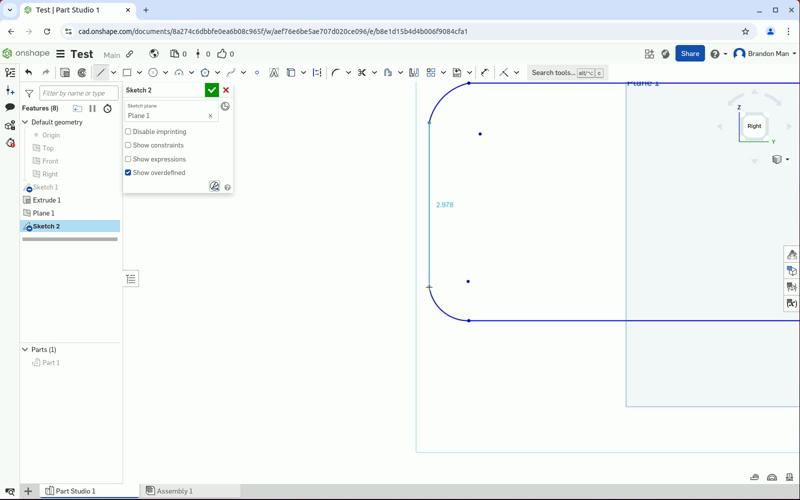
scroll(-6)
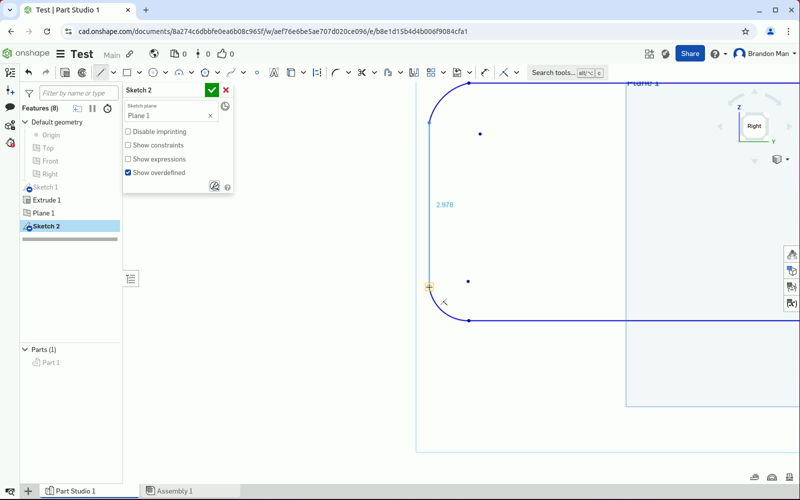
scroll(-6)
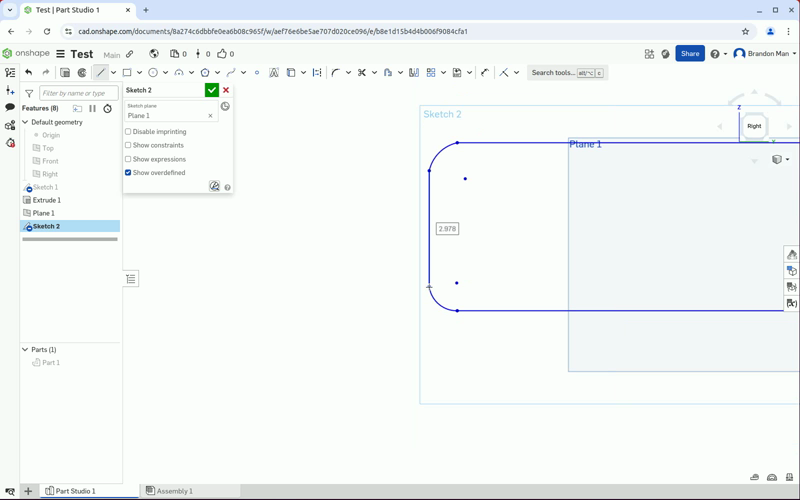
scroll(-6)
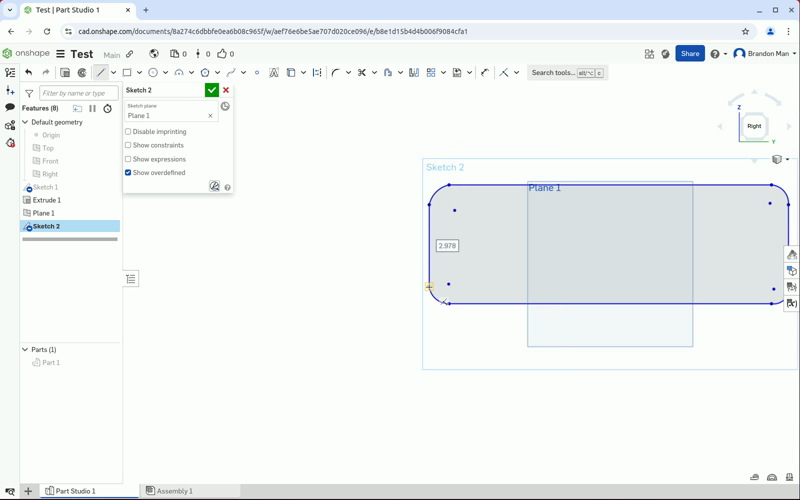
scroll(-6)
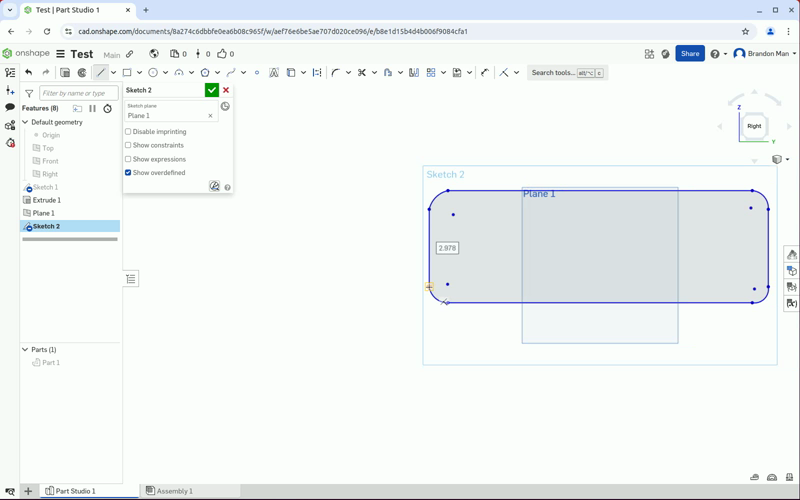
scroll(-6)
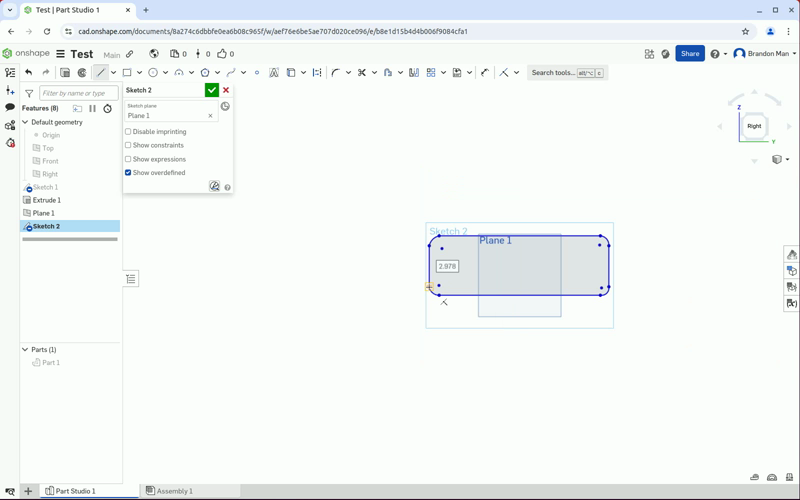
scroll(-6)
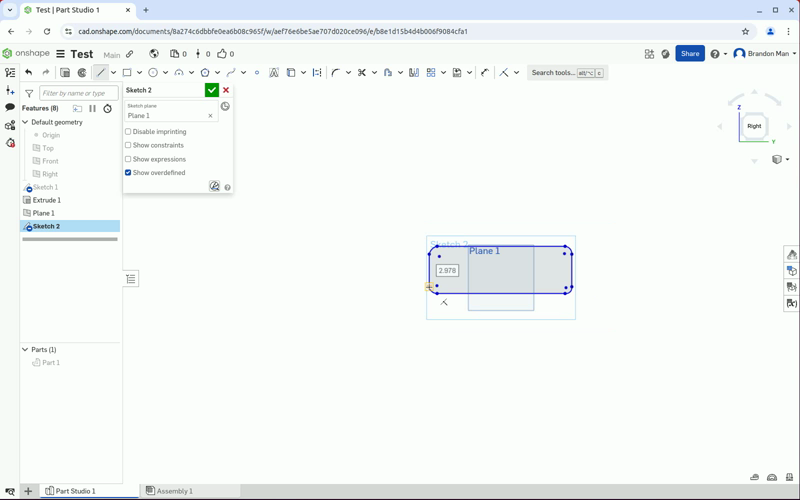
scroll(-6)
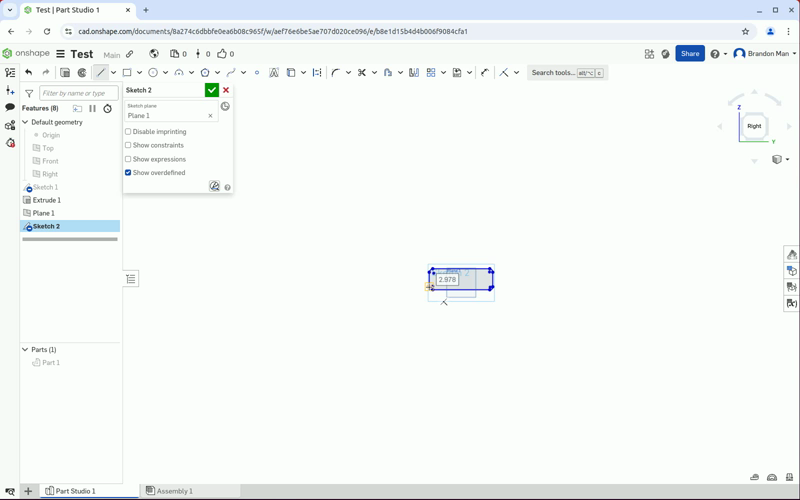
key(esc)
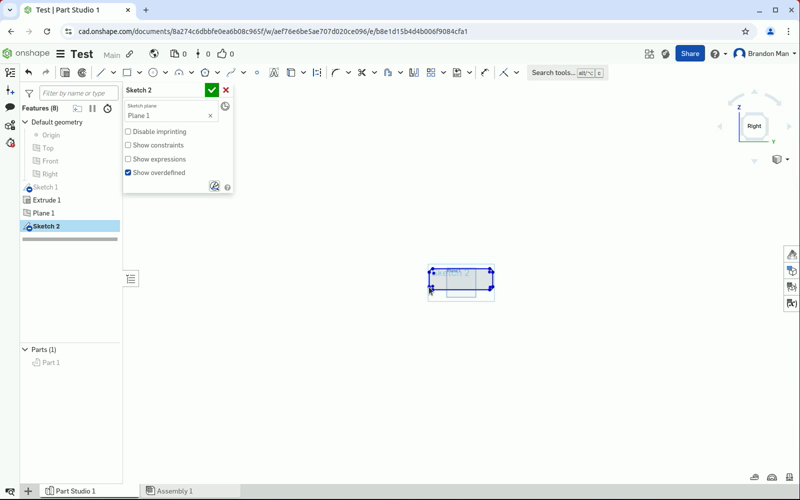
mouse_move(457, 273)
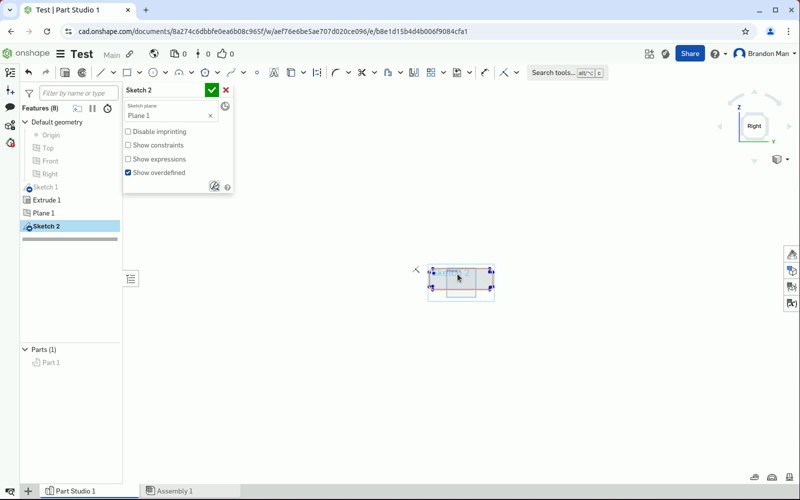
scroll(6)
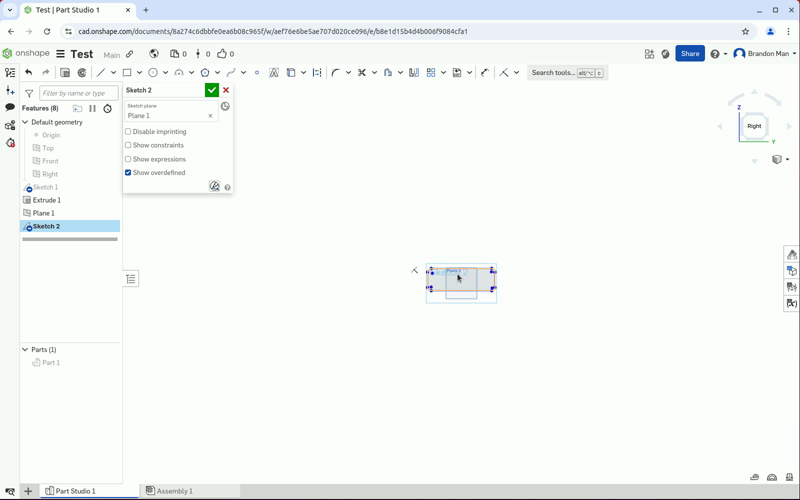
scroll(6)
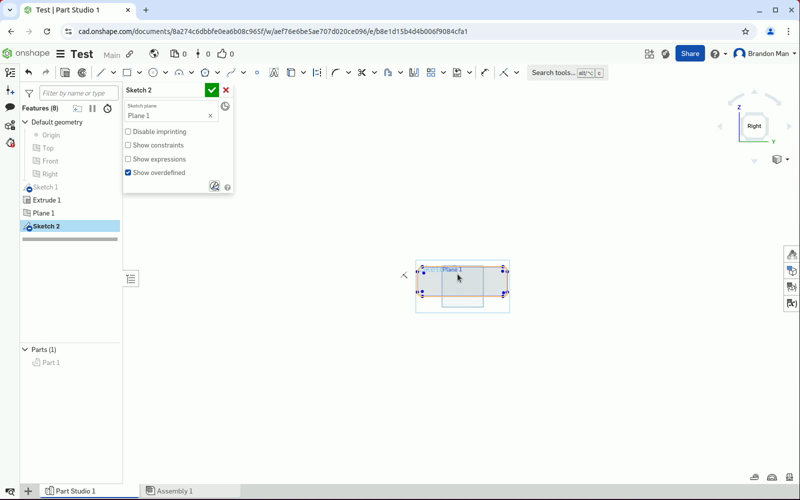
scroll(6)
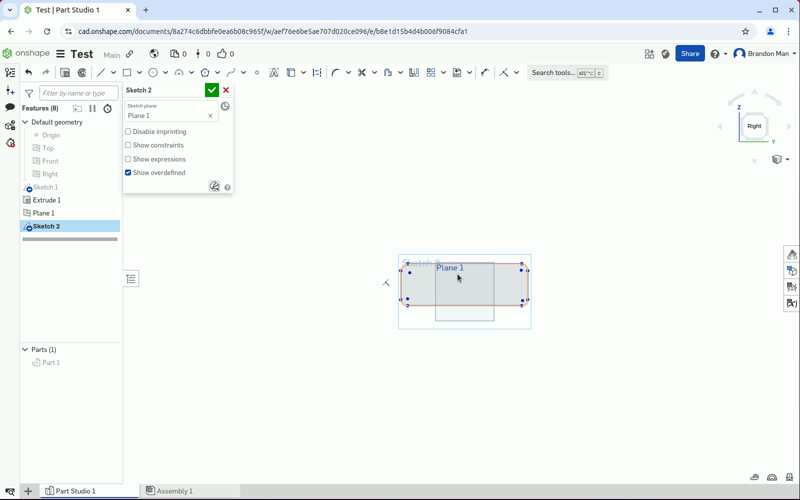
scroll(6)
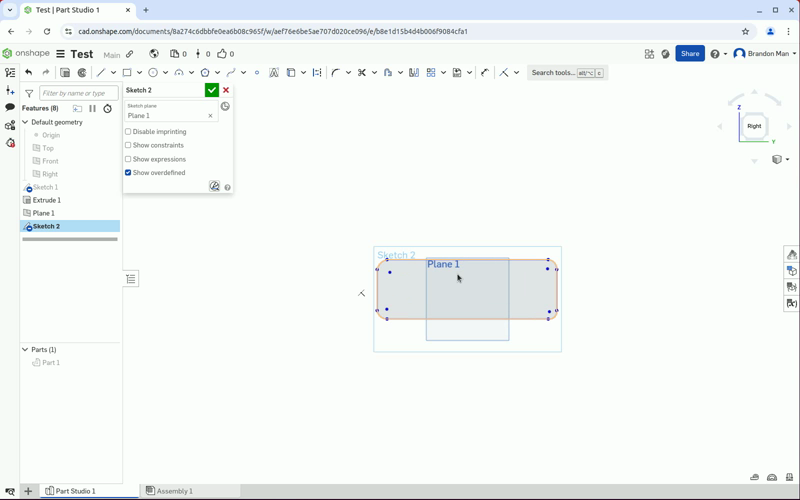
scroll(6)
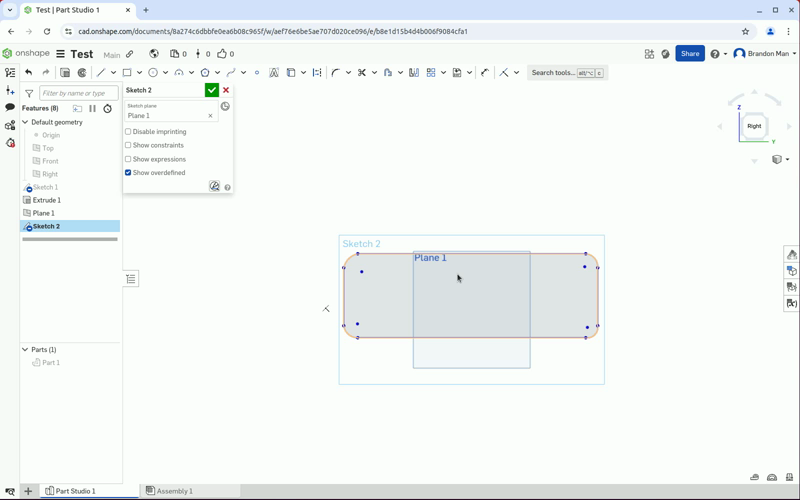
scroll(6)
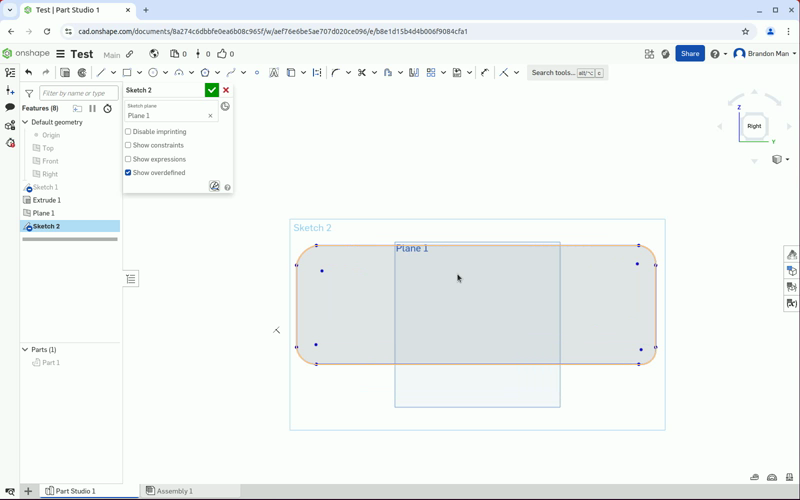
scroll(6)
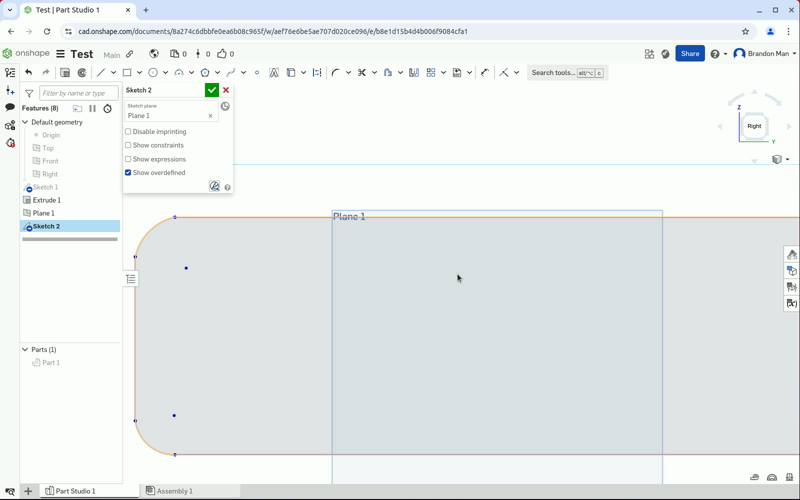
click(457, 273)
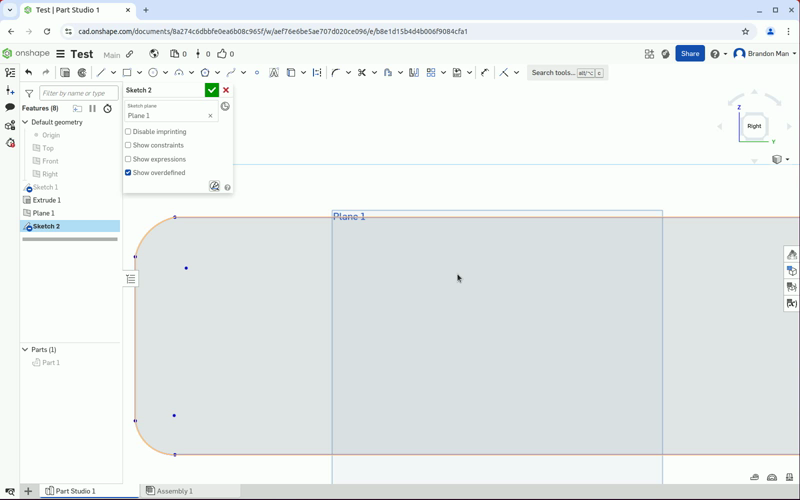
scroll(-6)
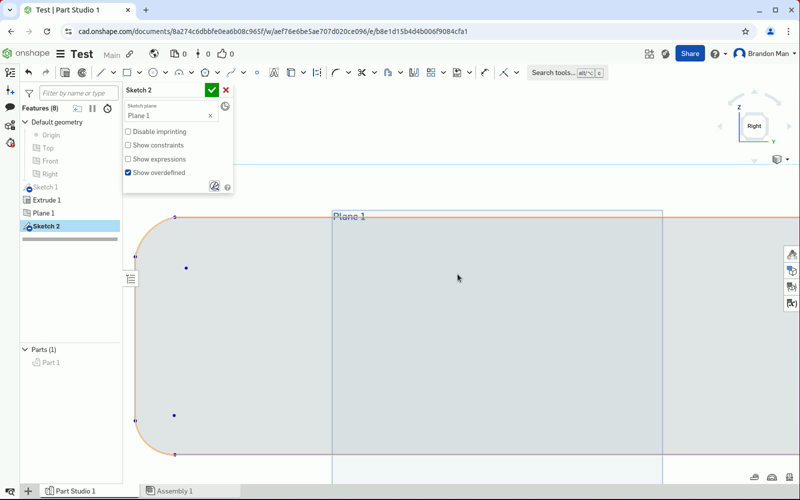
scroll(-6)
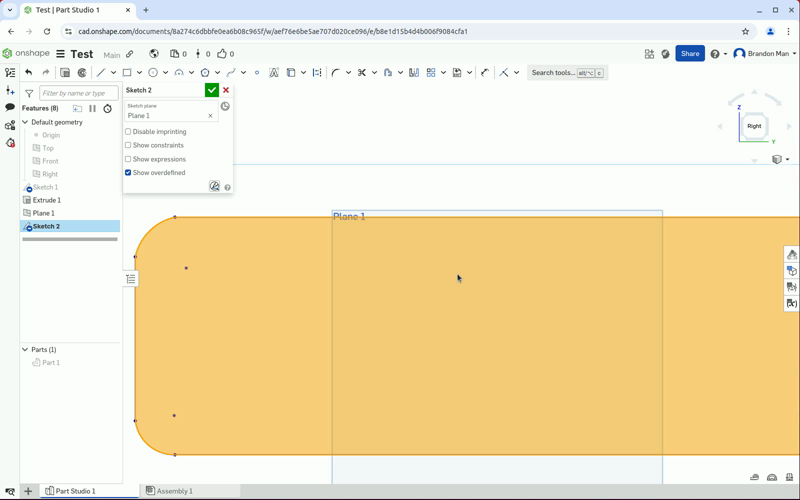
scroll(-6)
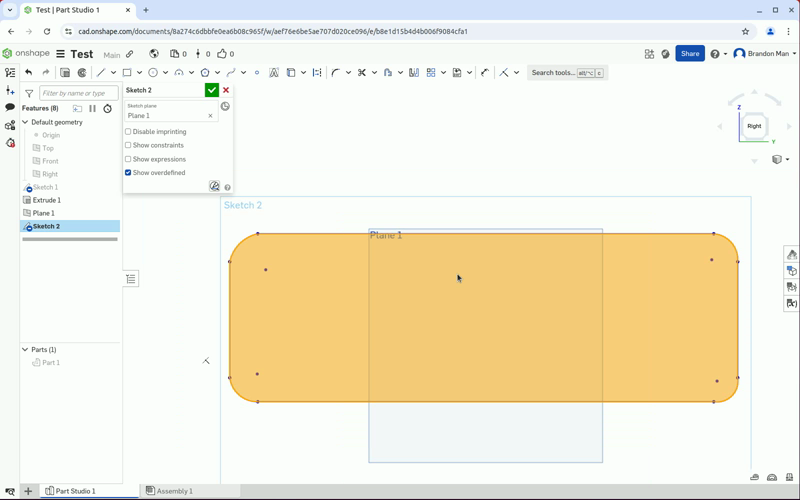
scroll(-6)
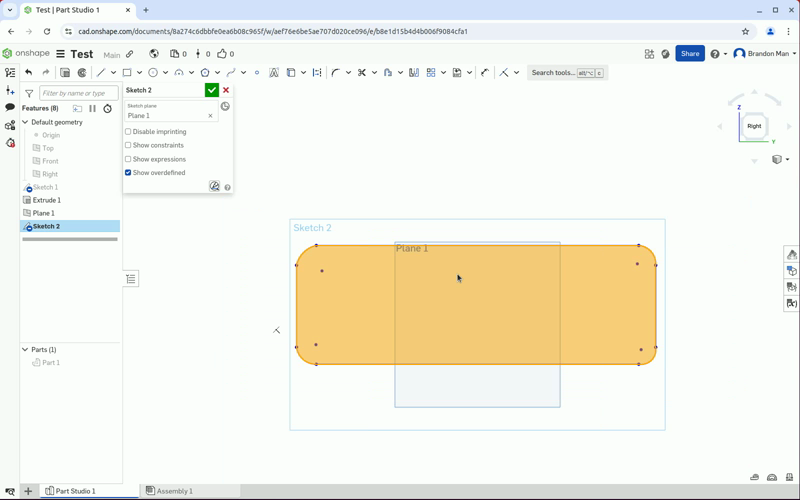
scroll(-6)
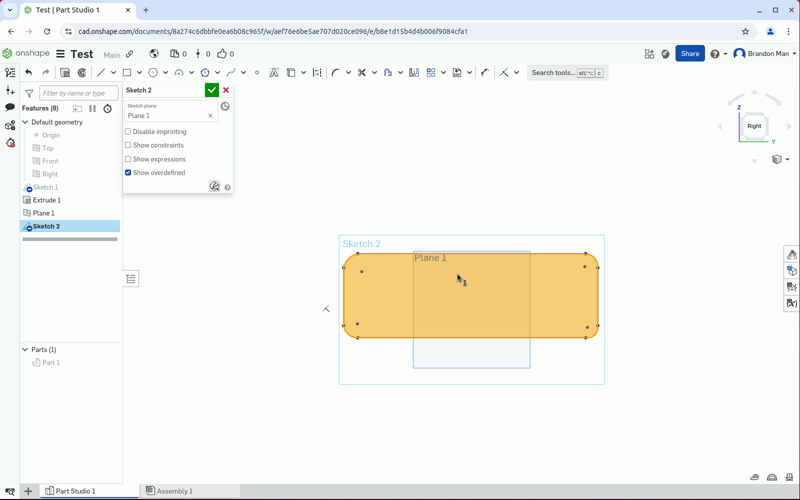
scroll(-6)
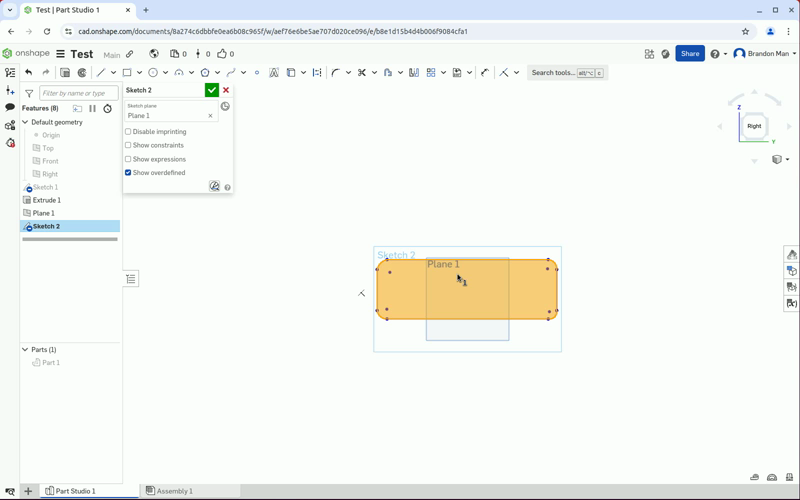
scroll(-6)
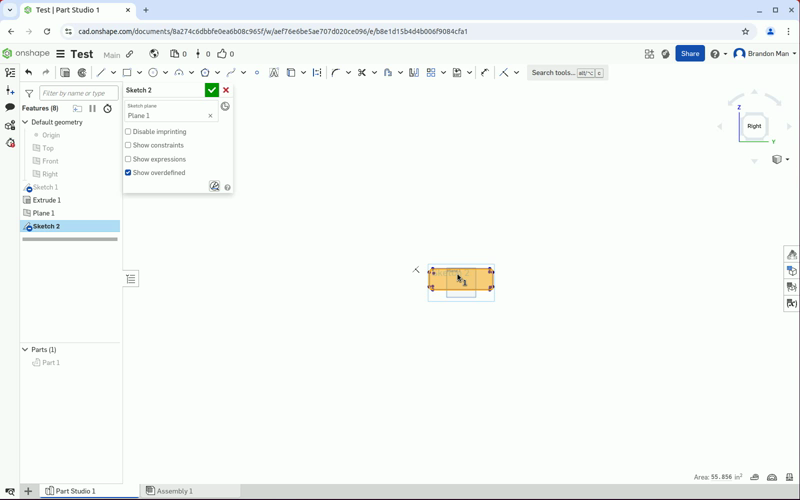
mouse_move(73, 352)
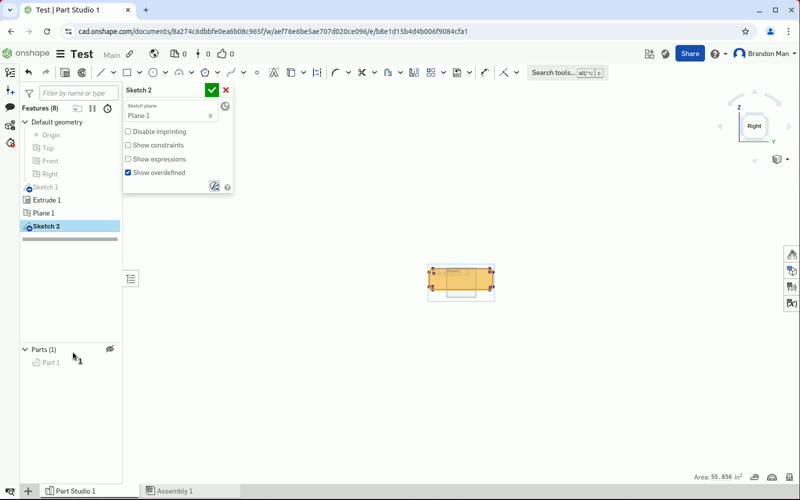
key(shift+y)
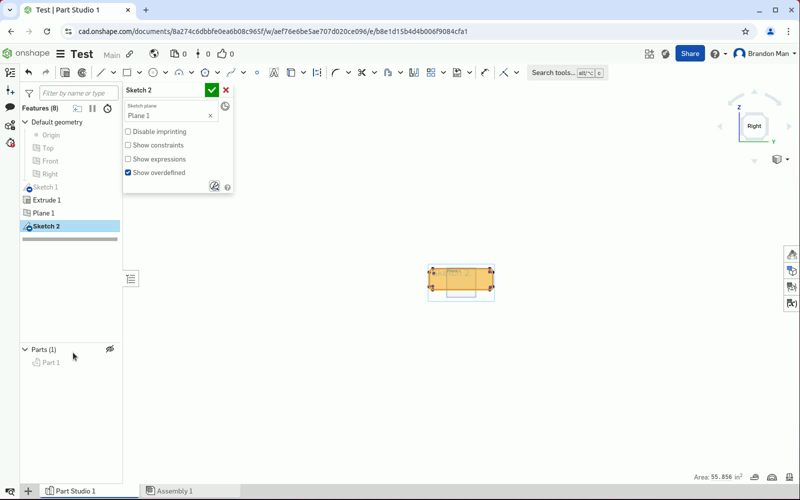
key(shift+e)
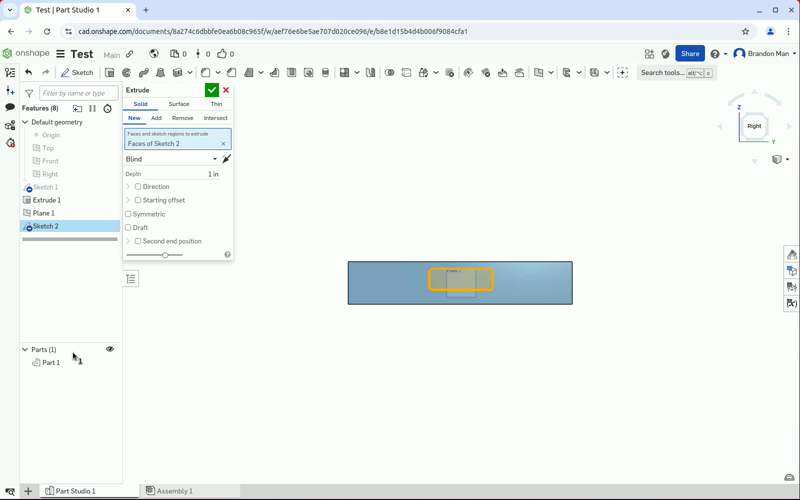
mouse_move(143, 106)
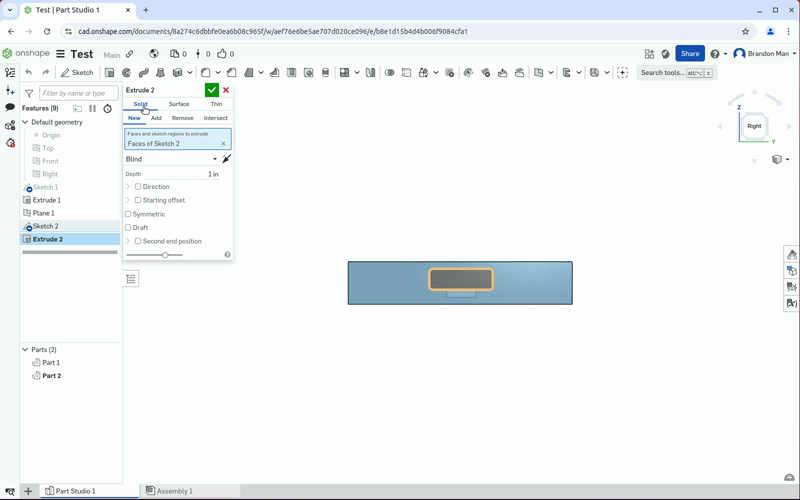
click(143, 106)
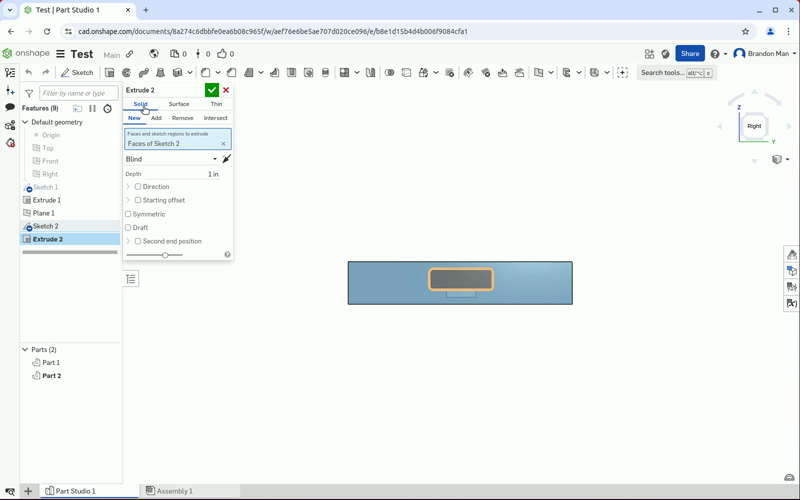
mouse_move(186, 120)
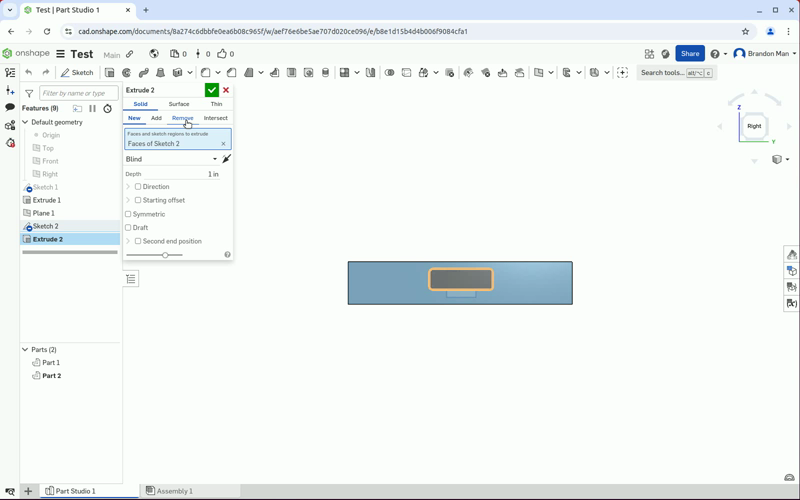
click(186, 120)
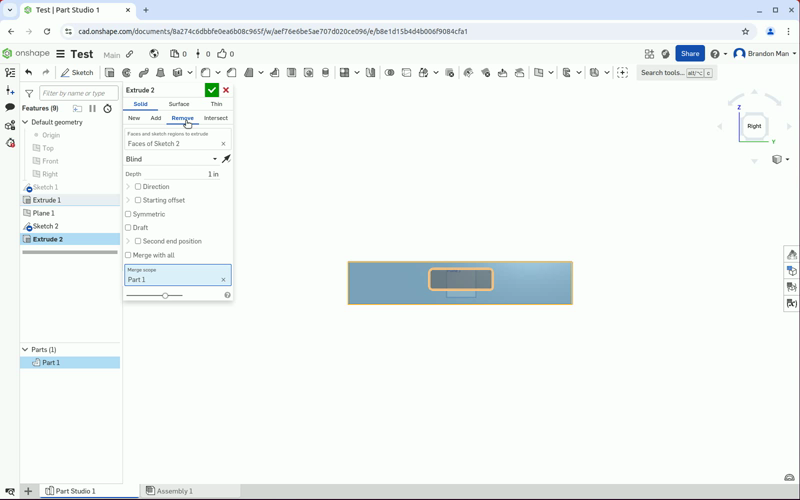
key(tab, 4)
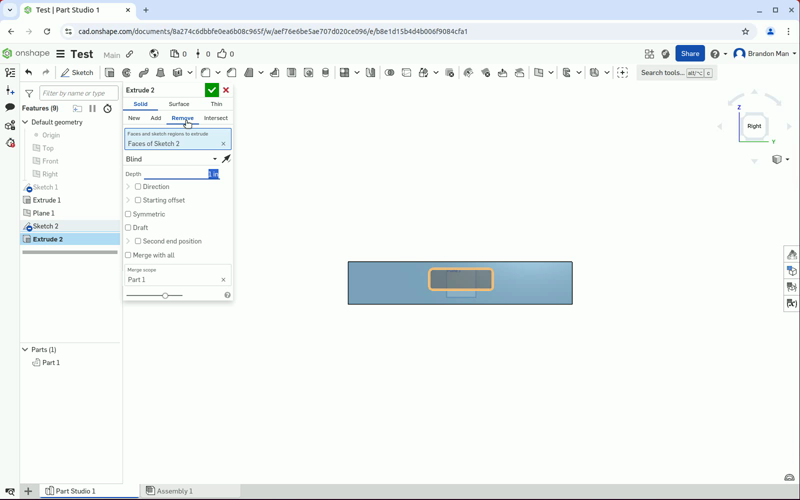
text(7.221)
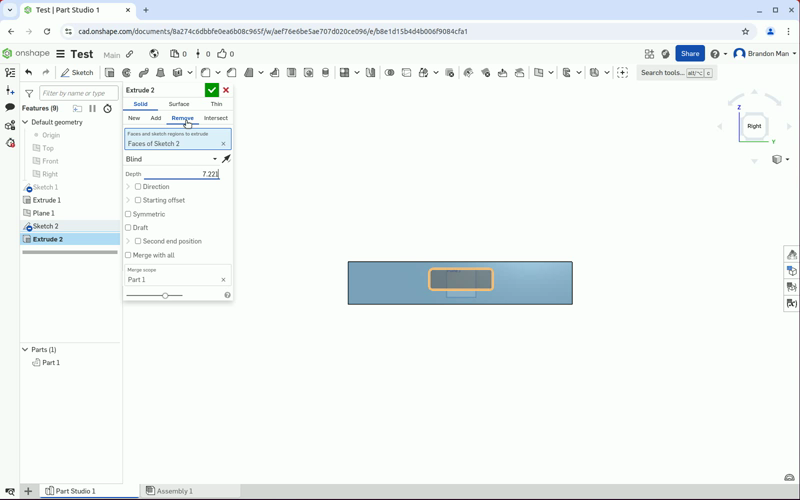
key(tab, 6)
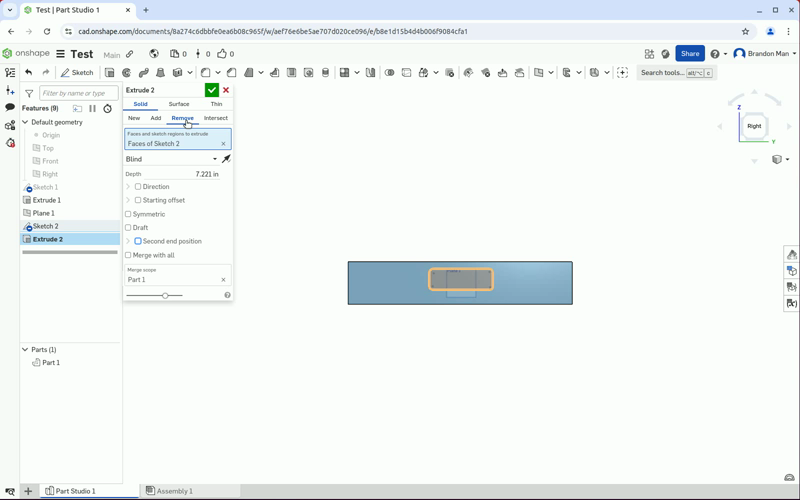
key(space)
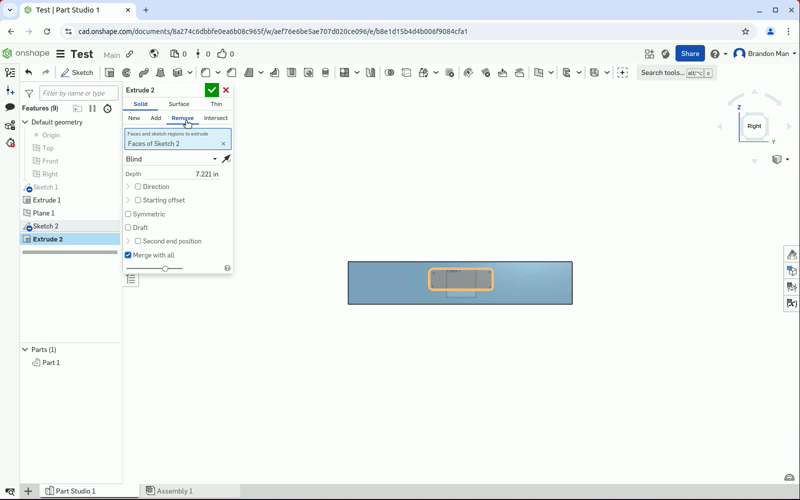
key(enter)
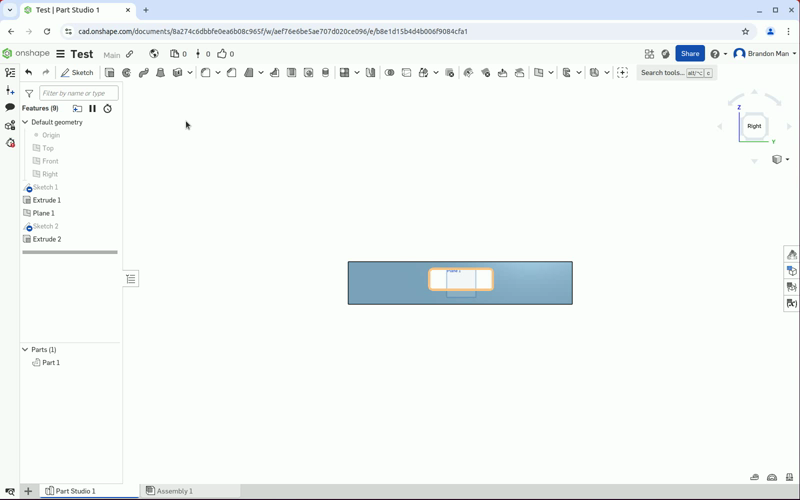
key(shift+h)
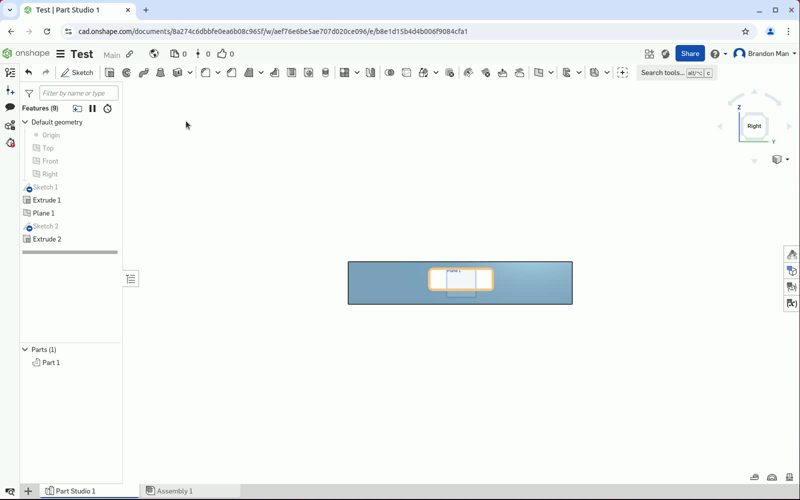
key(shift+h)
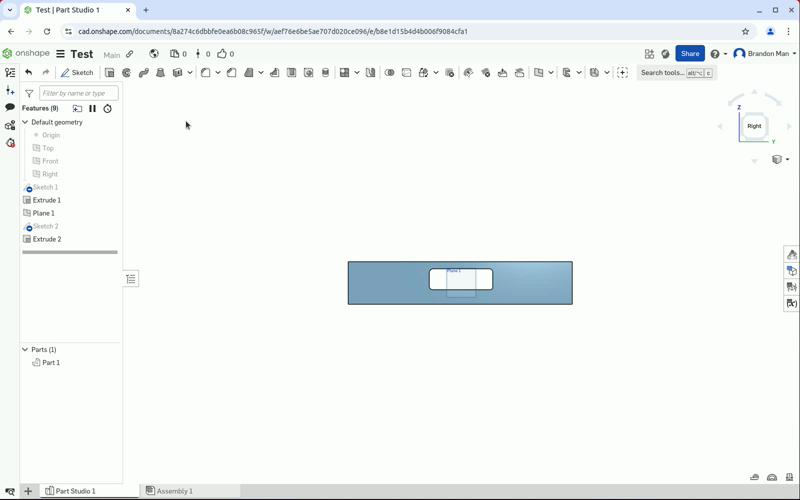
mouse_move(73, 189)
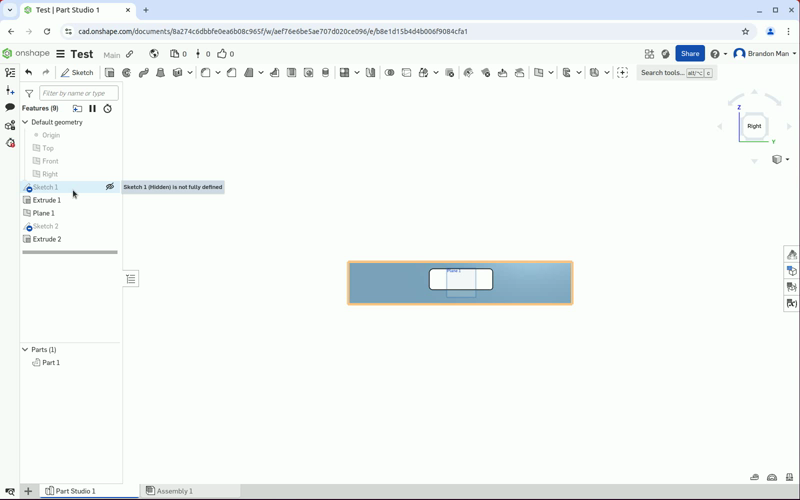
click(73, 189)
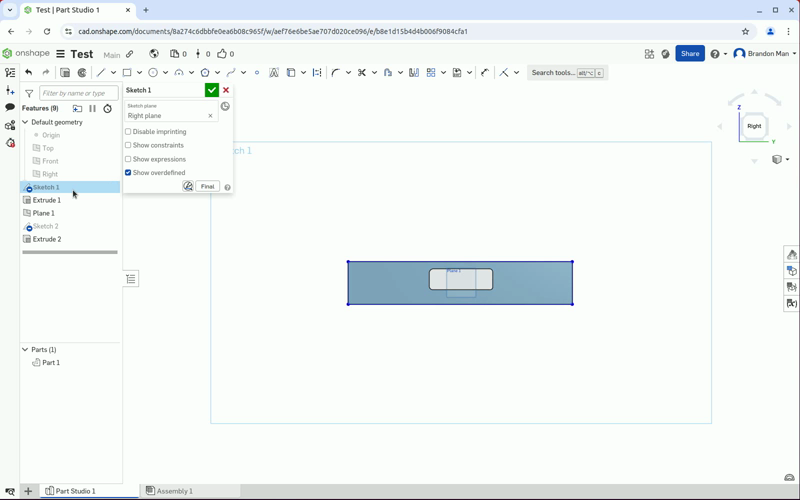
mouse_move(229, 92)
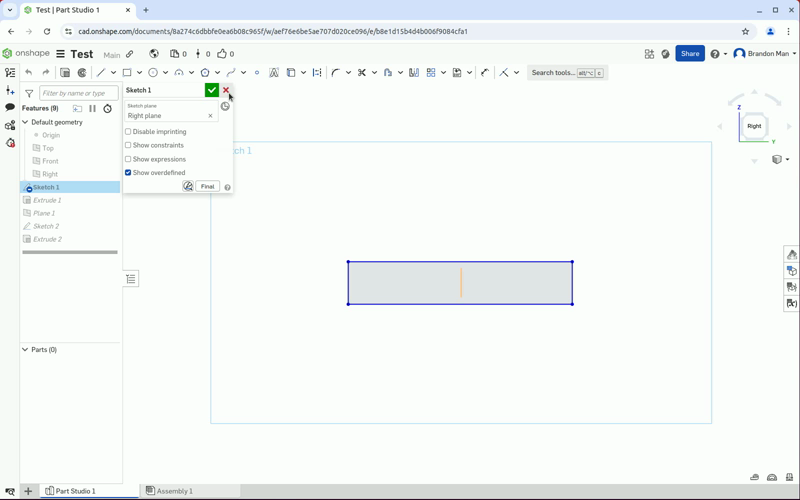
click(229, 92)
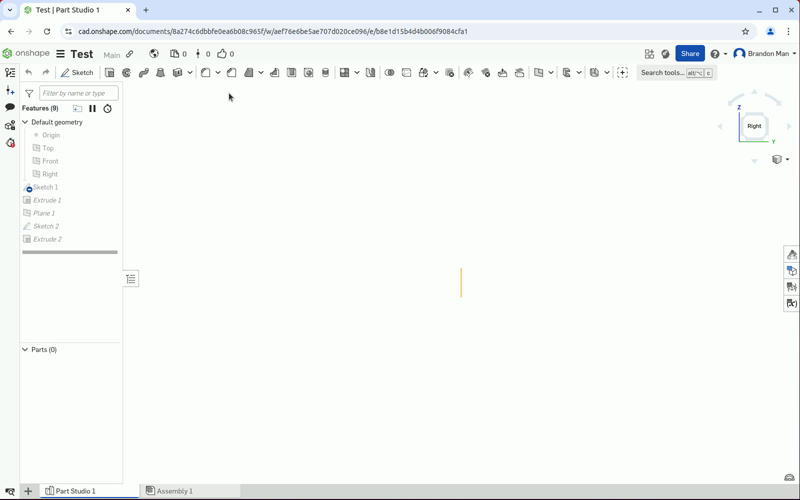
key(shift+s)
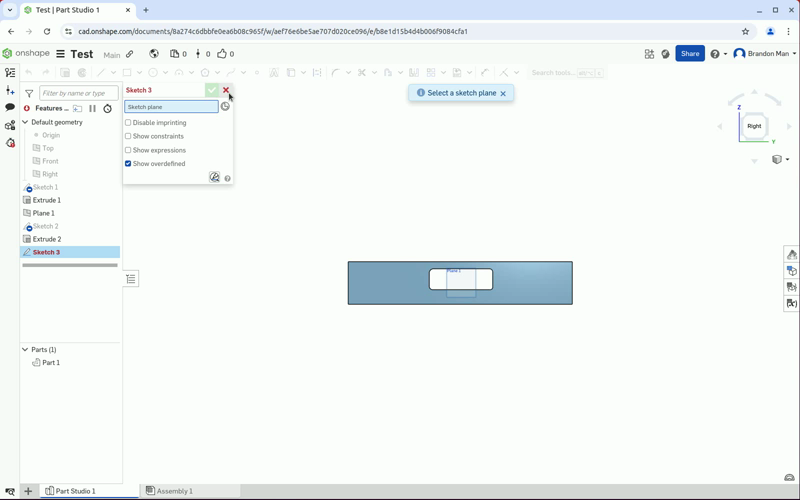
mouse_move(73, 215)
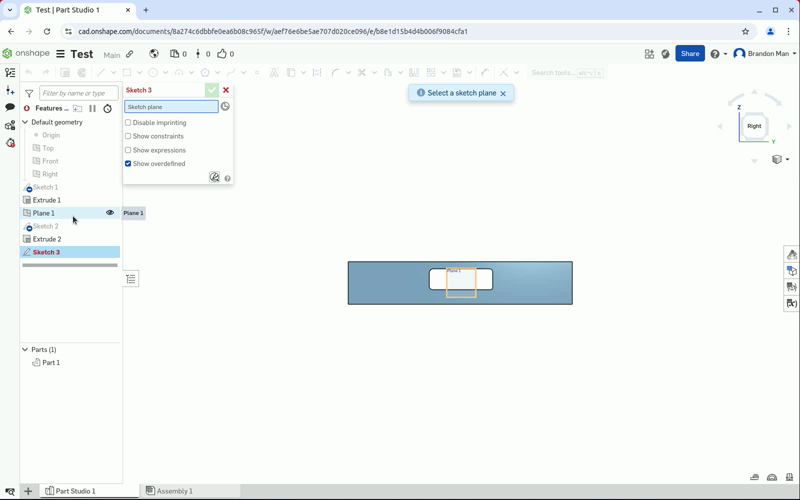
click(73, 215)
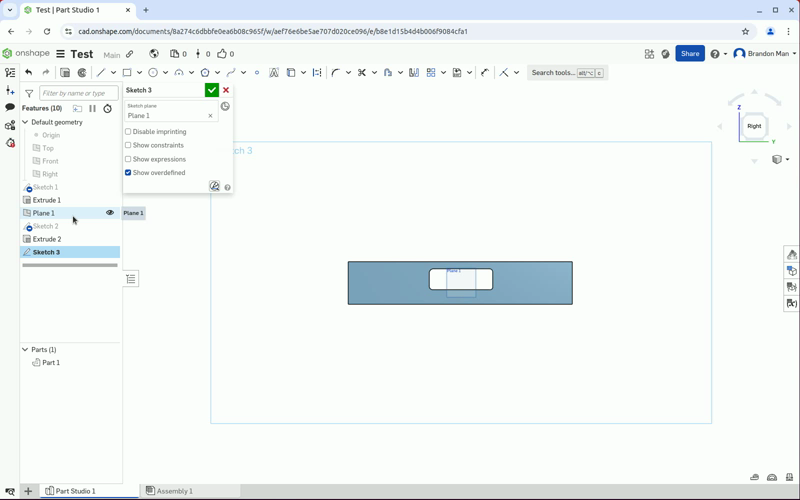
mouse_move(73, 352)
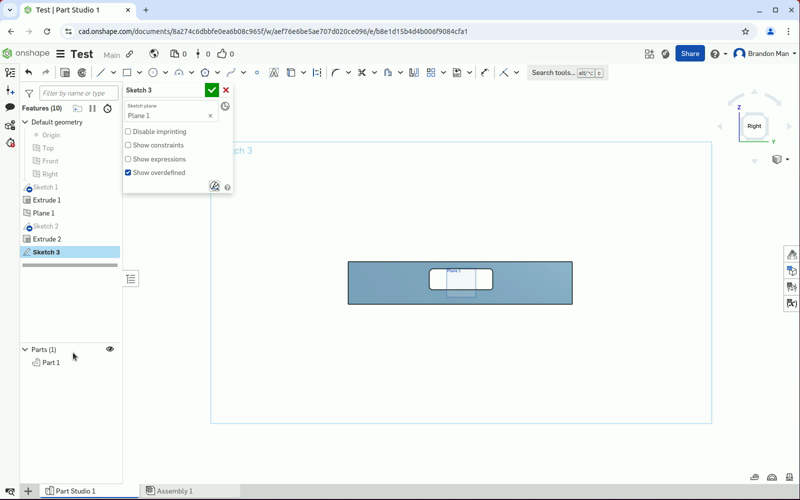
key(y)
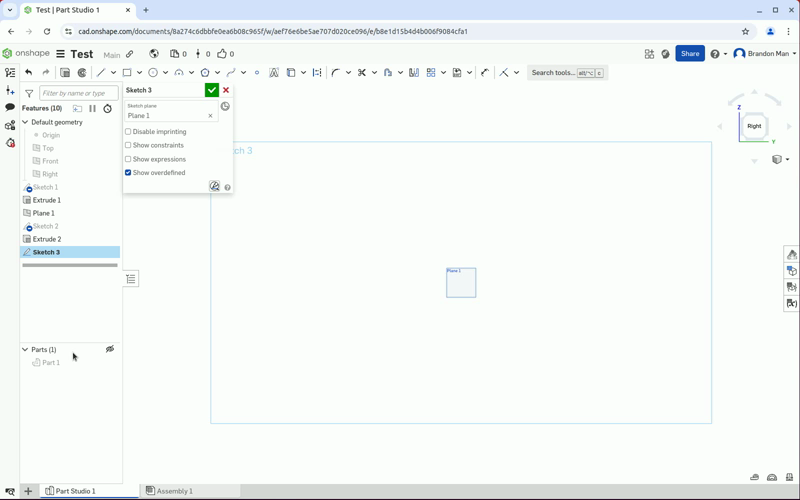
key(a)
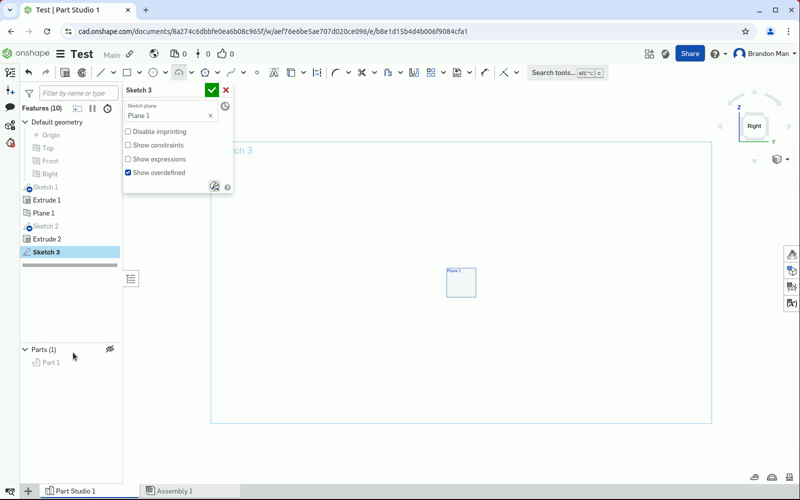
key_down(shift)
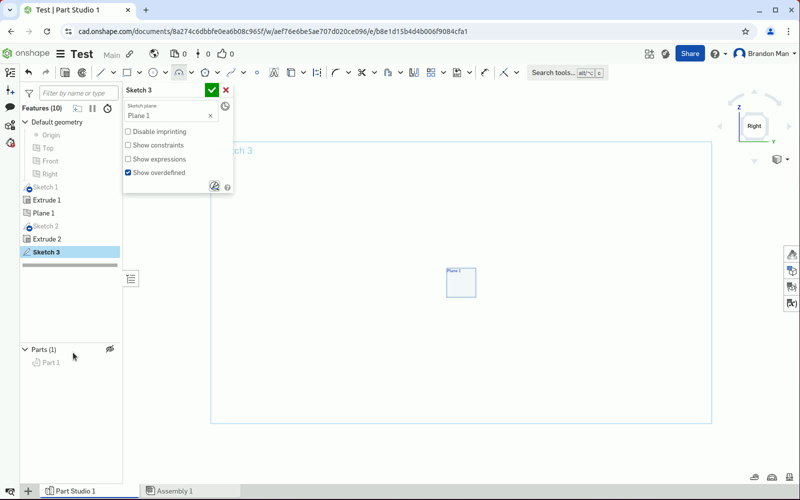
mouse_move(348, 282)
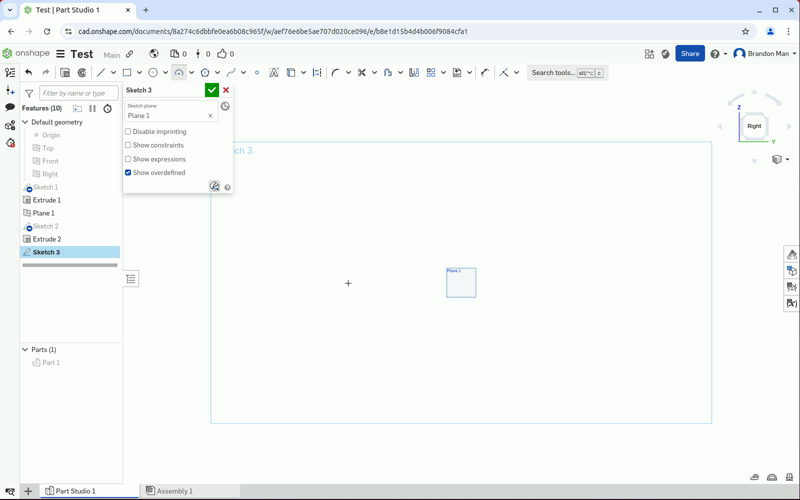
click(348, 282)
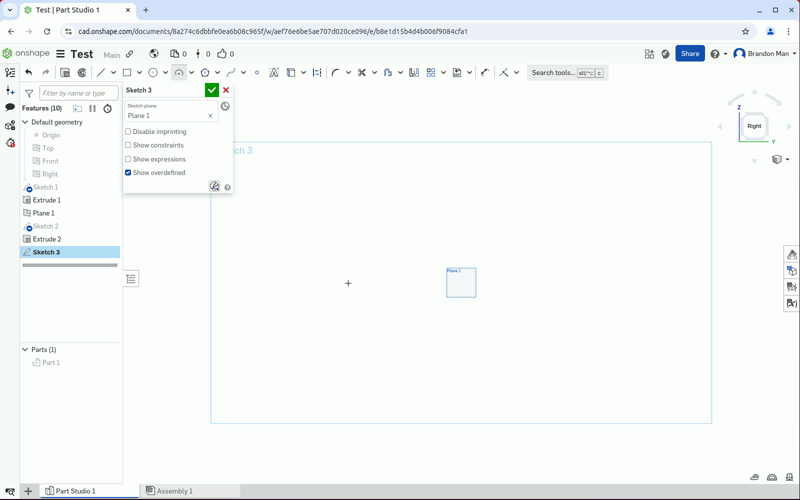
key_up(shift)
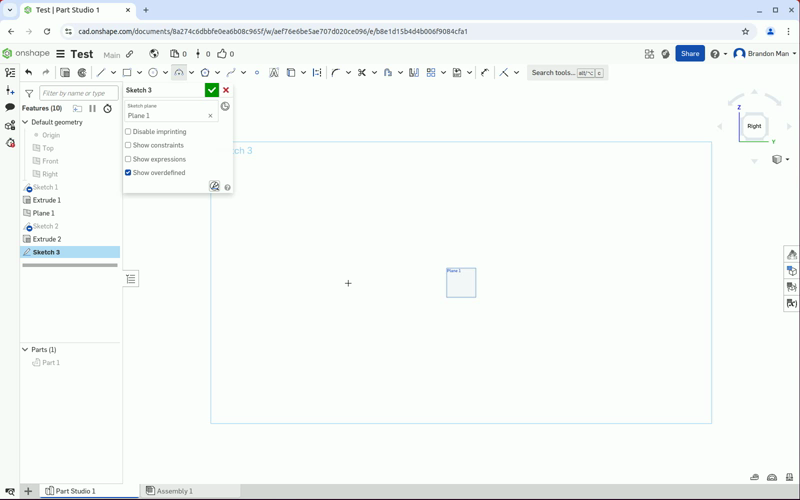
key_down(shift)
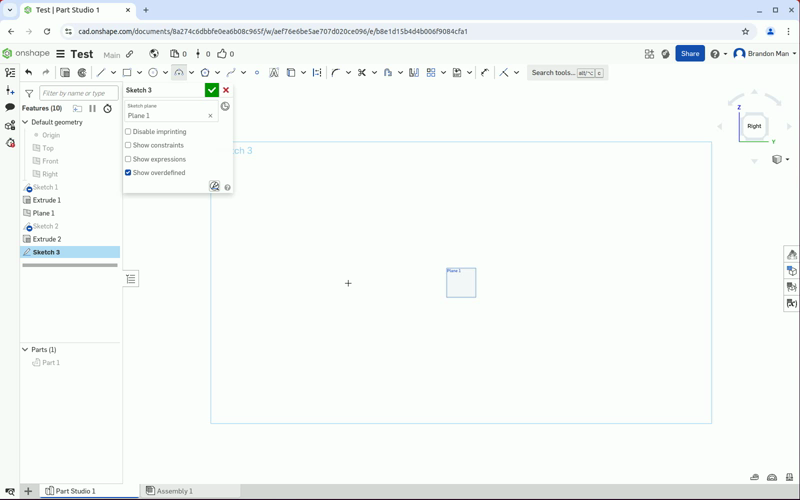
mouse_move(381, 276)
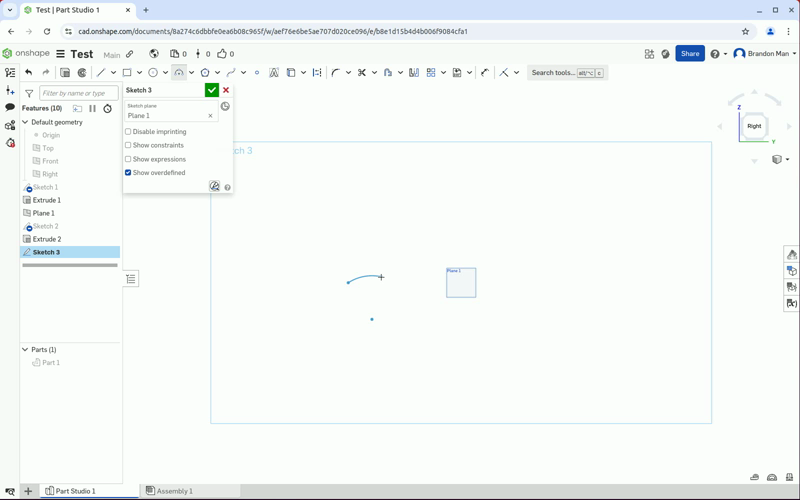
click(381, 276)
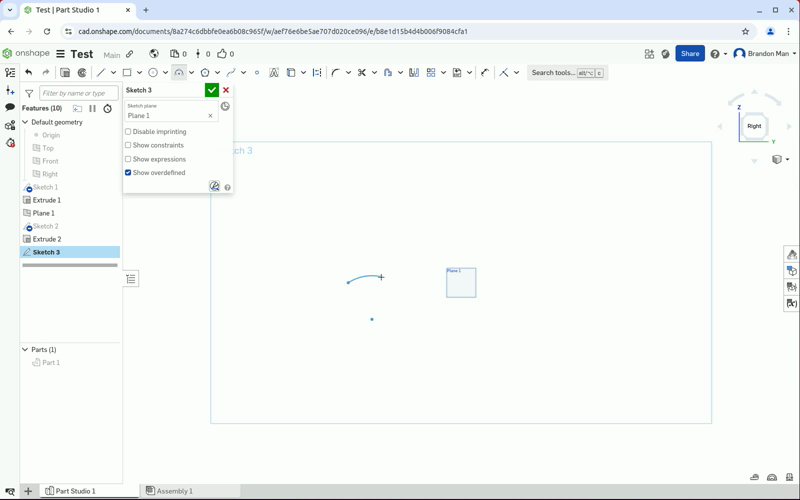
mouse_move(365, 281)
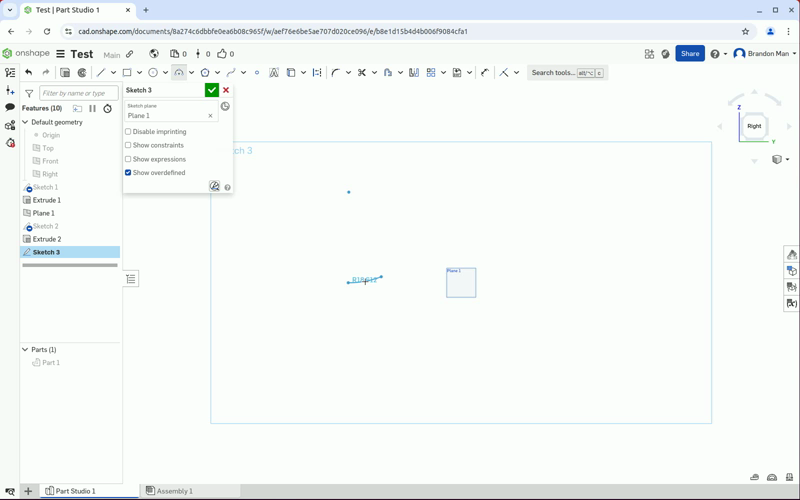
click(365, 281)
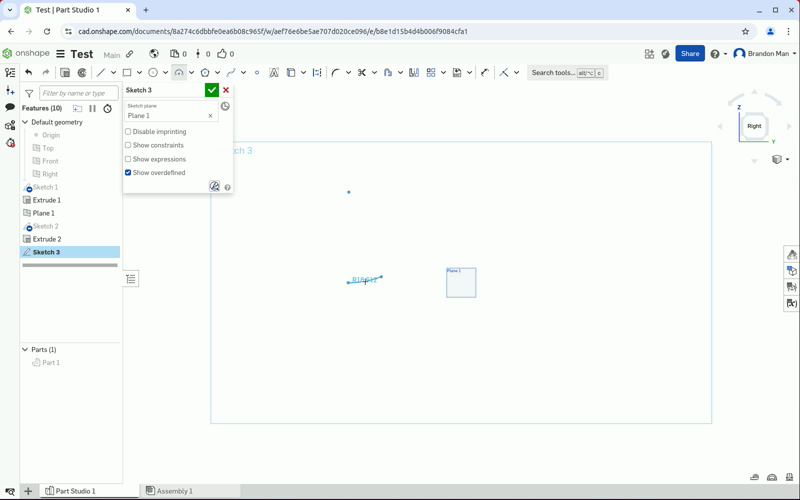
key_up(shift)
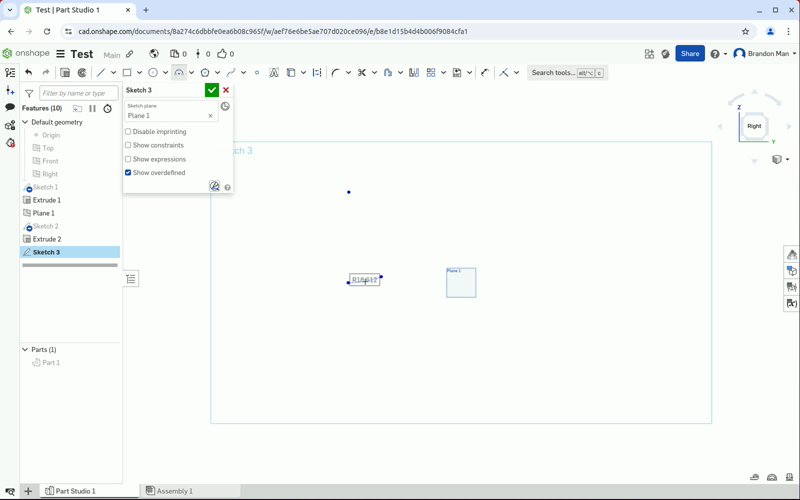
key(esc)
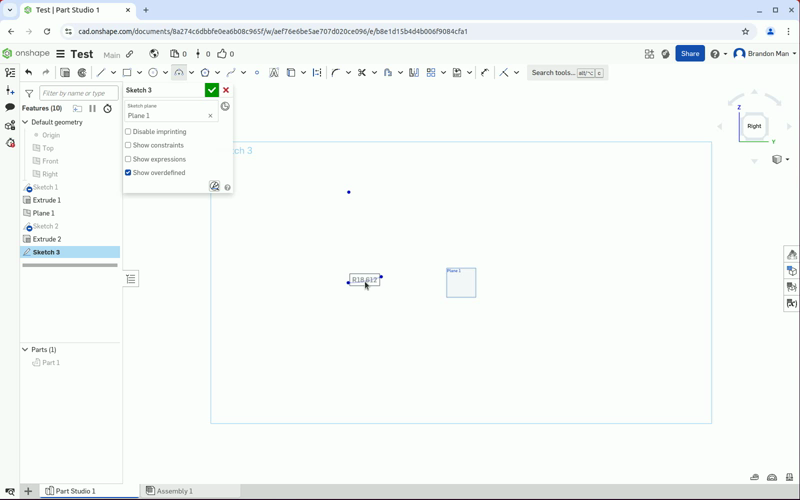
key(l)
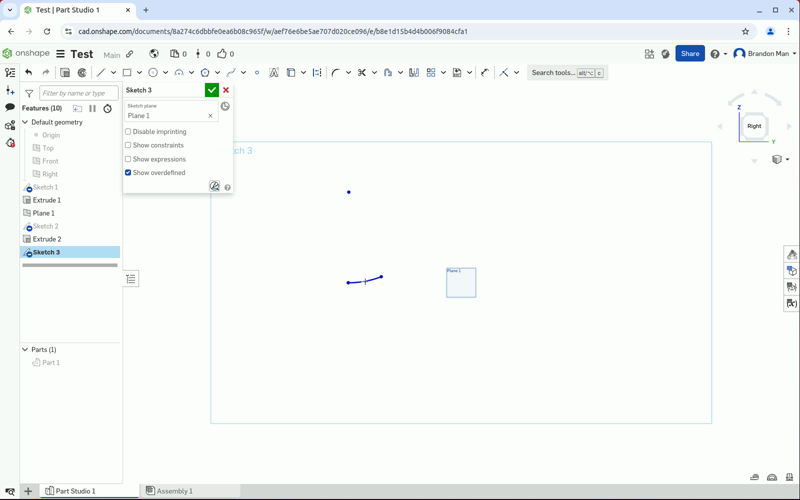
mouse_move(381, 276)
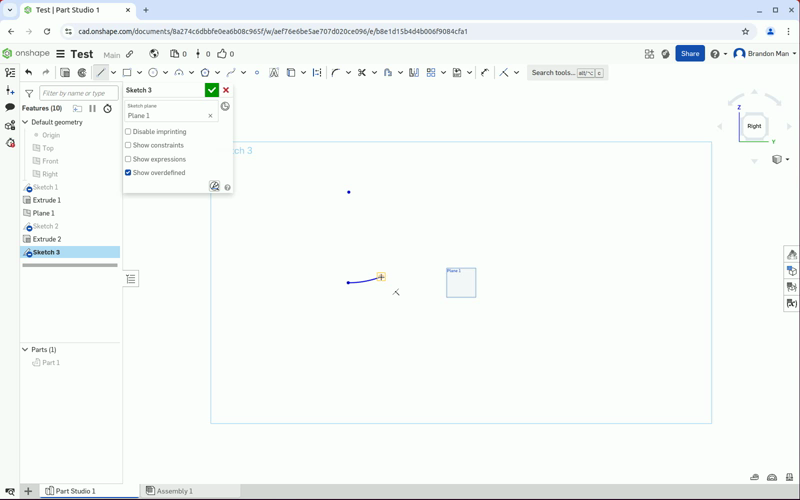
click(381, 276)
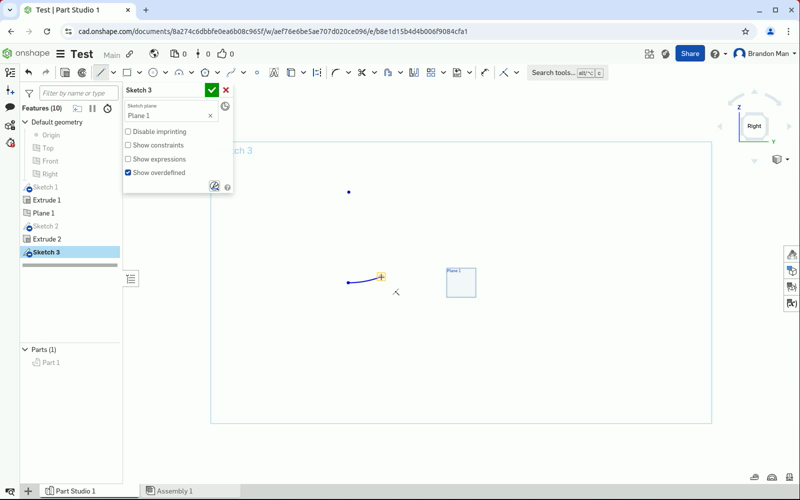
key_down(shift)
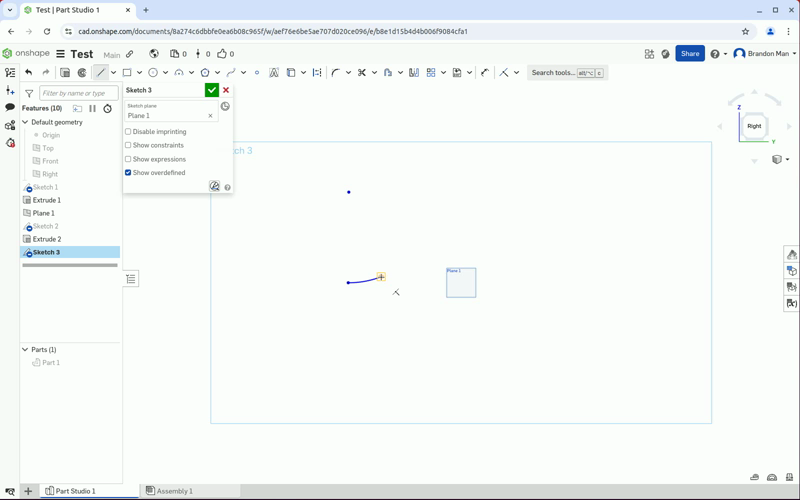
mouse_move(411, 276)
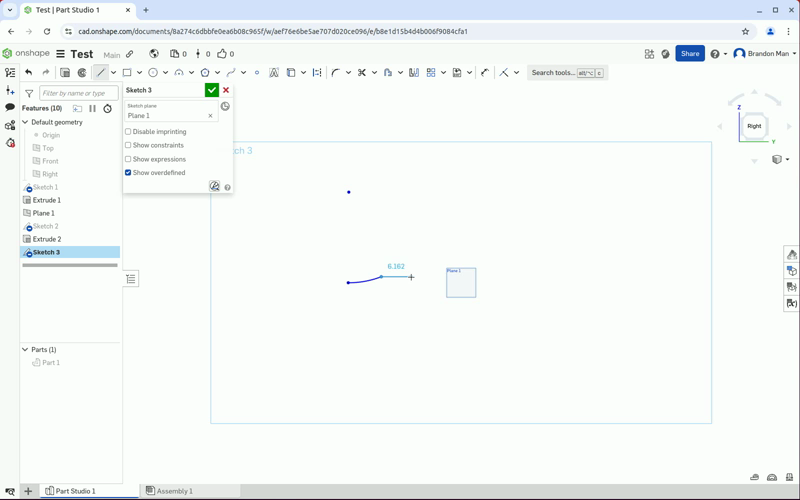
mouse_move(399, 268)
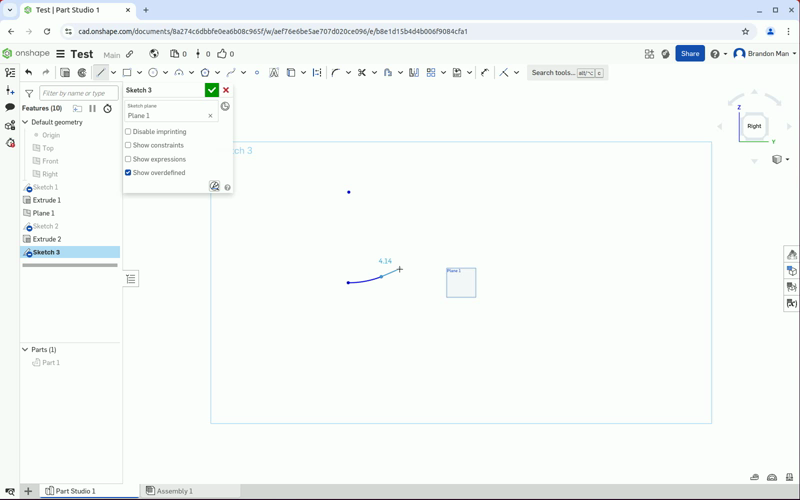
click(399, 268)
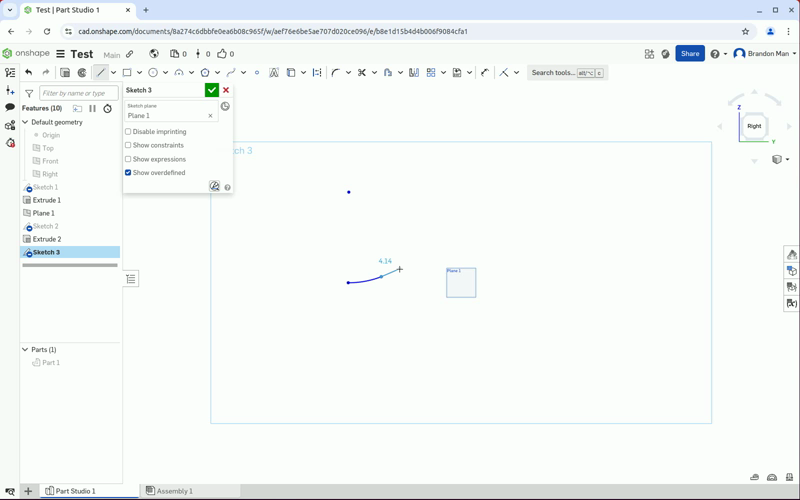
key_up(shift)
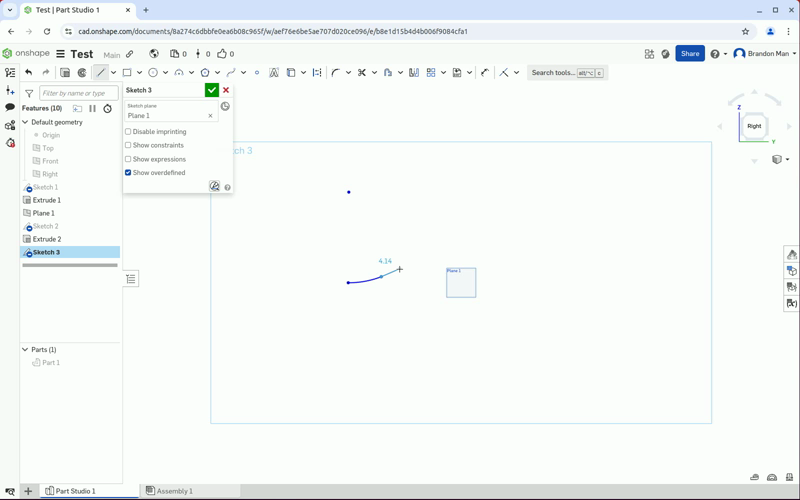
key(esc)
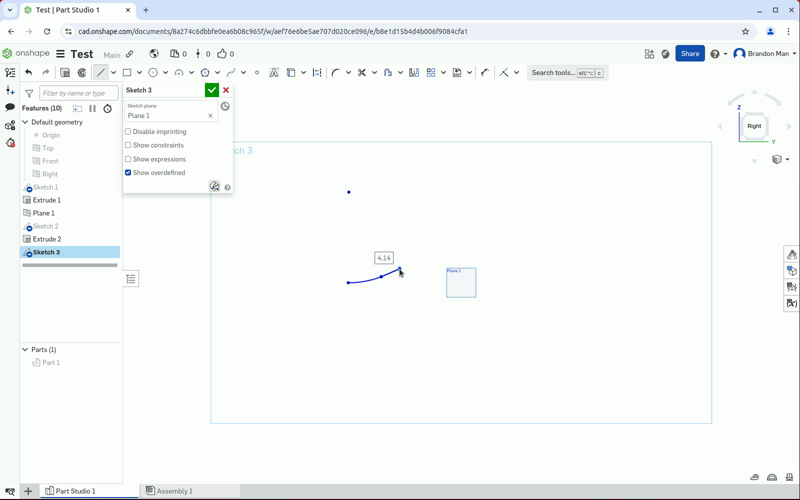
key(a)
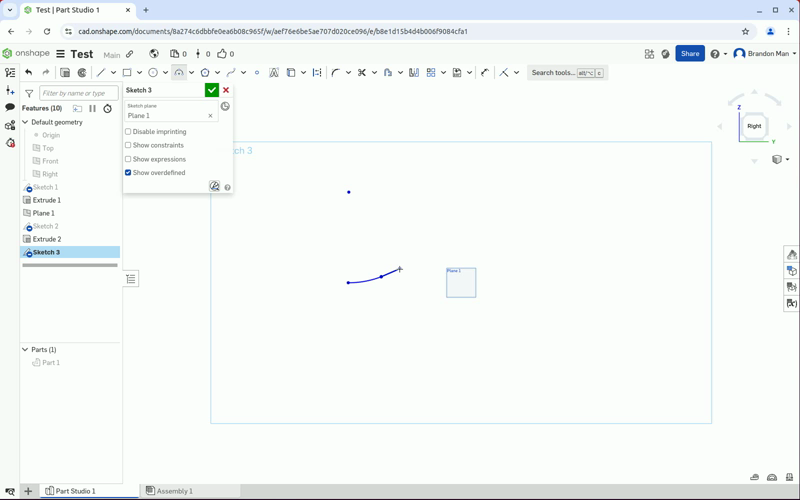
mouse_move(399, 268)
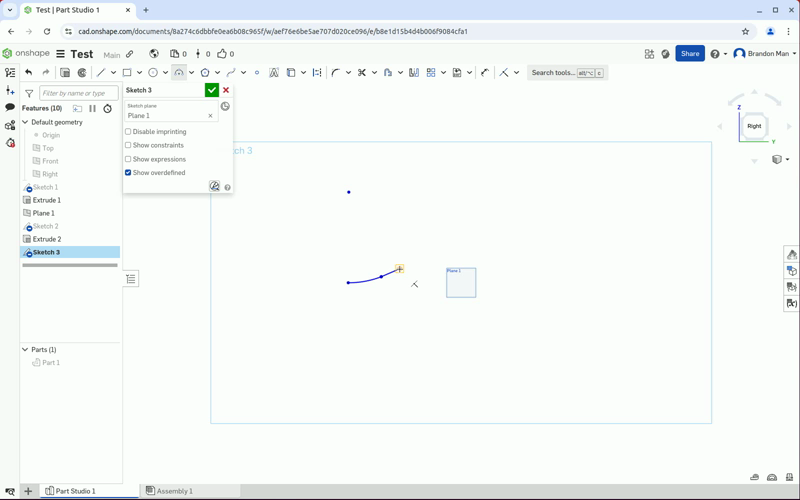
click(399, 268)
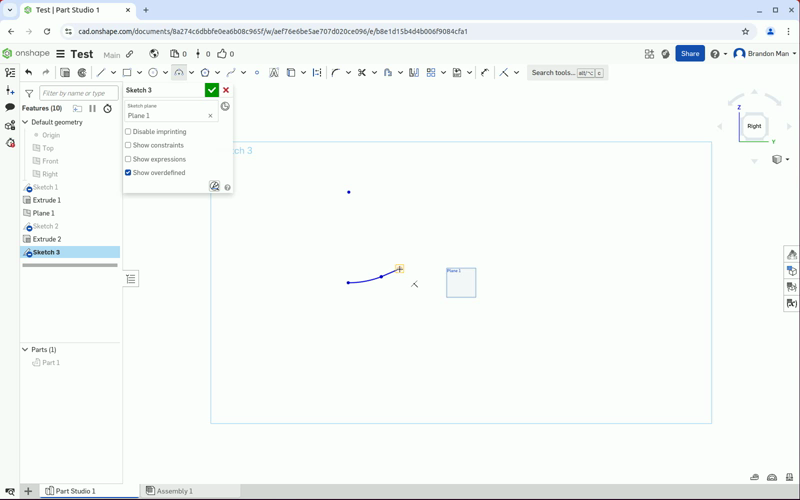
key_down(shift)
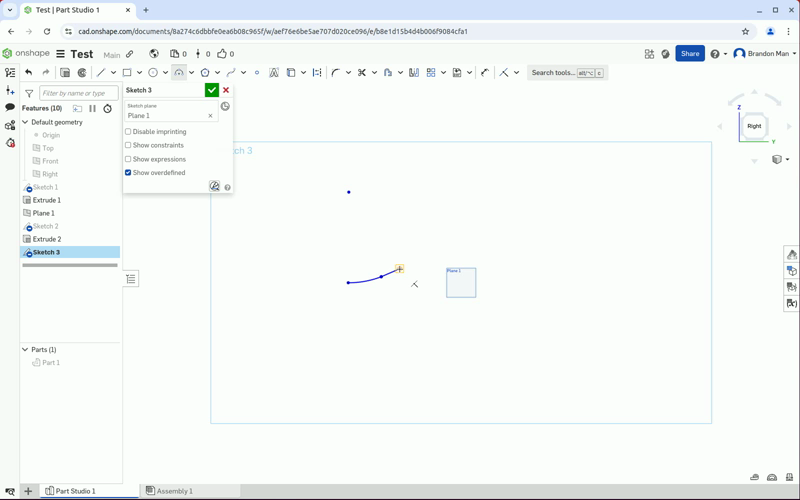
mouse_move(432, 261)
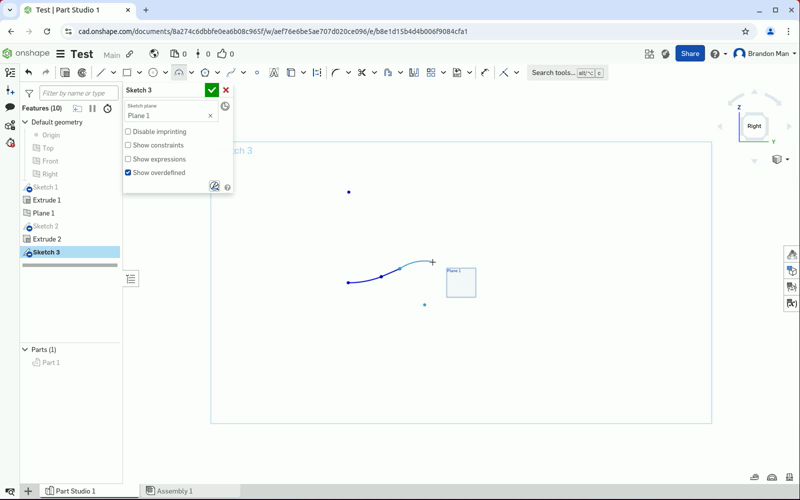
click(432, 261)
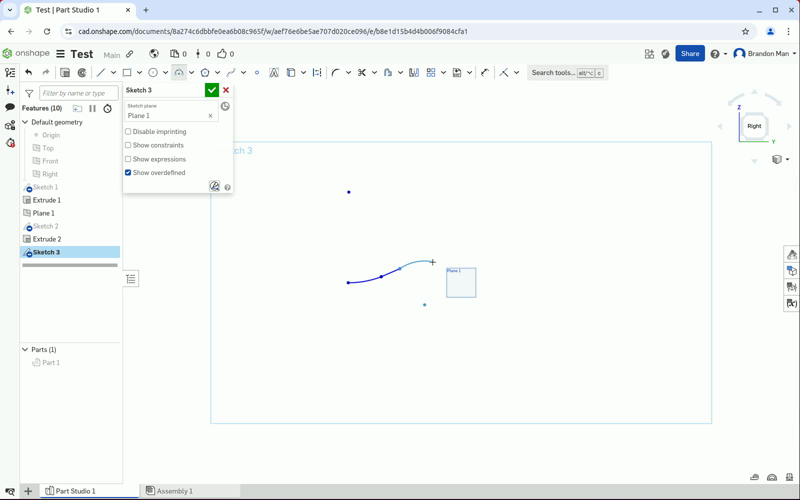
mouse_move(416, 263)
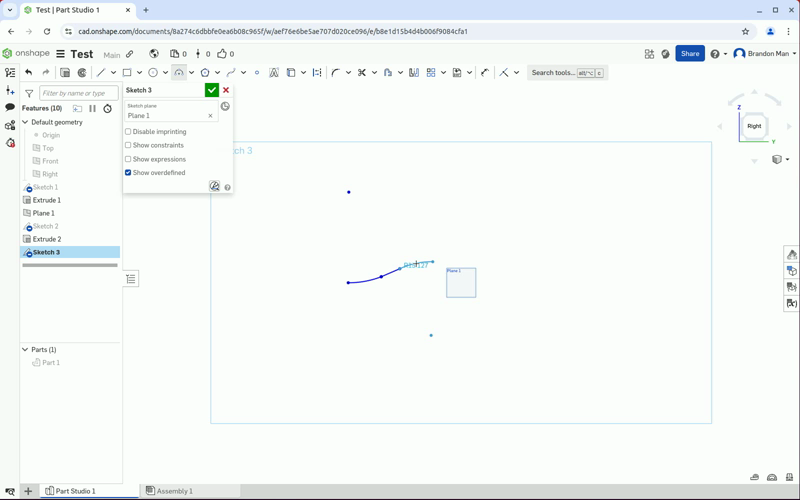
click(416, 263)
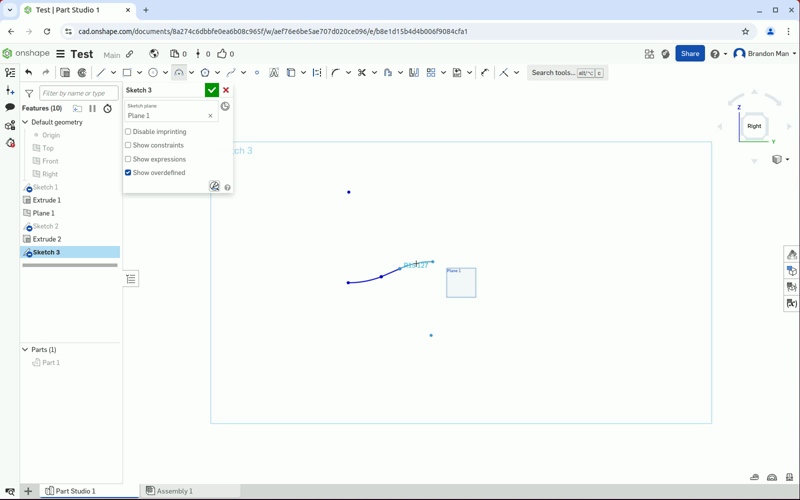
key_up(shift)
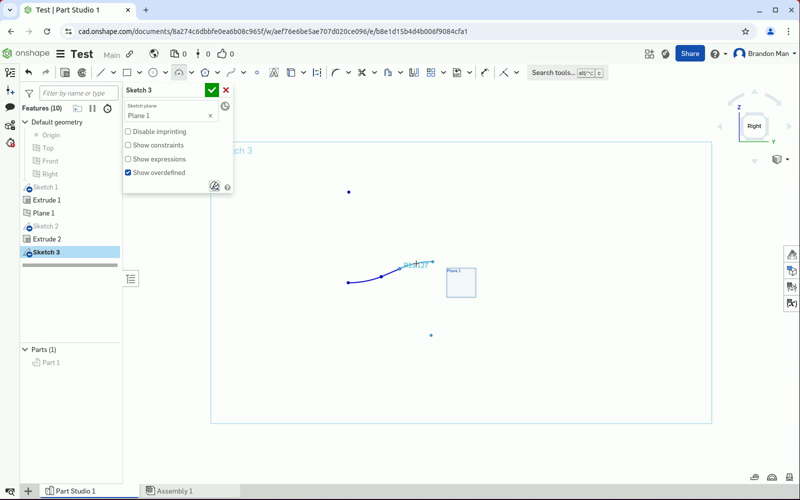
key(esc)
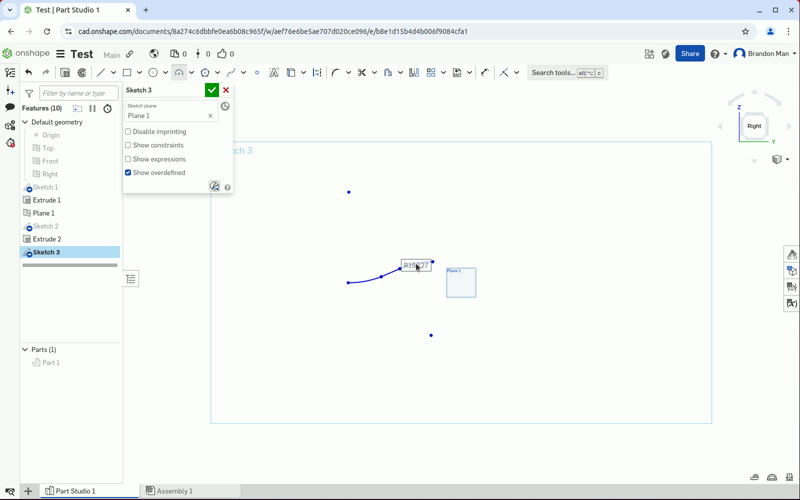
key(l)
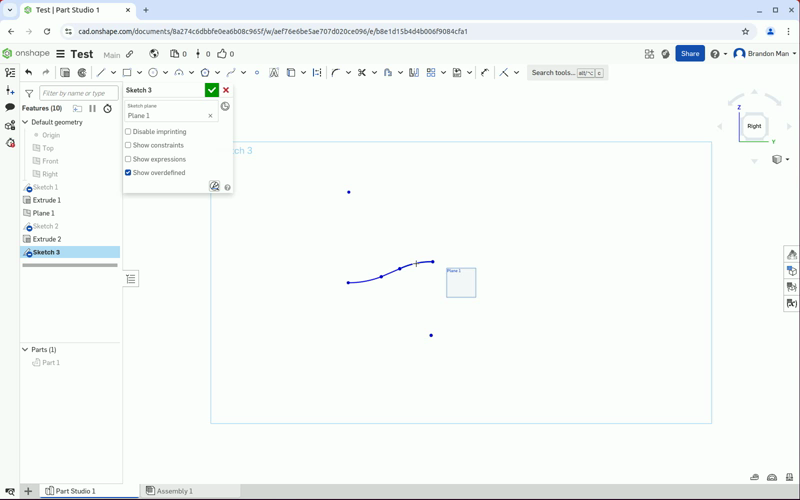
mouse_move(432, 261)
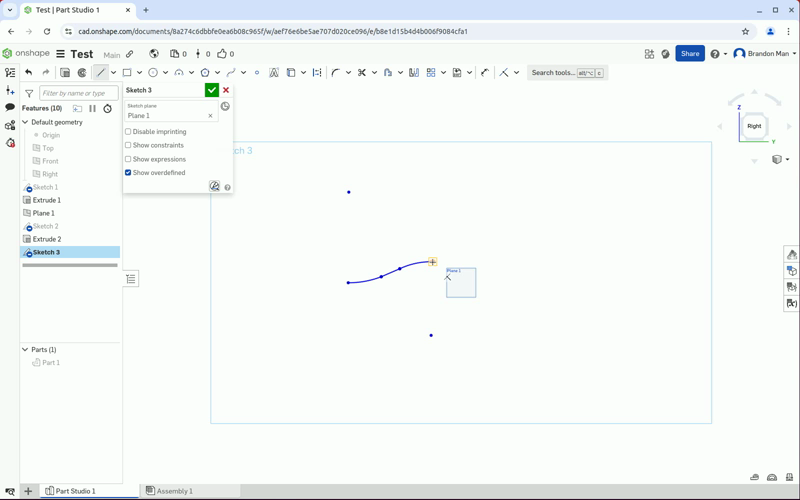
click(432, 261)
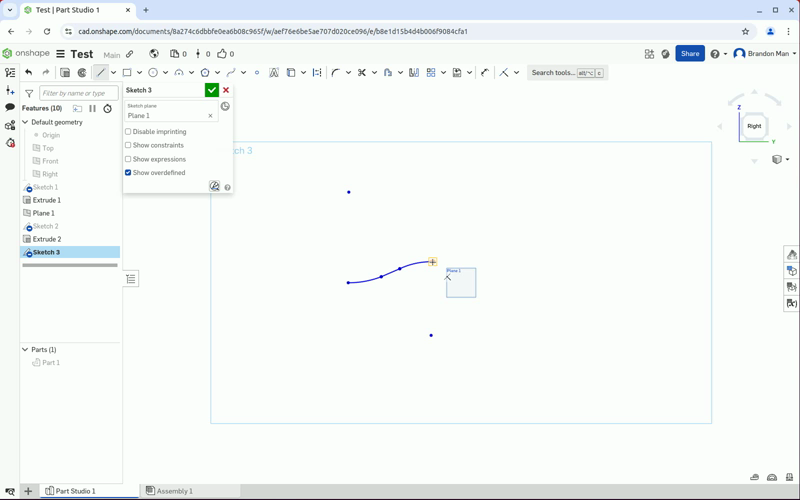
key_down(shift)
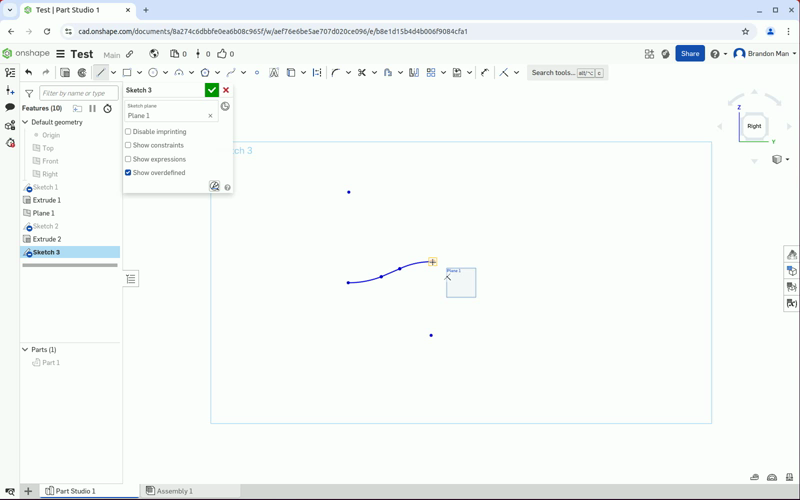
mouse_move(348, 261)
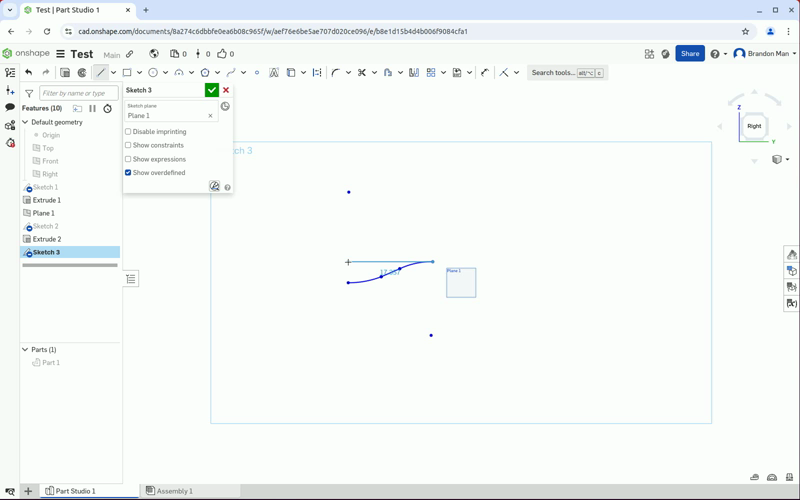
click(348, 261)
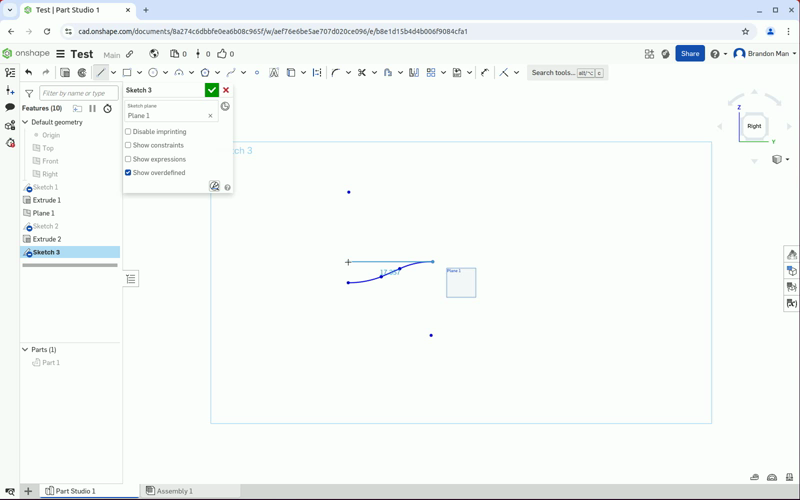
key_up(shift)
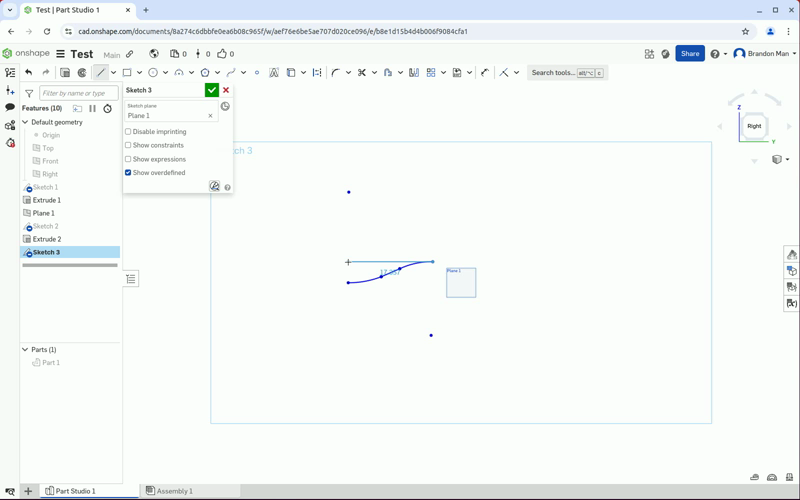
mouse_move(378, 261)
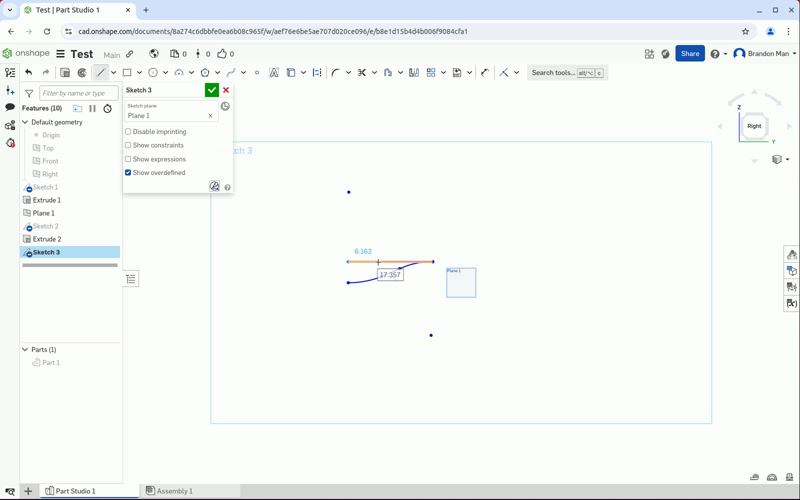
key_down(shift)
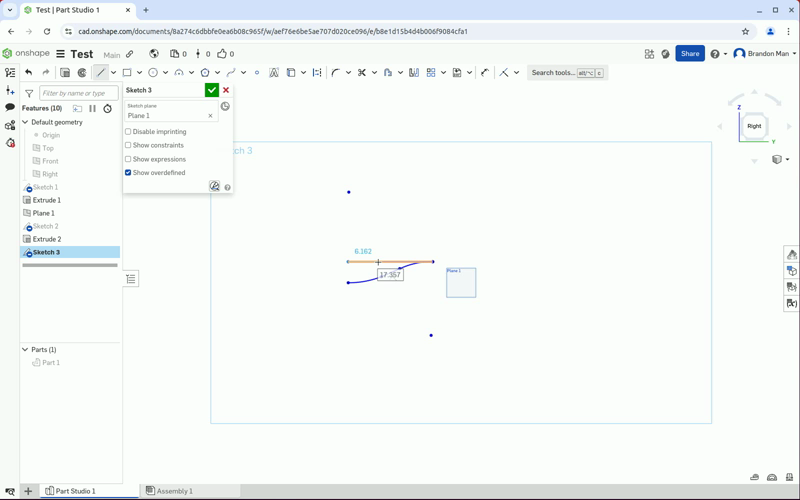
mouse_move(348, 282)
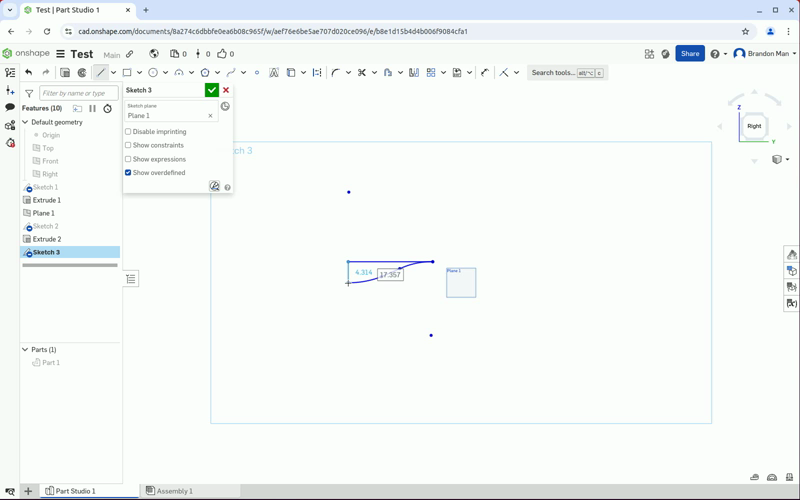
key_up(shift)
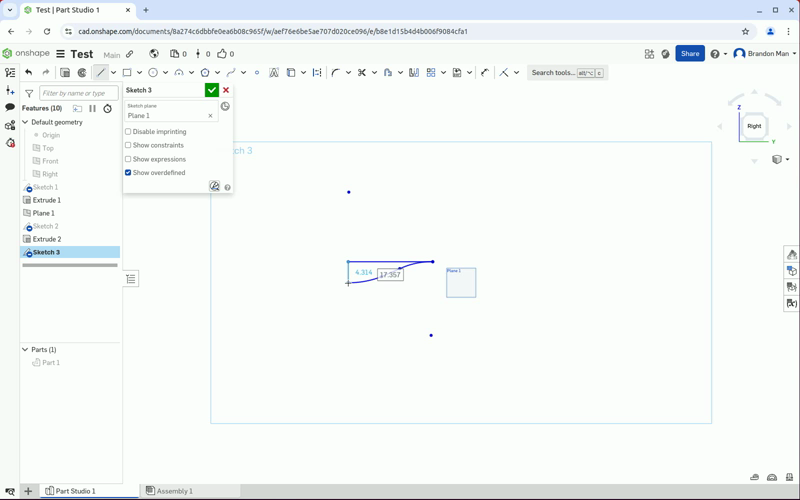
click(348, 282)
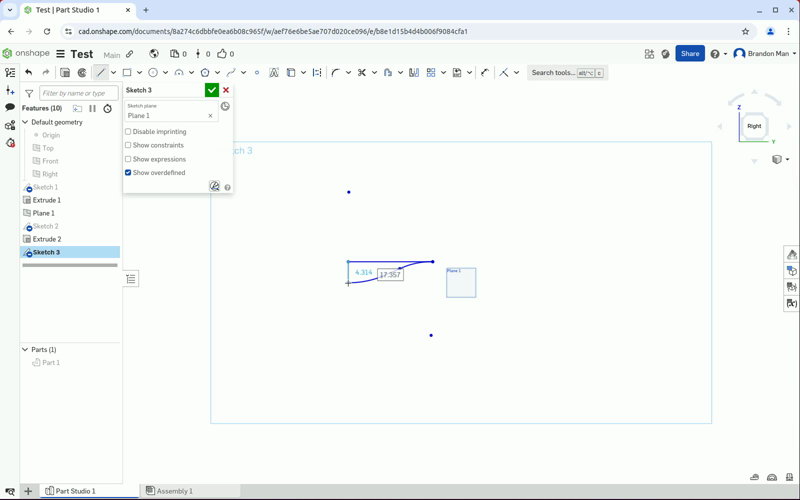
key(esc)
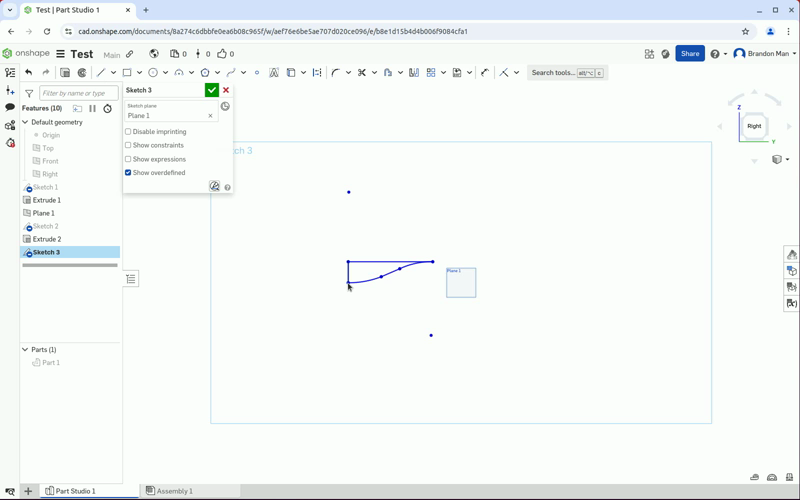
mouse_move(380, 269)
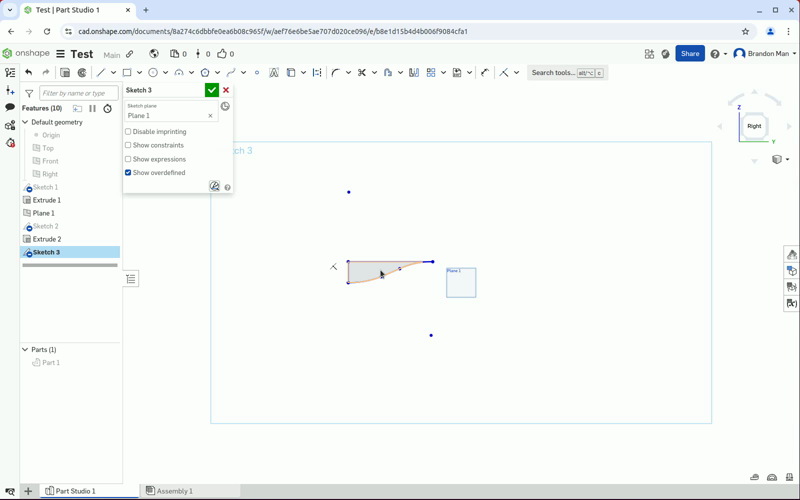
scroll(6)
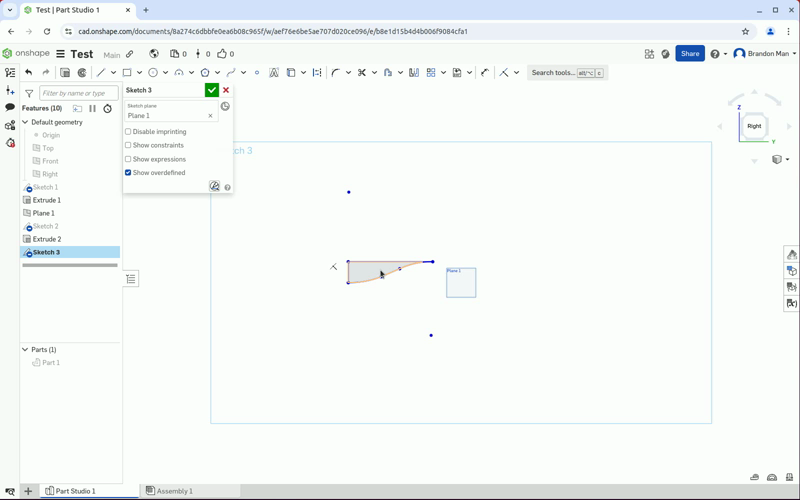
scroll(6)
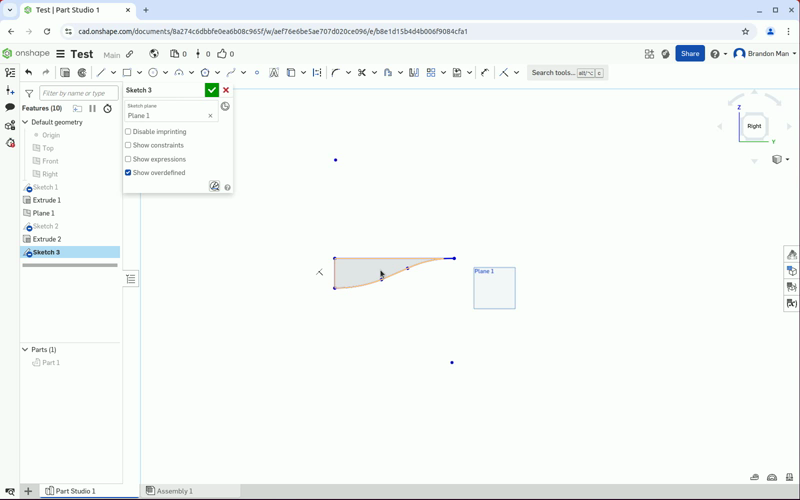
scroll(6)
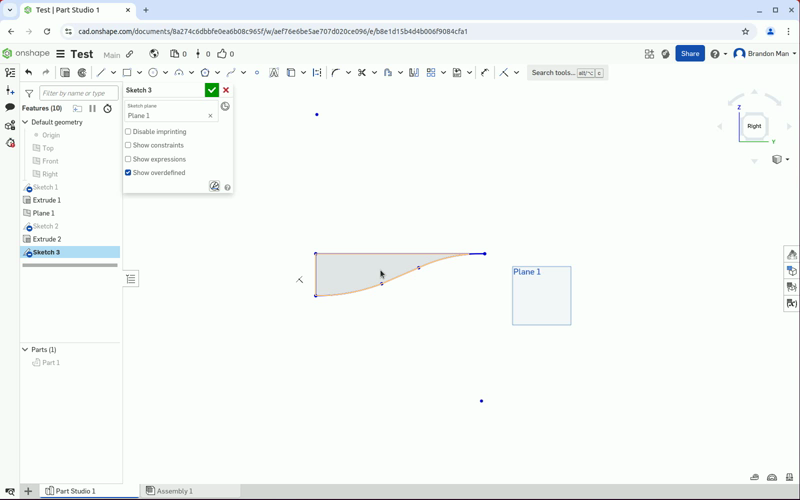
scroll(6)
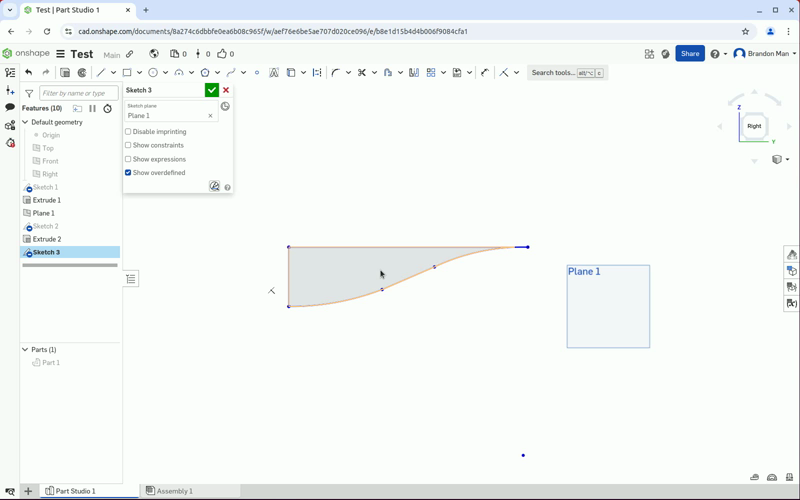
scroll(6)
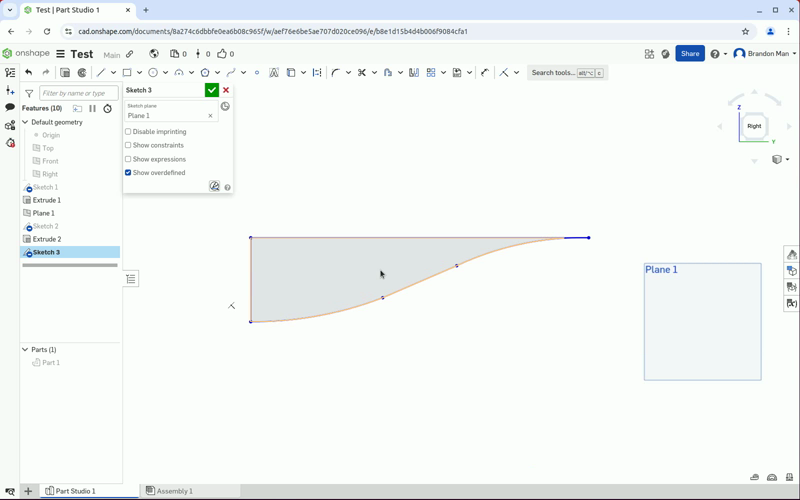
scroll(6)
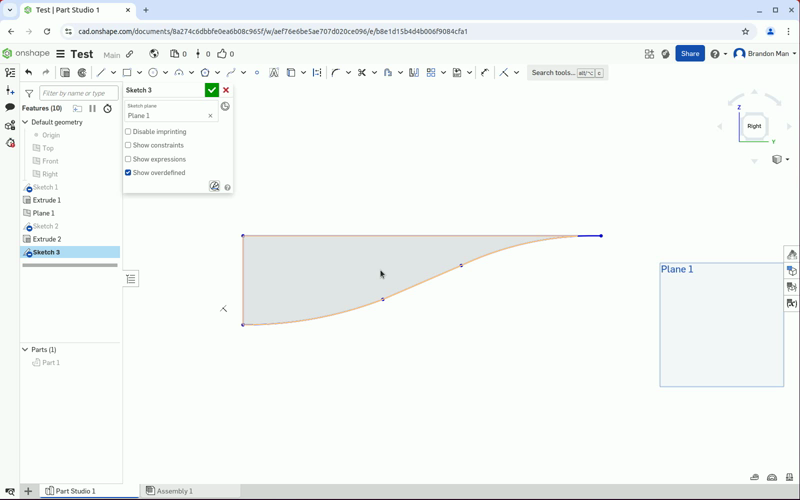
scroll(6)
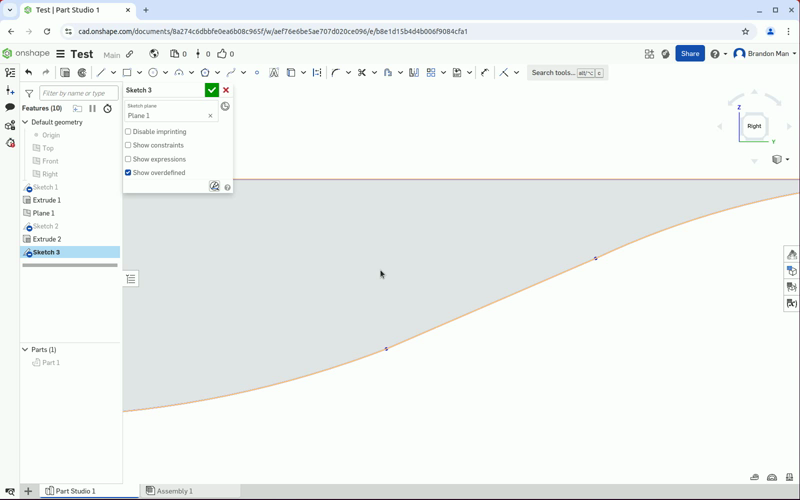
click(380, 269)
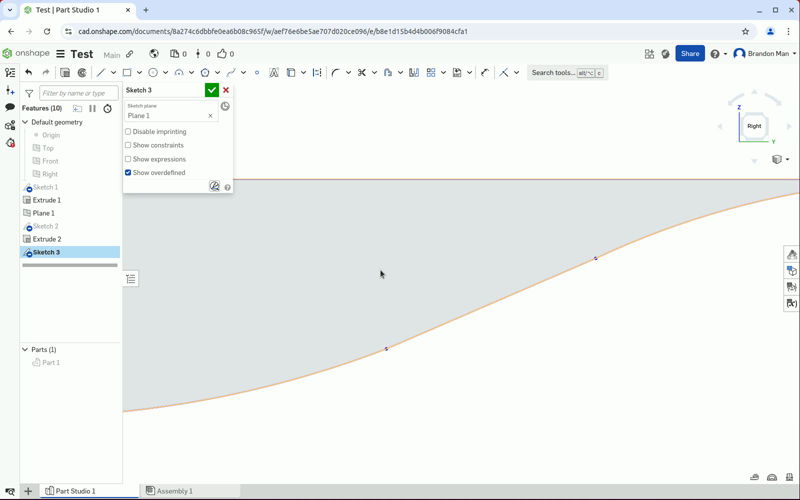
scroll(-6)
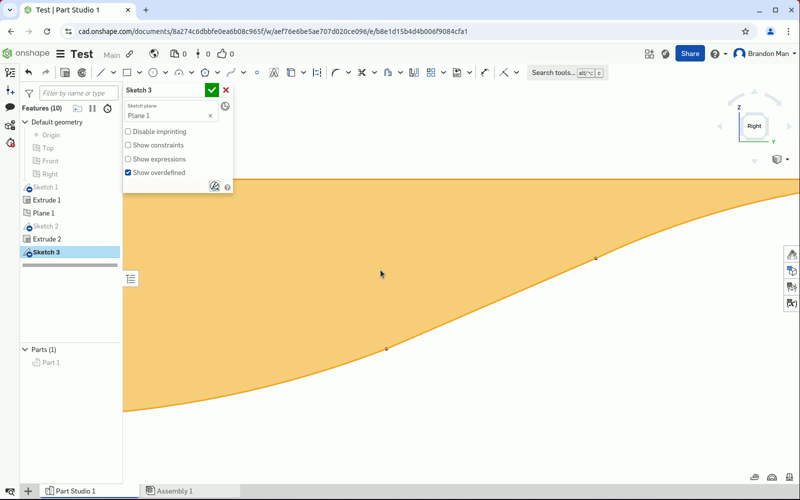
scroll(-6)
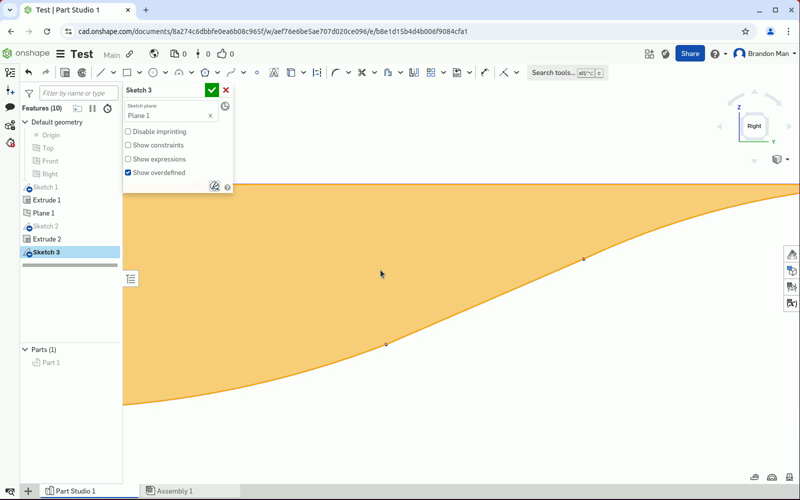
scroll(-6)
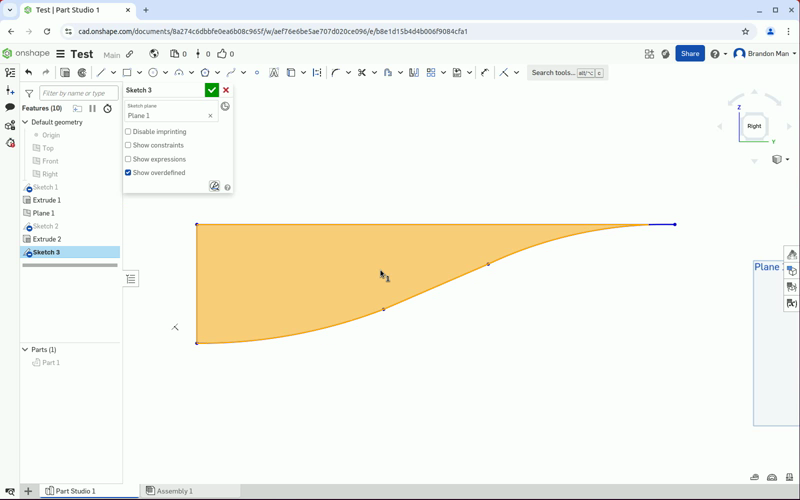
scroll(-6)
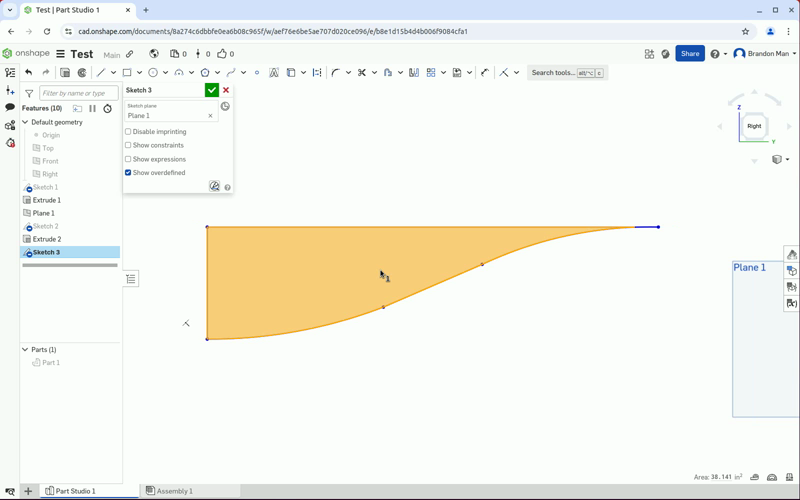
scroll(-6)
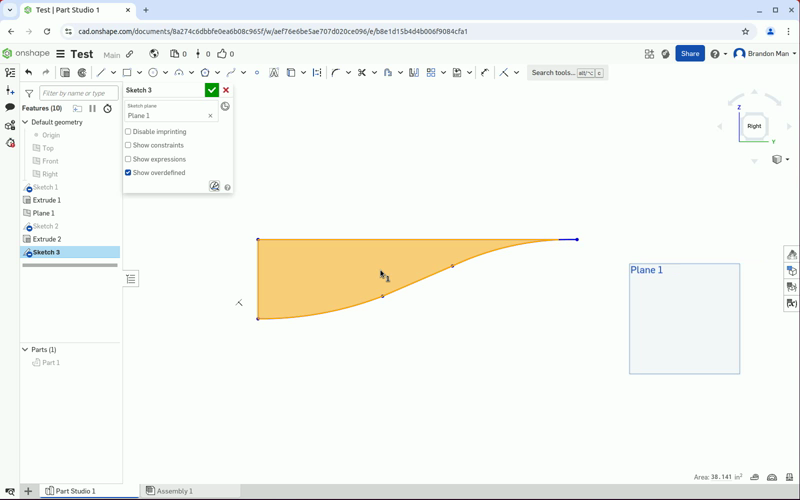
scroll(-6)
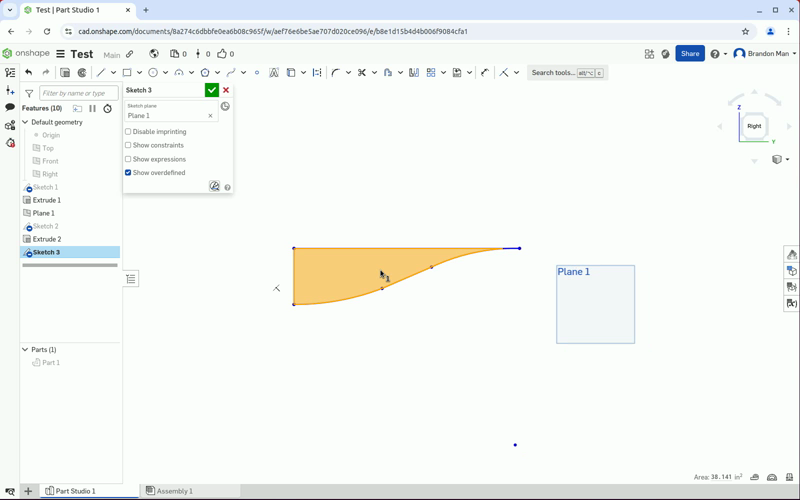
scroll(-6)
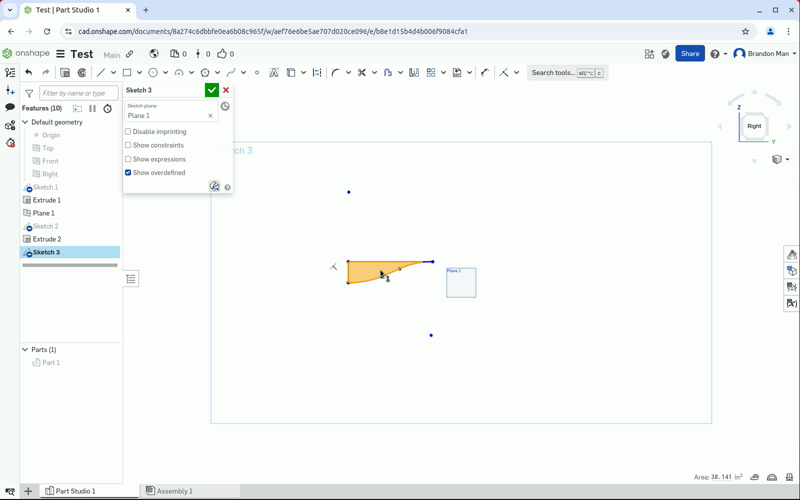
mouse_move(73, 352)
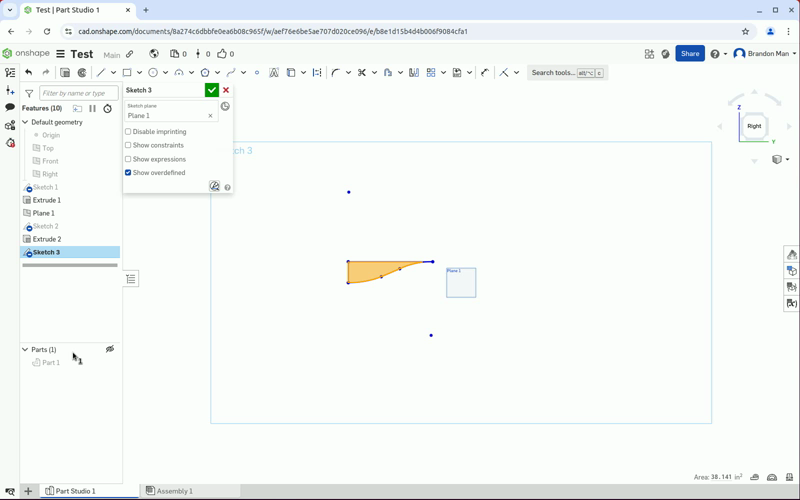
key(shift+y)
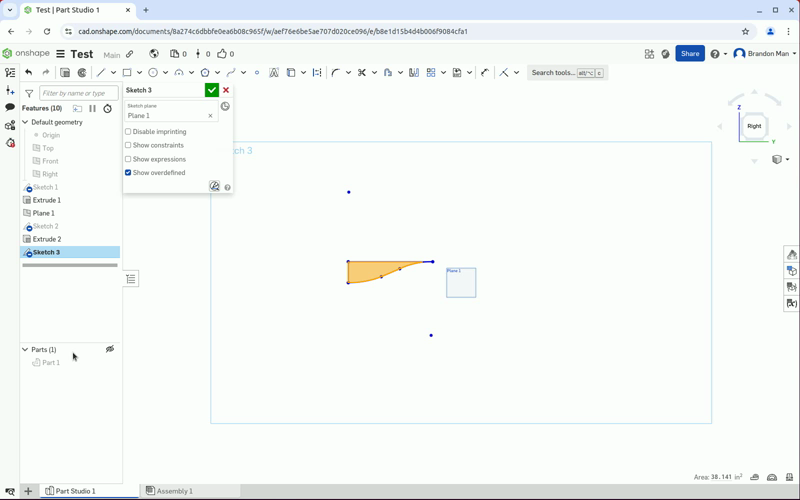
key(shift+e)
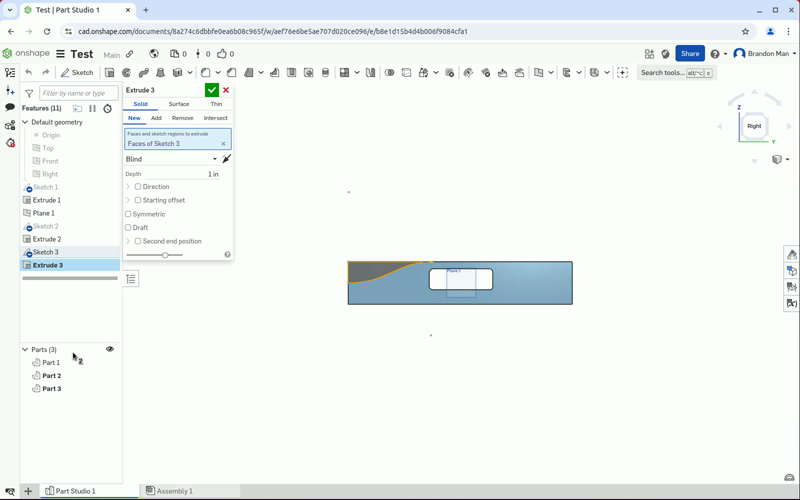
mouse_move(143, 106)
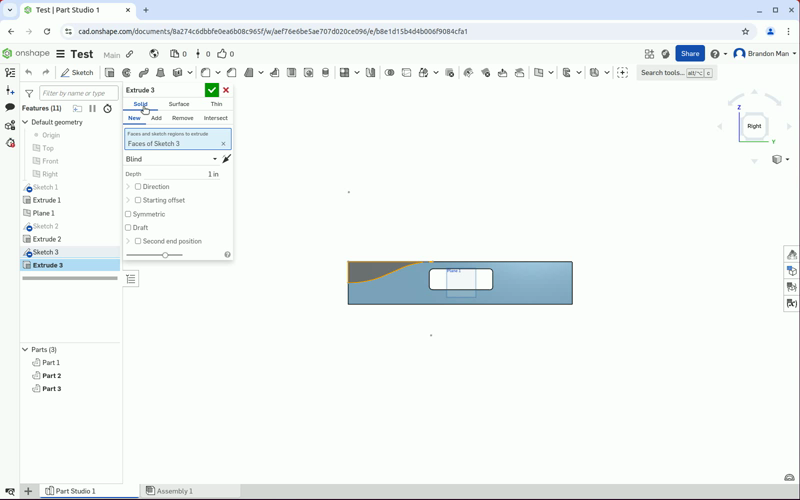
click(143, 106)
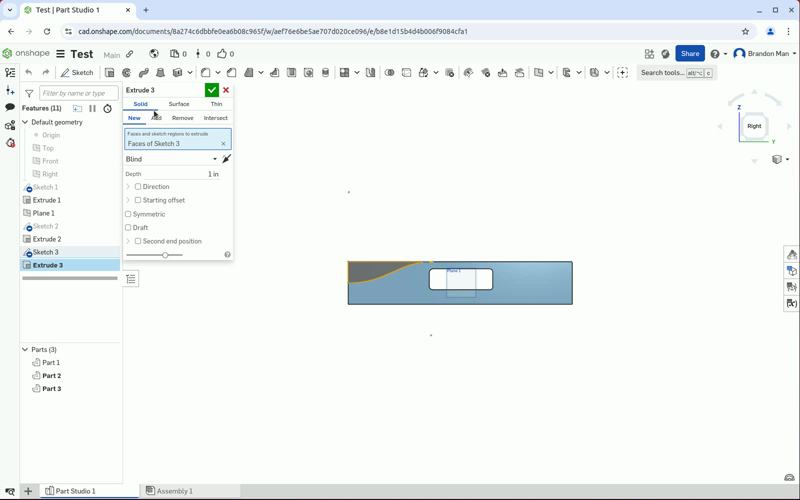
mouse_move(186, 120)
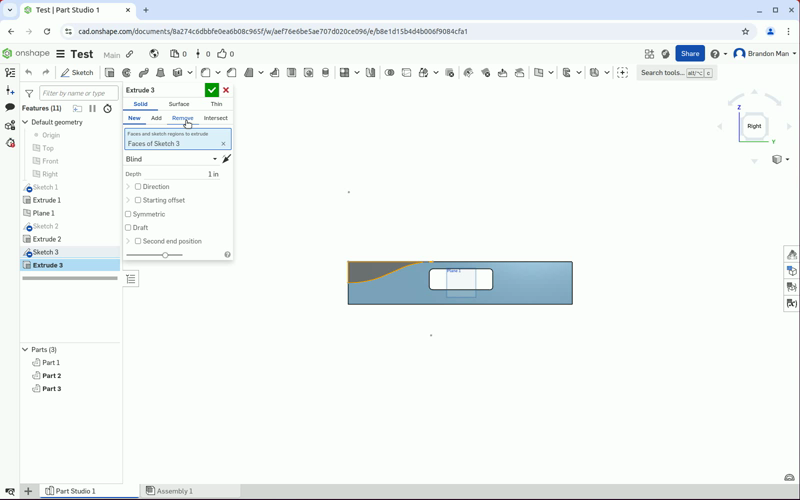
click(186, 120)
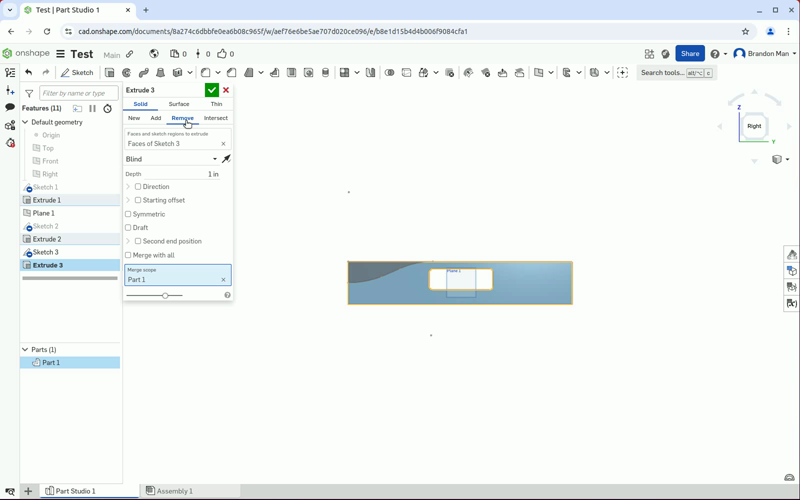
key(tab, 4)
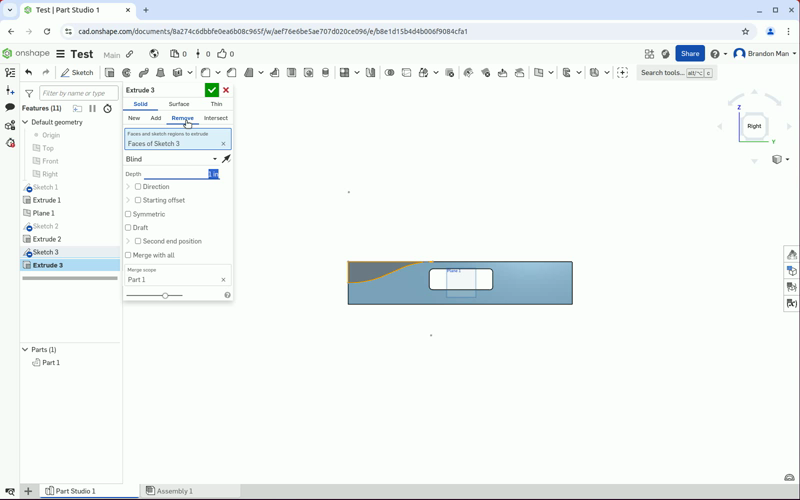
text(4.333)
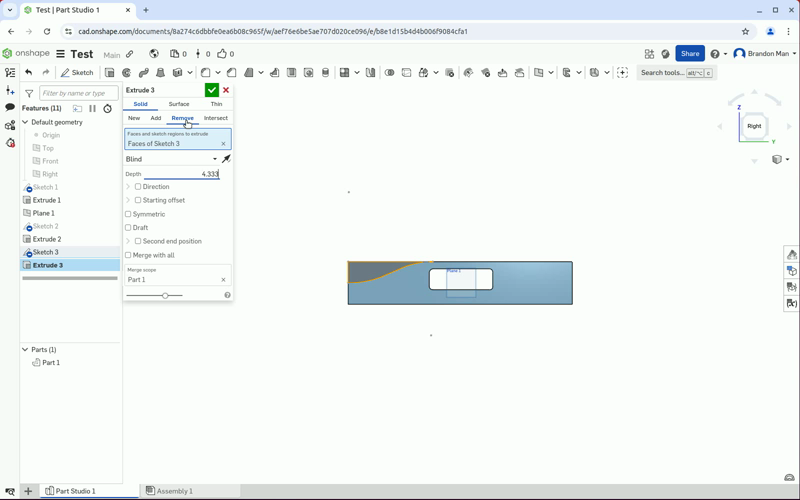
key(tab, 6)
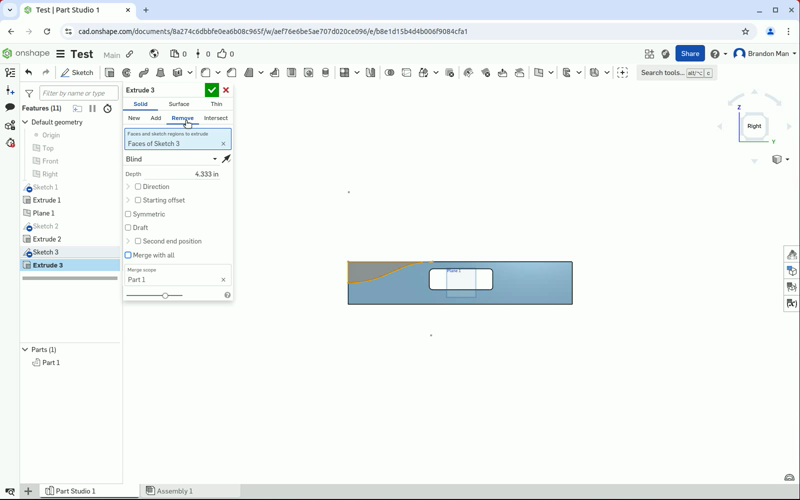
key(space)
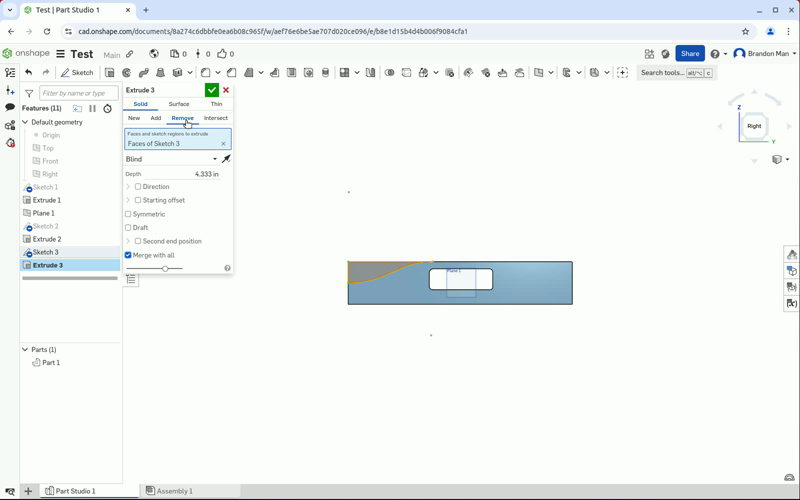
key(enter)
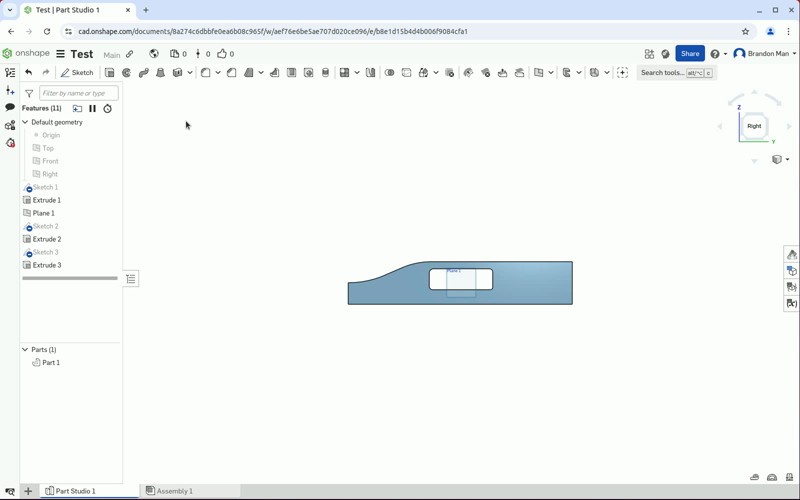
key(shift+h)
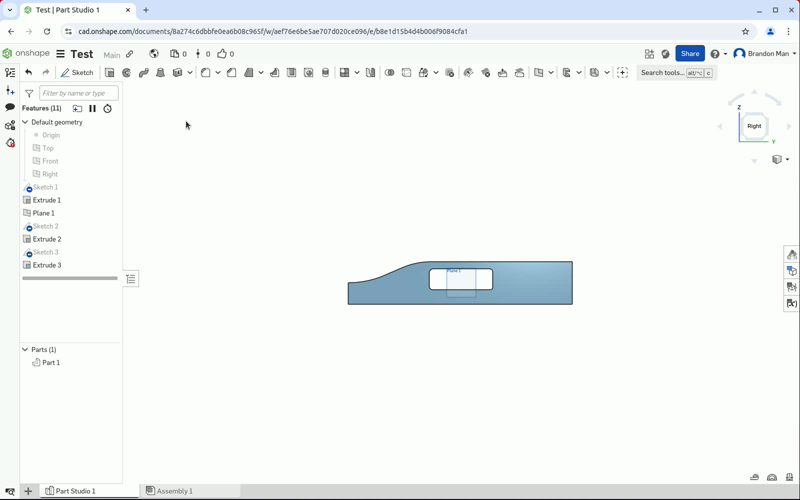
key(shift+h)
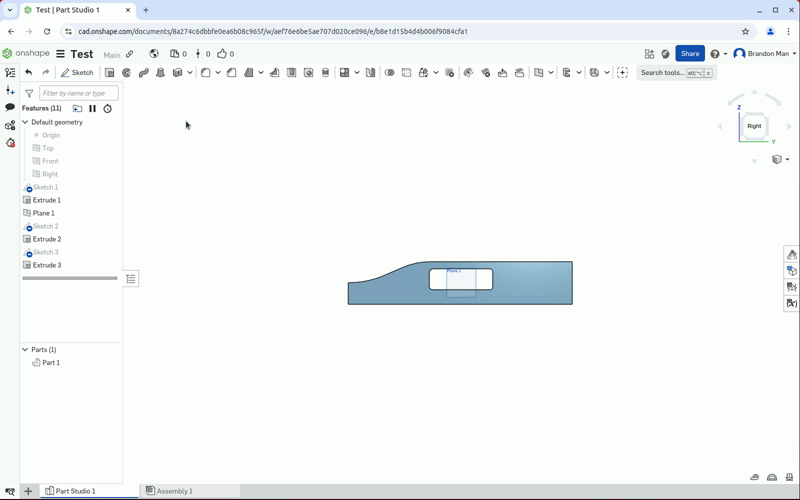
mouse_move(73, 189)
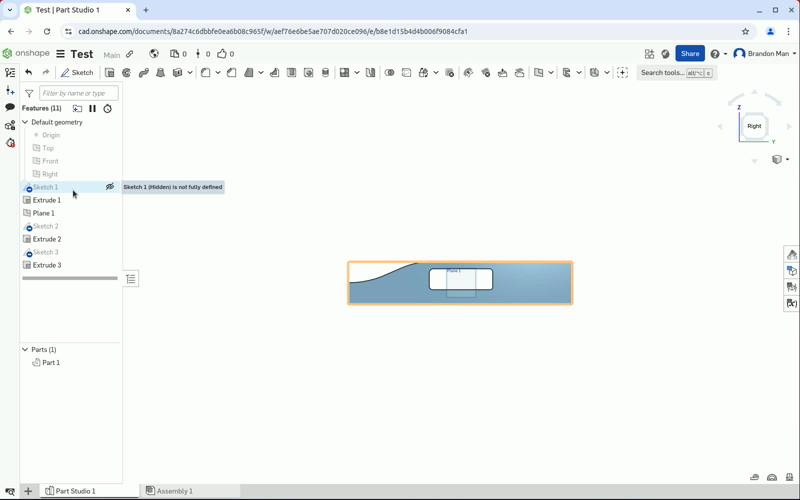
click(73, 189)
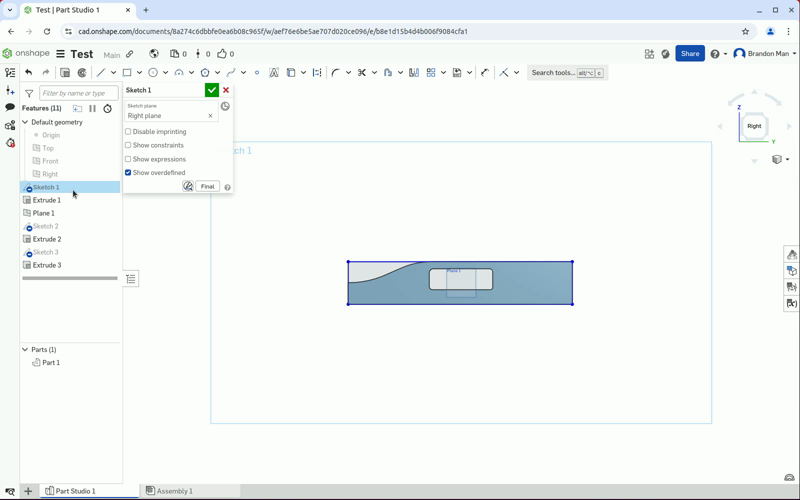
mouse_move(229, 92)
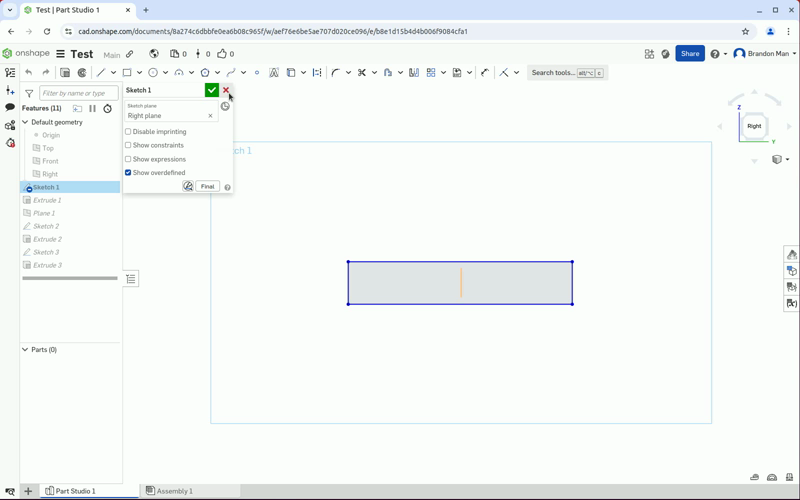
click(229, 92)
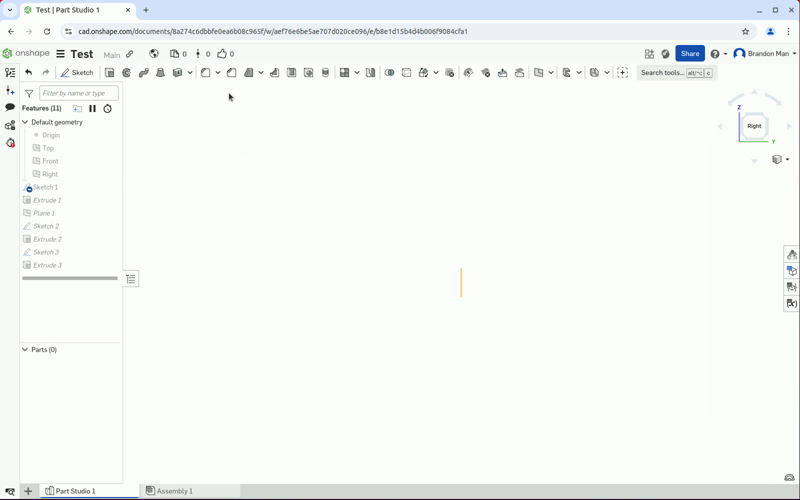
key(shift+s)
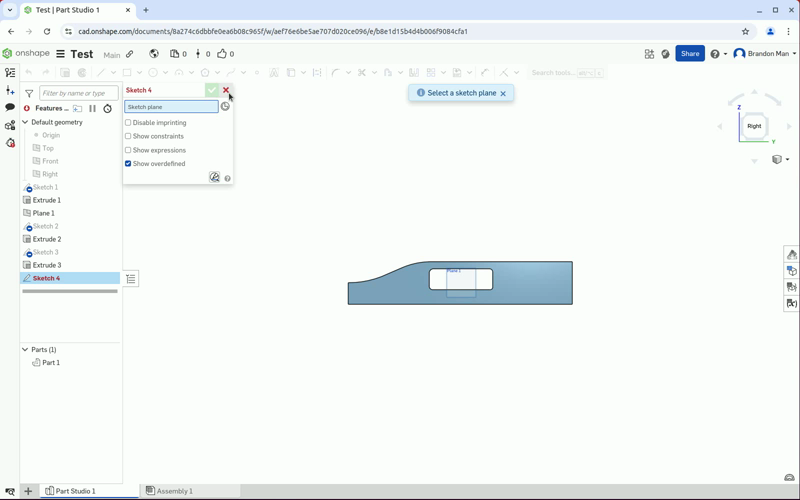
mouse_move(73, 215)
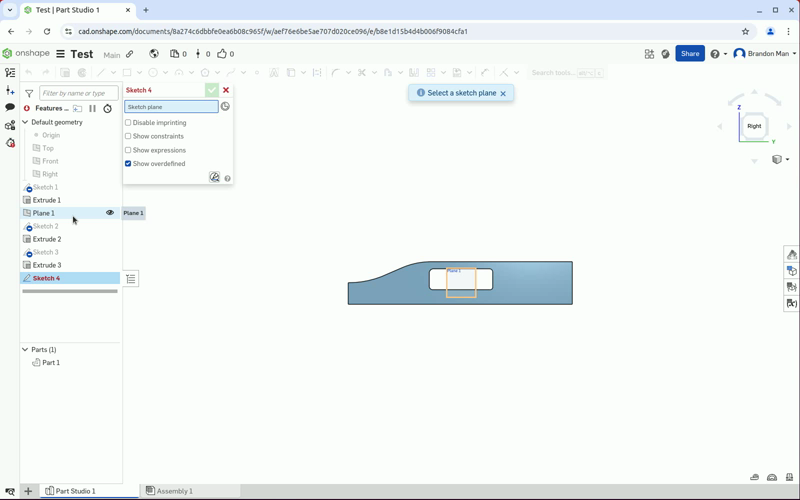
click(73, 215)
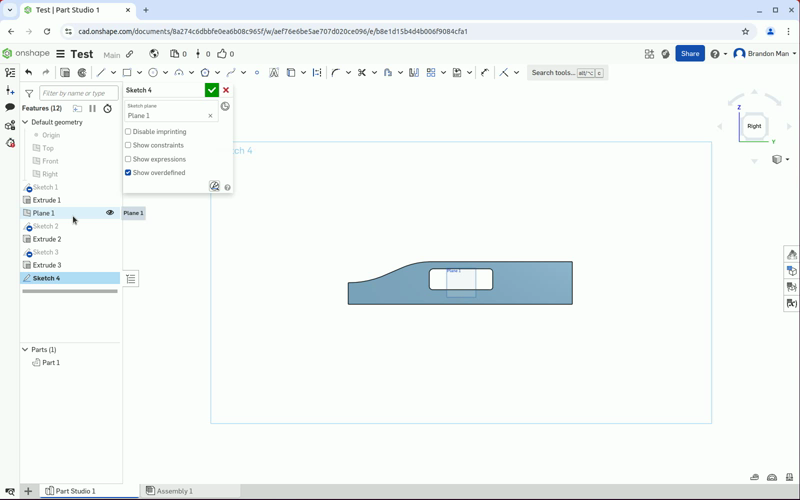
mouse_move(73, 352)
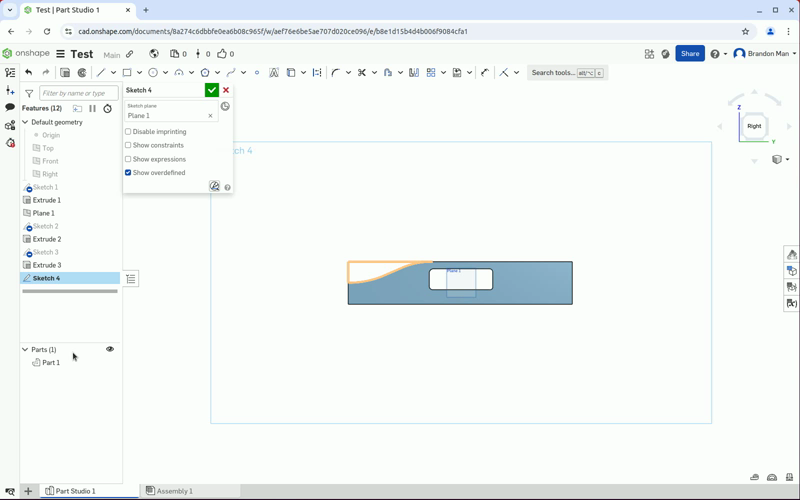
key(y)
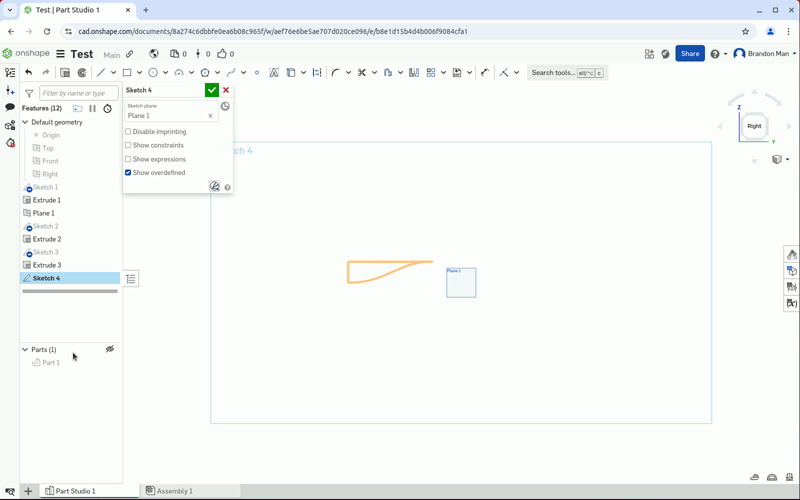
key(a)
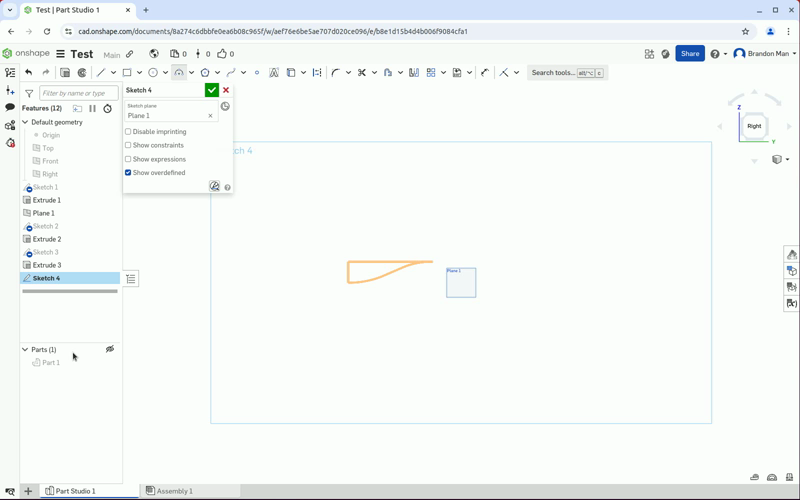
key_down(shift)
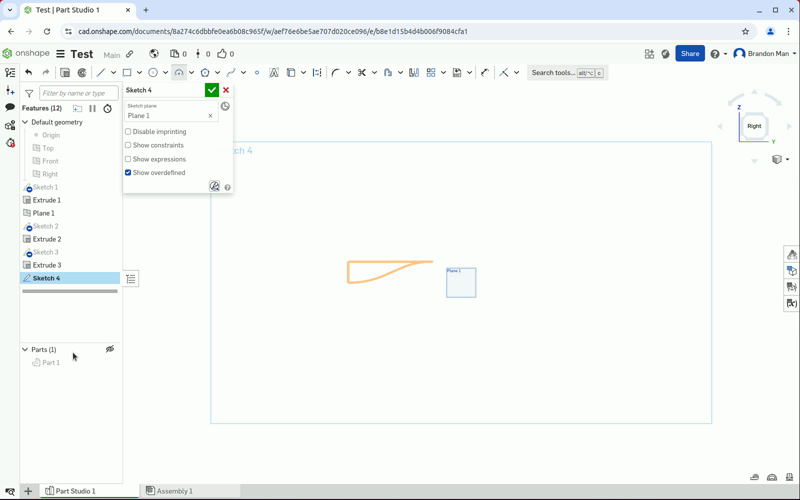
mouse_move(489, 261)
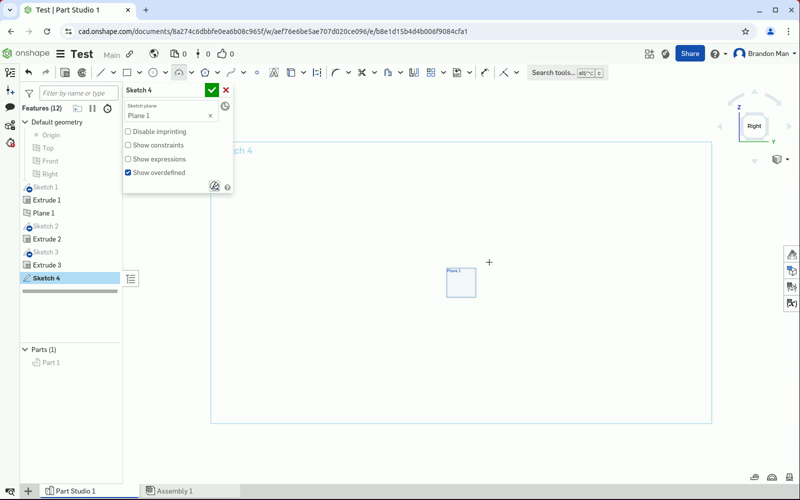
click(489, 261)
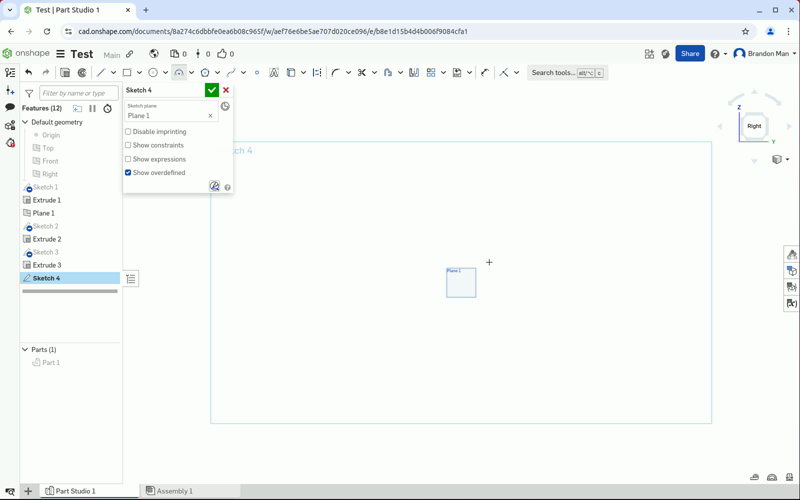
key_up(shift)
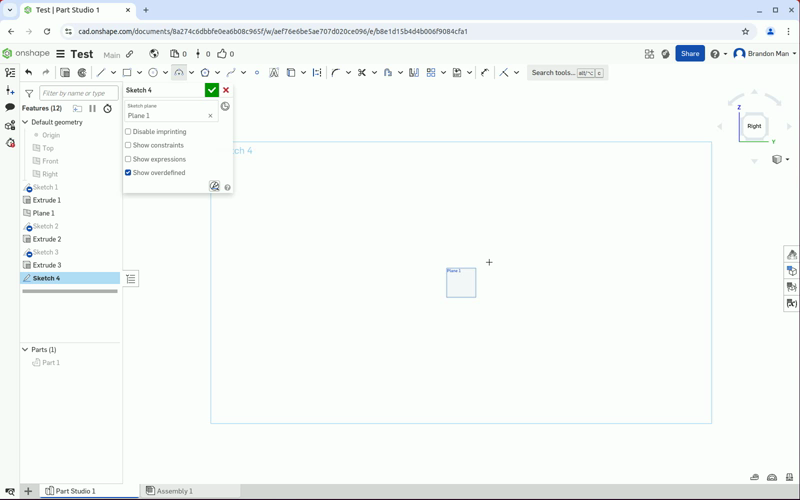
key_down(shift)
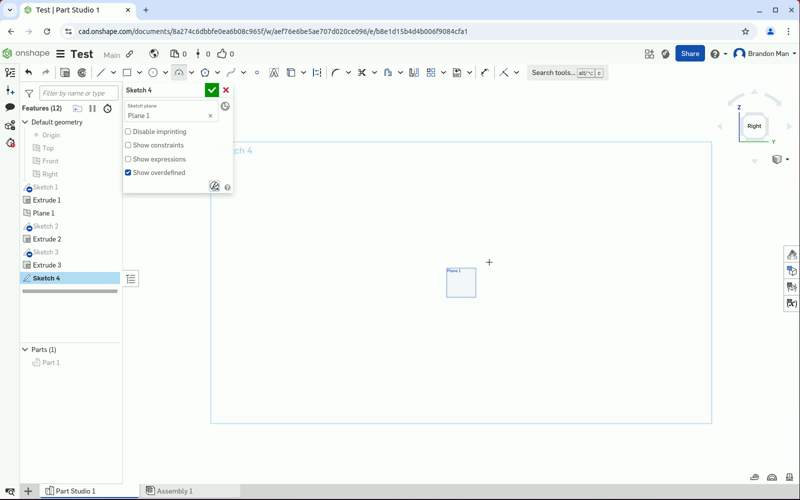
mouse_move(522, 267)
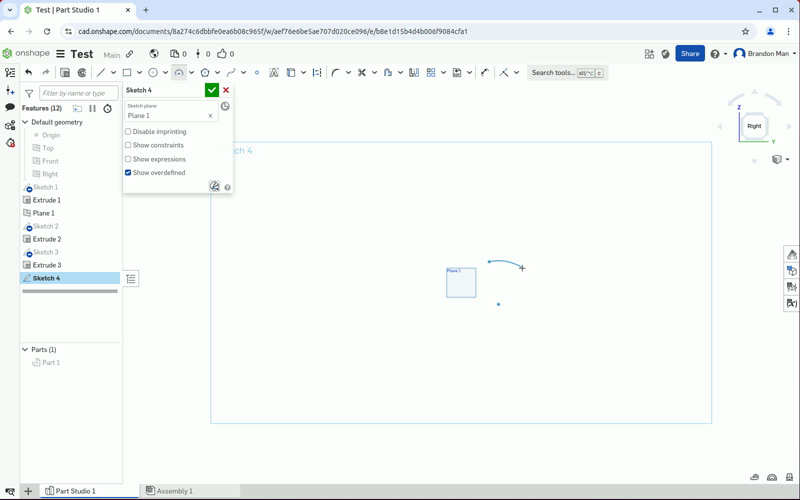
click(522, 267)
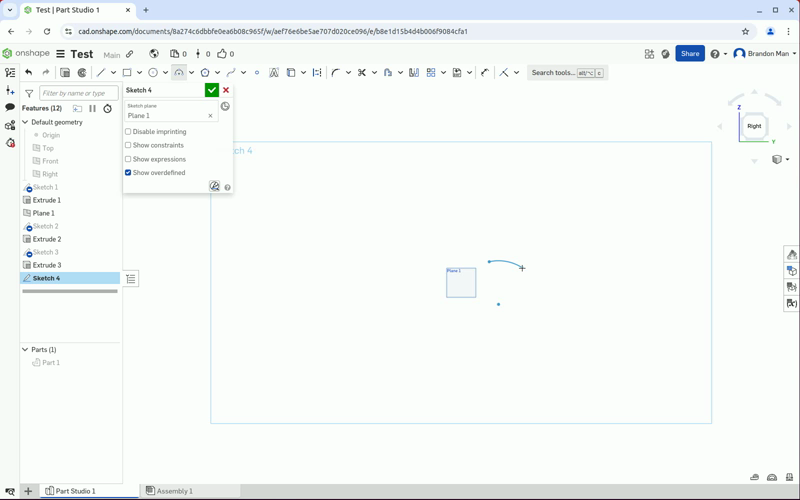
mouse_move(505, 263)
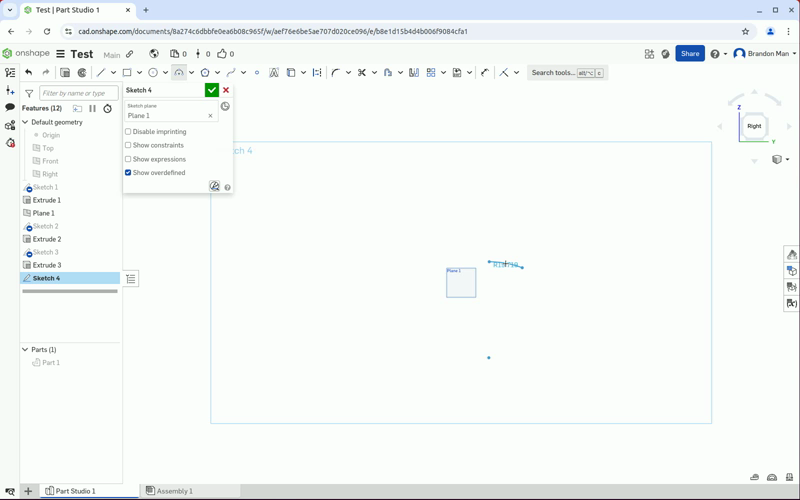
click(505, 263)
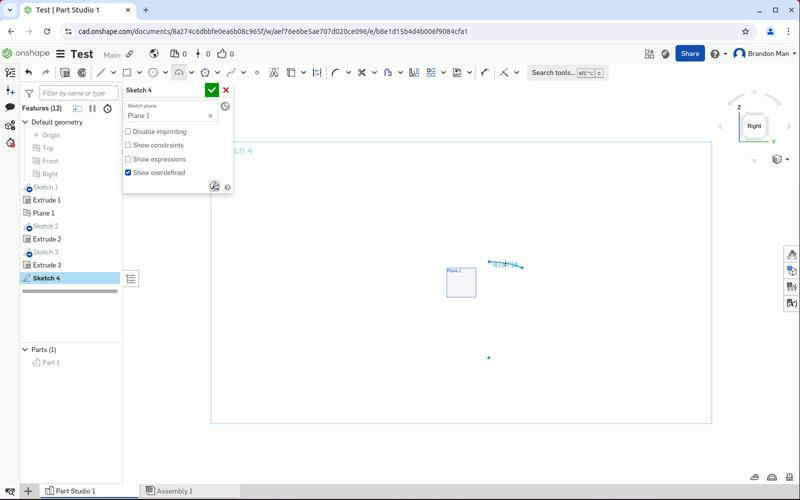
key_up(shift)
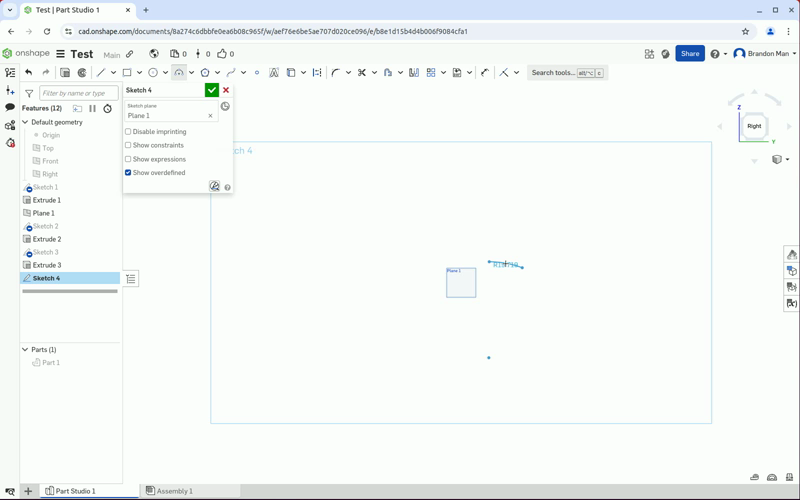
key(esc)
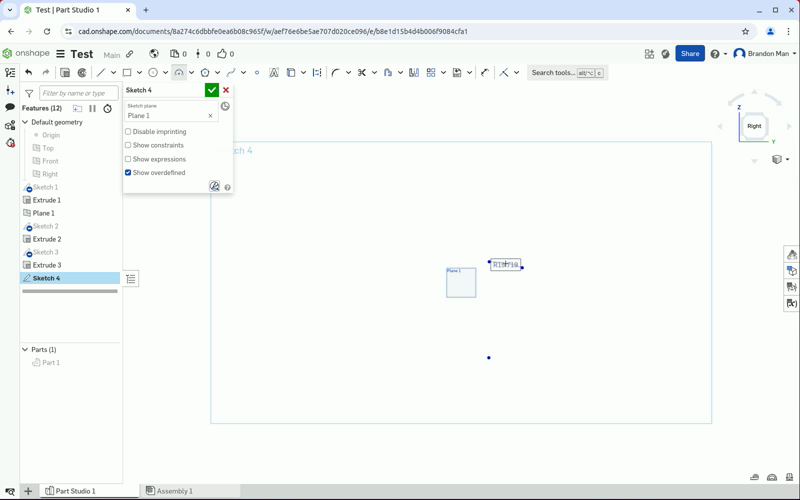
key(l)
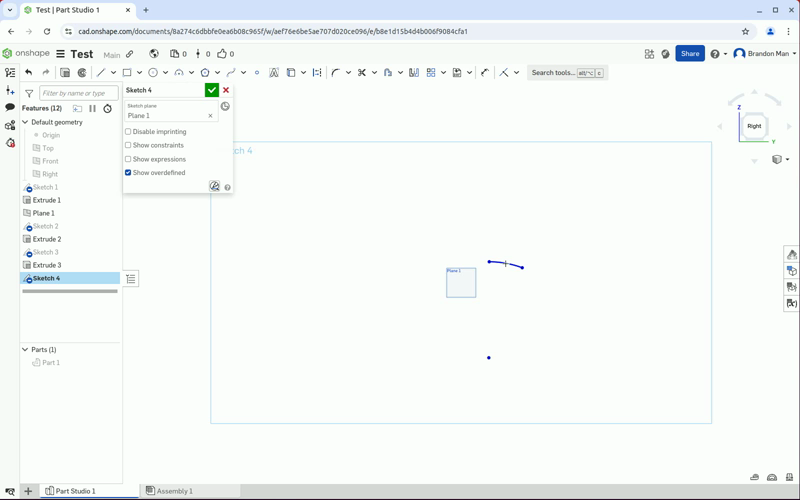
mouse_move(522, 267)
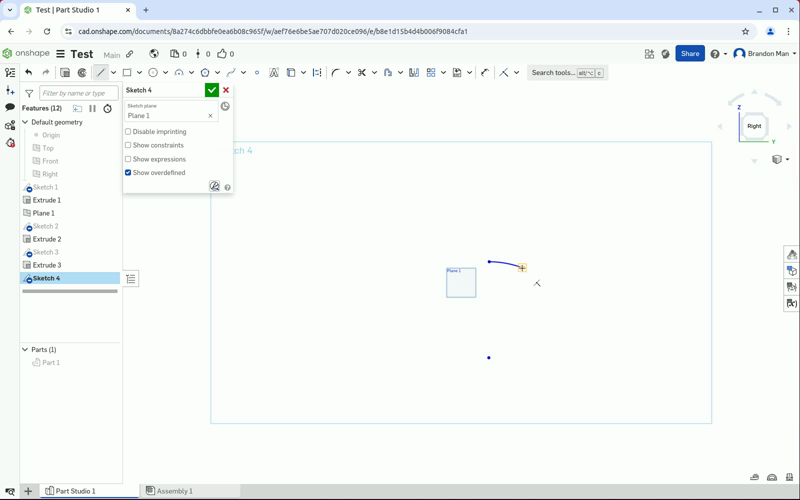
click(522, 267)
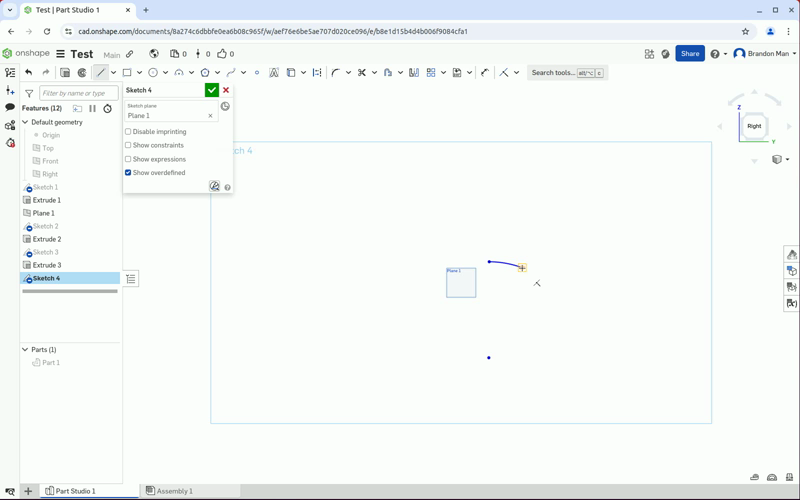
key_down(shift)
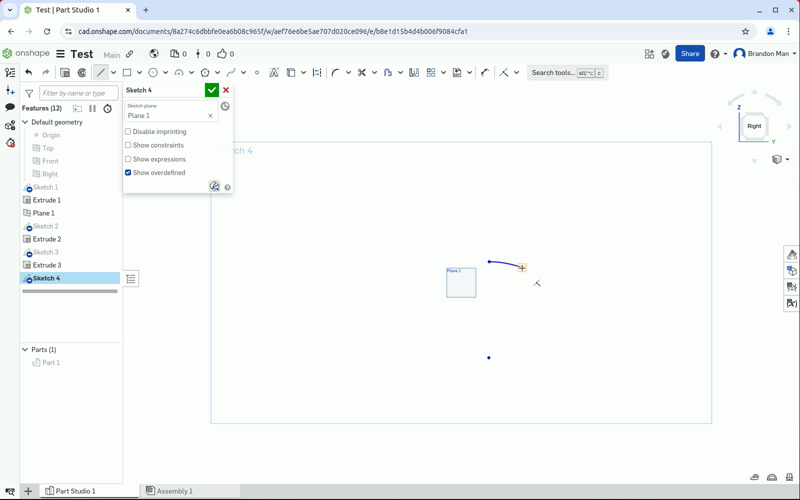
mouse_move(552, 267)
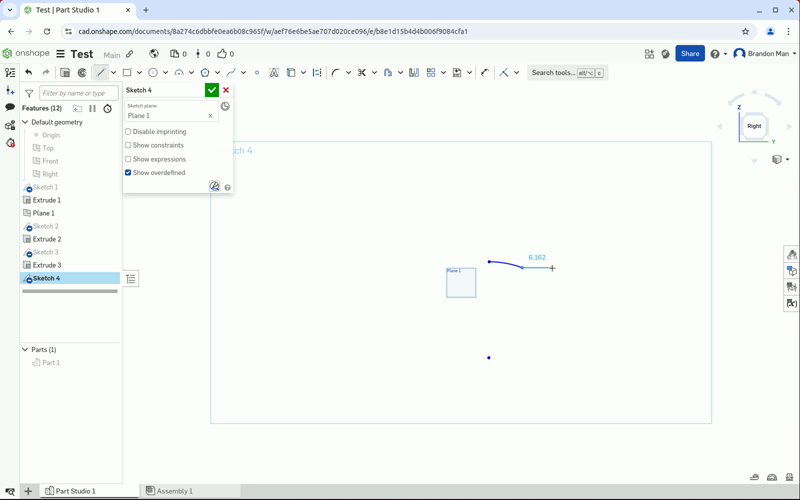
mouse_move(540, 276)
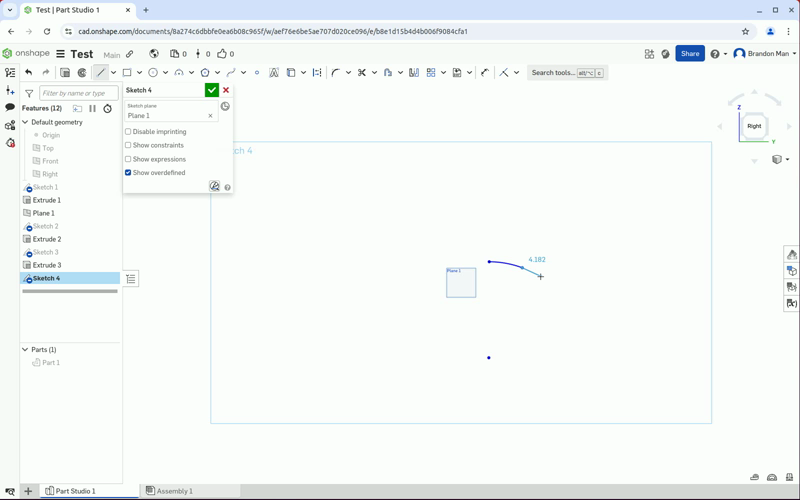
click(540, 276)
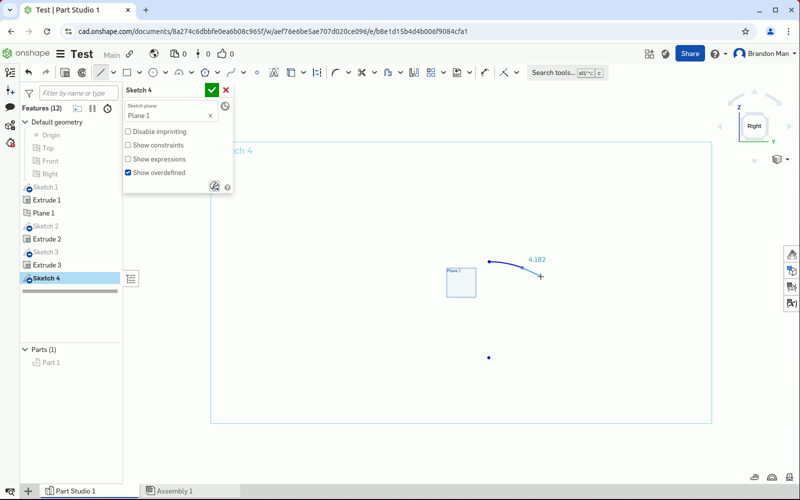
key_up(shift)
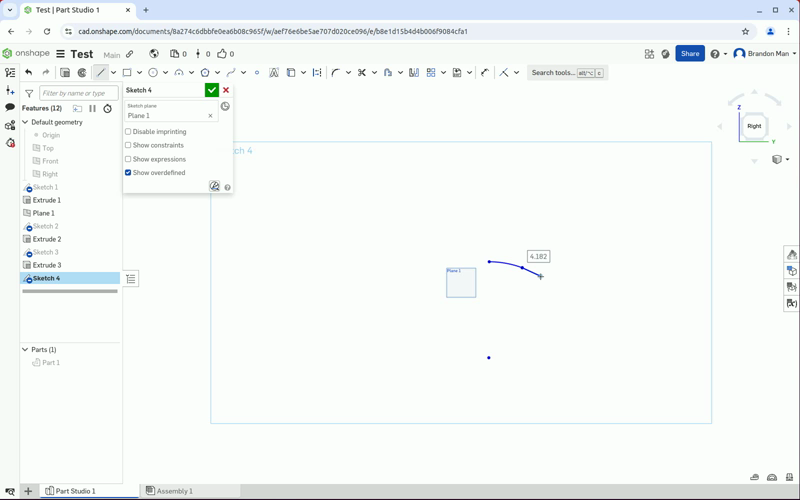
key(esc)
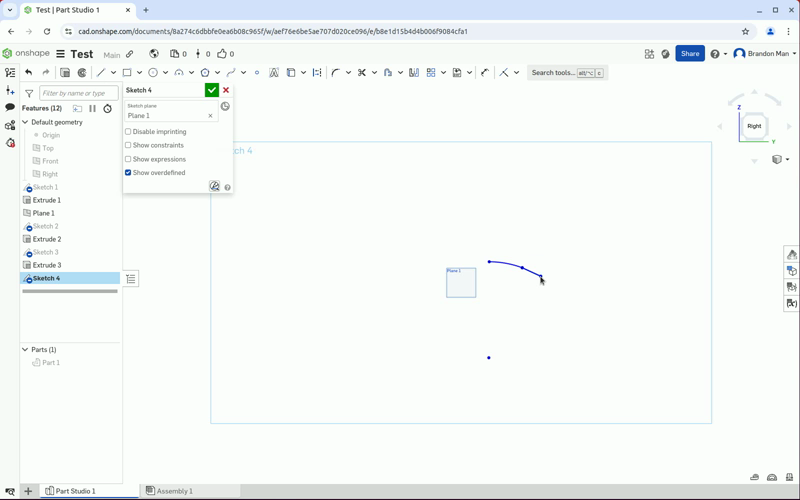
key(a)
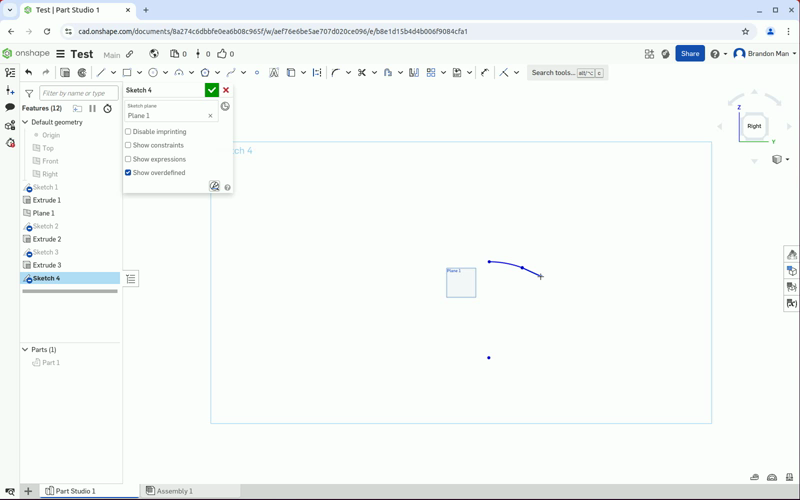
mouse_move(540, 276)
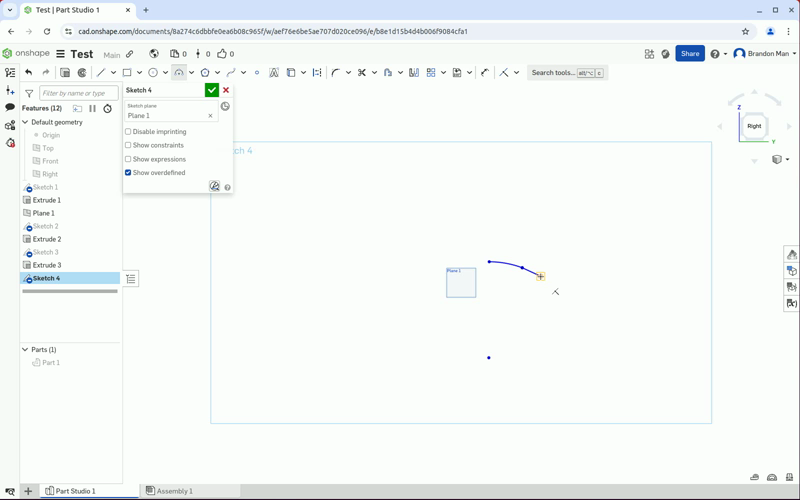
click(540, 276)
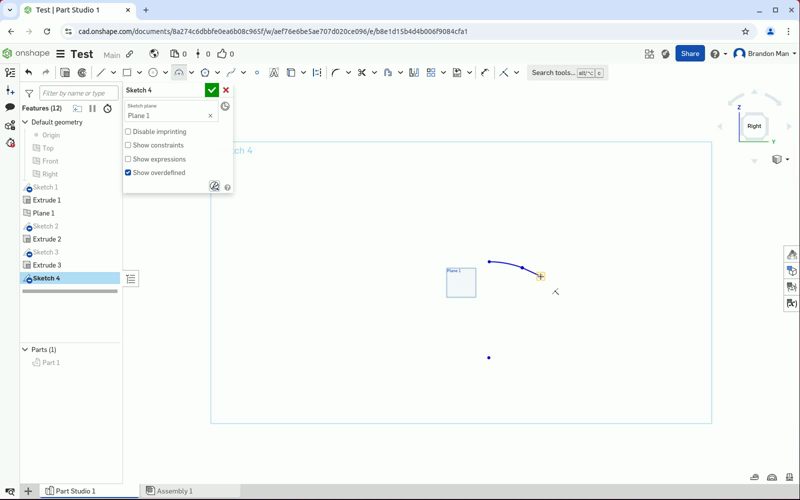
key_down(shift)
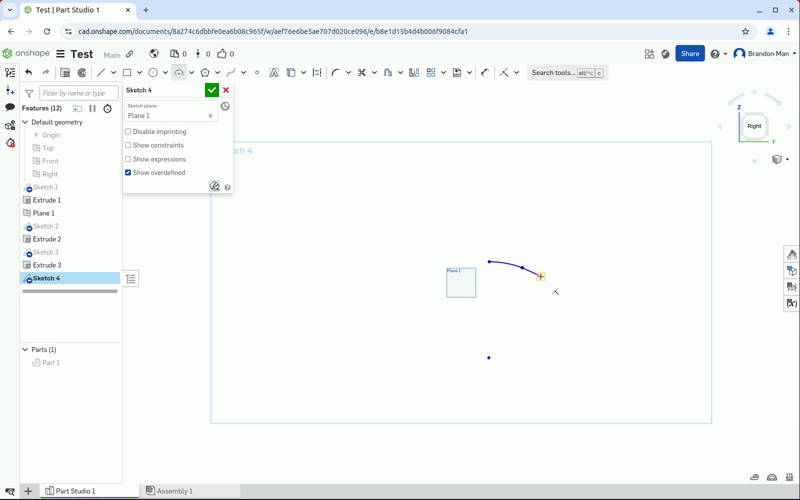
mouse_move(573, 283)
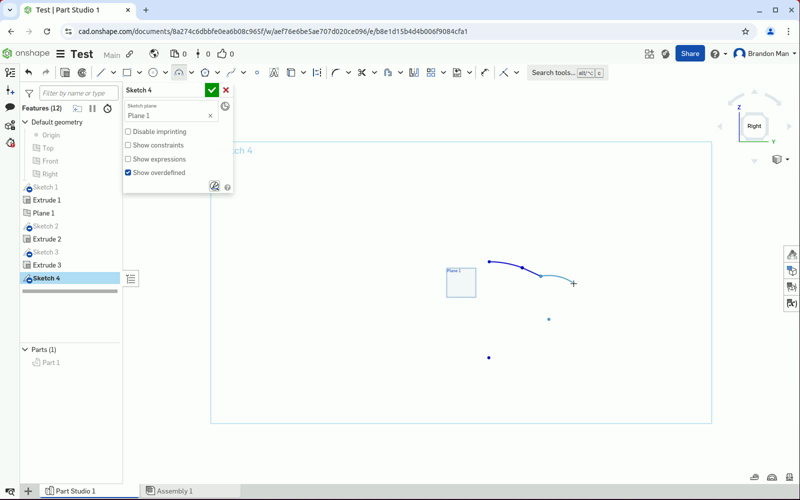
click(573, 283)
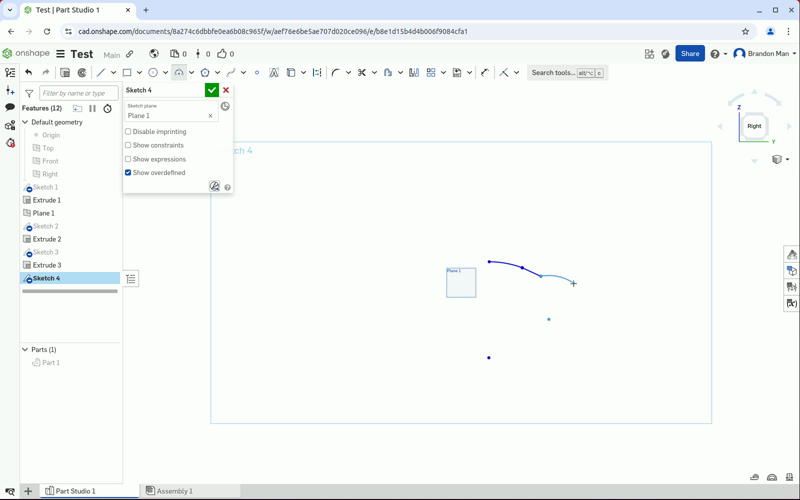
mouse_move(556, 281)
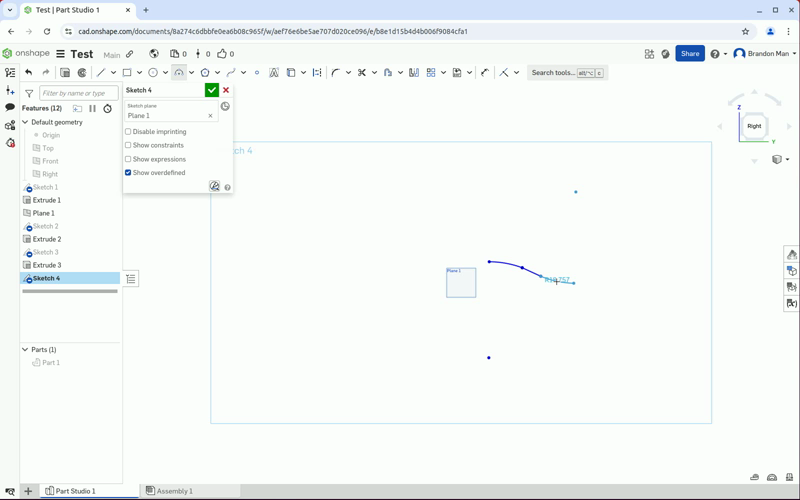
click(556, 281)
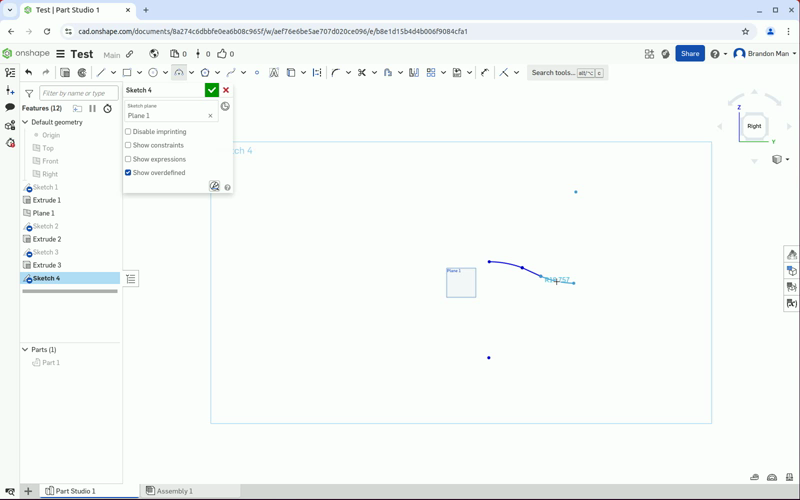
key_up(shift)
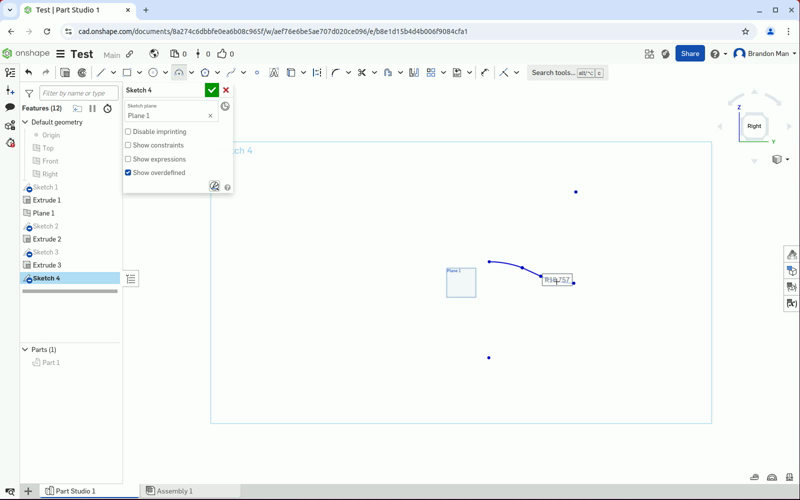
key(esc)
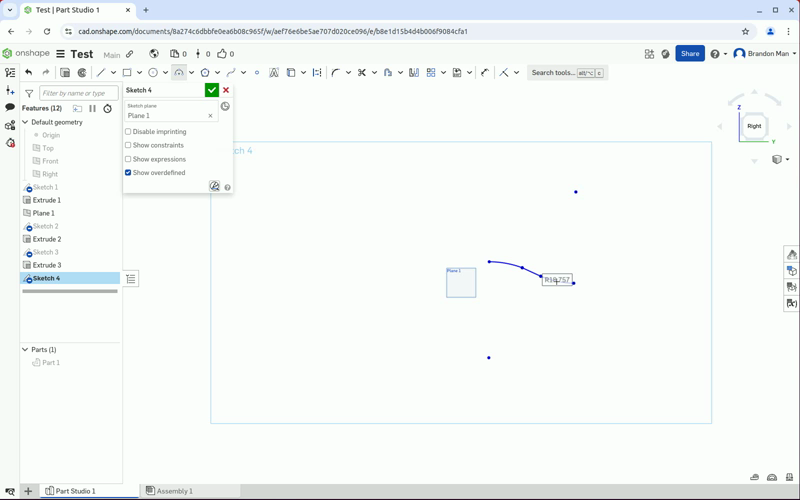
key(l)
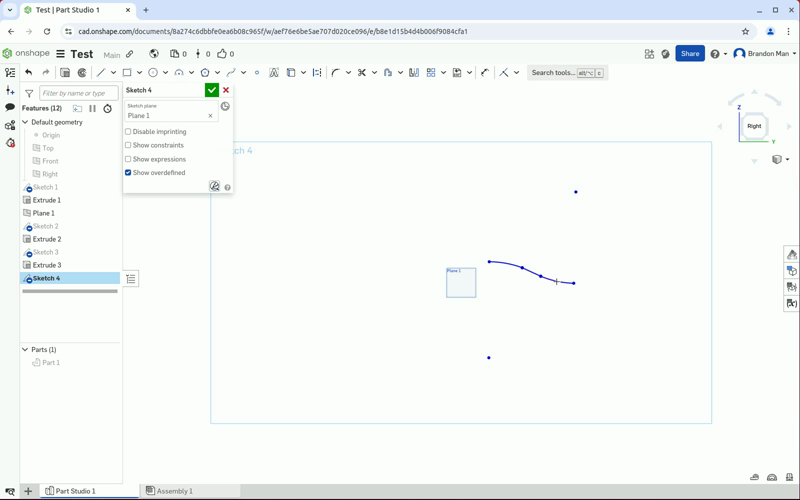
mouse_move(573, 283)
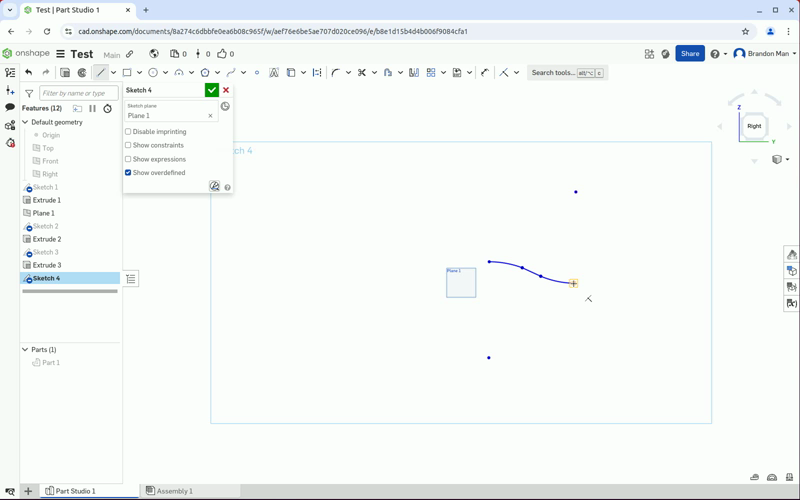
click(573, 283)
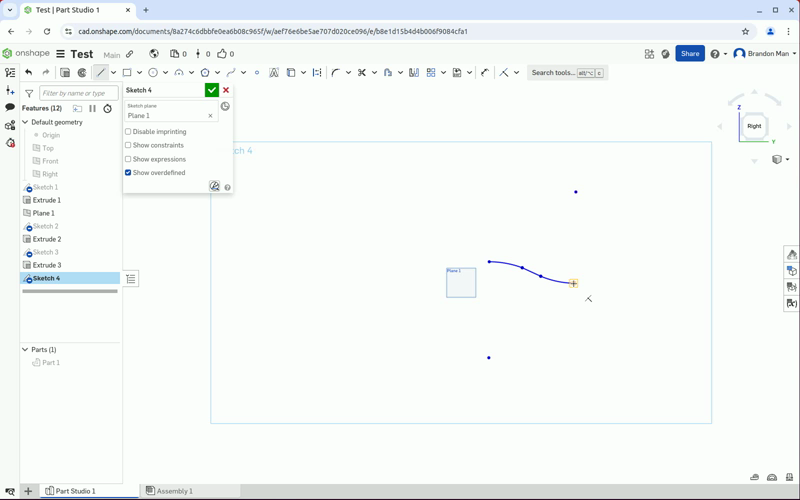
key_down(shift)
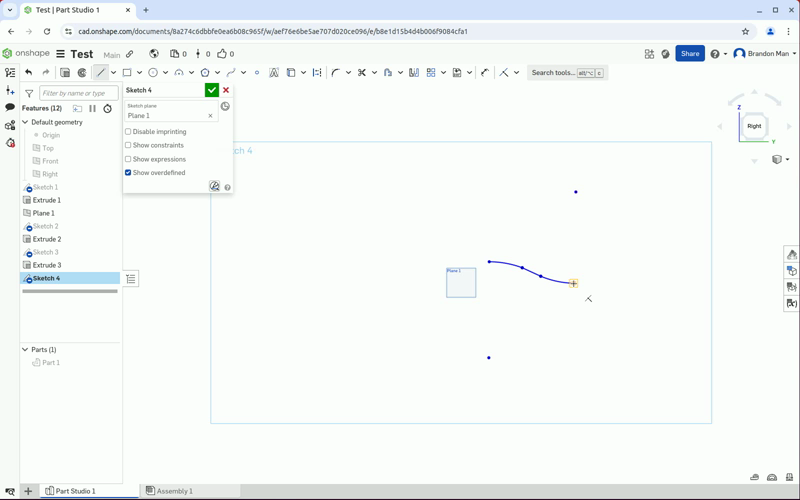
mouse_move(589, 283)
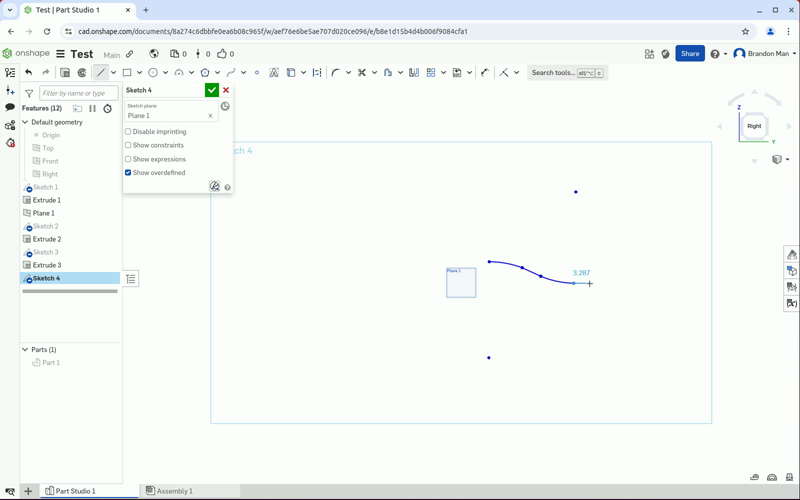
mouse_move(573, 261)
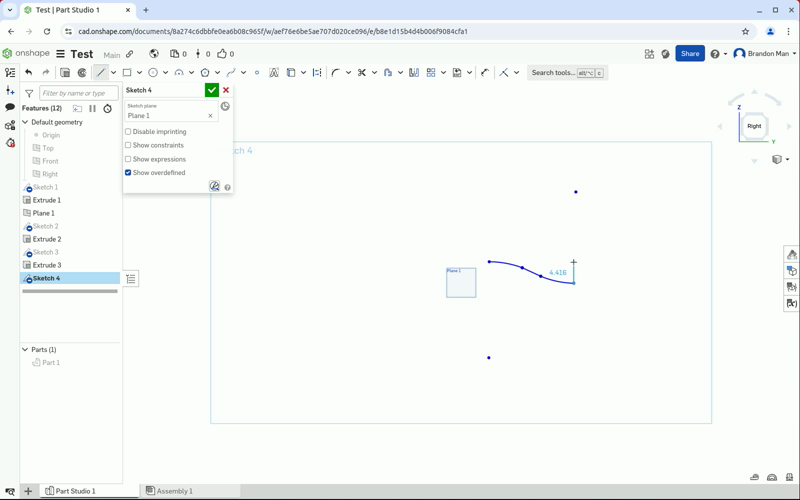
click(573, 261)
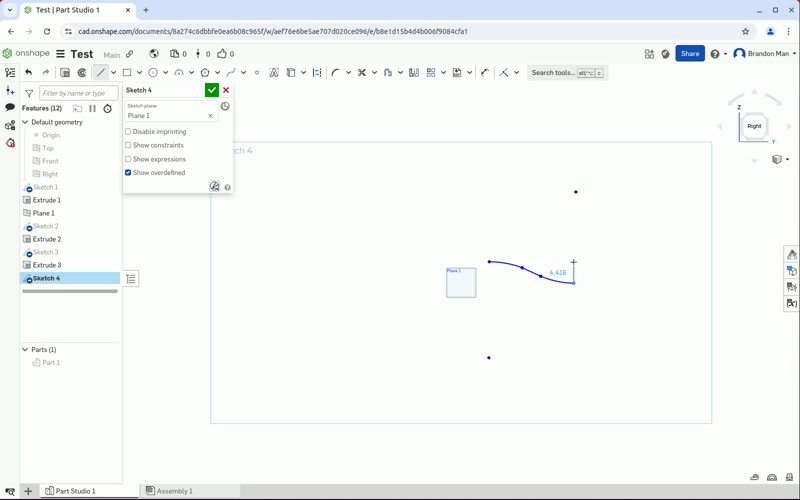
key_up(shift)
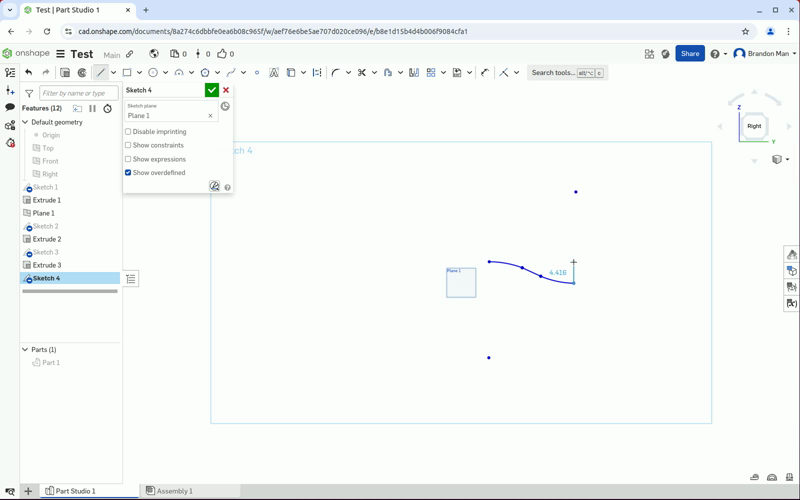
key_down(shift)
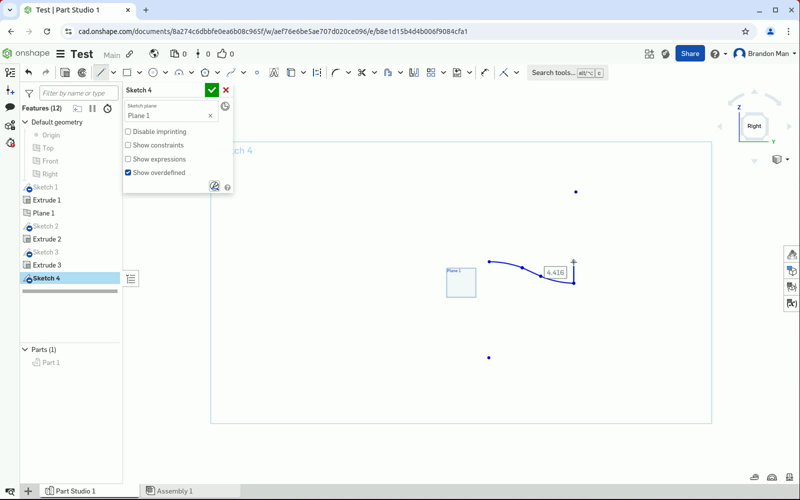
mouse_move(489, 261)
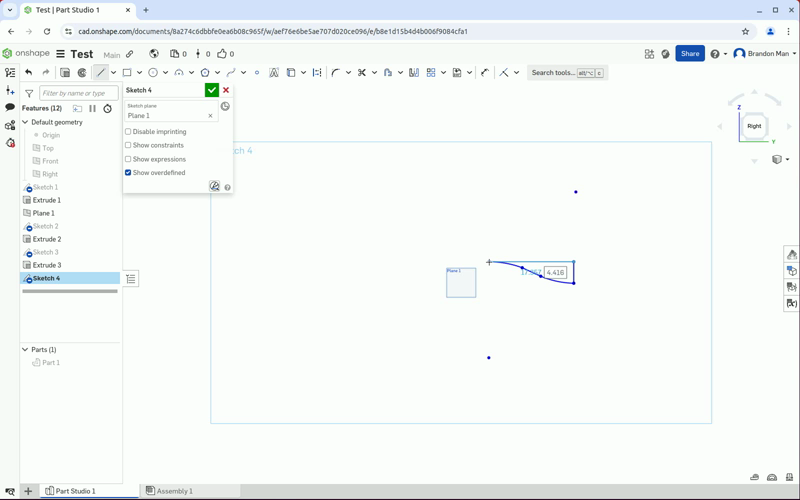
key_up(shift)
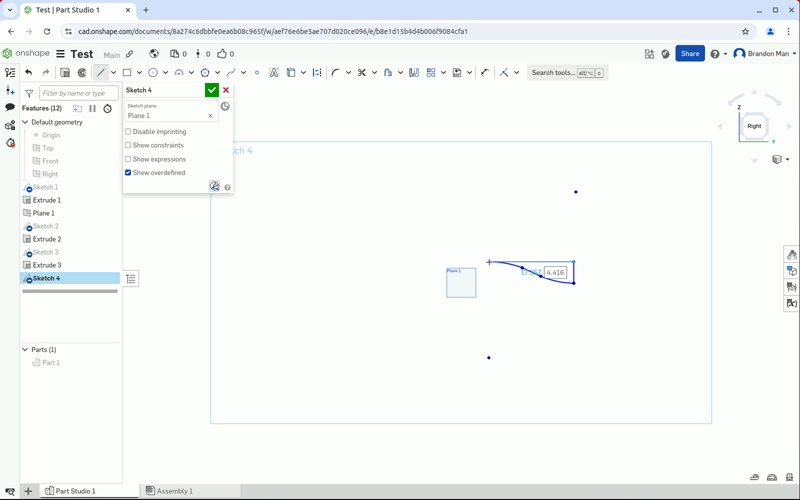
click(489, 261)
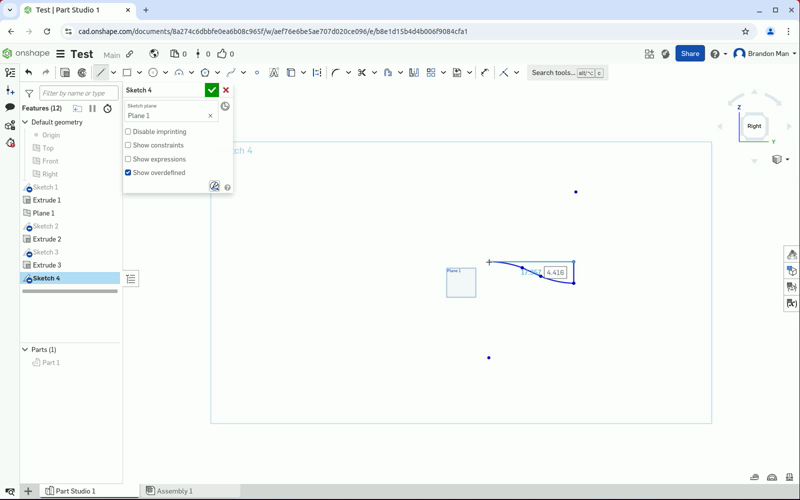
key(esc)
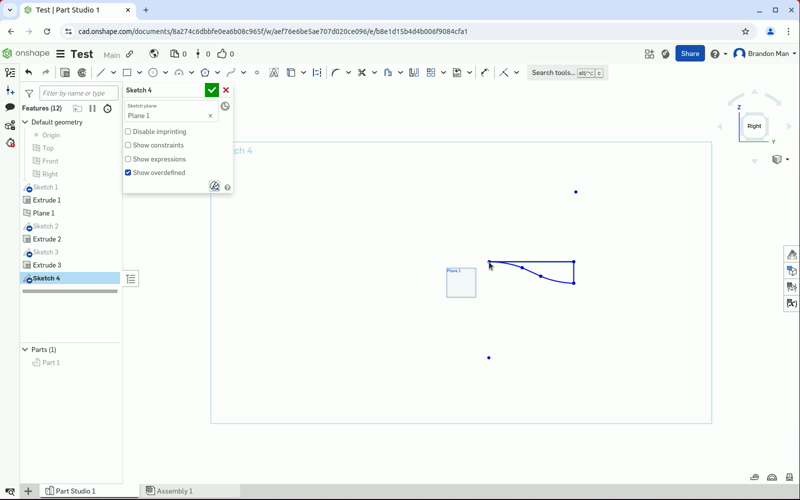
mouse_move(551, 270)
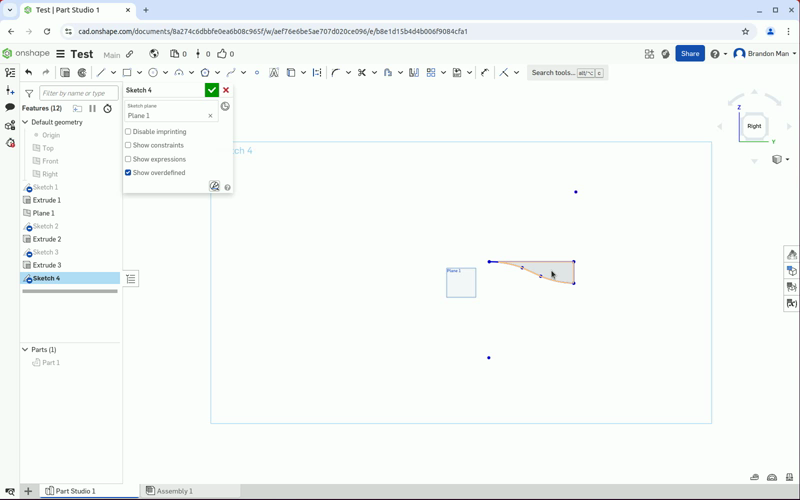
scroll(6)
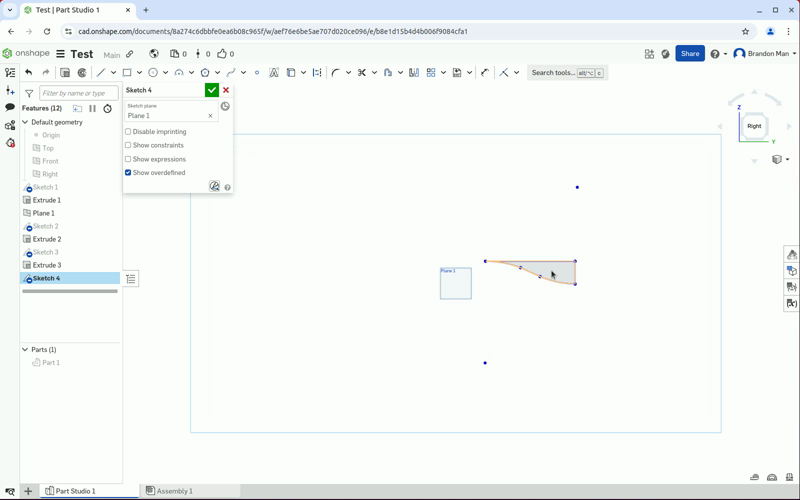
scroll(6)
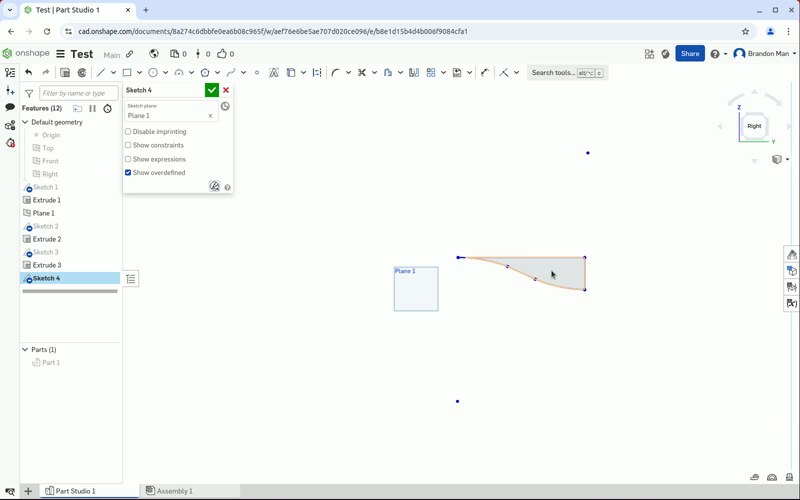
scroll(6)
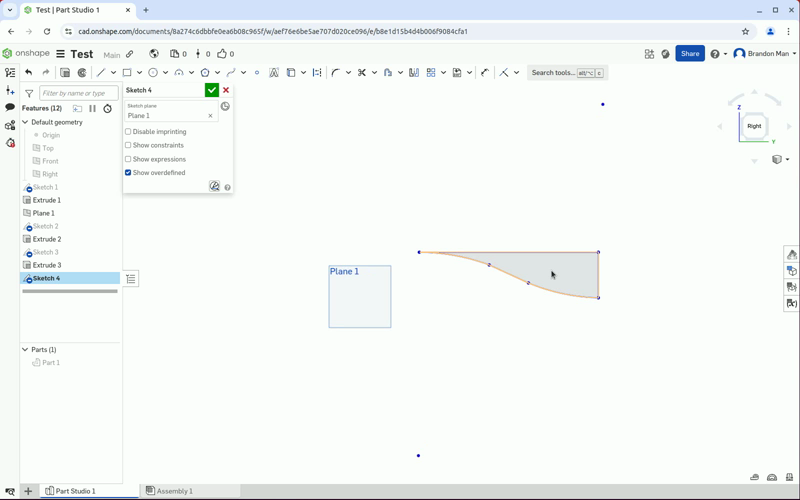
scroll(6)
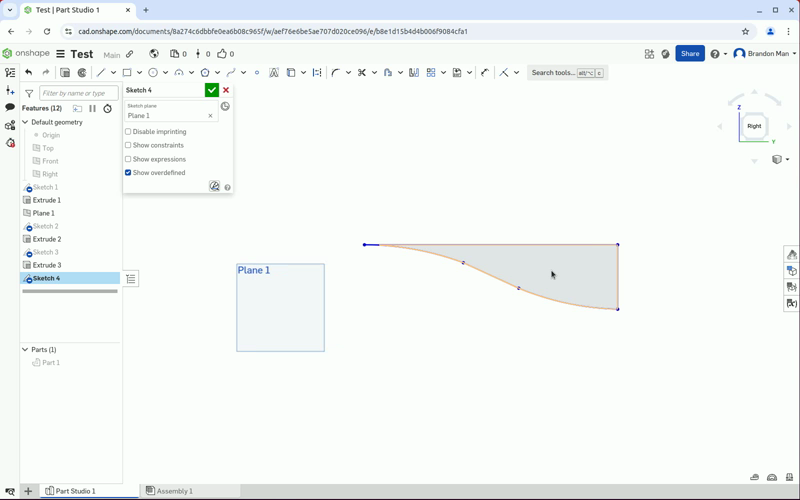
scroll(6)
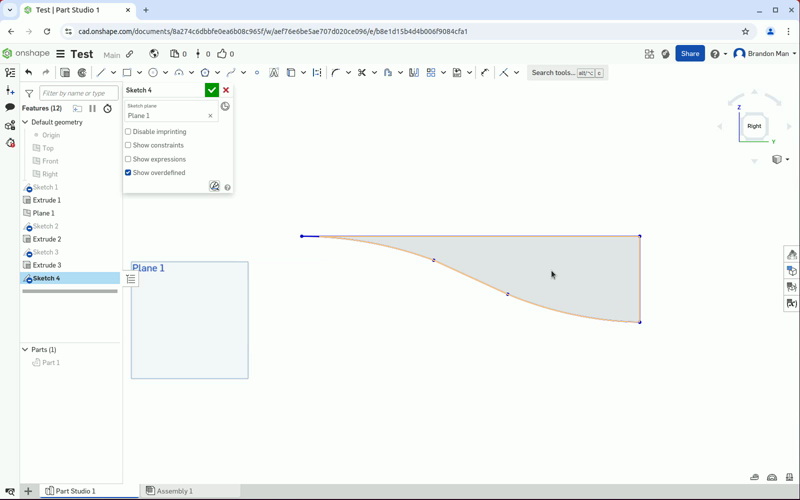
scroll(6)
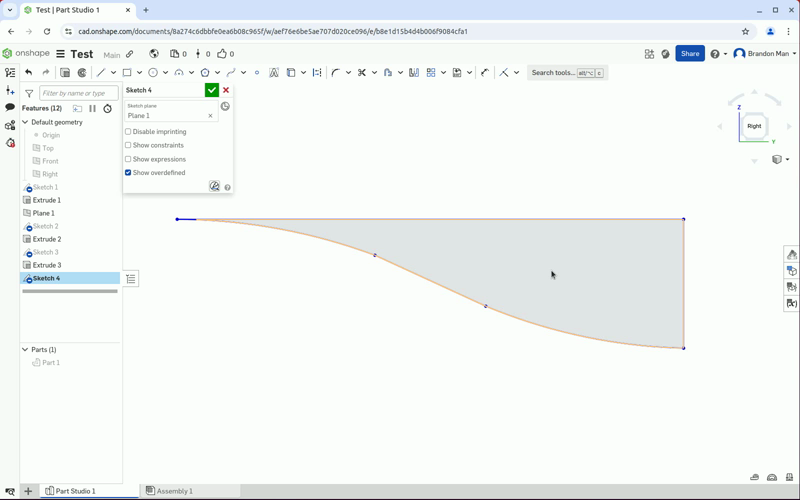
scroll(6)
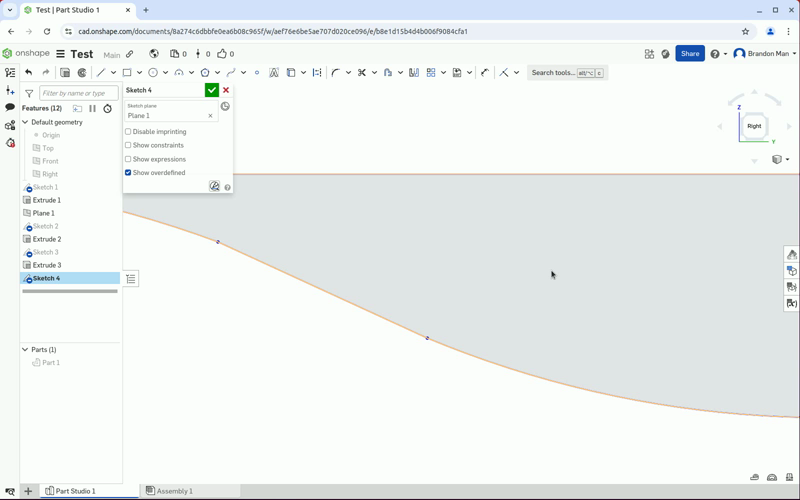
click(551, 270)
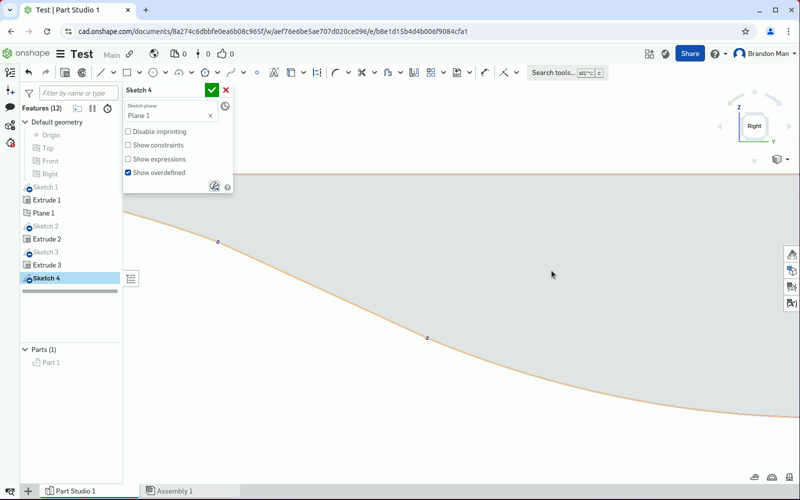
scroll(-6)
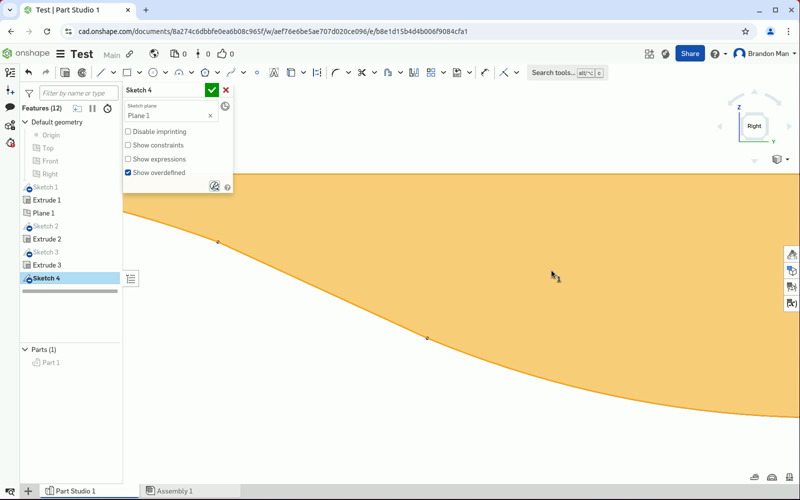
scroll(-6)
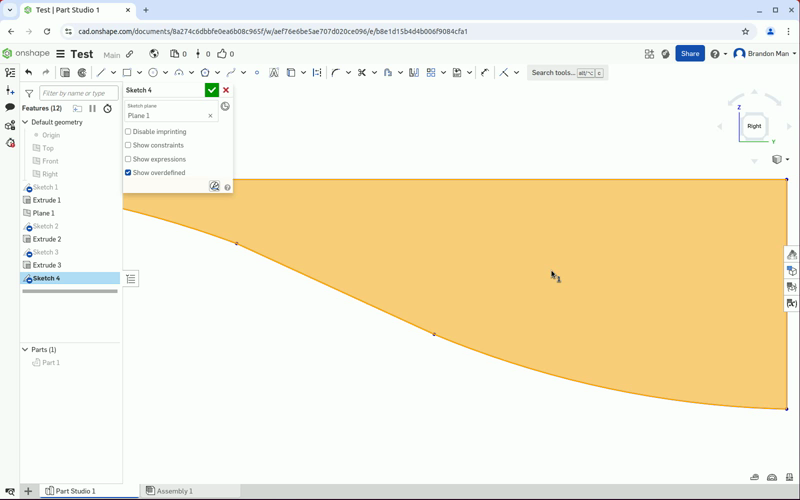
scroll(-6)
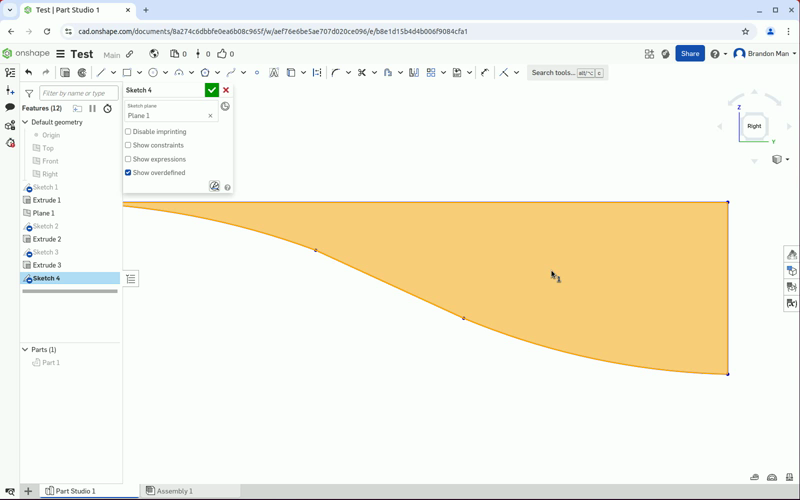
scroll(-6)
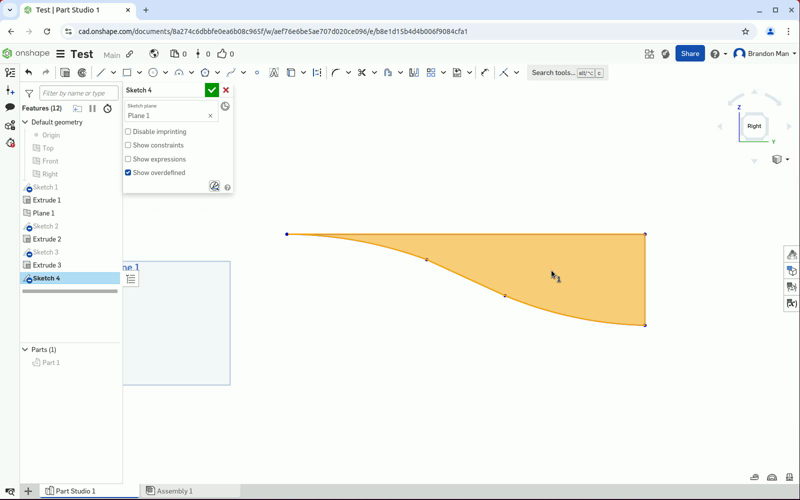
scroll(-6)
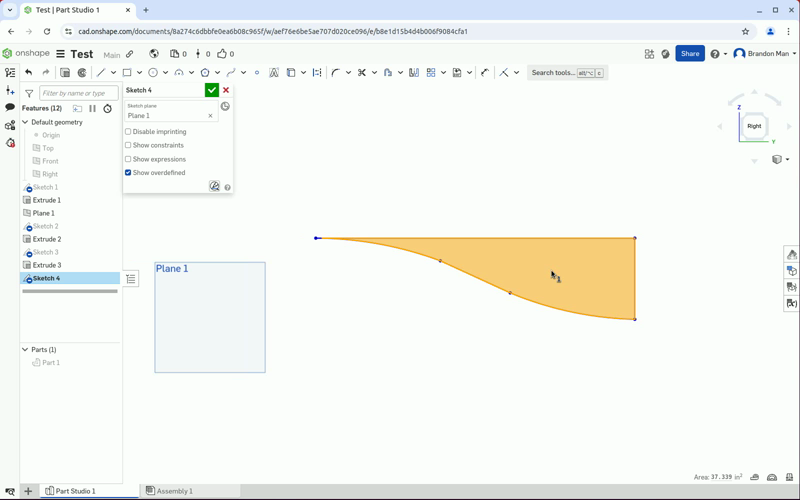
scroll(-6)
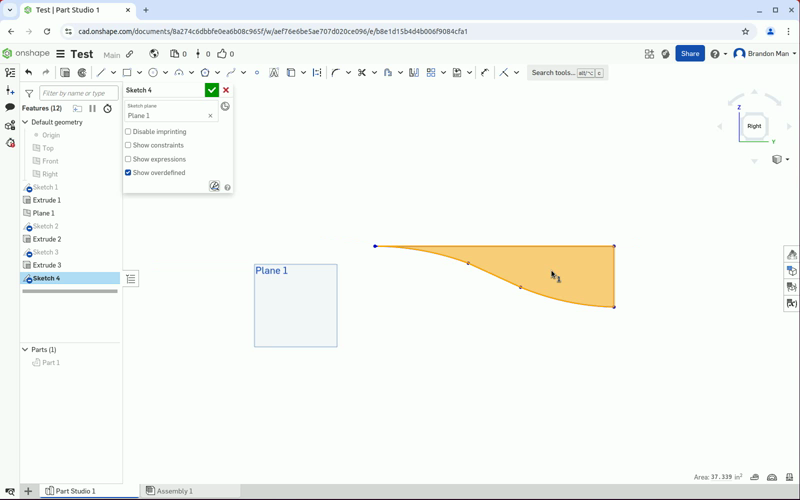
scroll(-6)
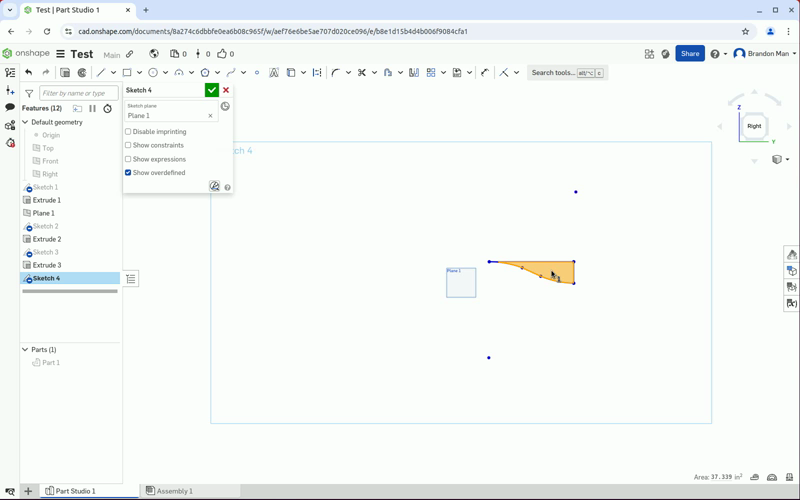
mouse_move(73, 352)
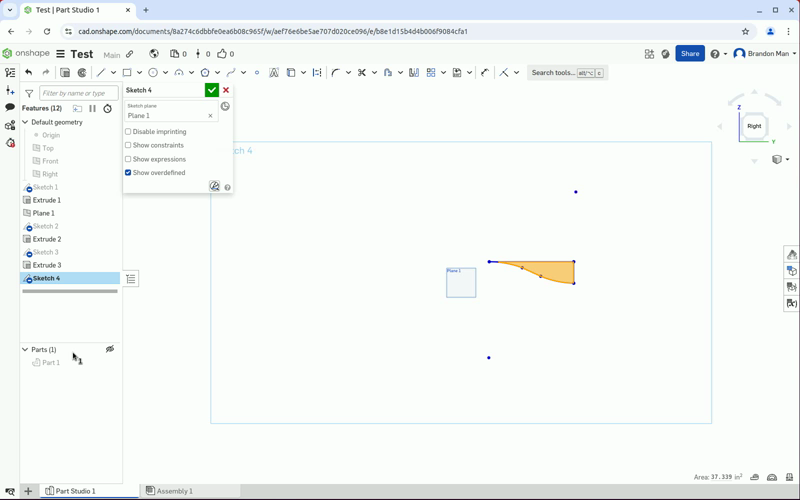
key(shift+y)
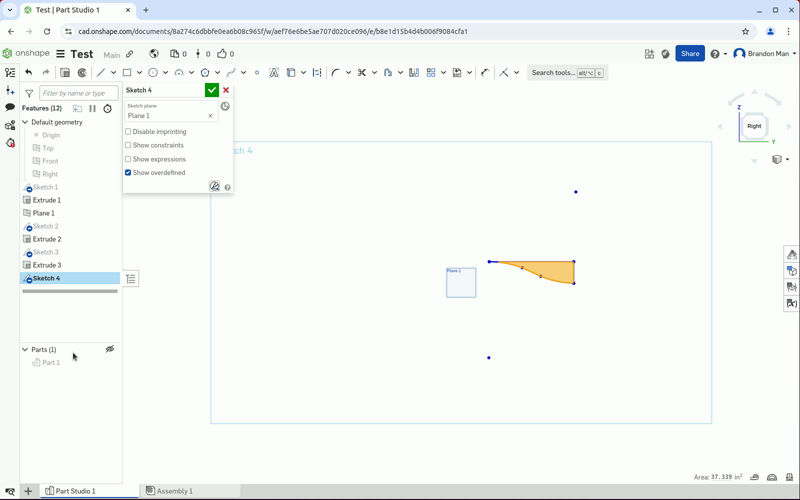
key(shift+e)
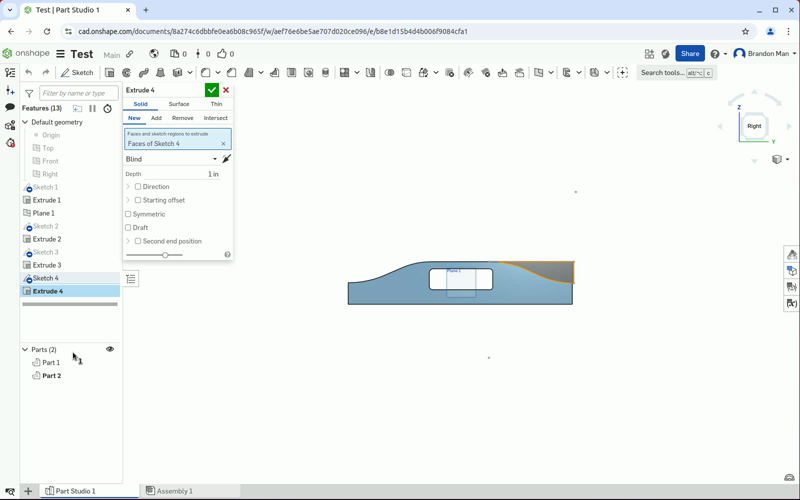
mouse_move(143, 106)
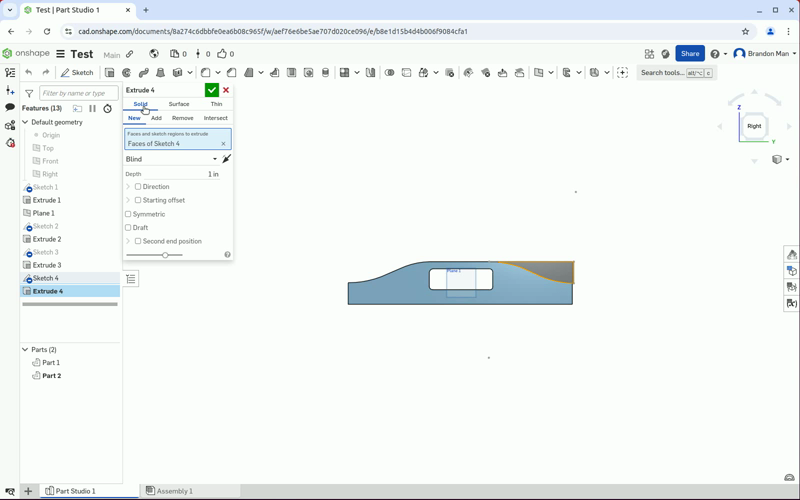
click(143, 106)
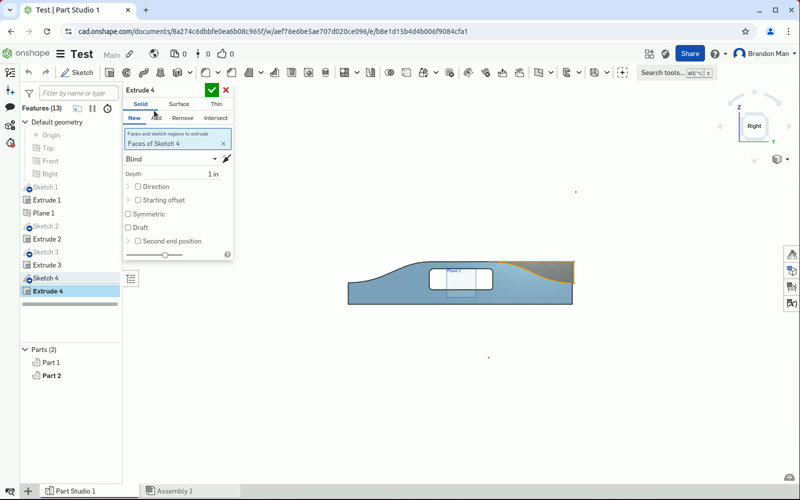
mouse_move(186, 120)
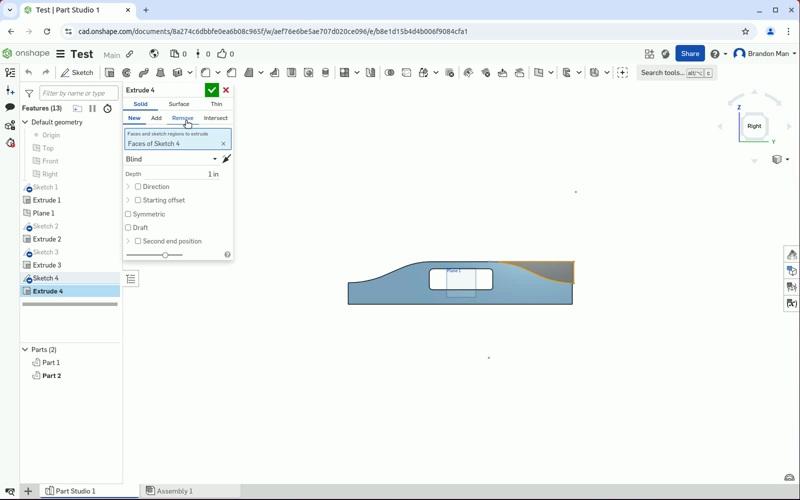
click(186, 120)
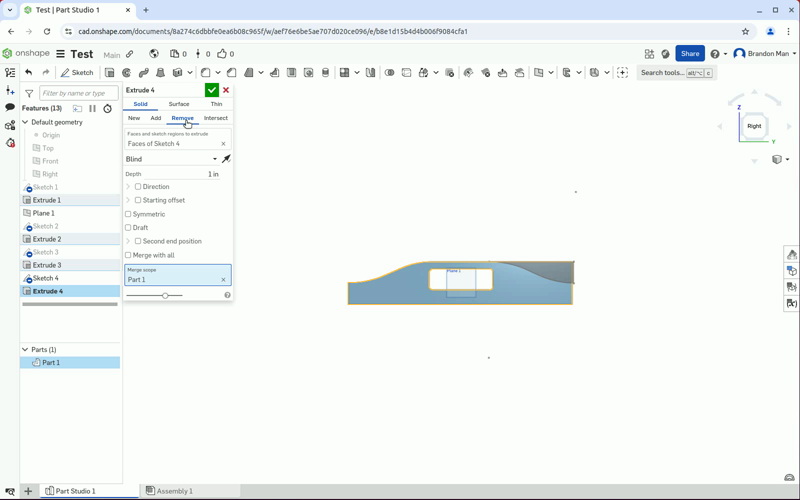
key(tab, 4)
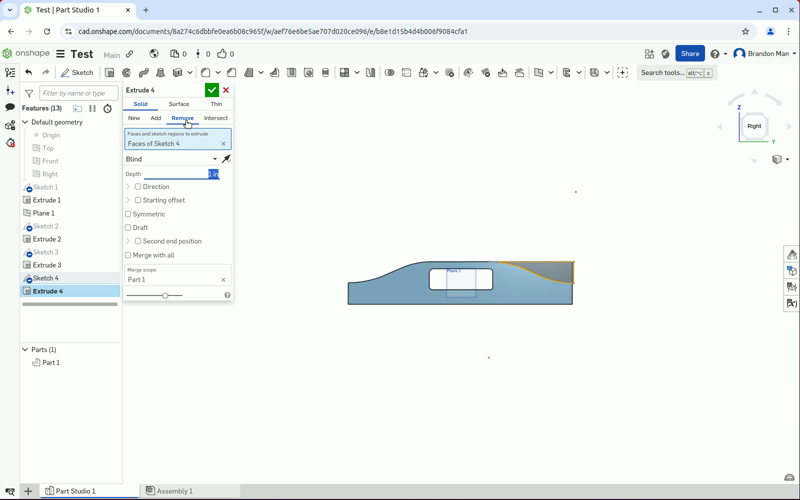
text(4.333)
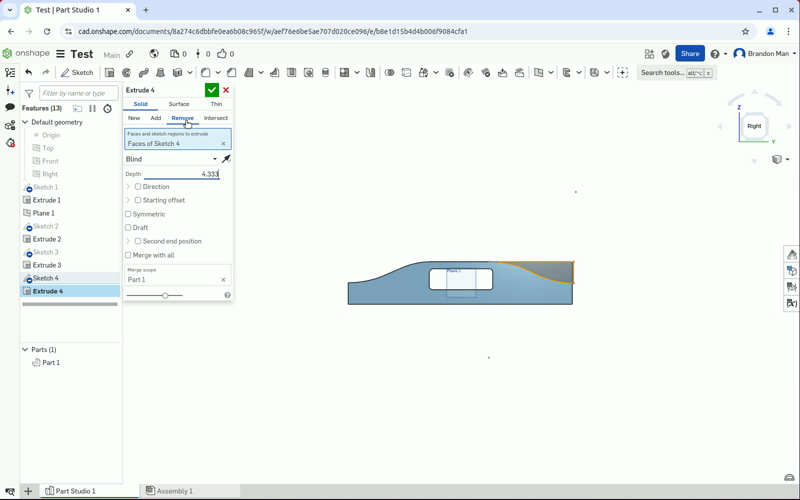
key(tab, 6)
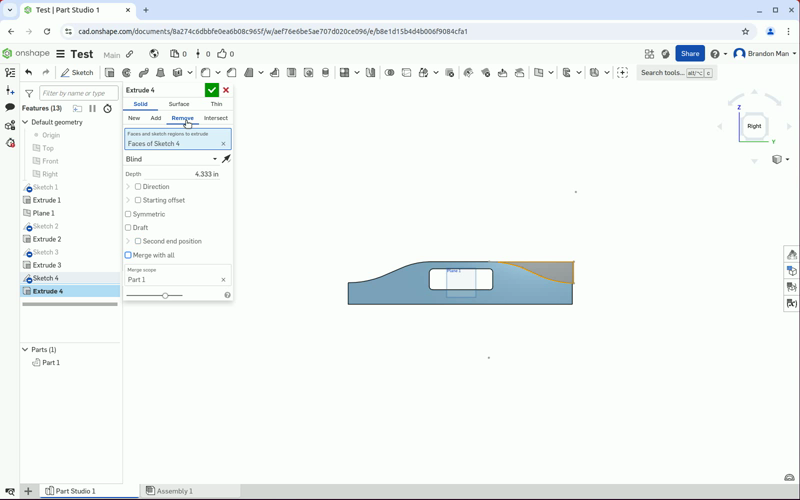
key(space)
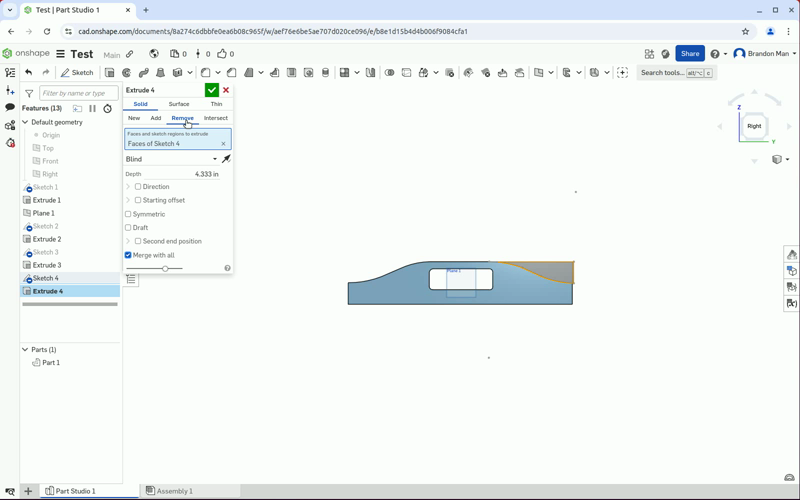
key(enter)
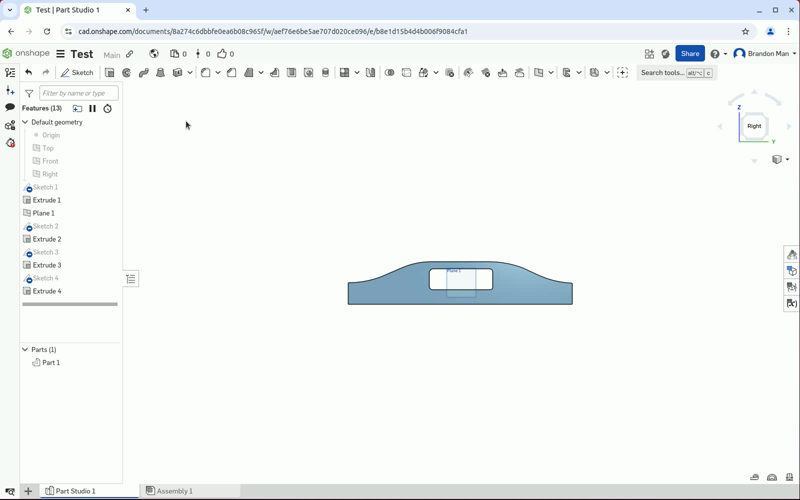
key(shift+h)
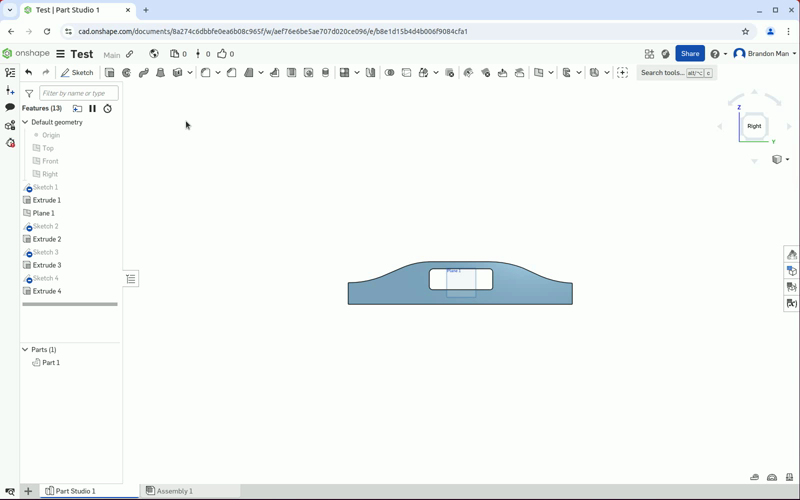
key(shift+h)
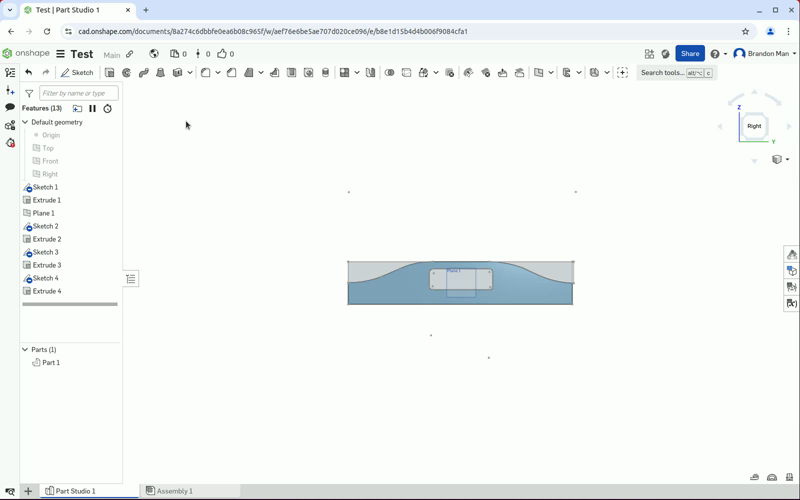
key(shift+7)
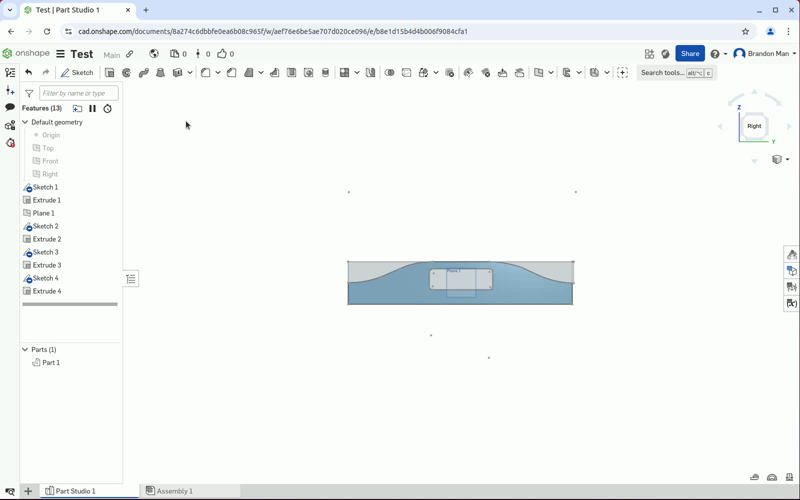
key(right, 2)
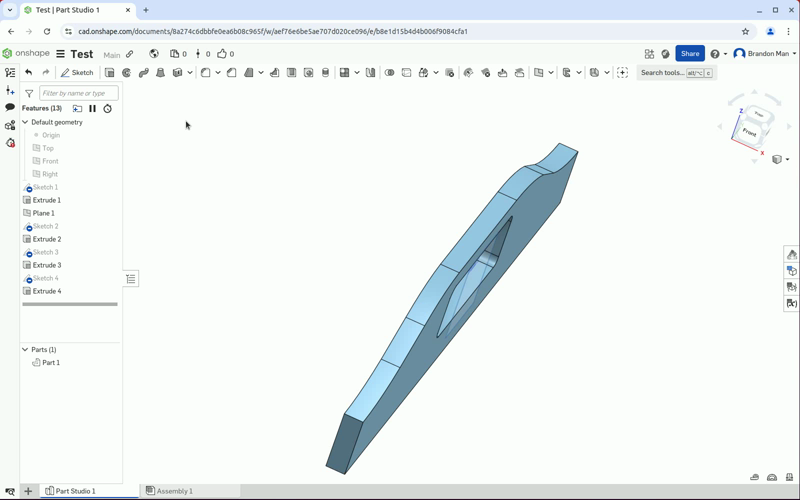
key(down, 2)
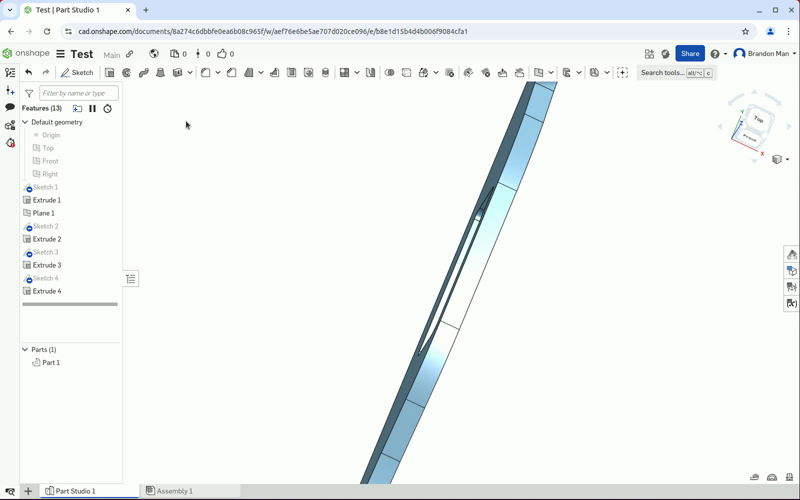
key(up, 2)
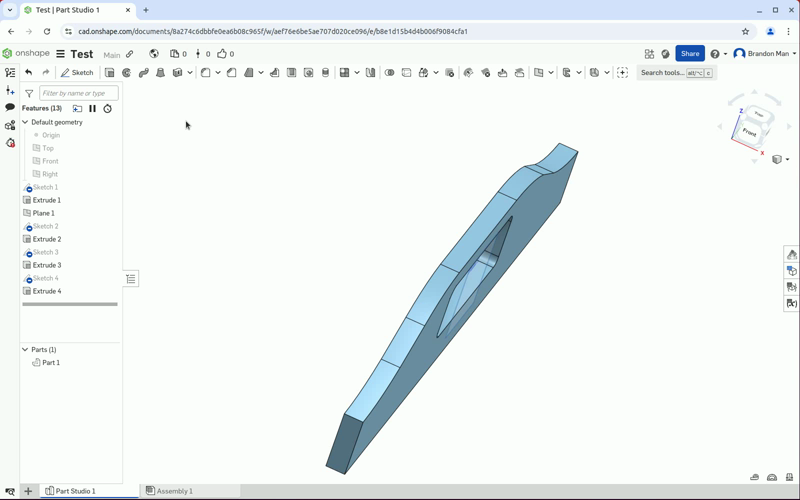
key(left, 2)
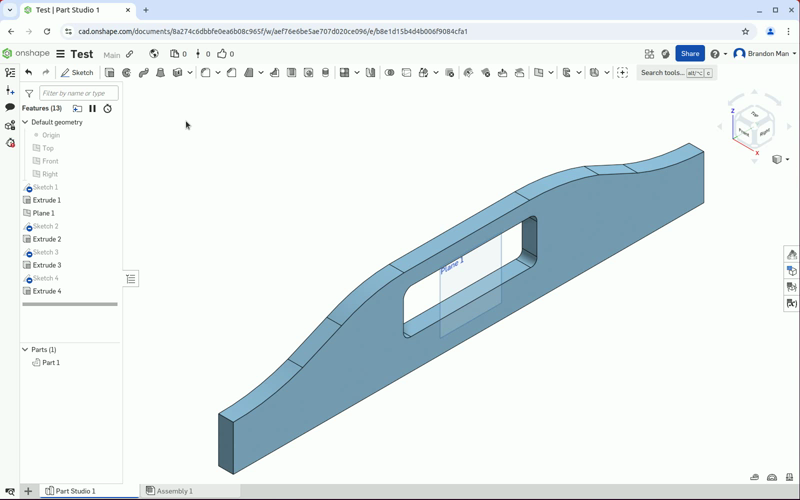
mouse_move(73, 189)
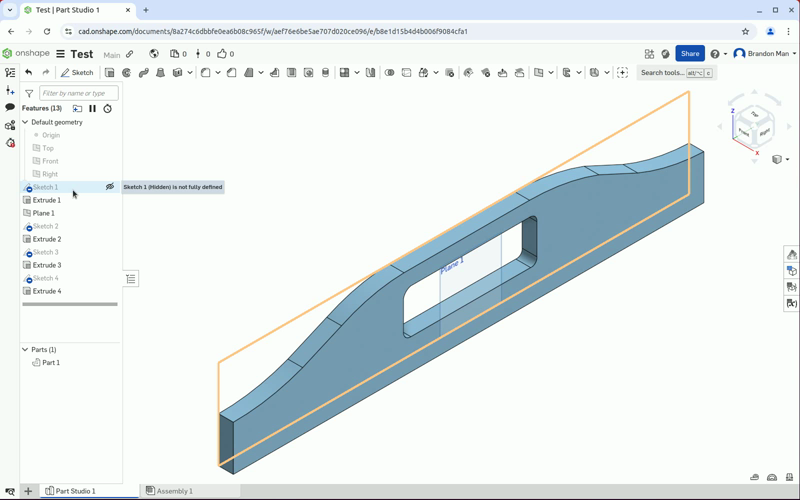
click(73, 189)